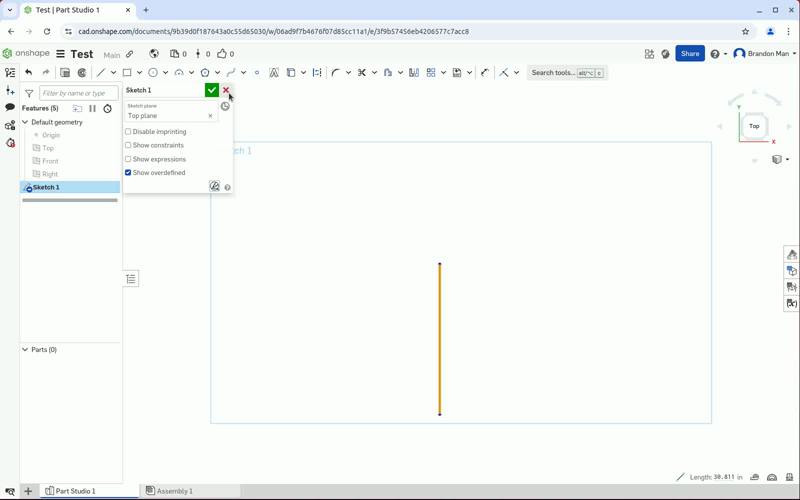
key(shift+h)
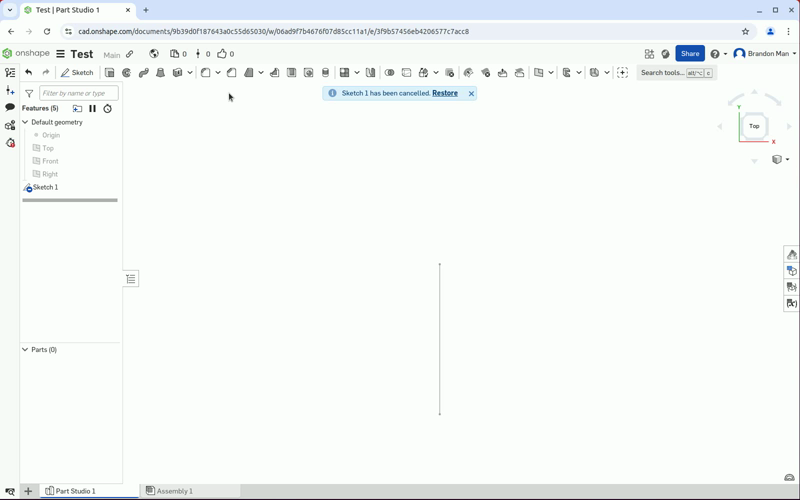
mouse_move(73, 352)
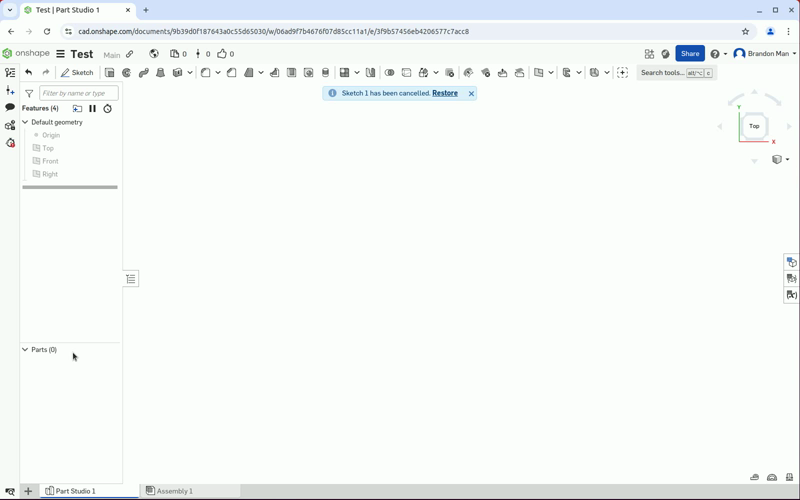
key(y)
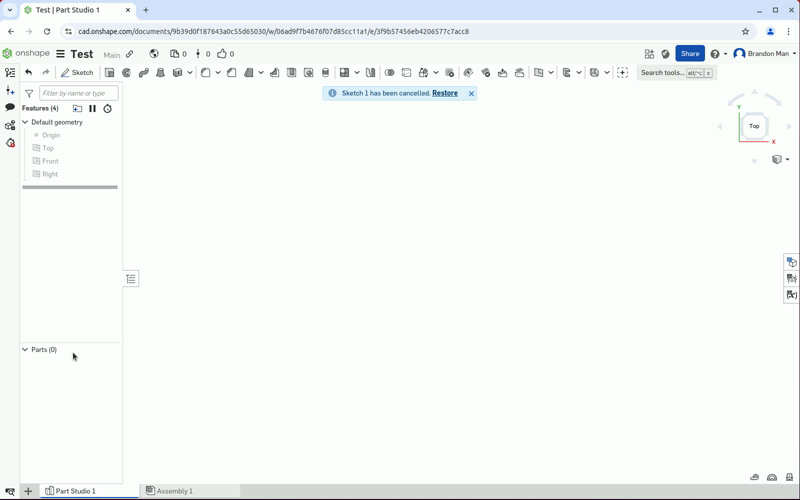
key(shift+p)
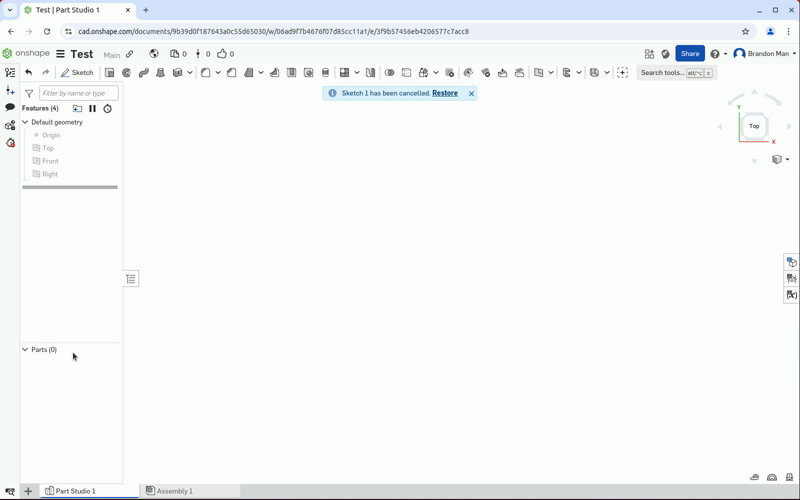
key(space)
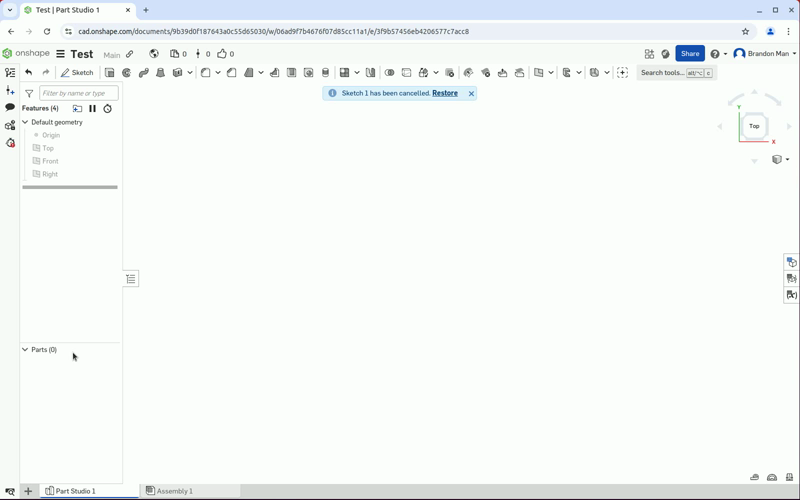
key_down(shift)
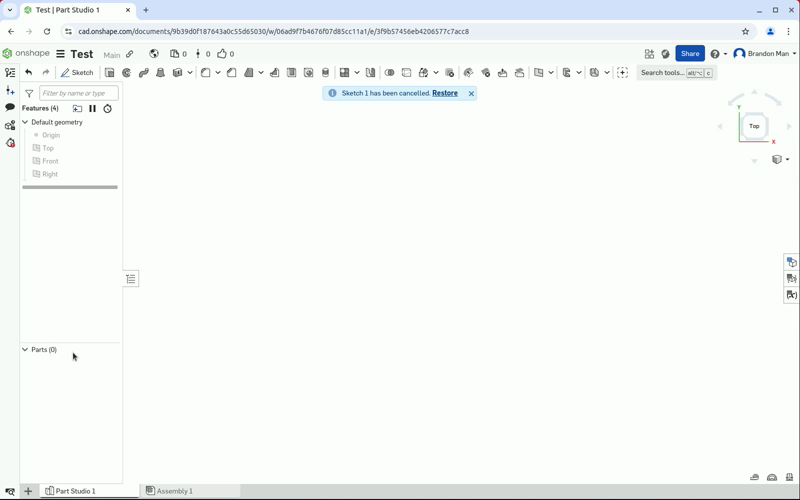
key(up)
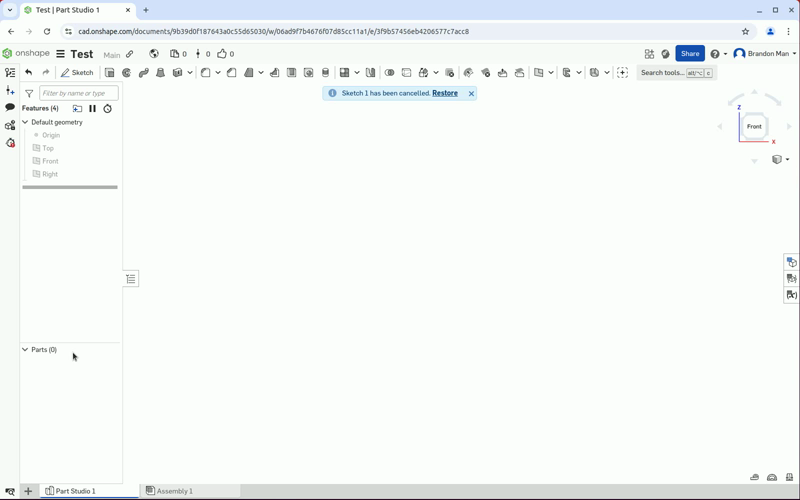
key_up(shift)
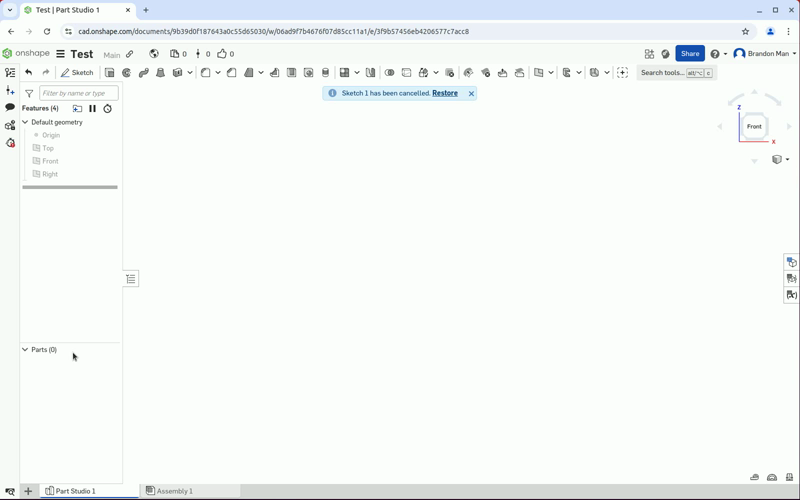
mouse_move(73, 352)
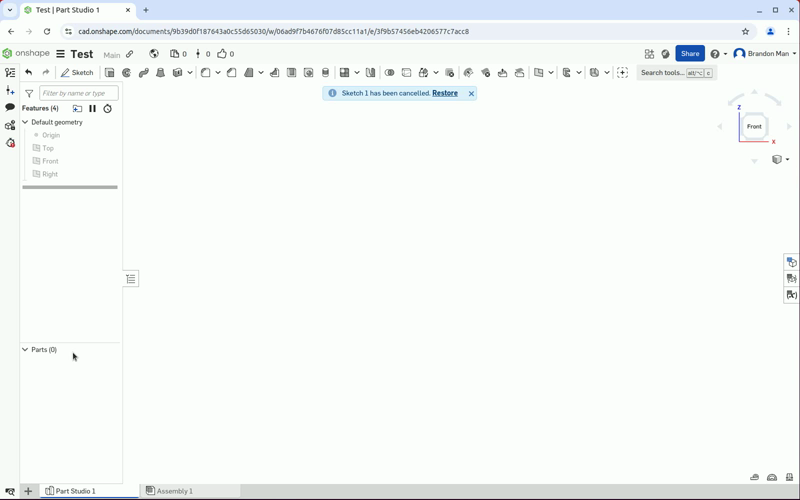
key(shift+y)
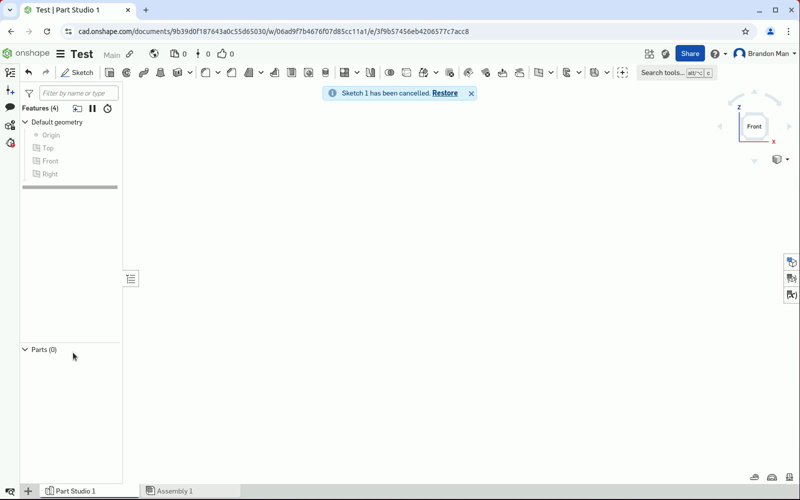
key(shift+s)
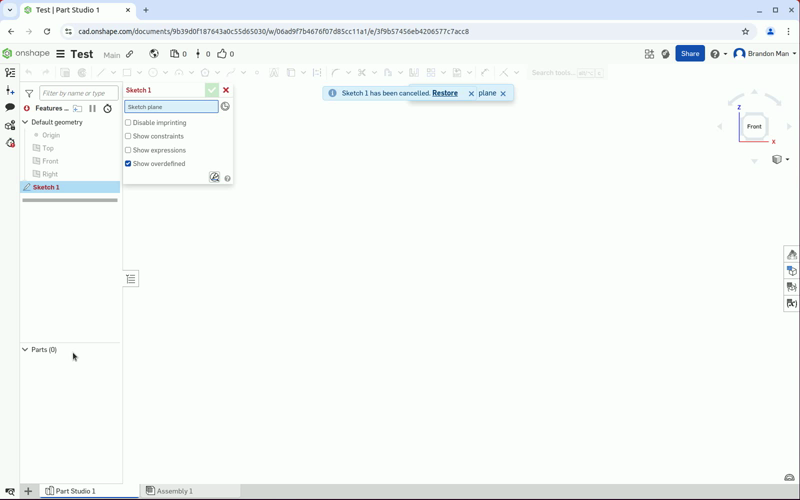
mouse_move(73, 163)
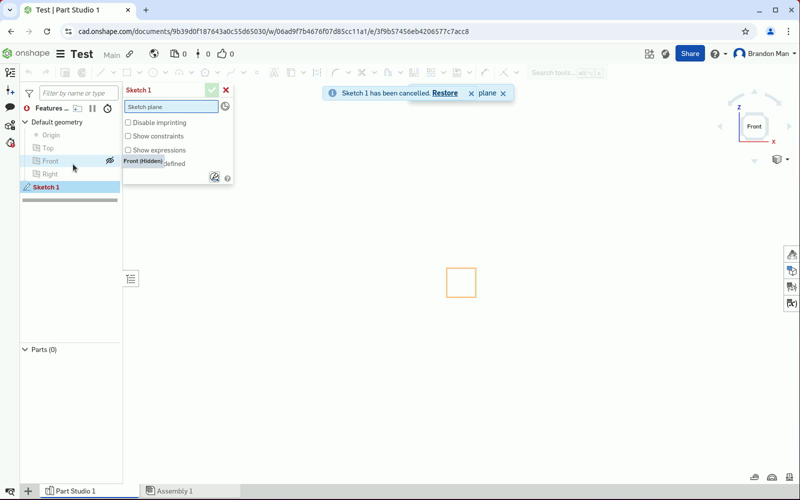
click(73, 163)
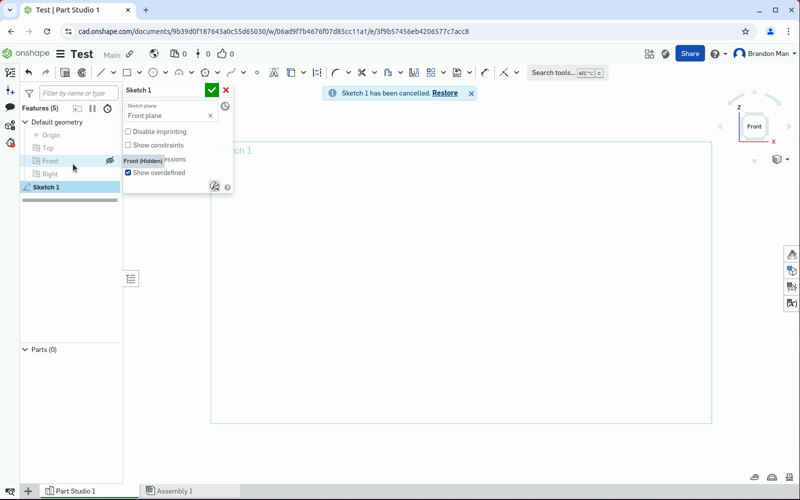
mouse_move(73, 352)
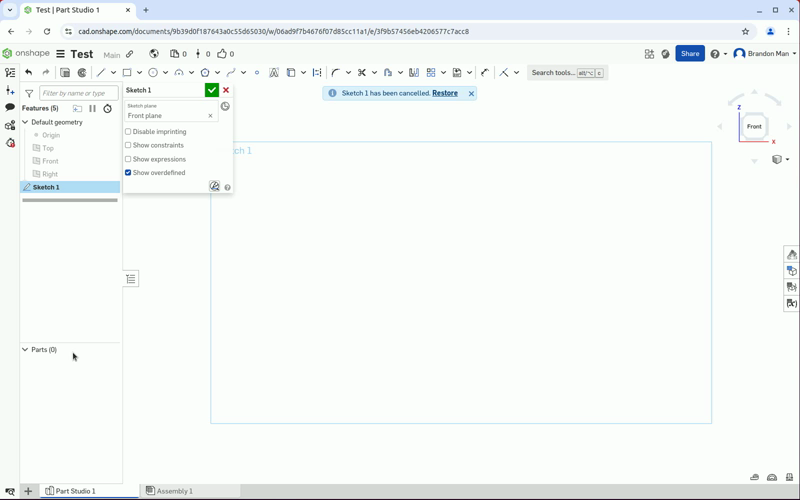
key(y)
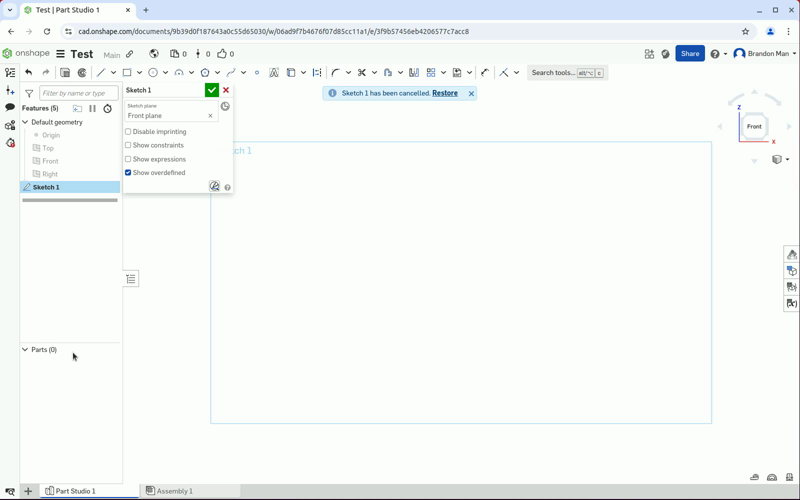
key(l)
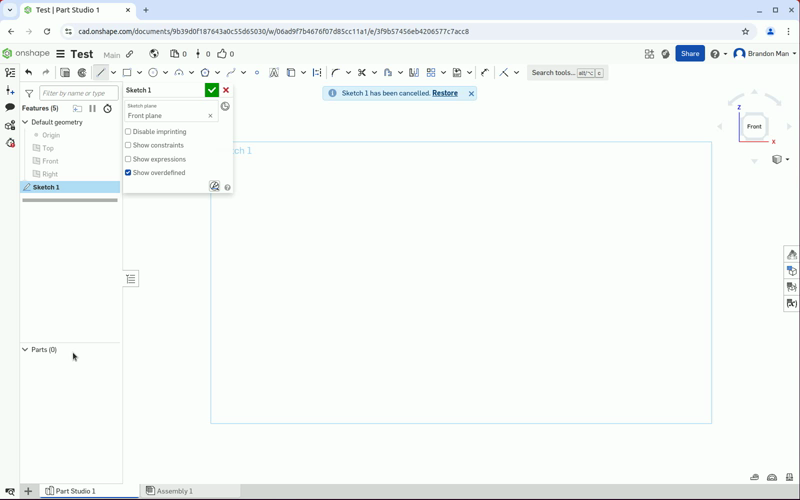
key_down(shift)
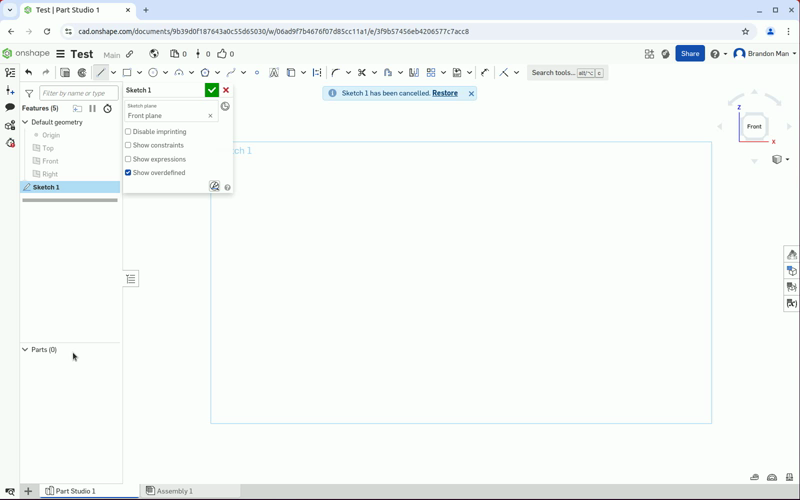
mouse_move(438, 193)
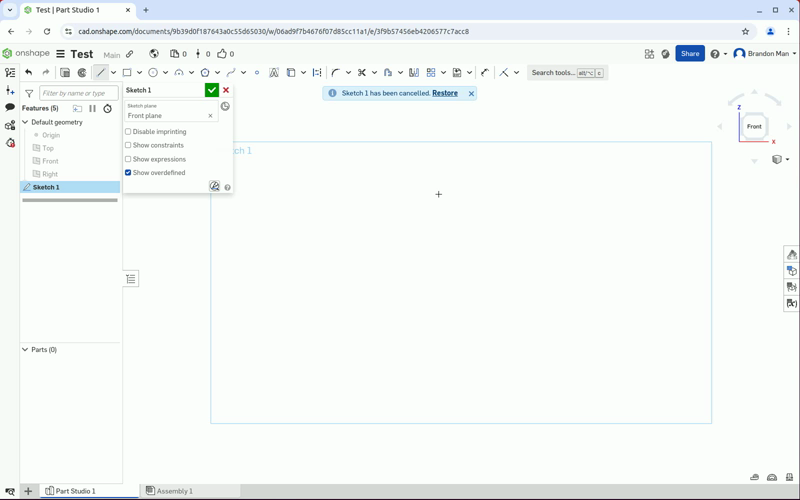
click(438, 193)
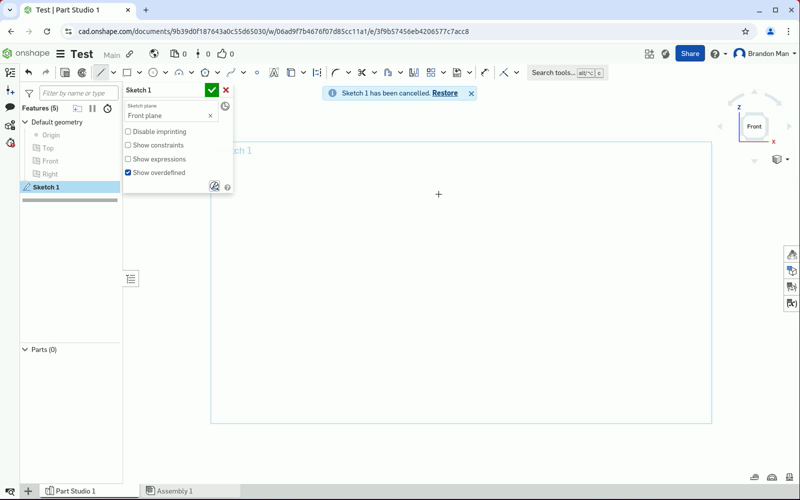
key_up(shift)
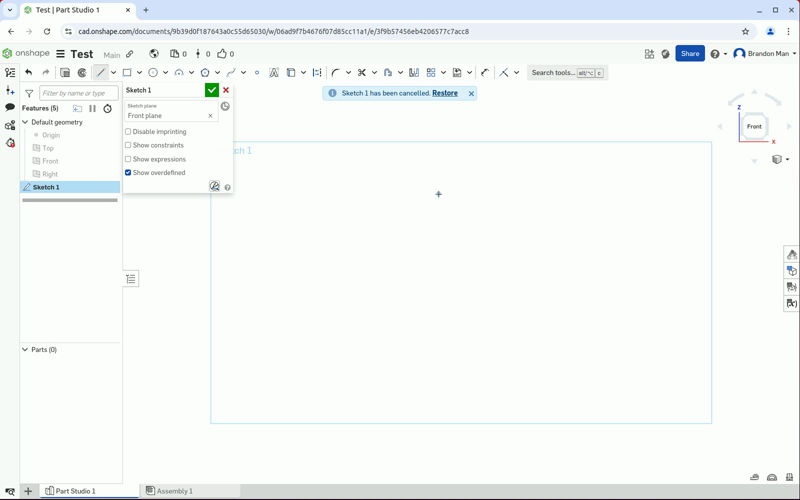
key_down(shift)
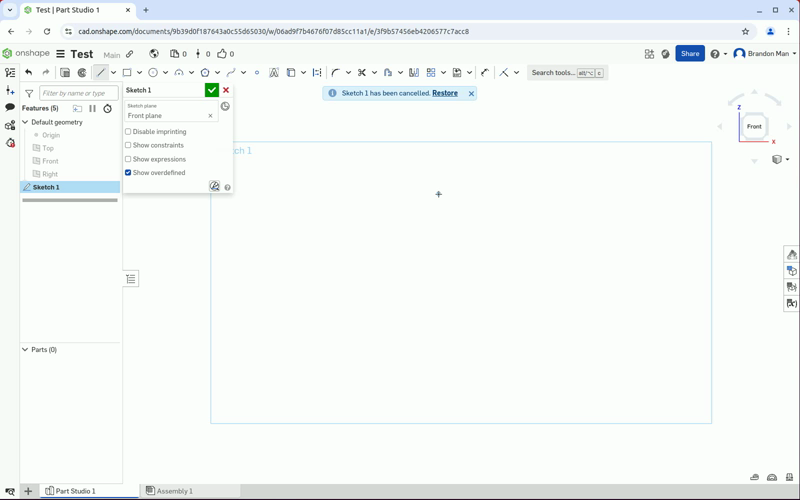
mouse_move(442, 383)
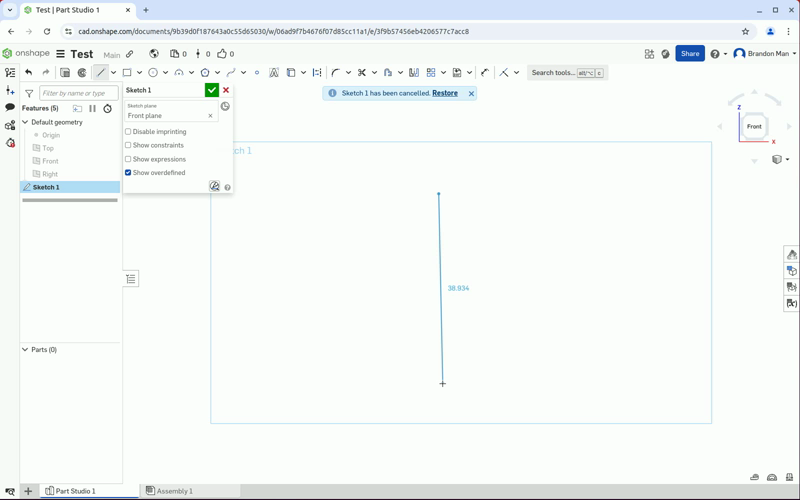
click(442, 383)
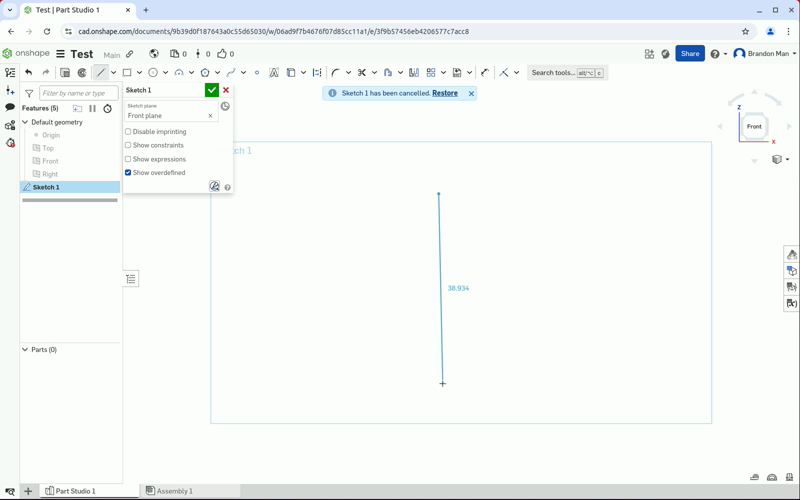
key_up(shift)
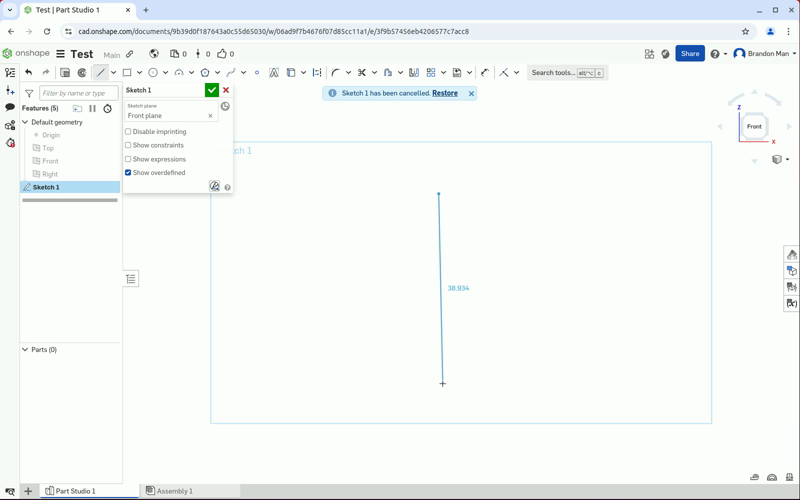
key(esc)
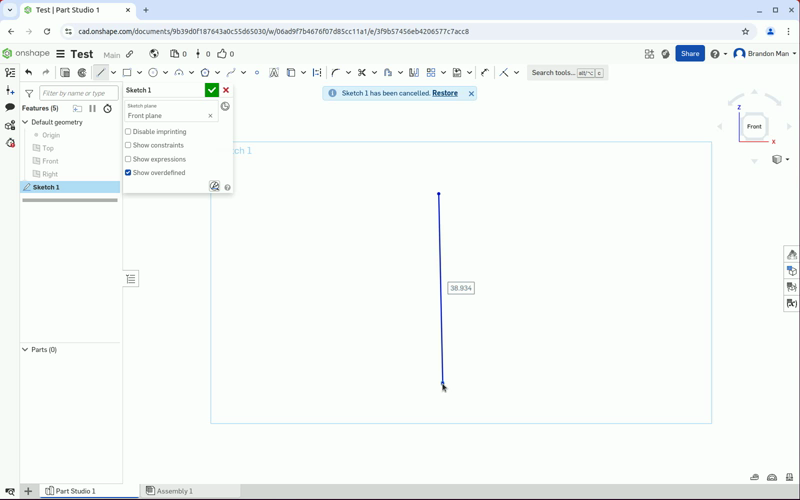
key(a)
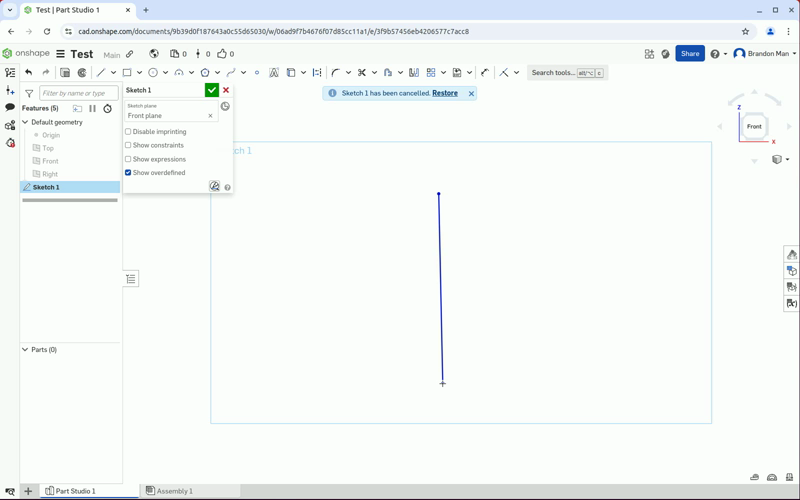
mouse_move(442, 383)
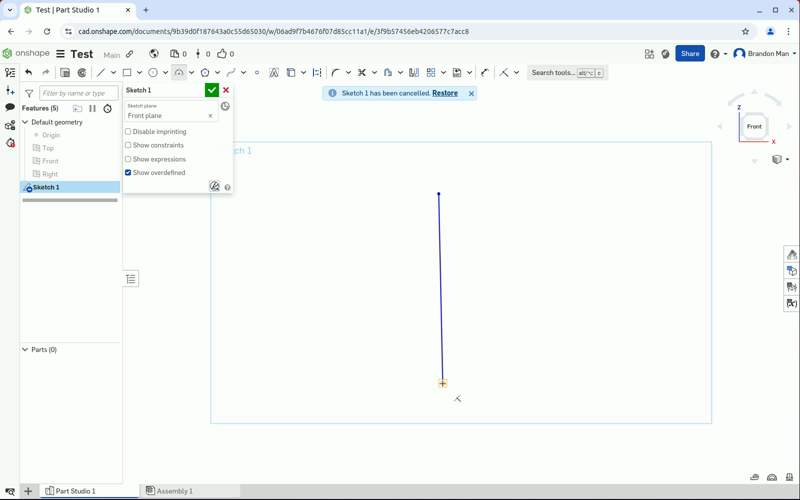
click(442, 383)
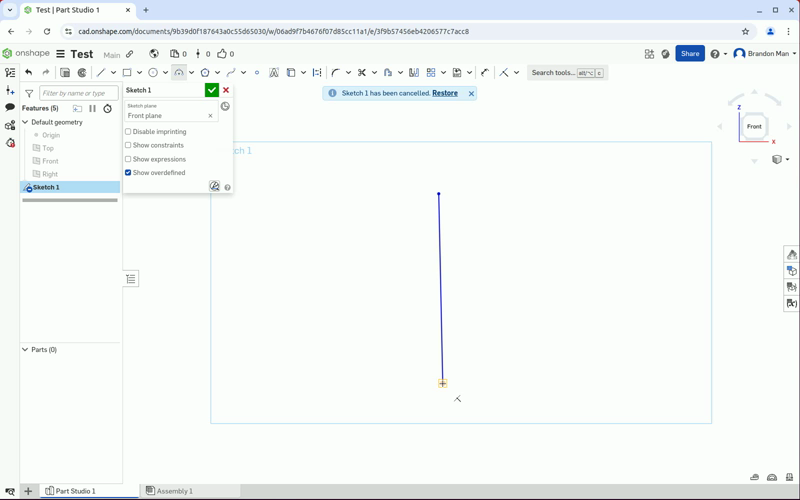
key_down(shift)
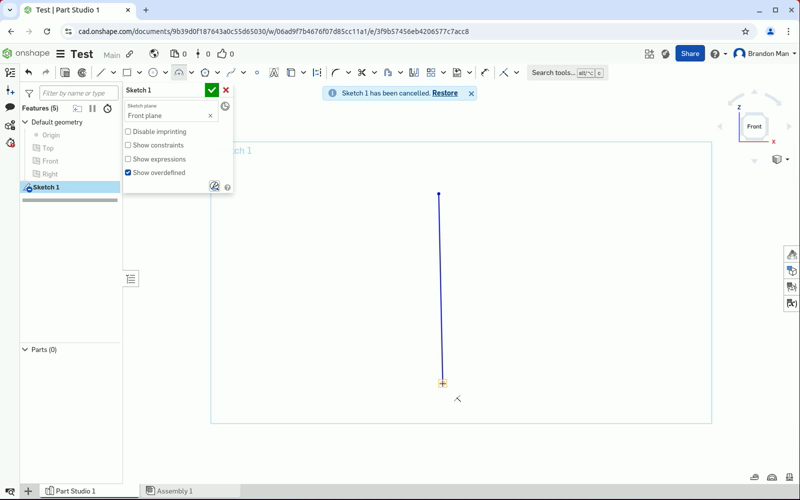
mouse_move(444, 387)
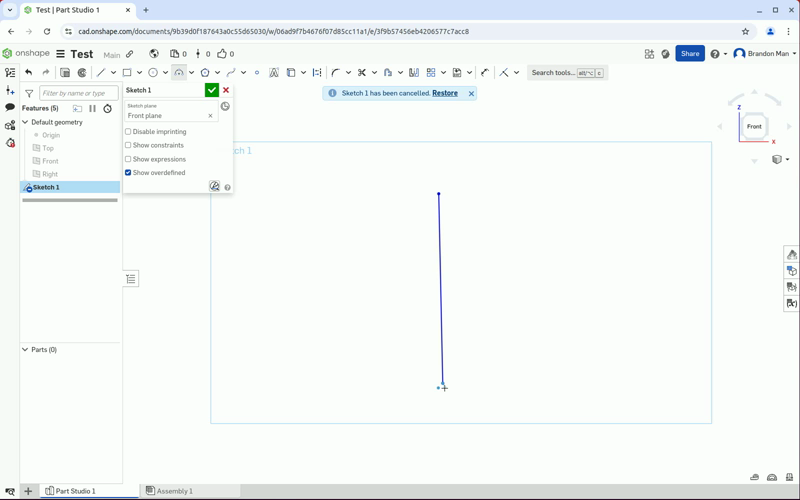
scroll(6)
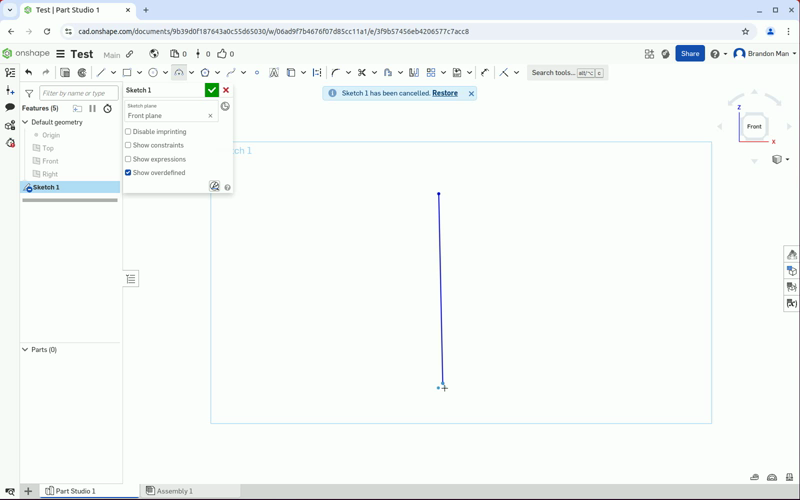
scroll(6)
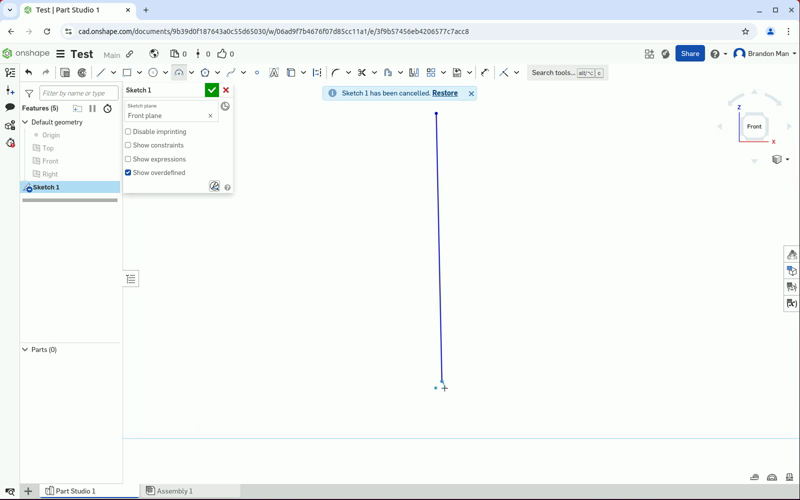
scroll(6)
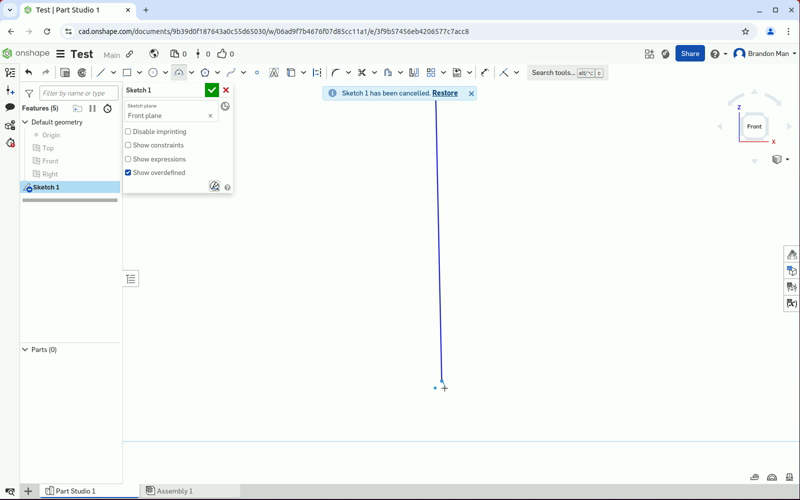
scroll(6)
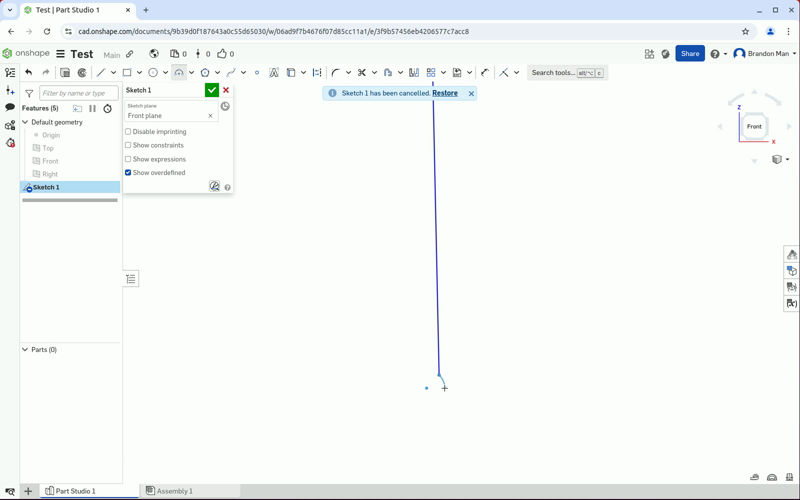
scroll(6)
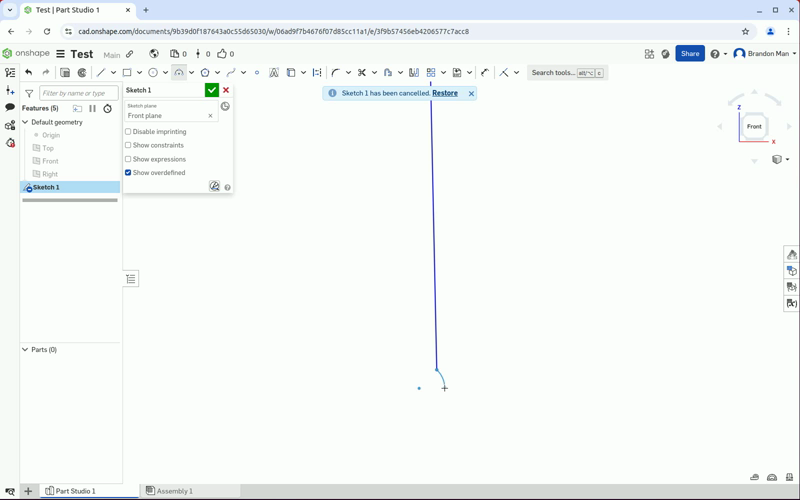
scroll(6)
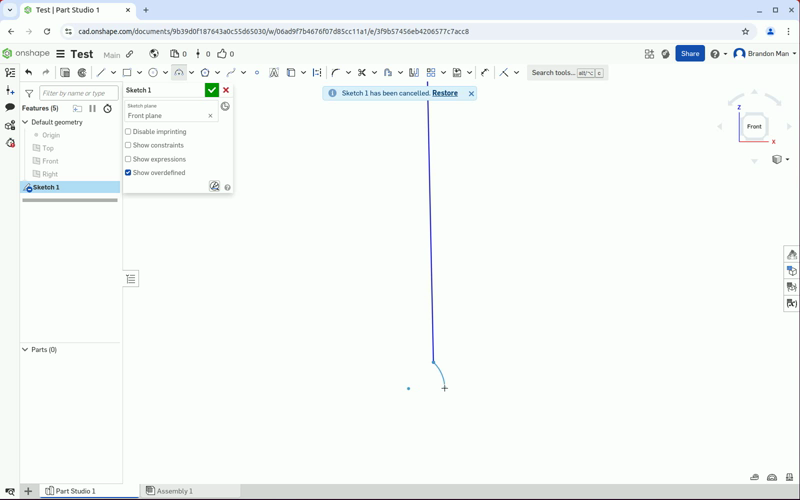
scroll(6)
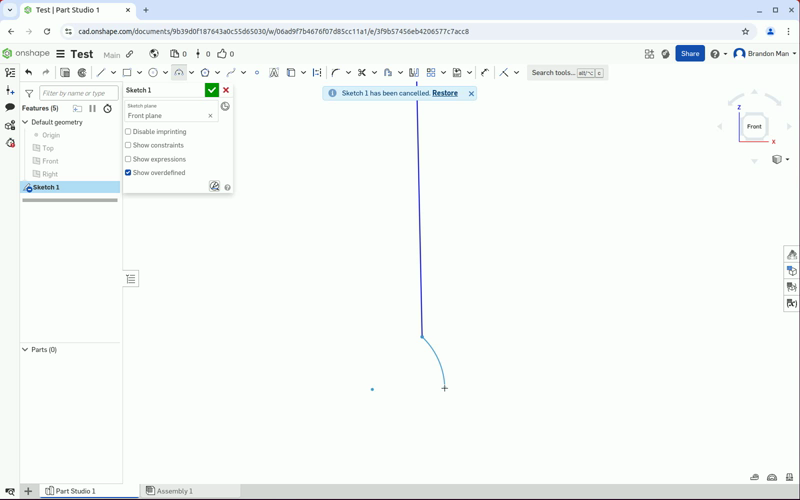
click(444, 387)
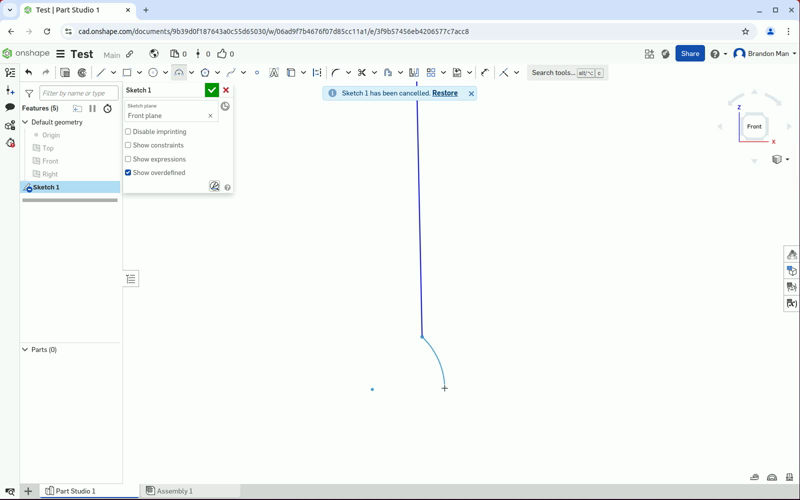
scroll(-6)
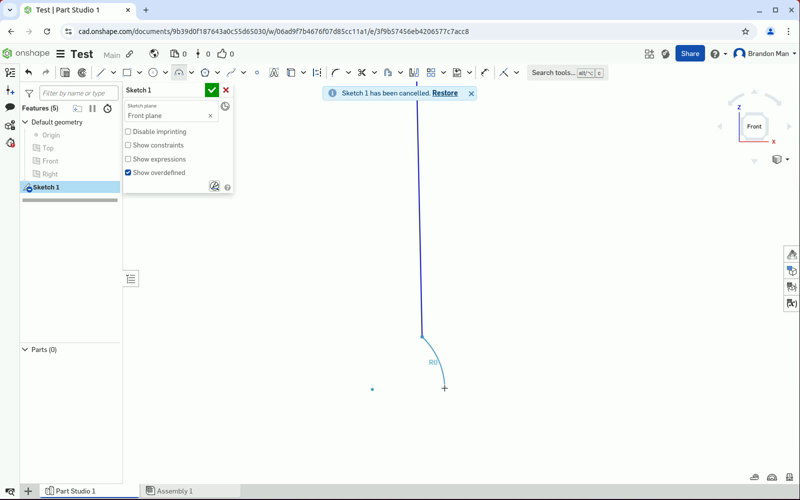
scroll(-6)
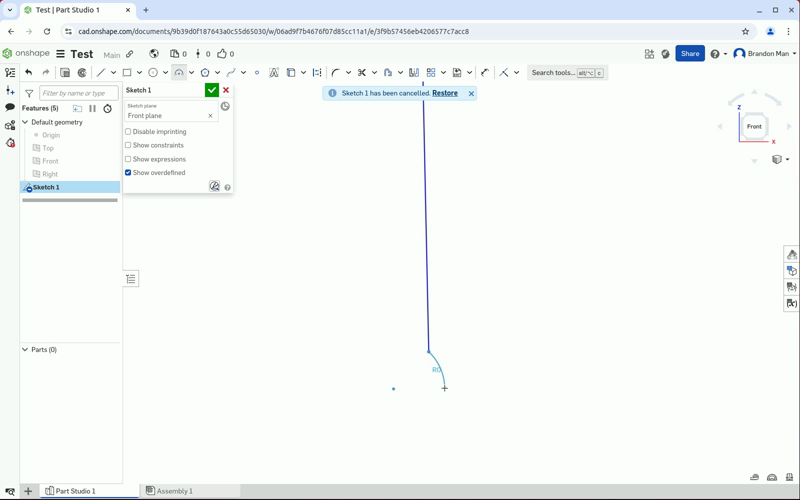
scroll(-6)
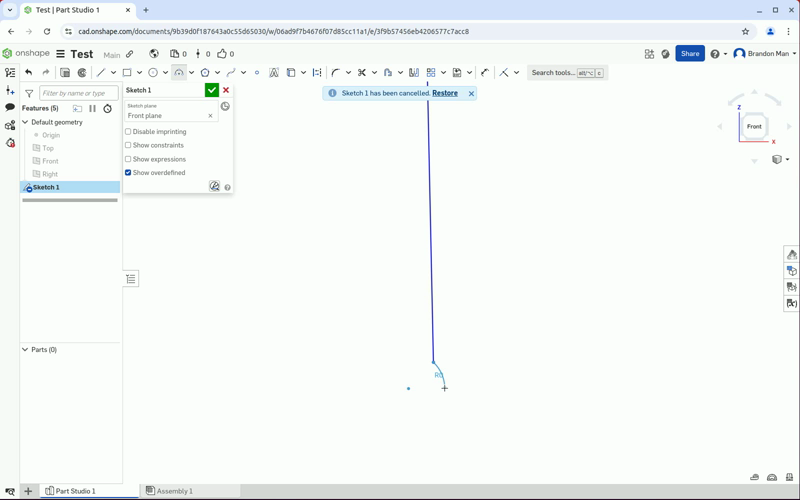
scroll(-6)
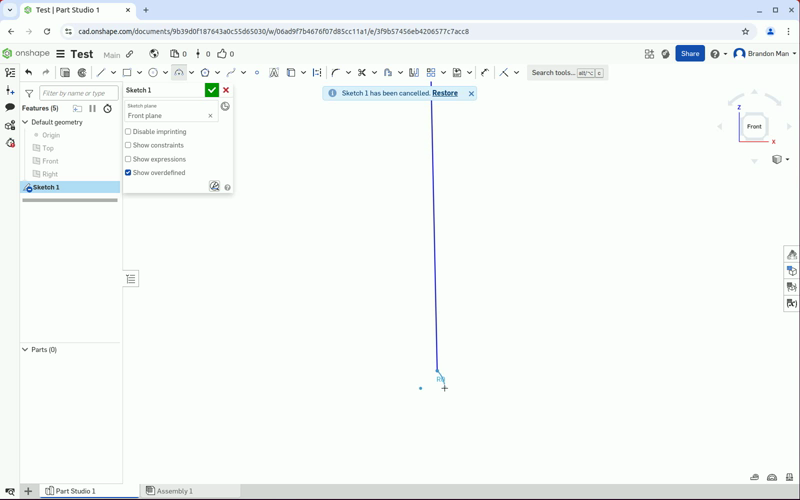
scroll(-6)
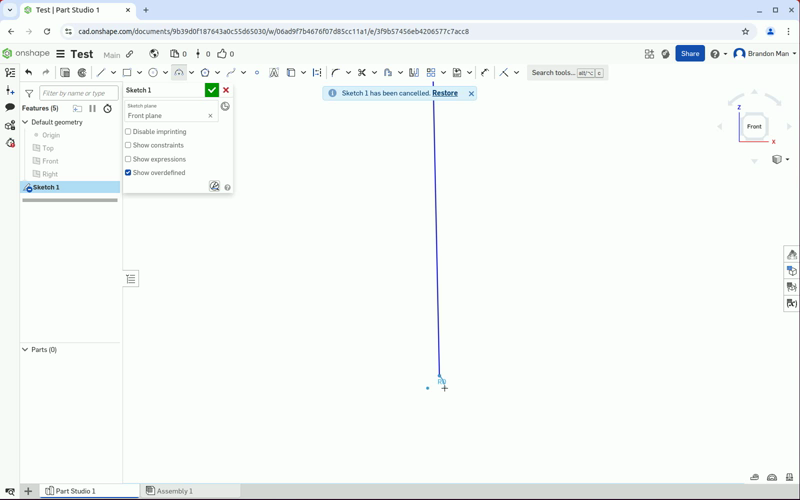
scroll(-6)
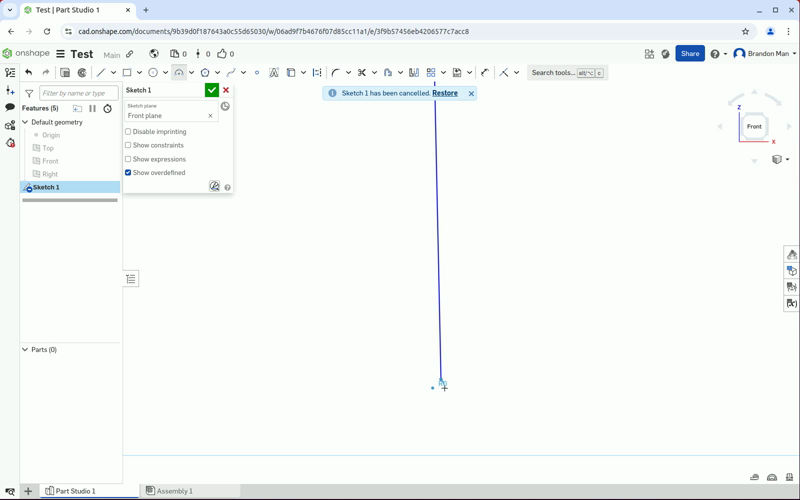
scroll(-6)
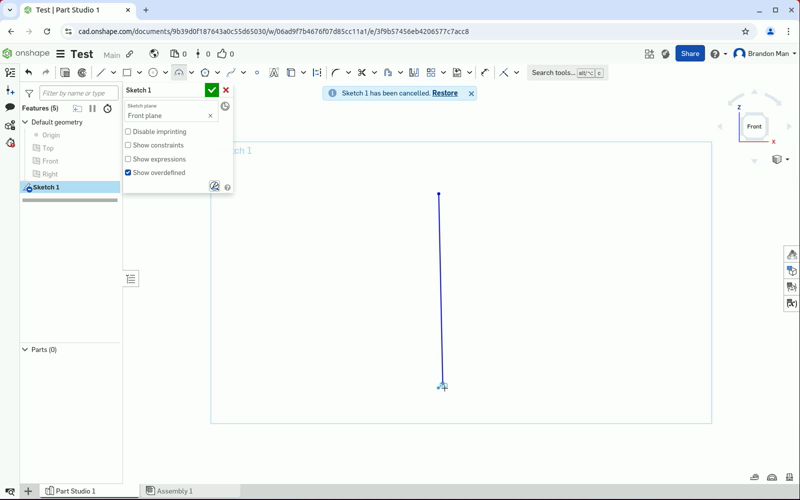
mouse_move(442, 385)
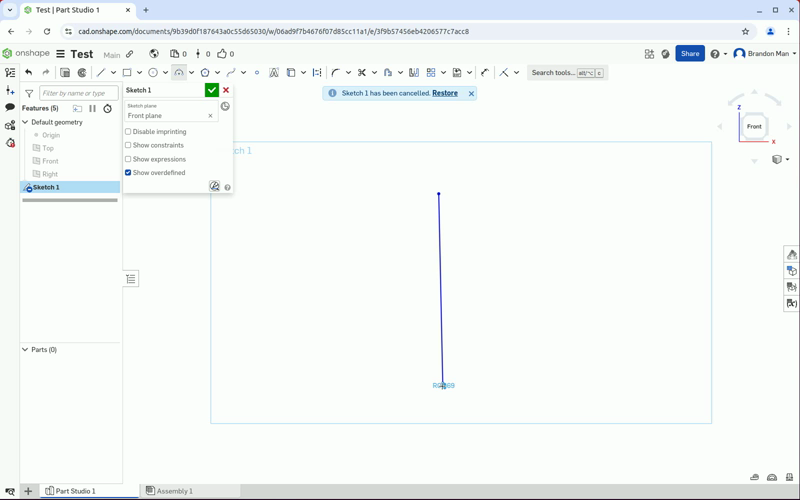
scroll(6)
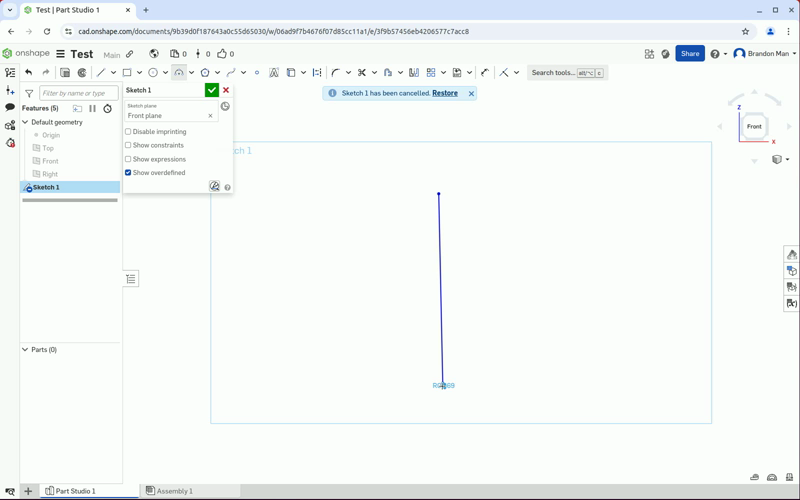
scroll(6)
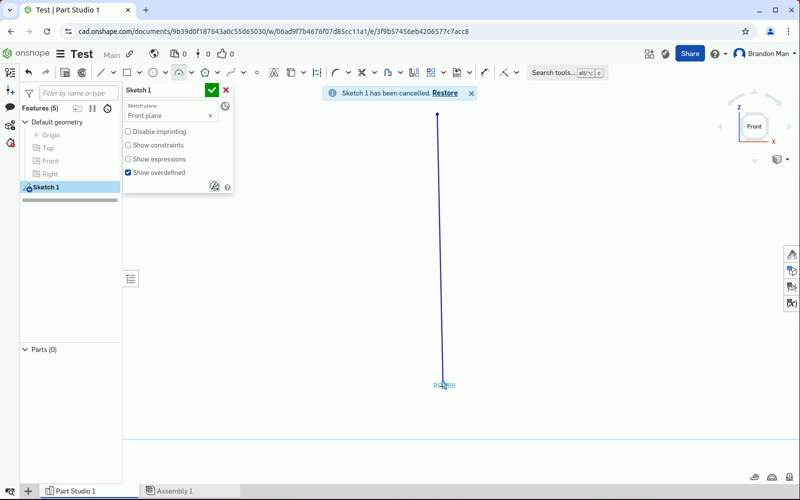
scroll(6)
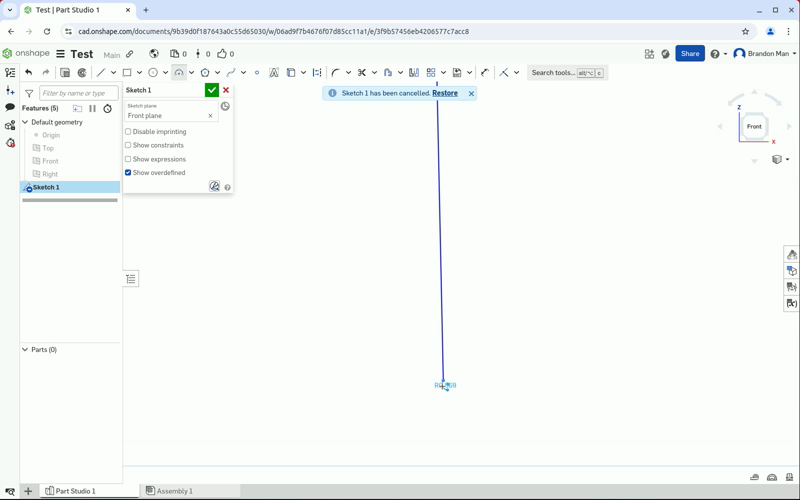
scroll(6)
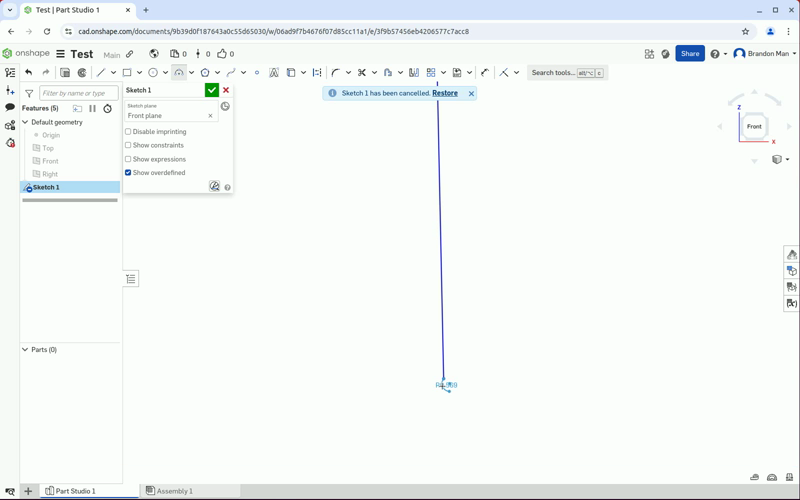
scroll(6)
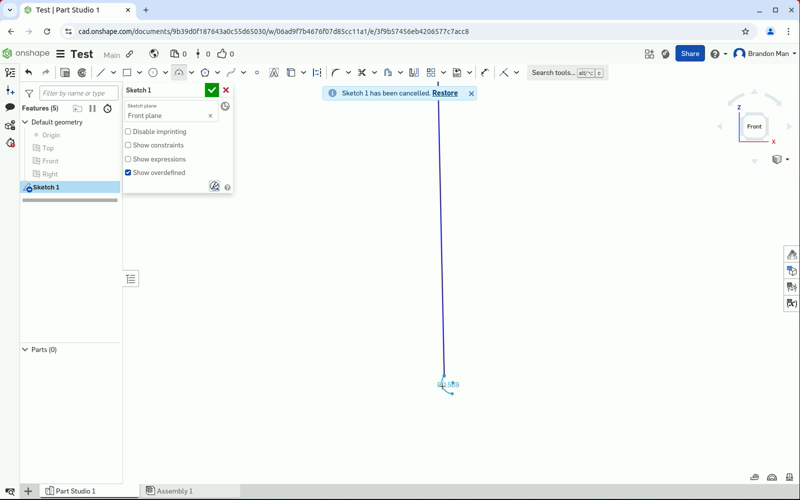
scroll(6)
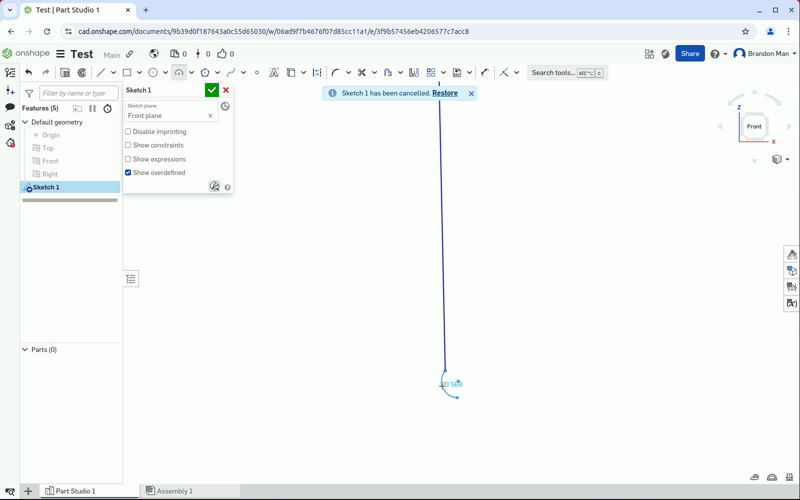
scroll(6)
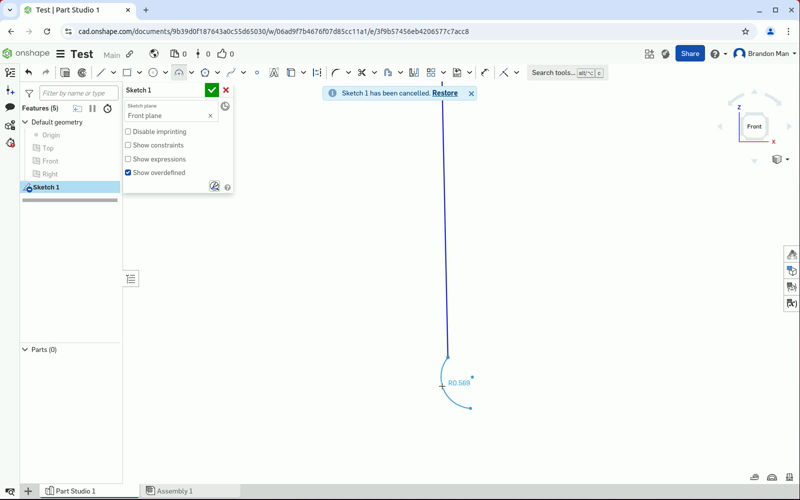
click(442, 385)
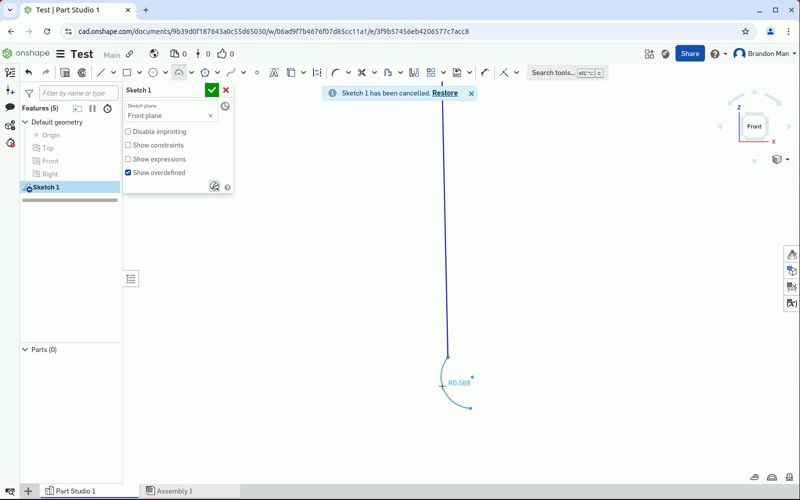
scroll(-6)
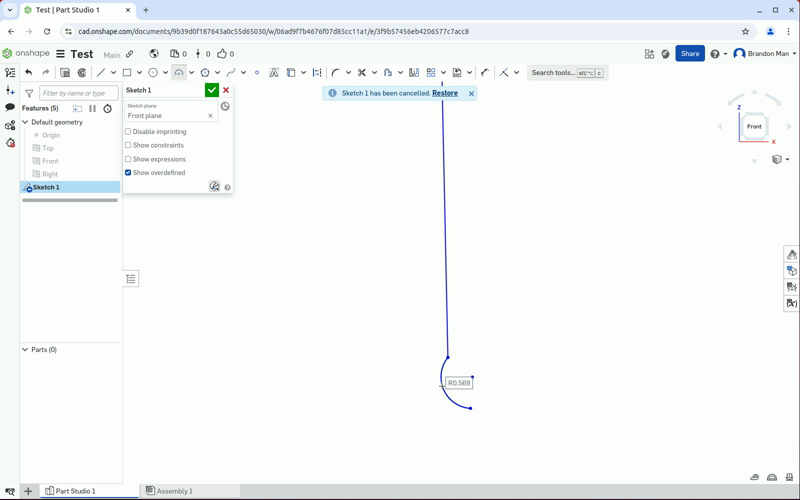
scroll(-6)
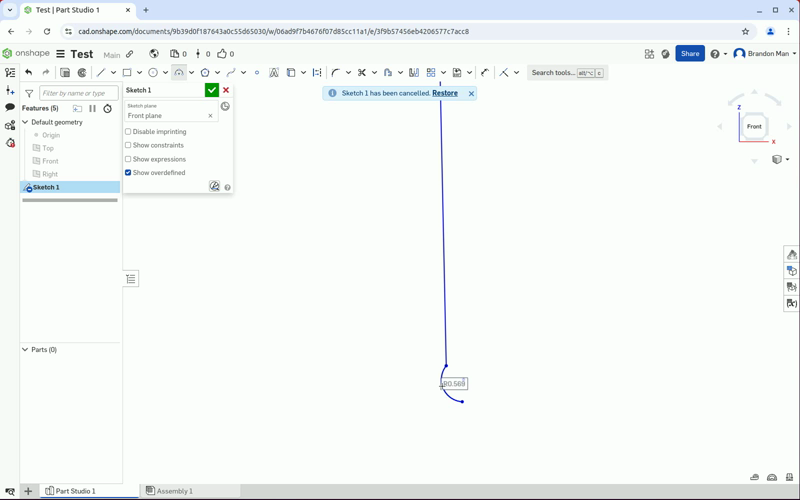
scroll(-6)
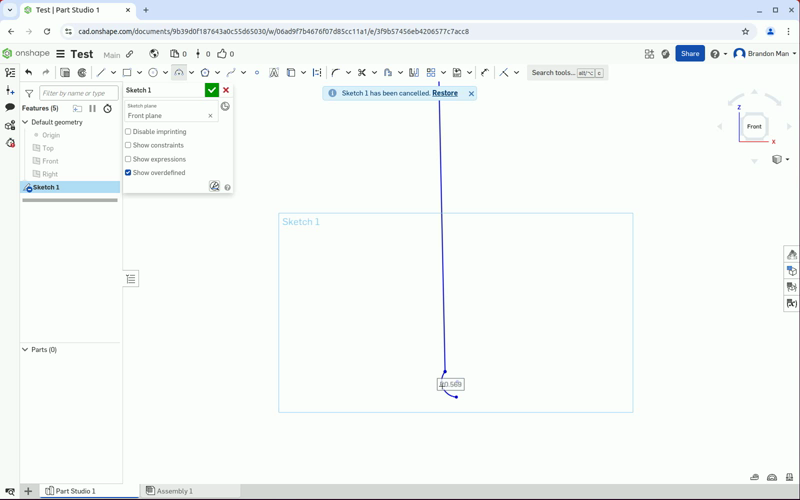
scroll(-6)
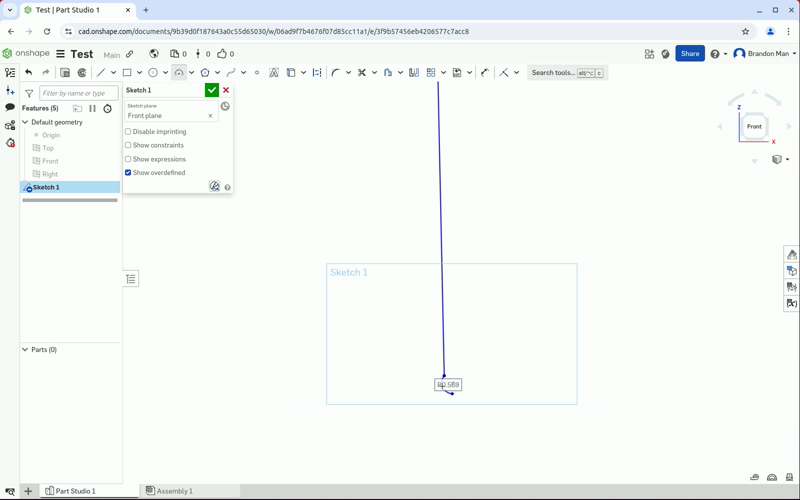
scroll(-6)
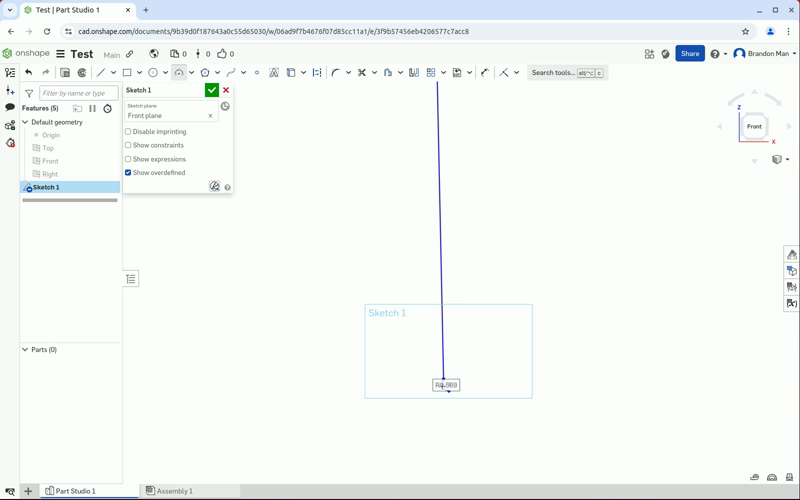
scroll(-6)
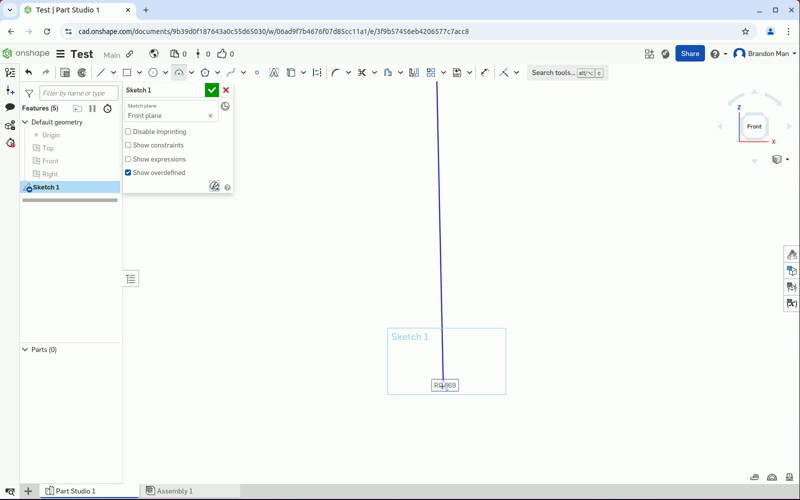
scroll(-6)
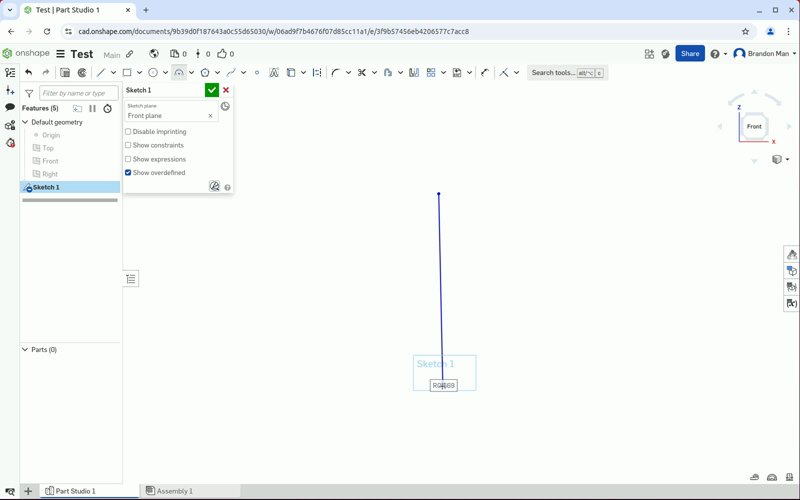
key_up(shift)
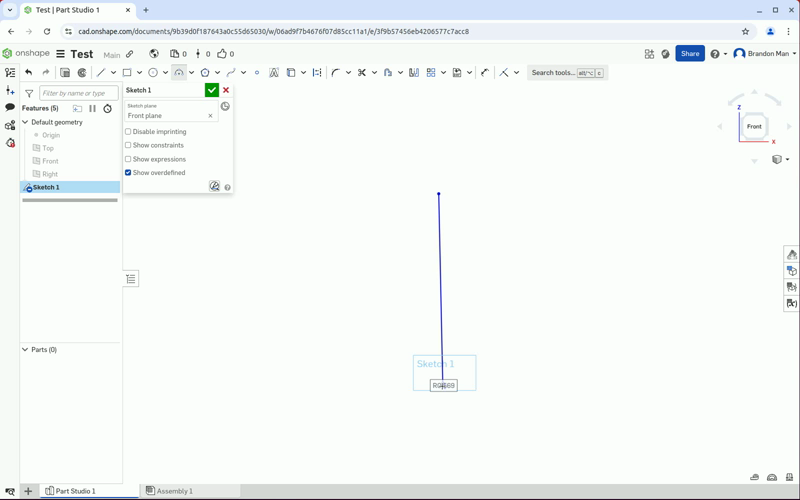
key(esc)
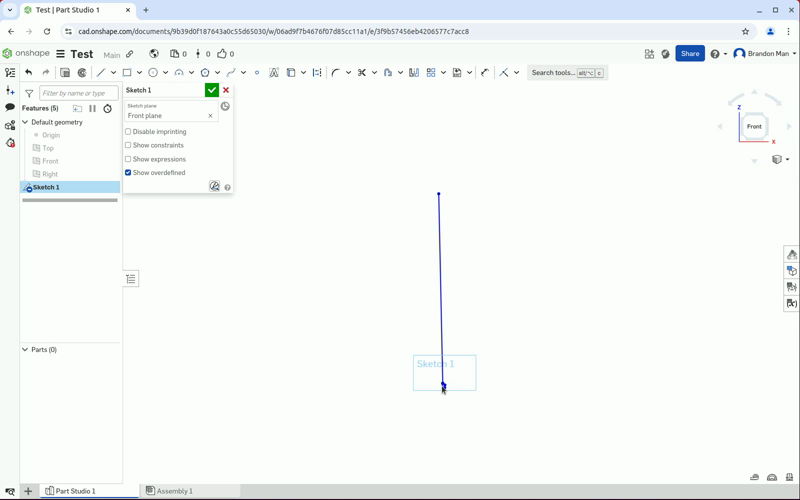
key(l)
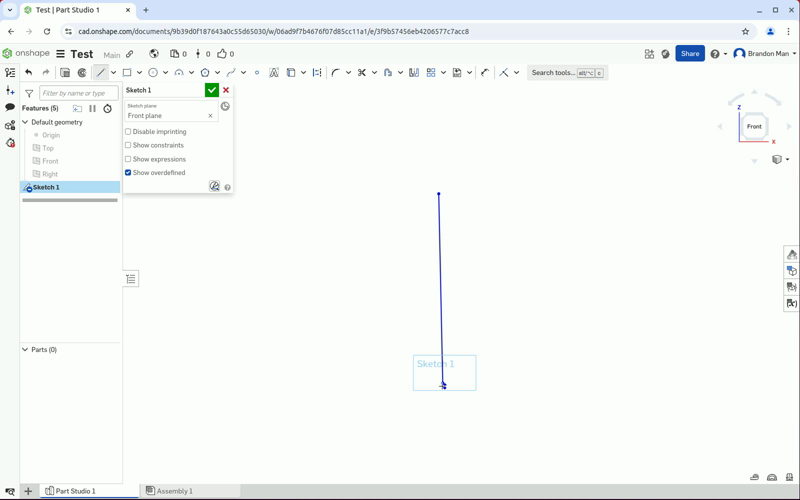
mouse_move(444, 387)
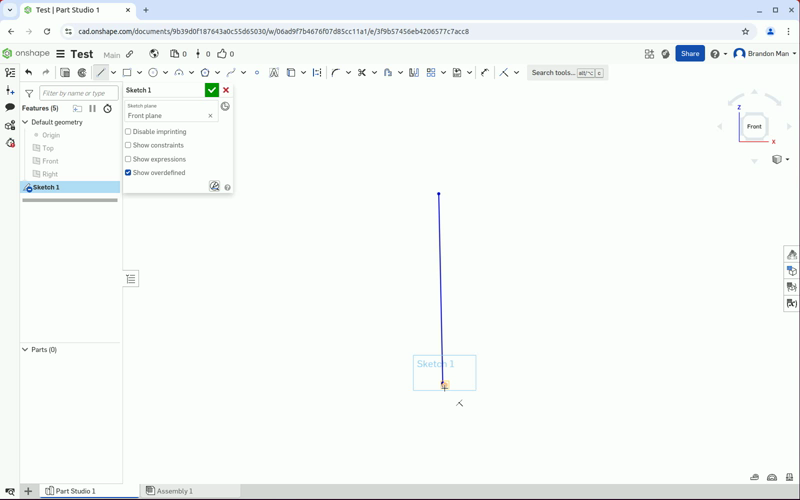
scroll(6)
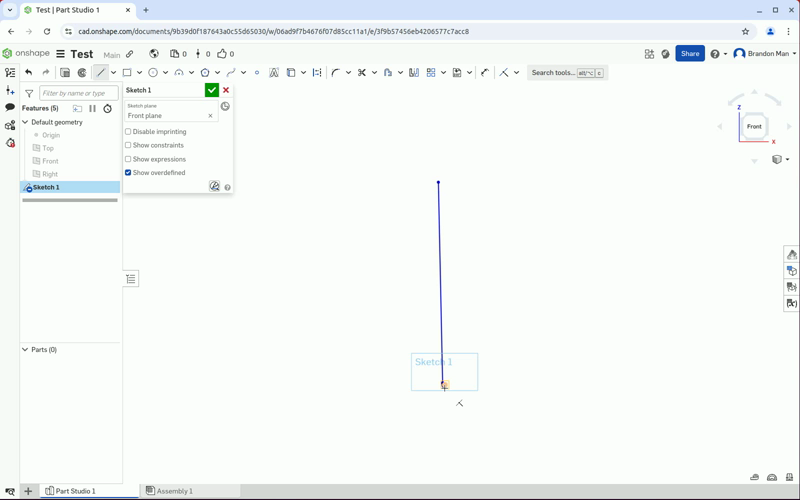
scroll(6)
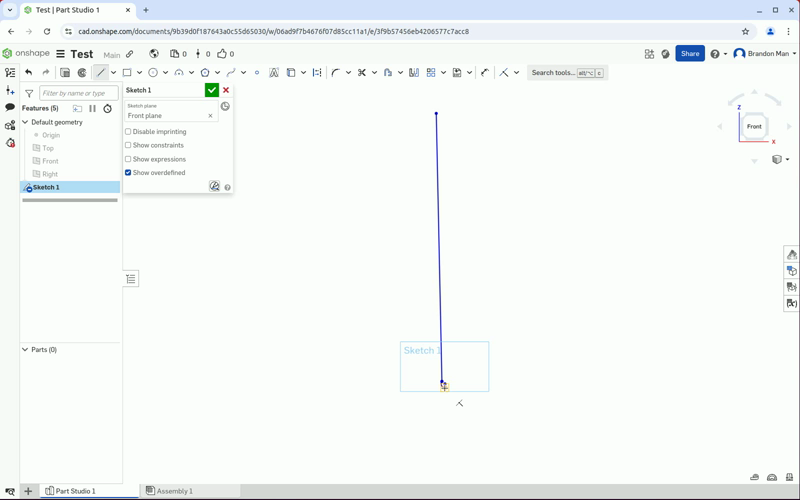
scroll(6)
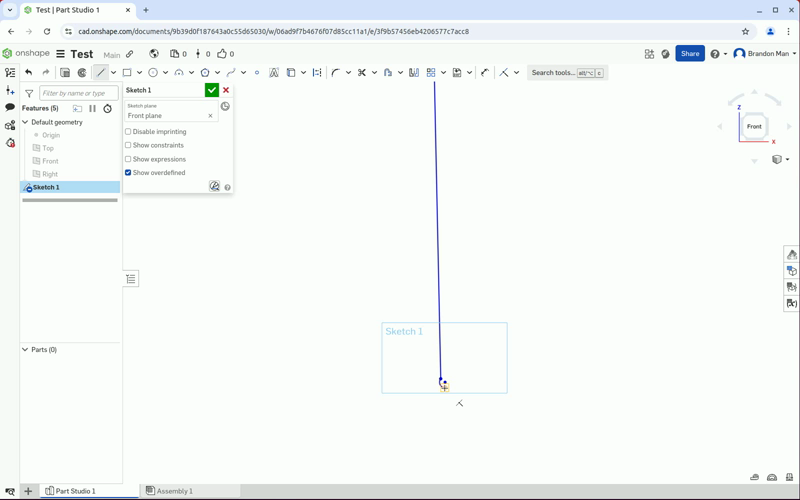
scroll(6)
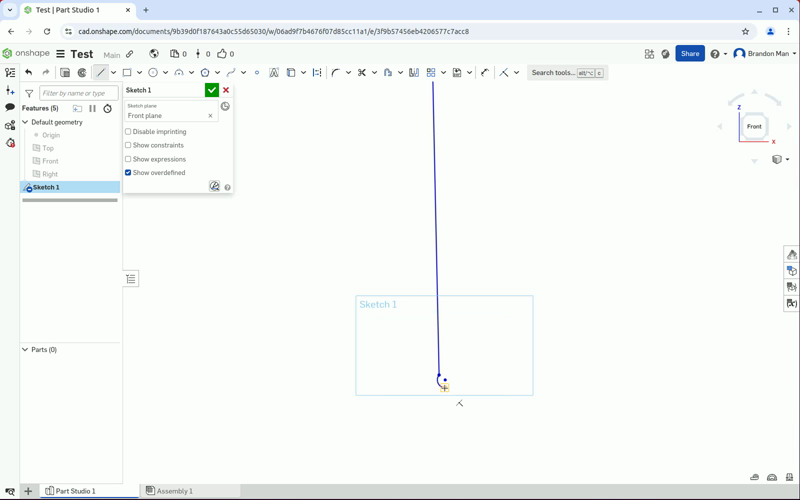
scroll(6)
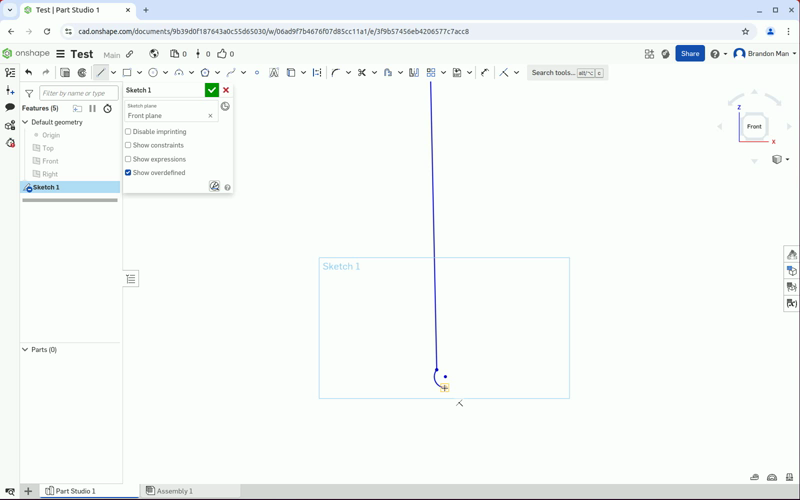
scroll(6)
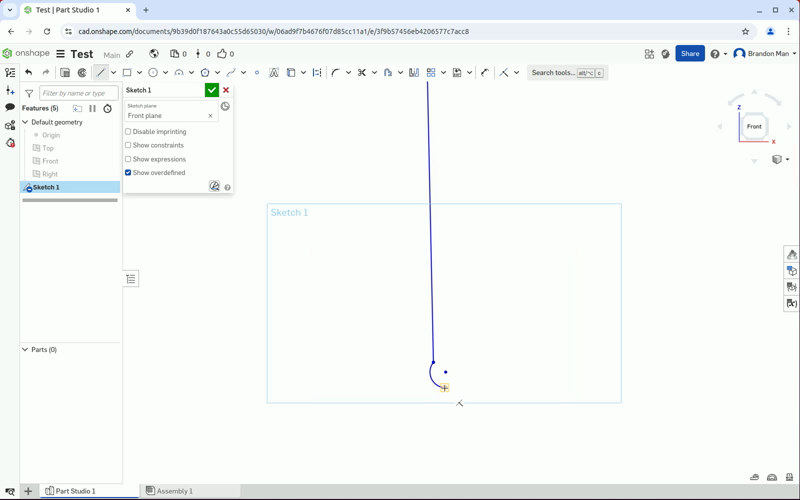
scroll(6)
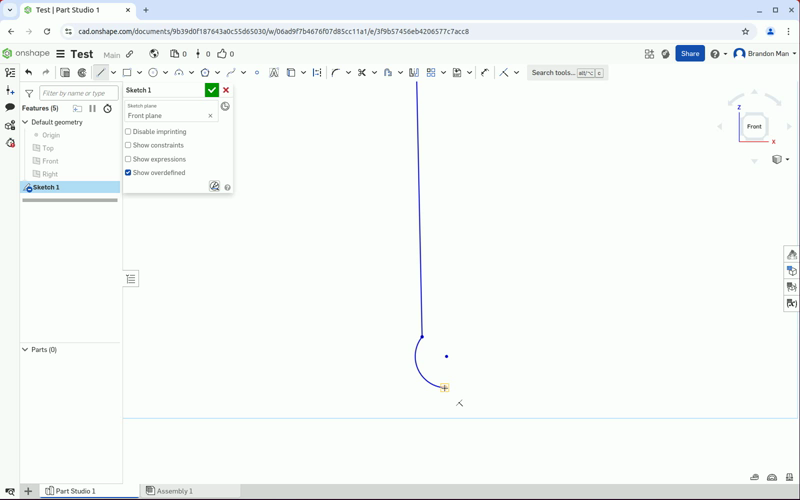
click(444, 387)
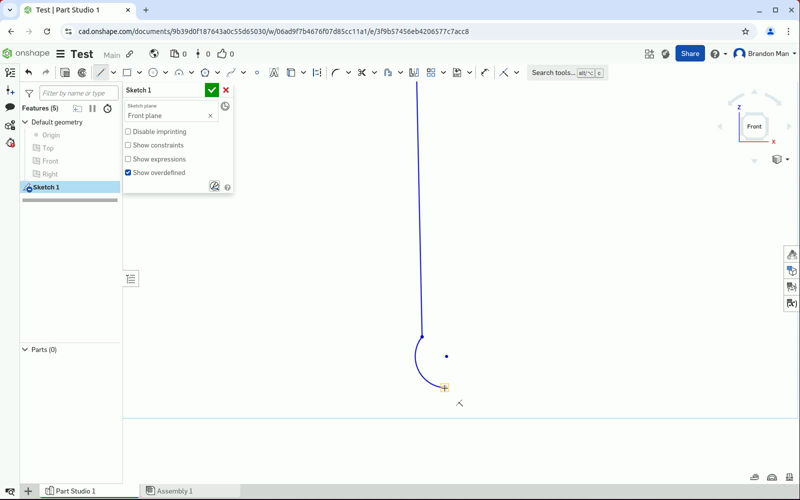
scroll(-6)
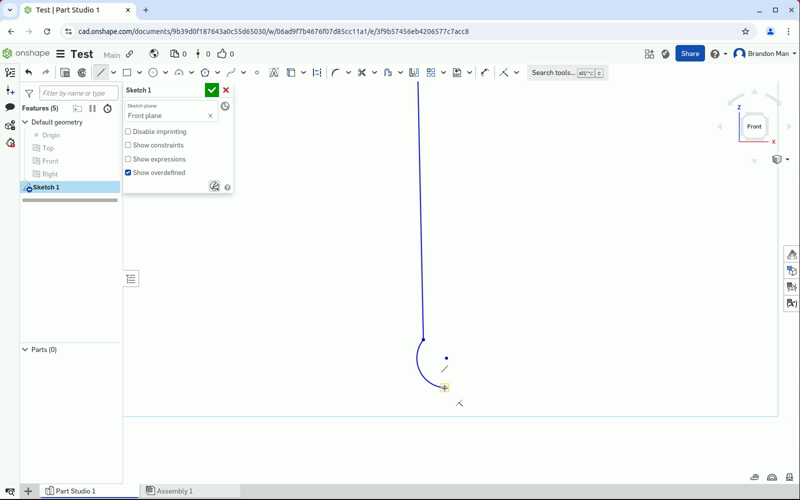
scroll(-6)
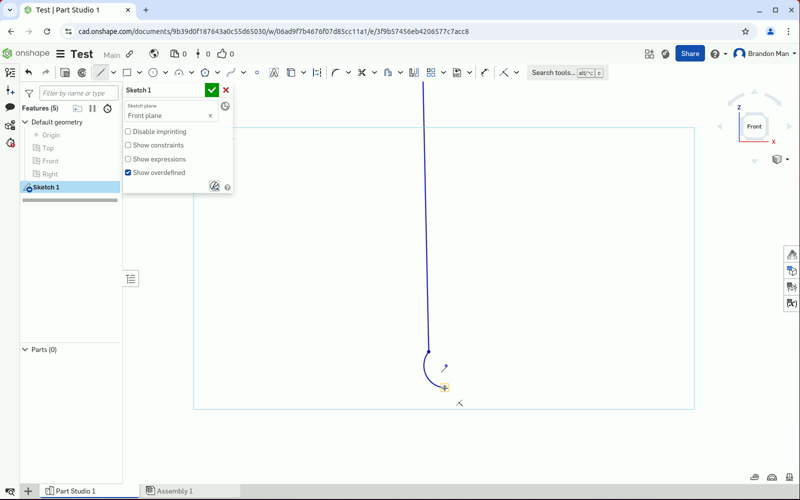
scroll(-6)
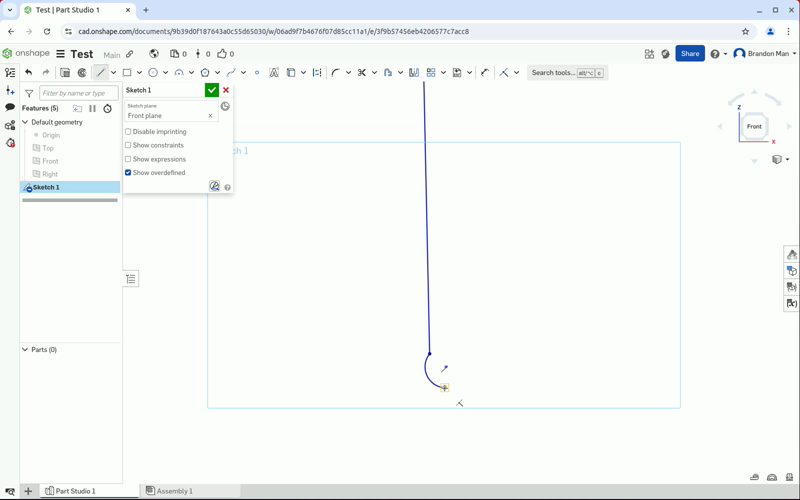
scroll(-6)
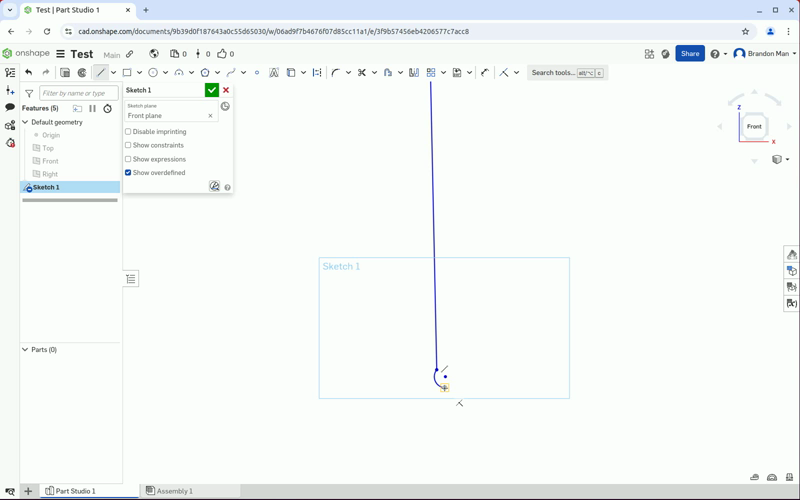
scroll(-6)
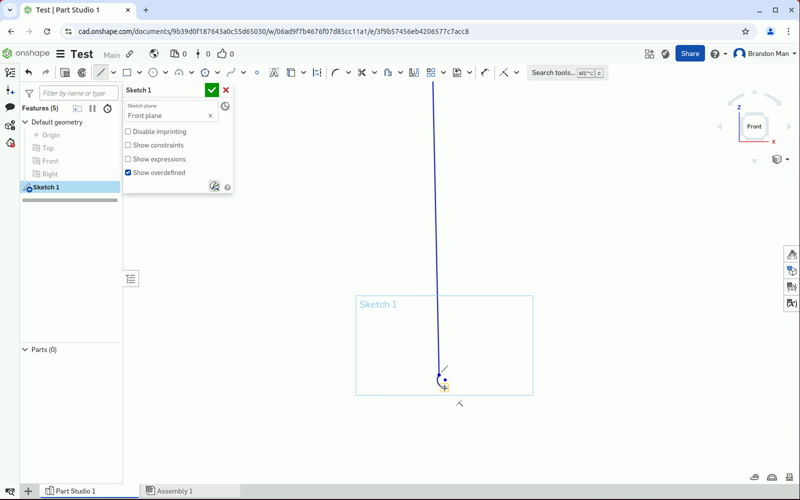
scroll(-6)
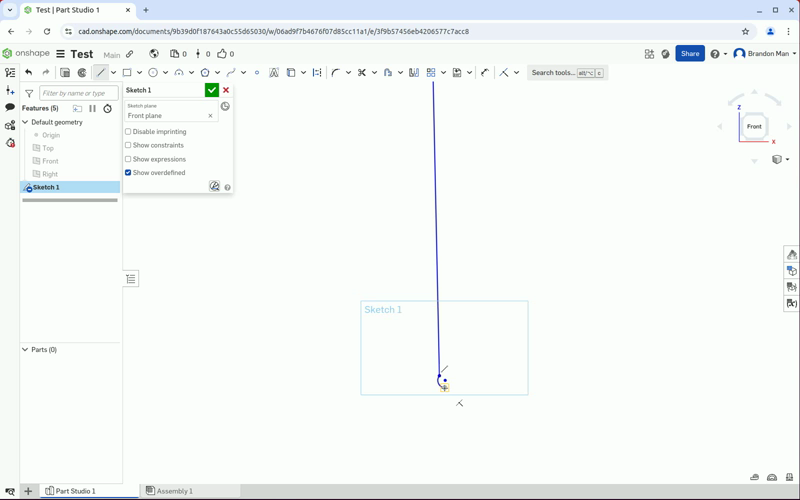
scroll(-6)
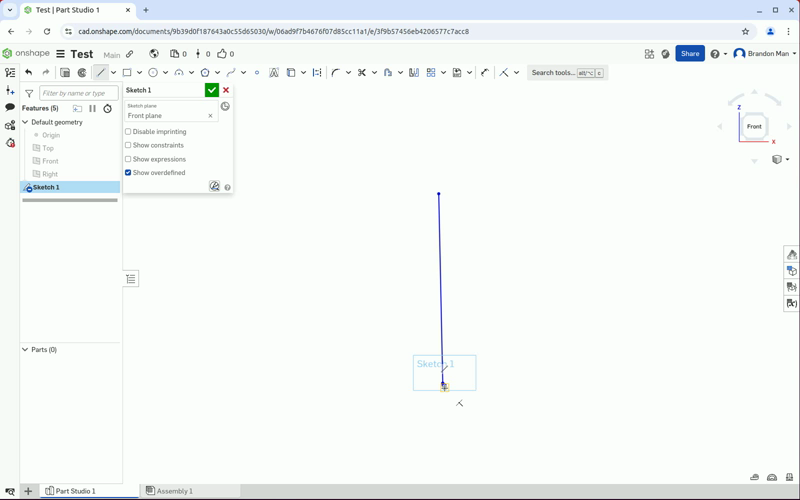
key_down(shift)
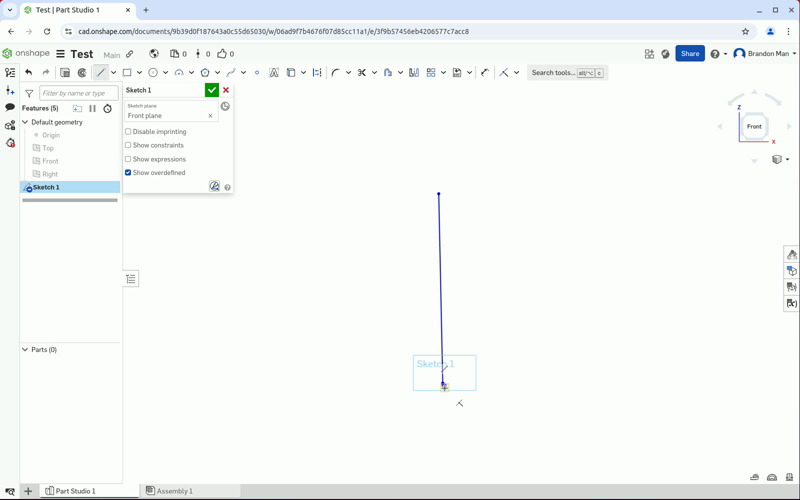
mouse_move(474, 387)
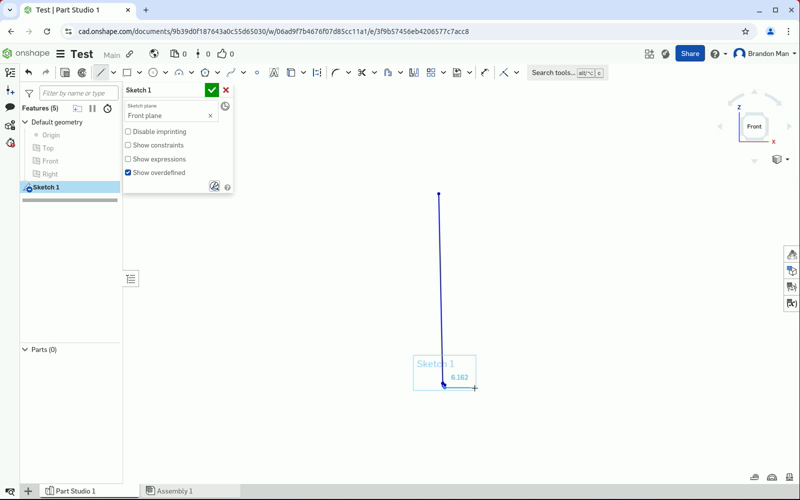
mouse_move(475, 387)
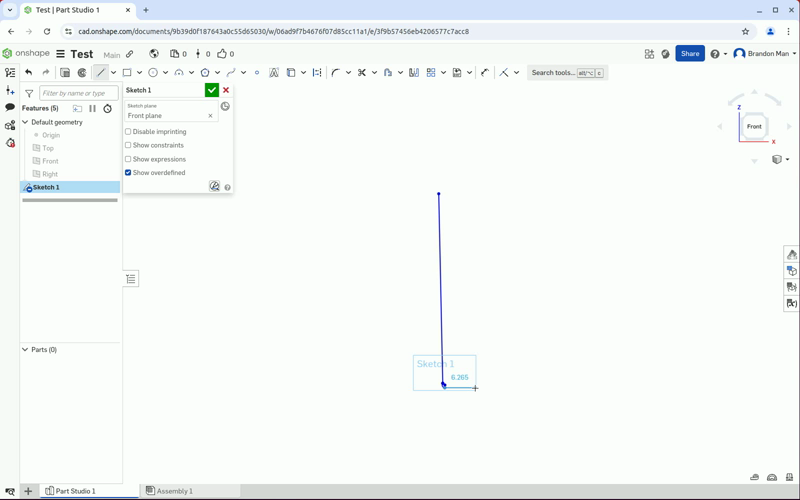
click(475, 387)
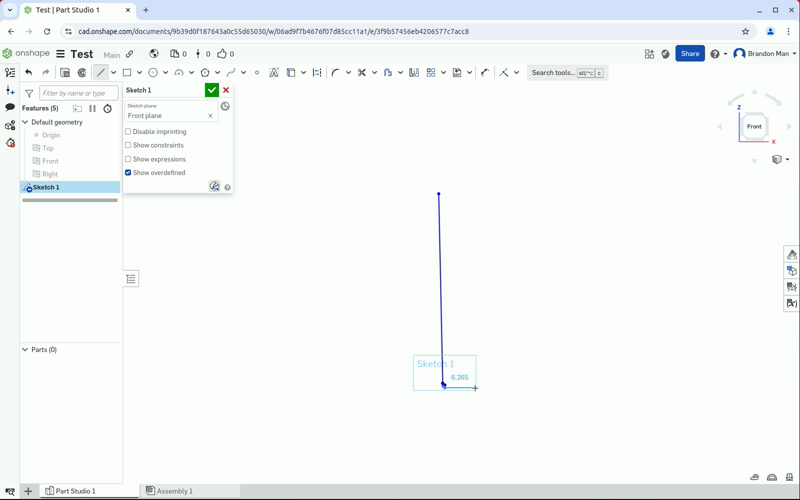
key_up(shift)
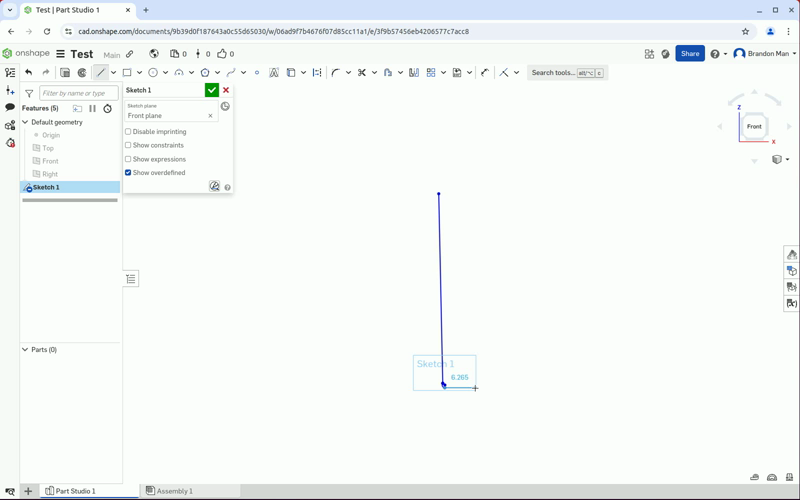
key(esc)
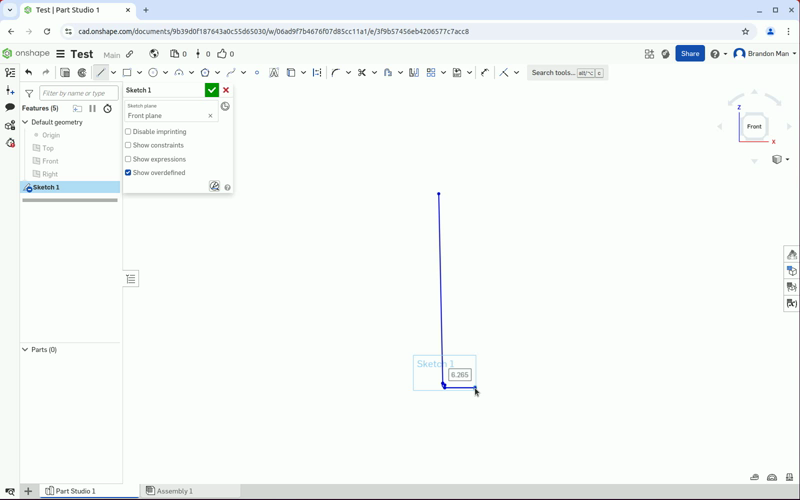
key(a)
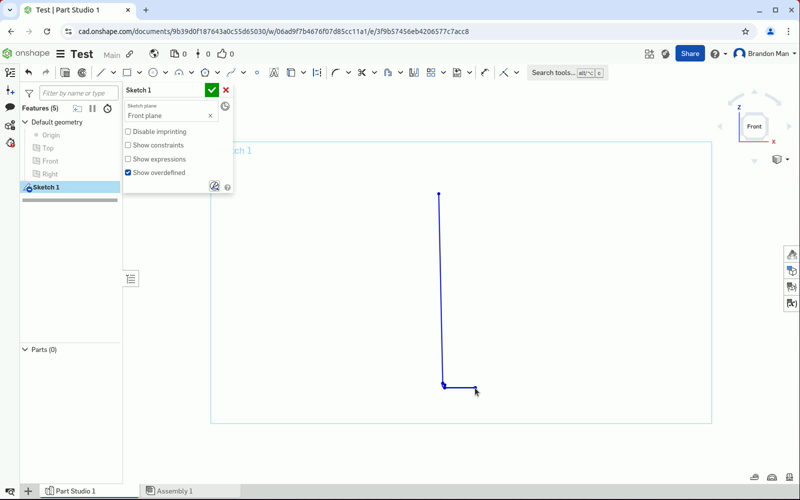
mouse_move(475, 387)
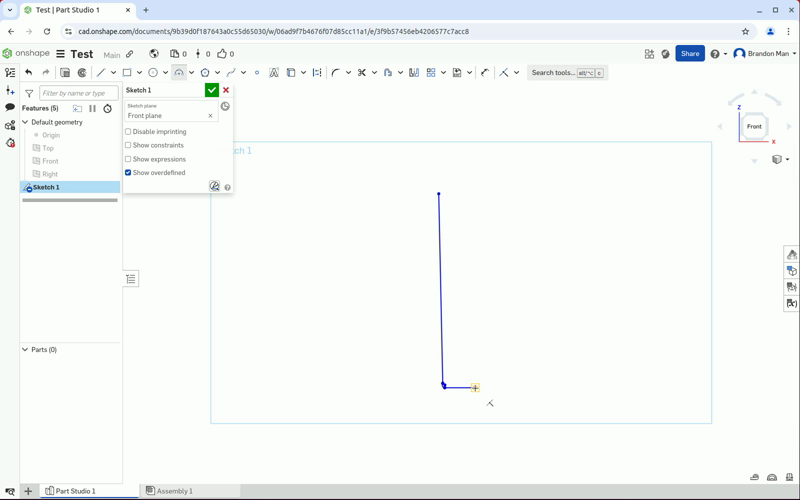
click(475, 387)
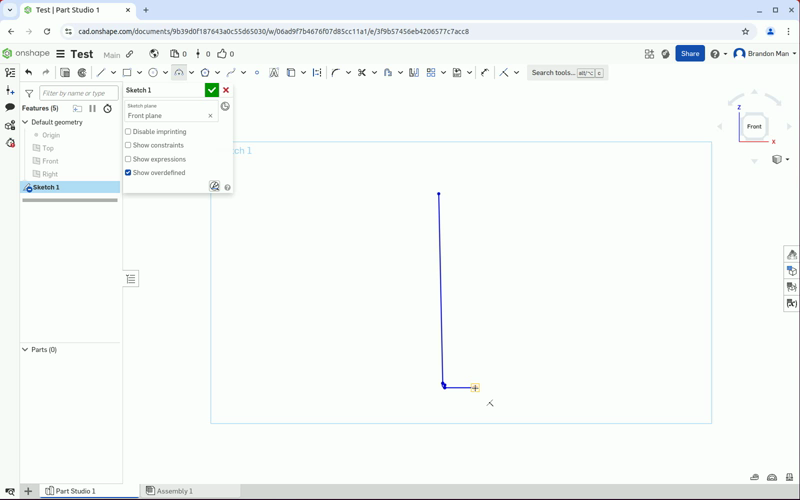
key_down(shift)
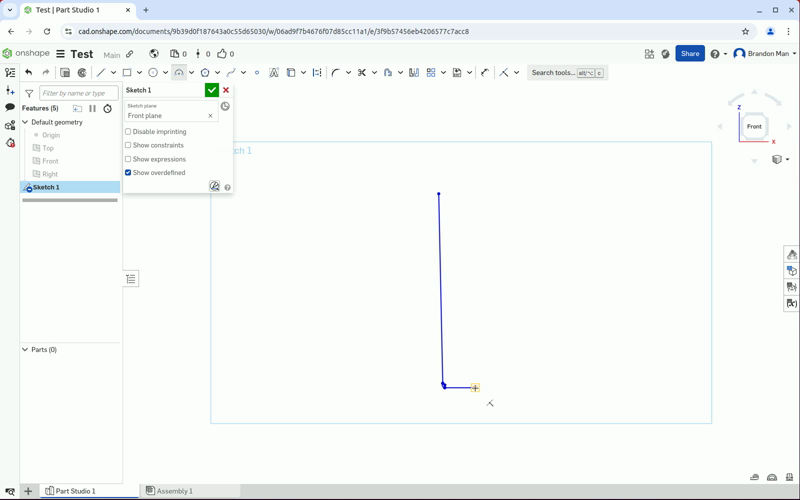
mouse_move(479, 383)
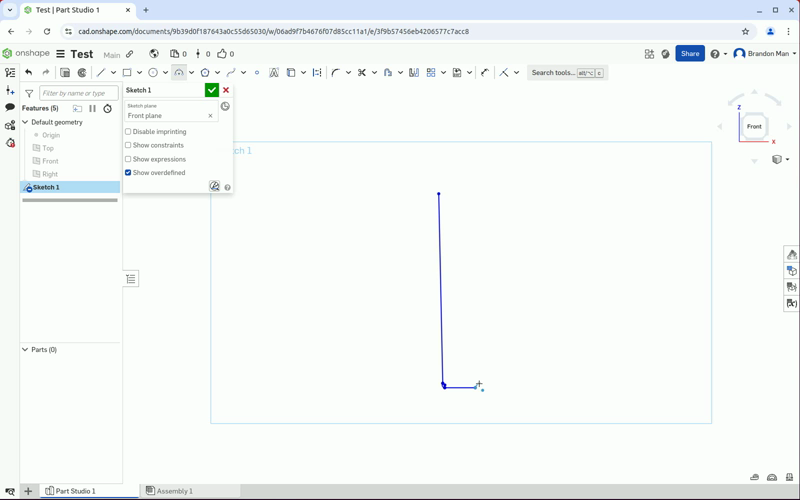
scroll(6)
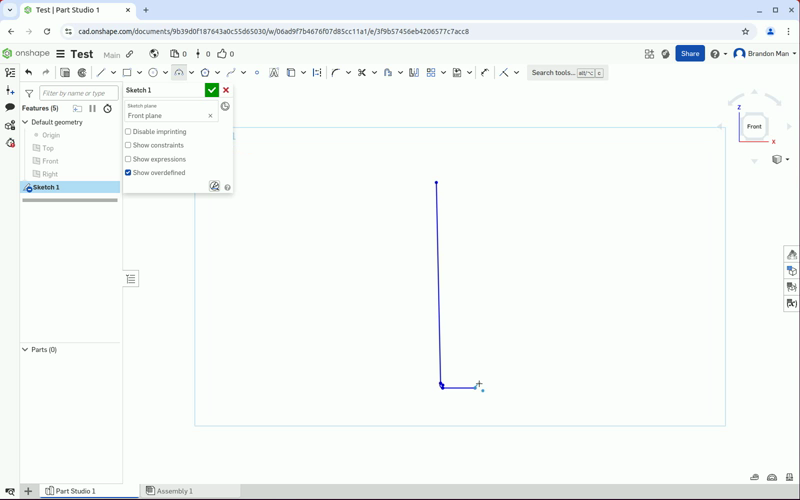
scroll(6)
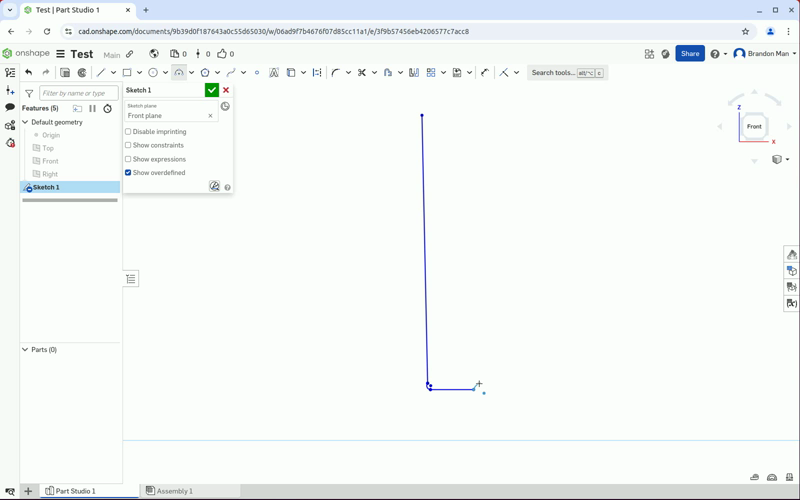
scroll(6)
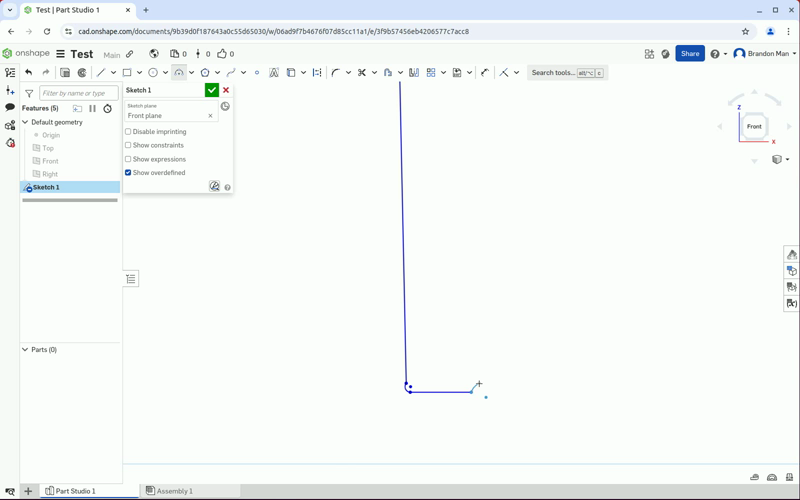
scroll(6)
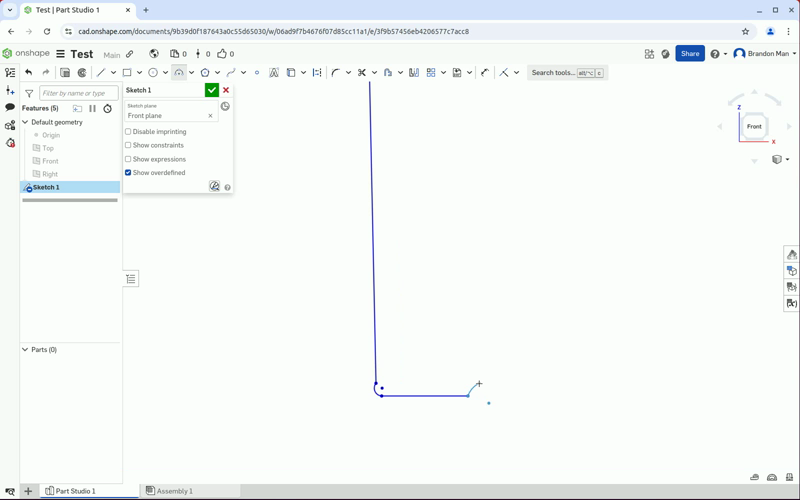
scroll(6)
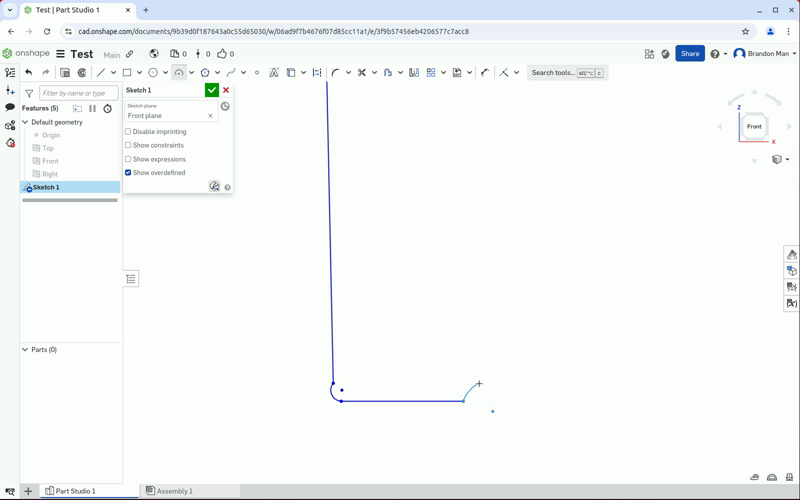
scroll(6)
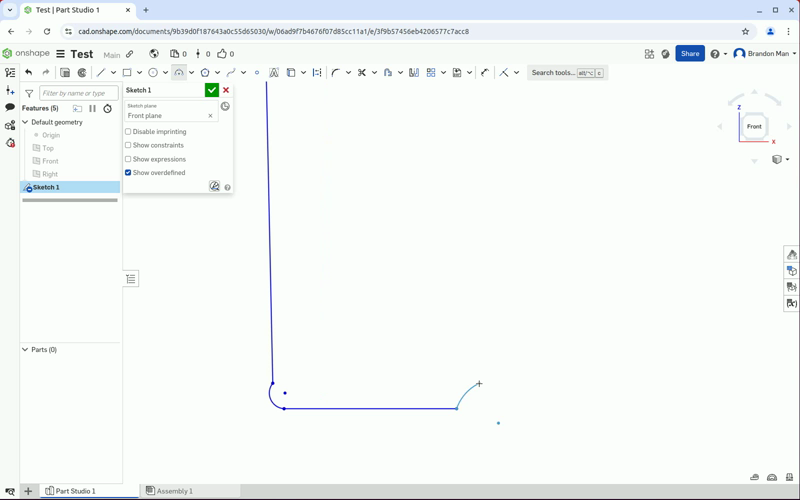
scroll(6)
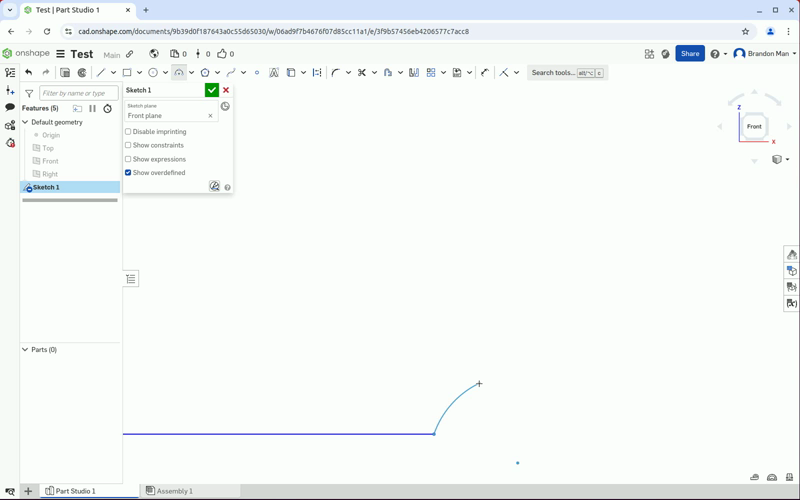
click(479, 383)
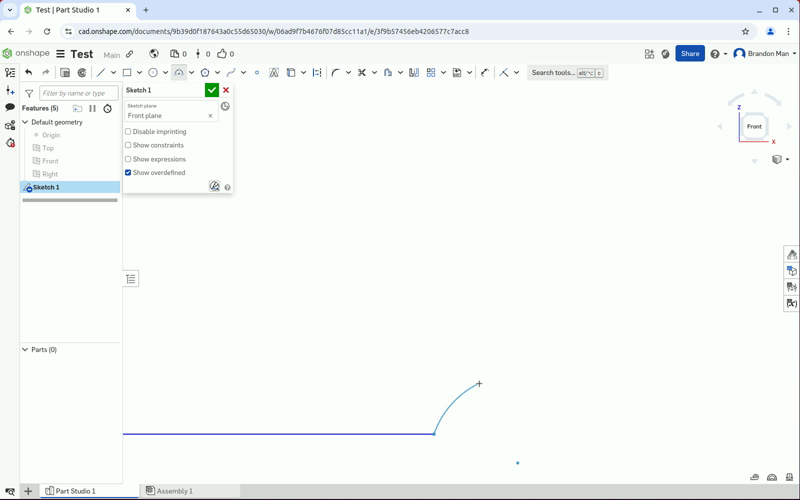
scroll(-6)
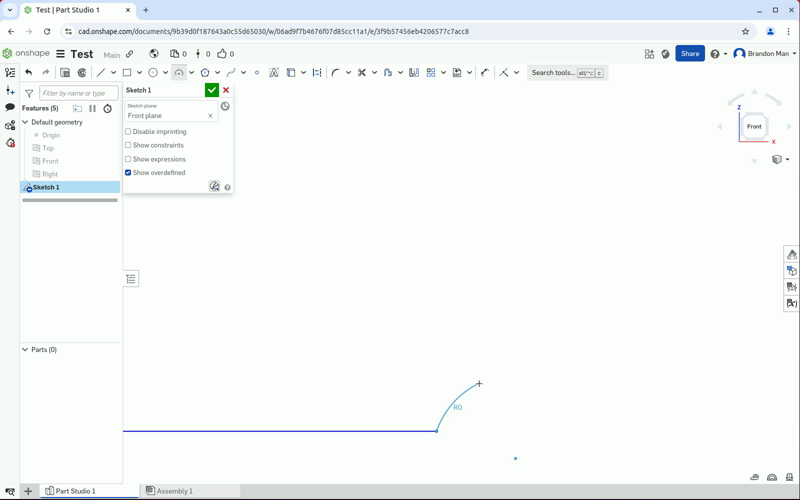
scroll(-6)
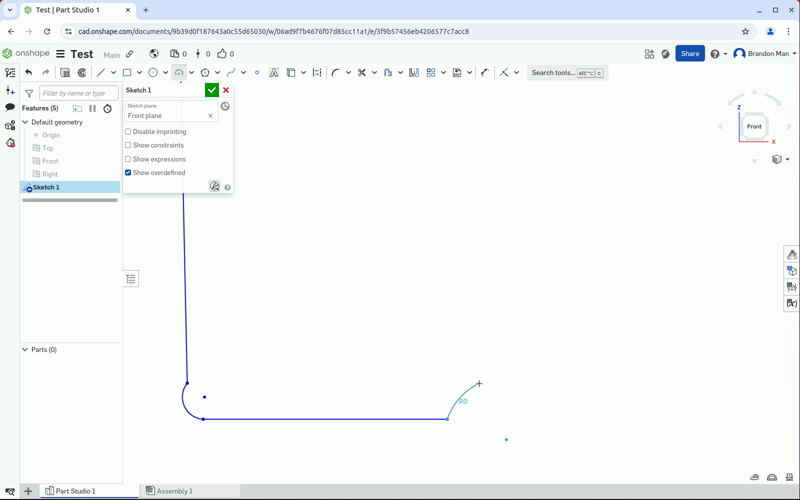
scroll(-6)
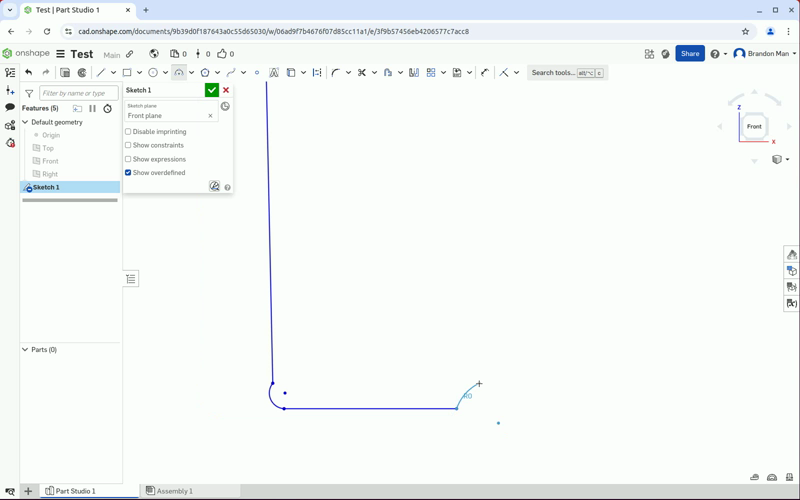
scroll(-6)
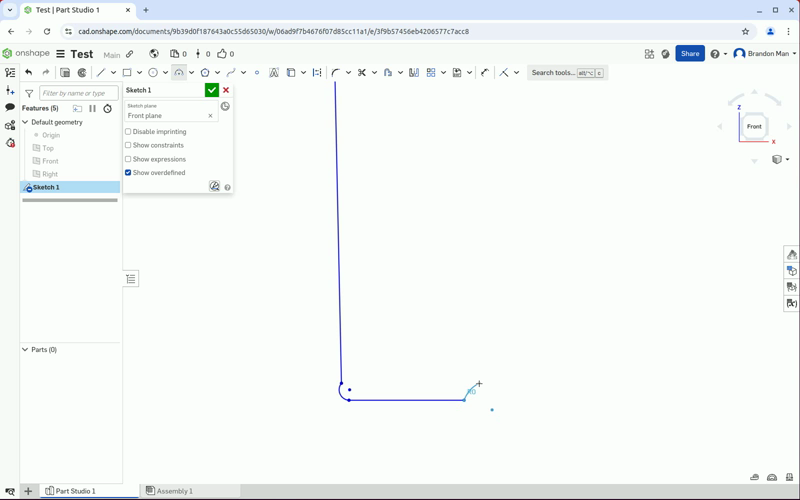
scroll(-6)
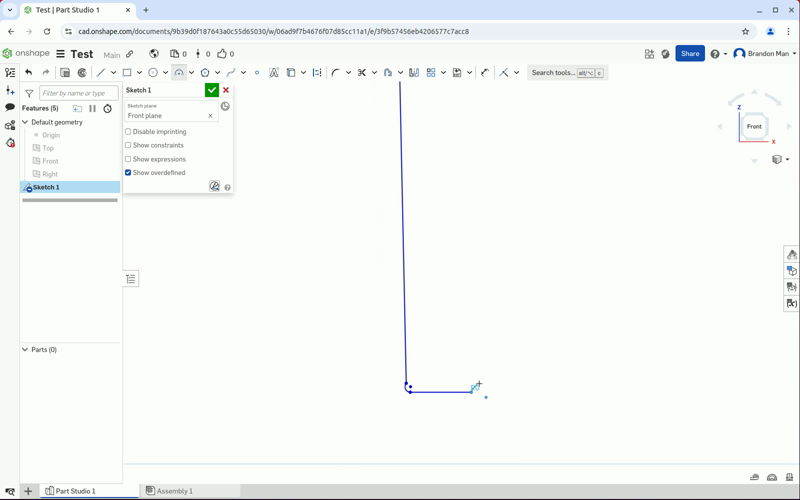
scroll(-6)
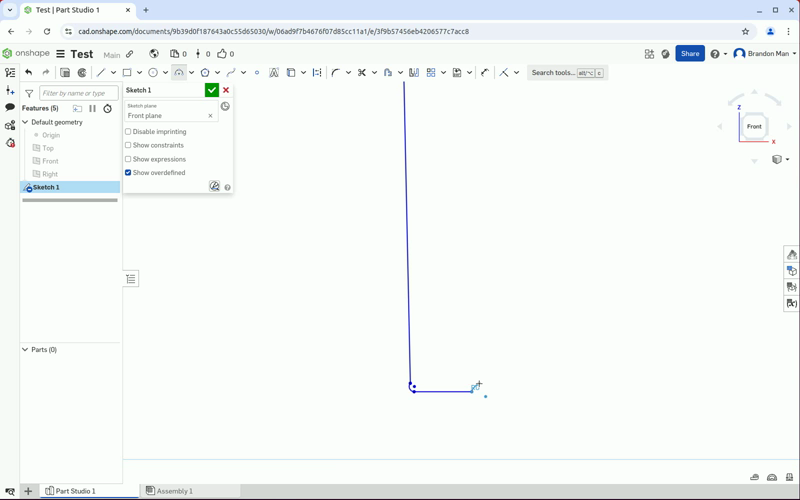
scroll(-6)
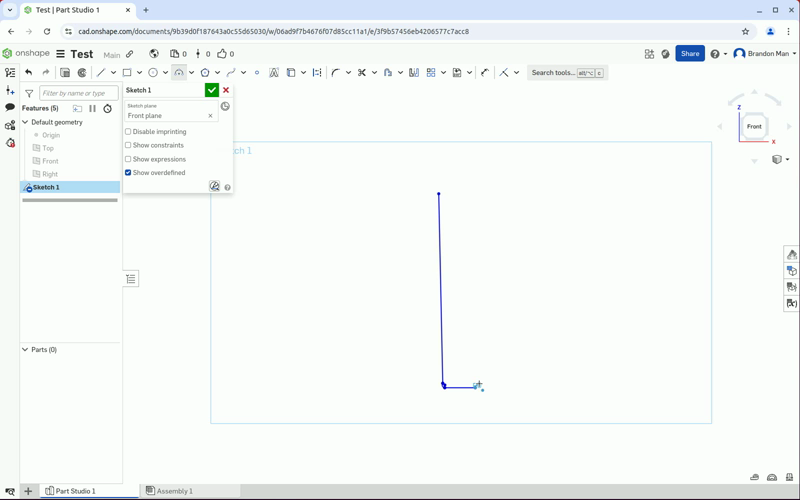
mouse_move(478, 386)
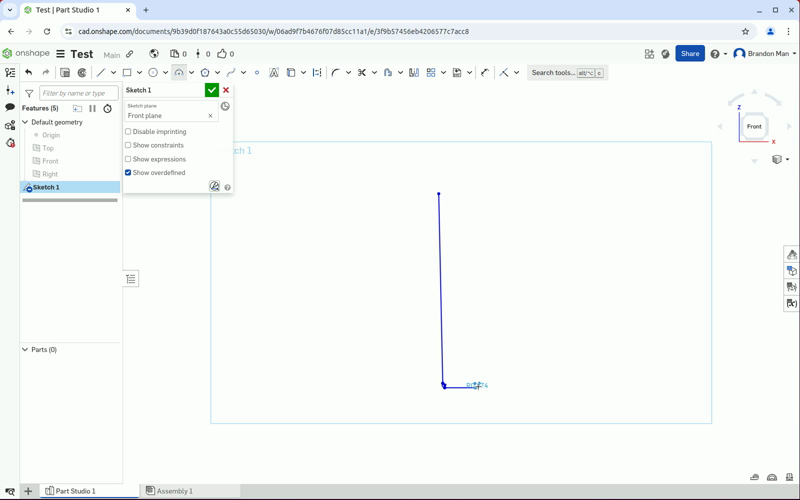
scroll(6)
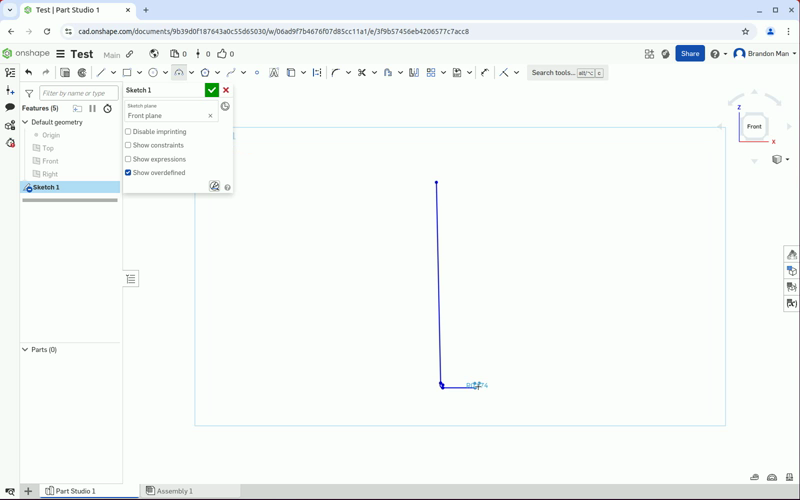
scroll(6)
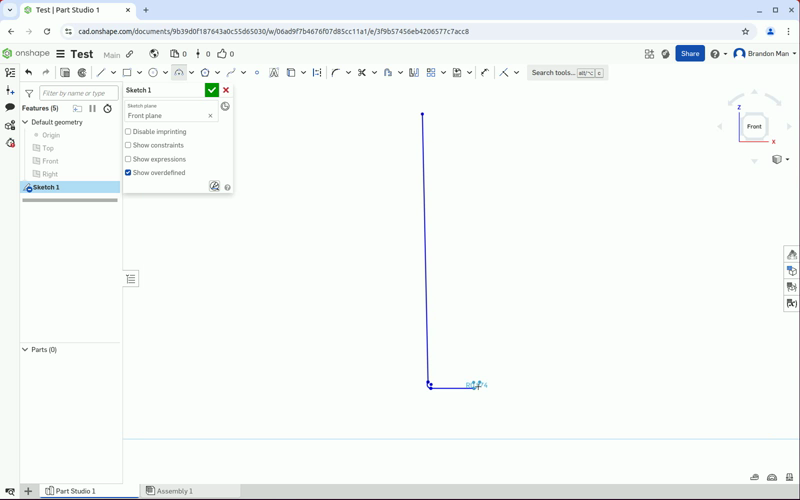
scroll(6)
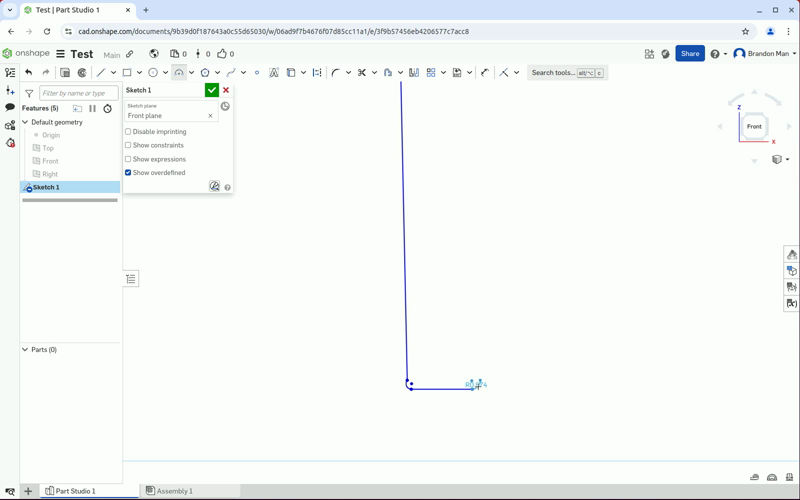
scroll(6)
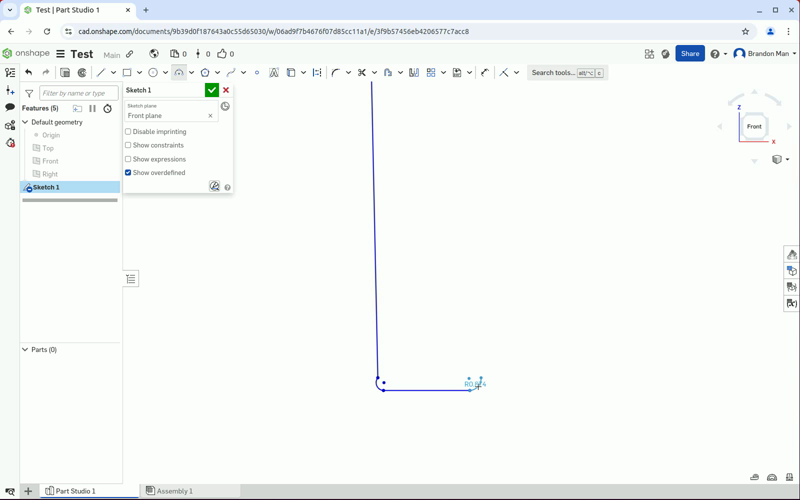
scroll(6)
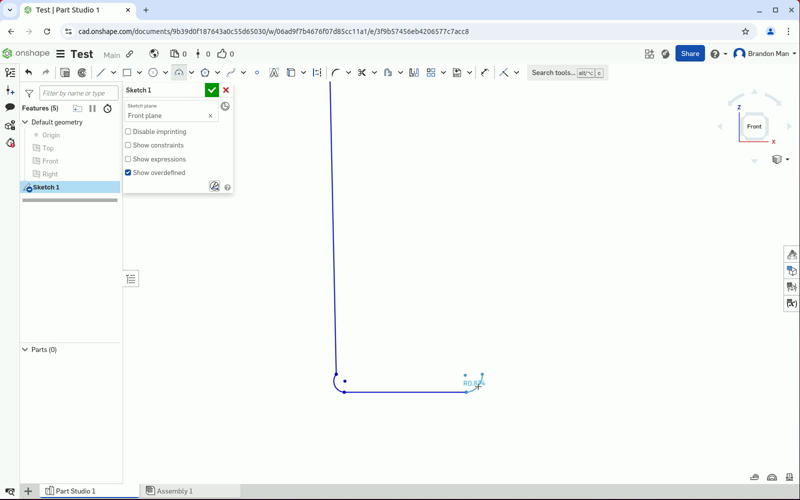
scroll(6)
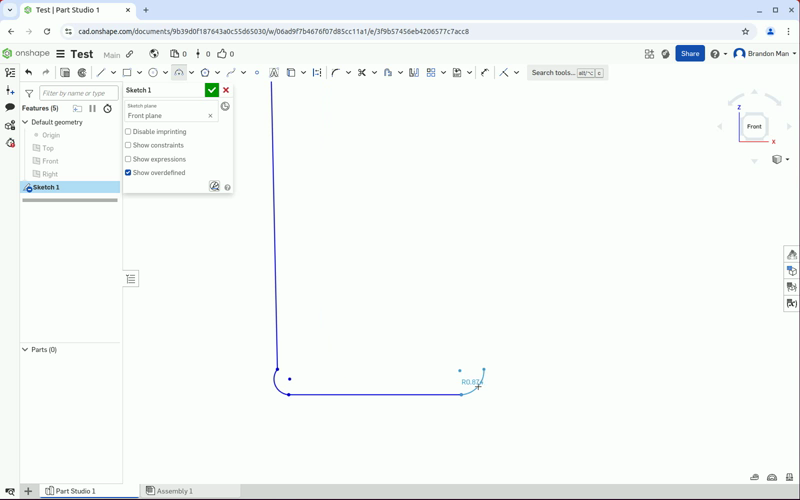
scroll(6)
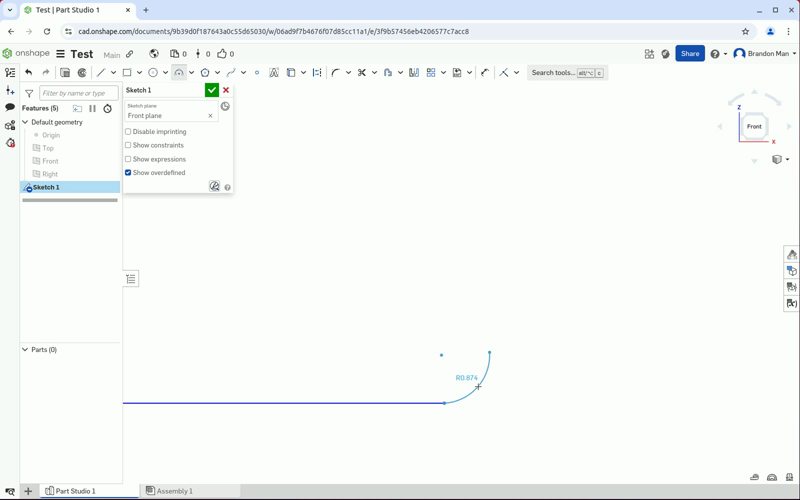
click(478, 386)
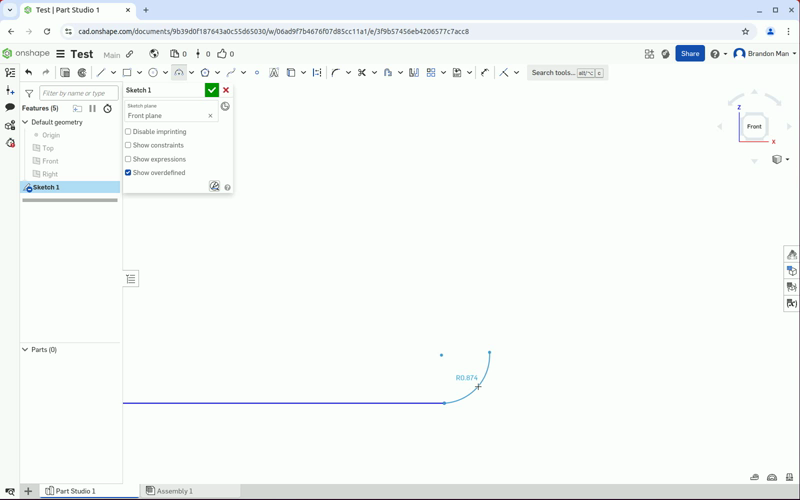
scroll(-6)
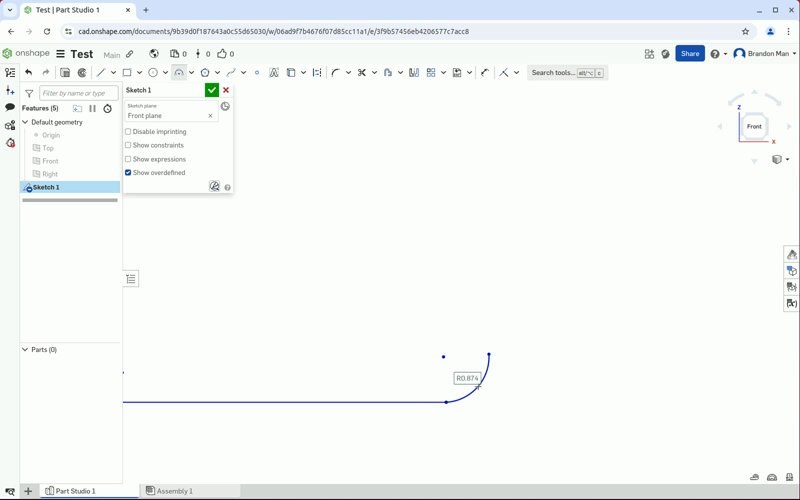
scroll(-6)
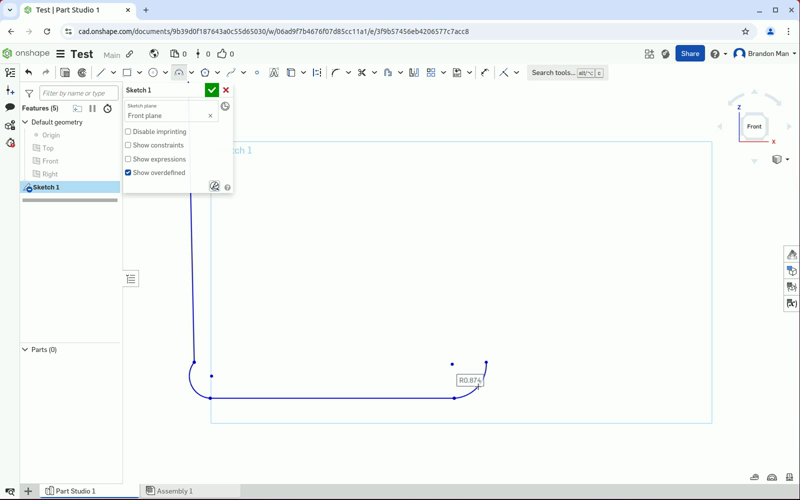
scroll(-6)
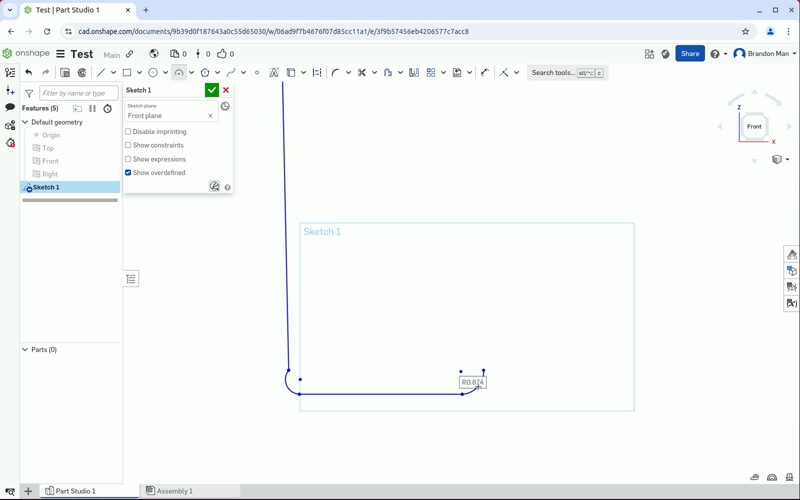
scroll(-6)
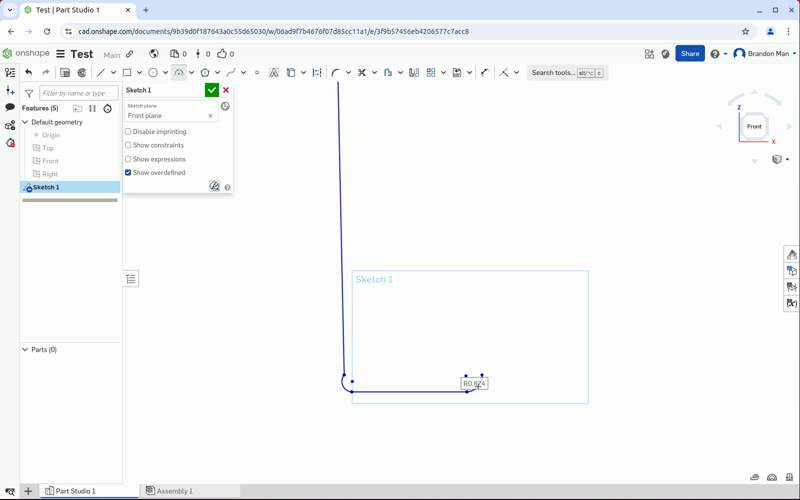
scroll(-6)
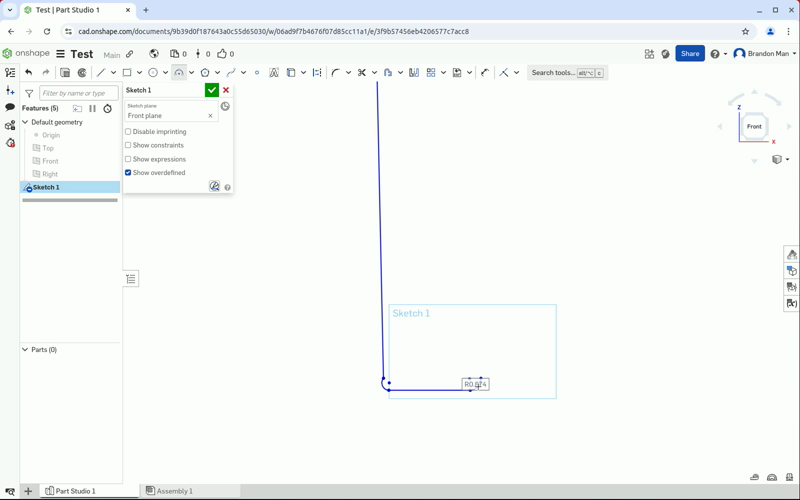
scroll(-6)
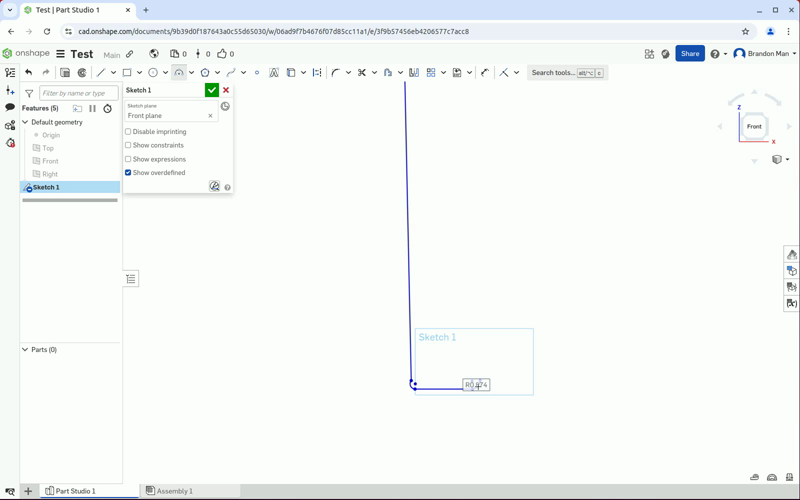
scroll(-6)
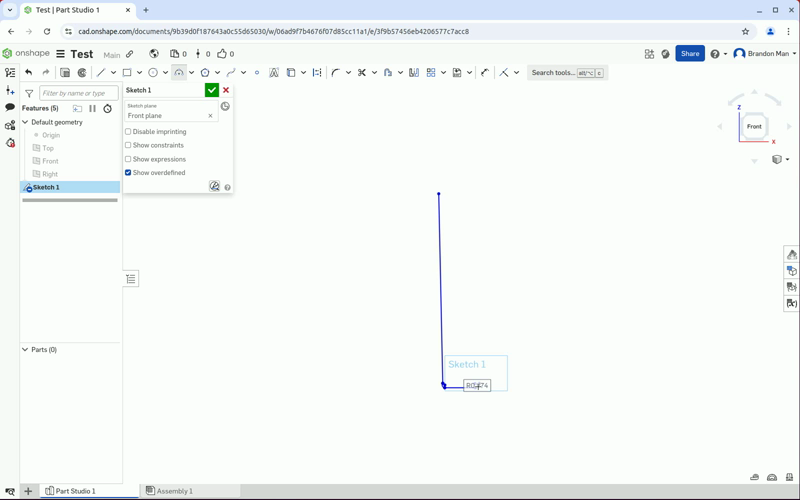
key_up(shift)
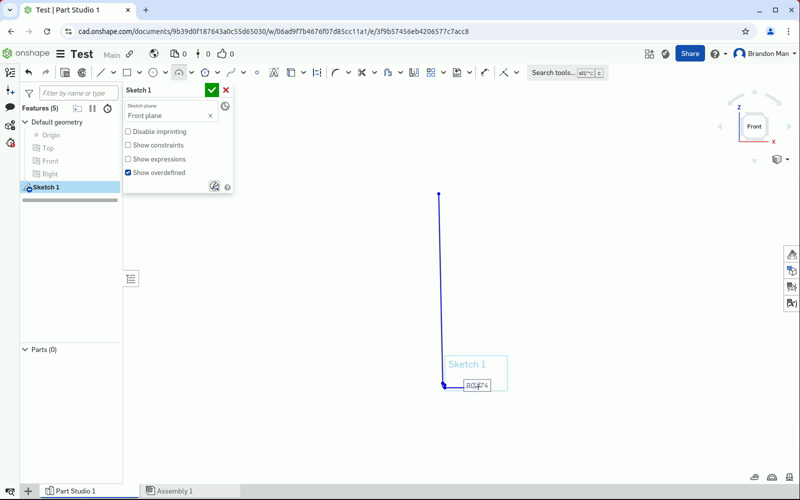
key(esc)
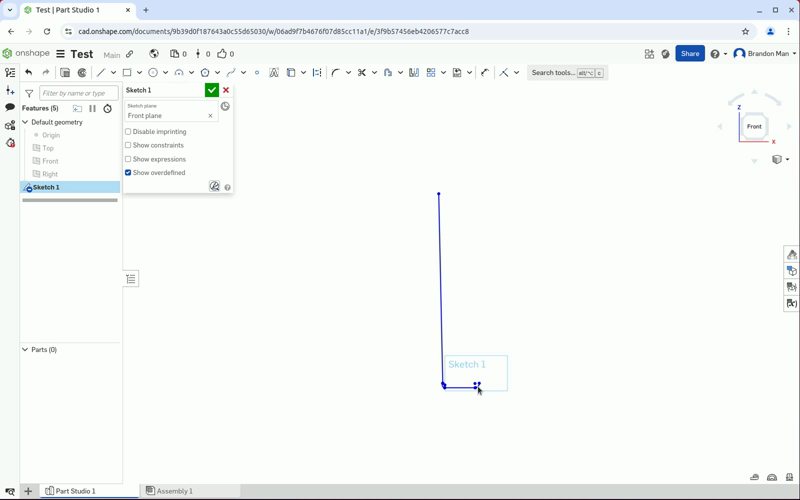
key(l)
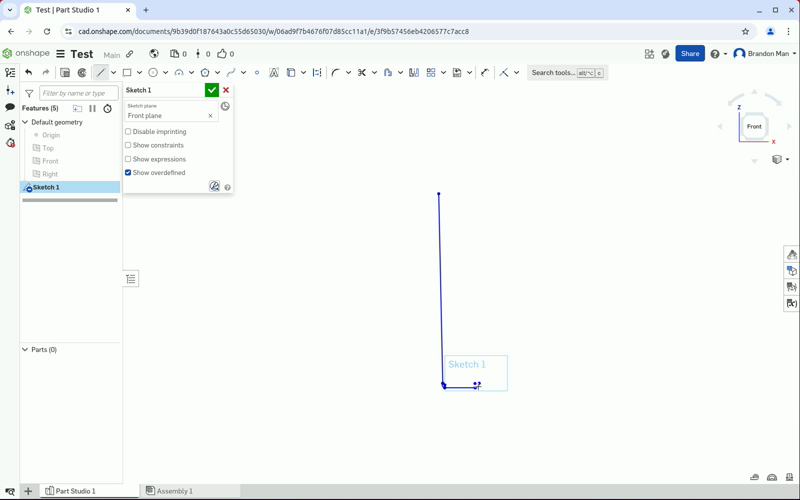
mouse_move(479, 383)
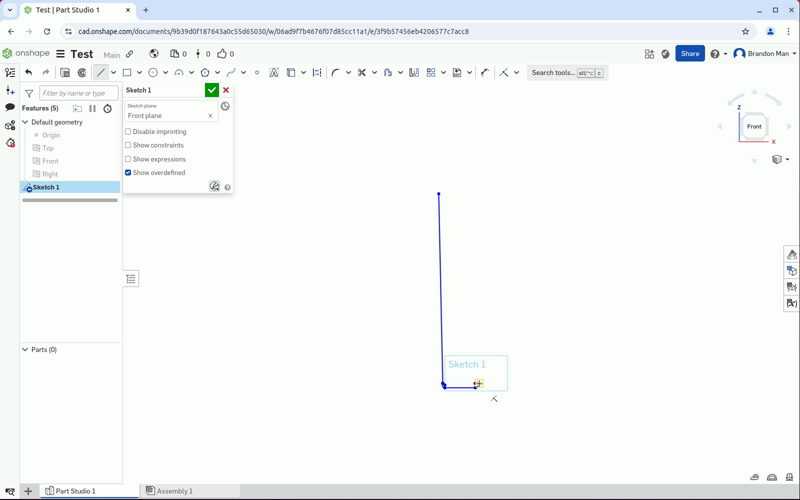
scroll(6)
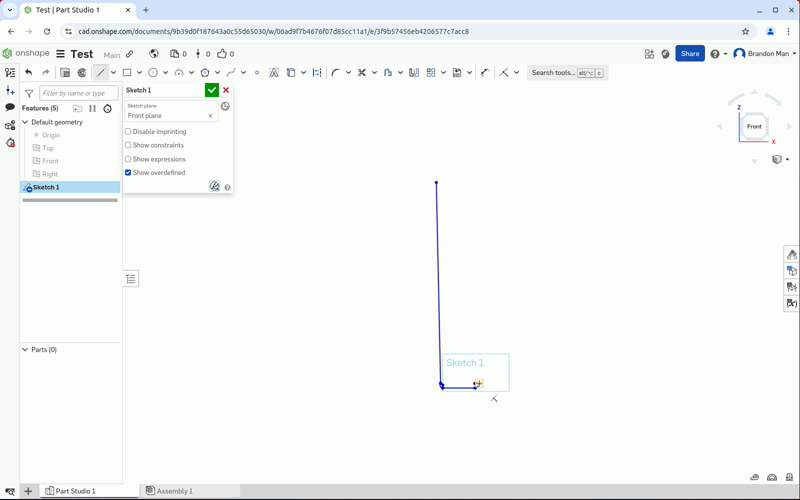
scroll(6)
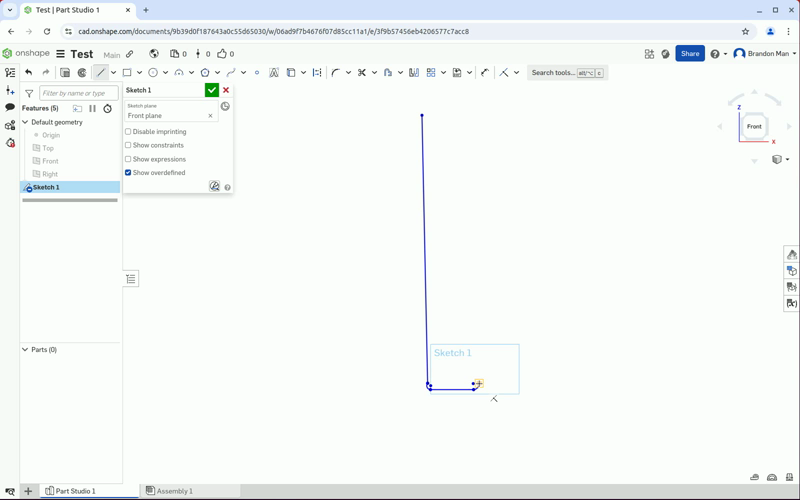
scroll(6)
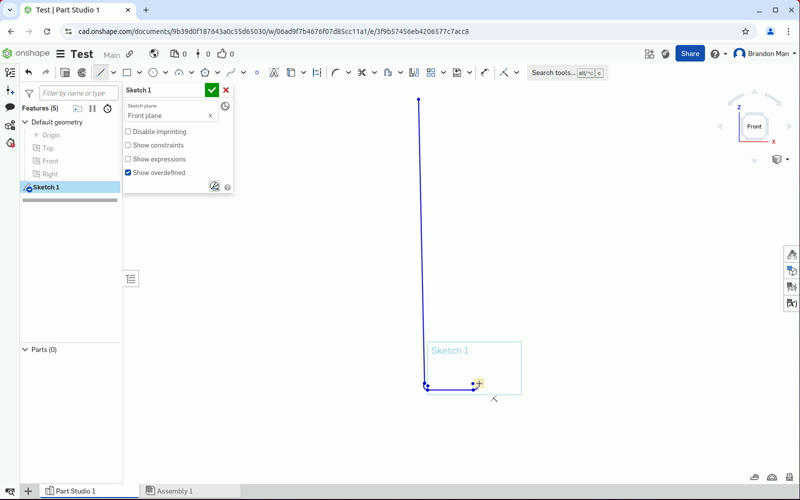
scroll(6)
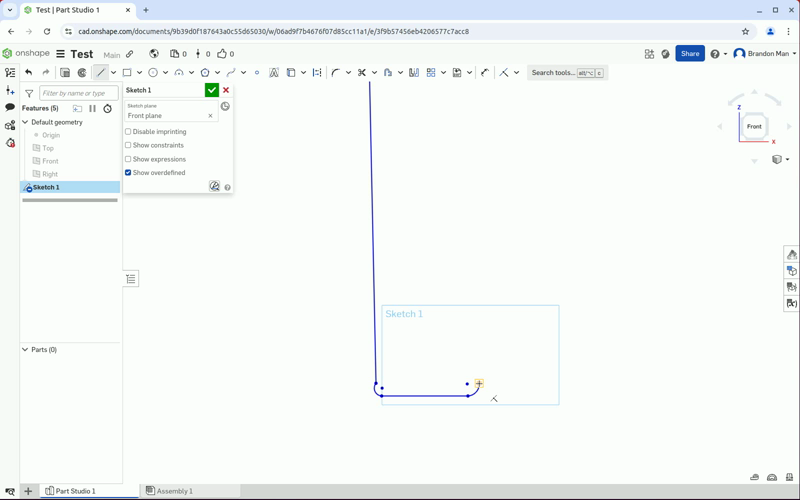
scroll(6)
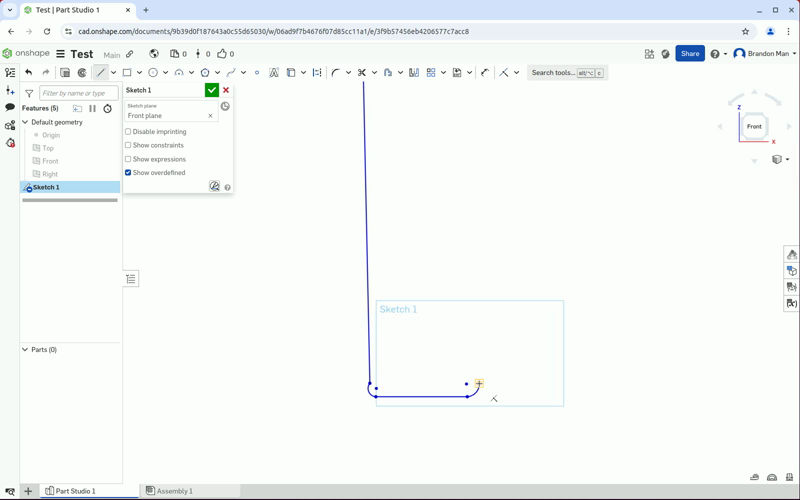
scroll(6)
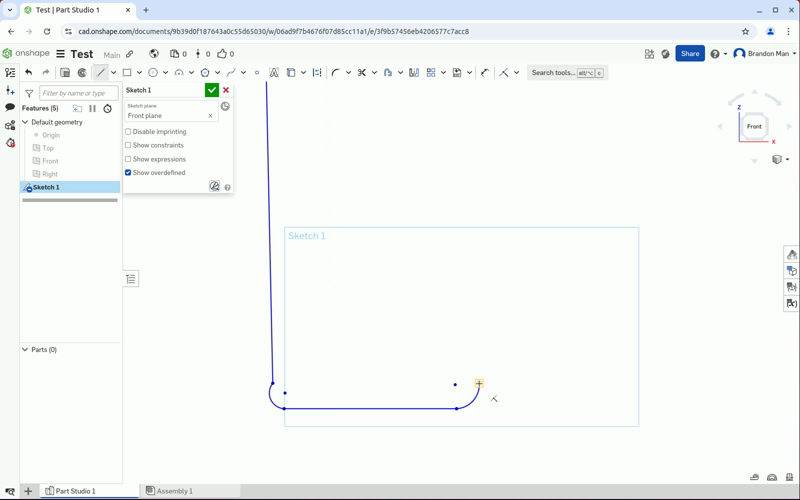
scroll(6)
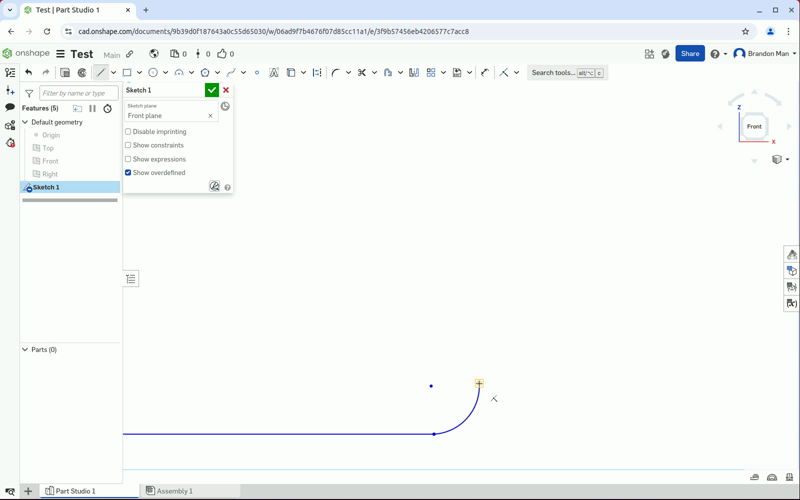
click(479, 383)
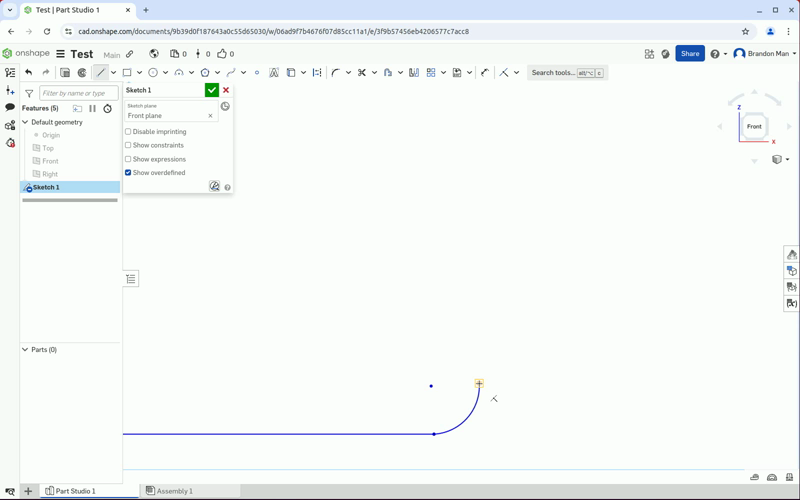
scroll(-6)
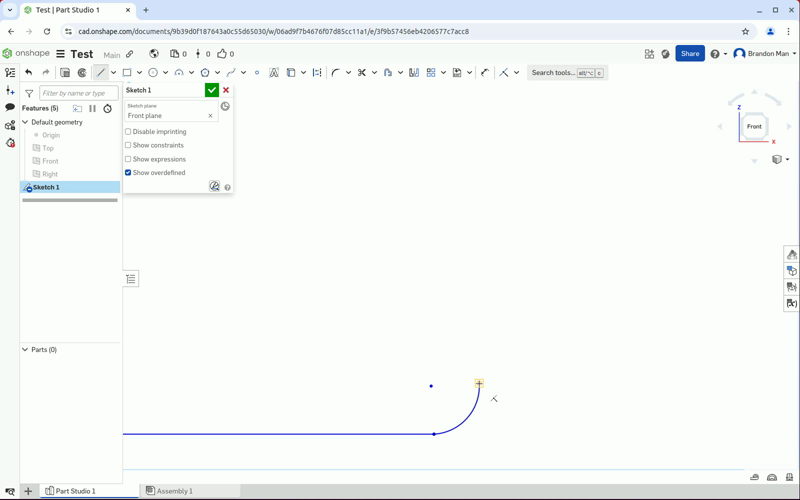
scroll(-6)
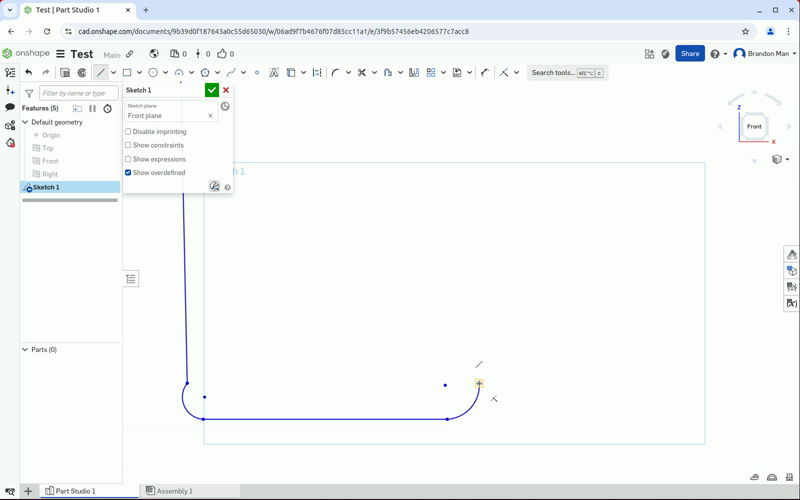
scroll(-6)
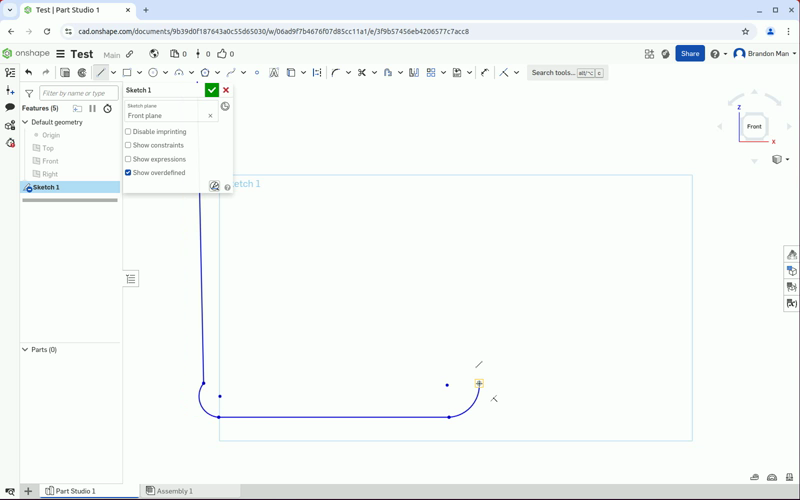
scroll(-6)
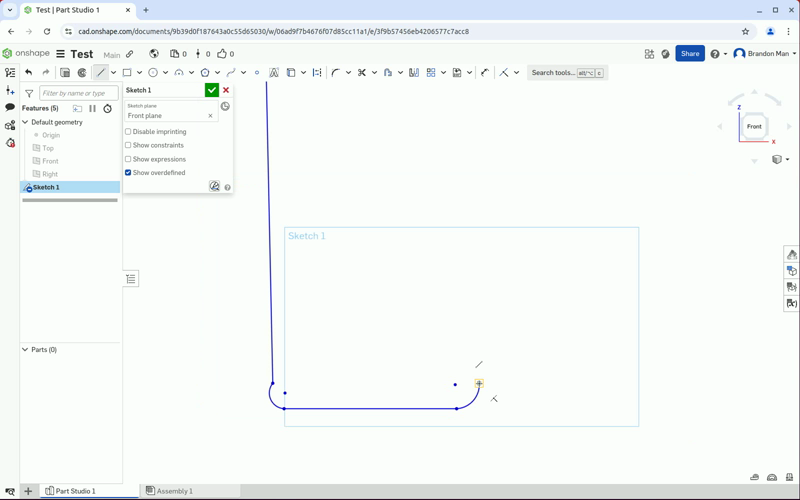
scroll(-6)
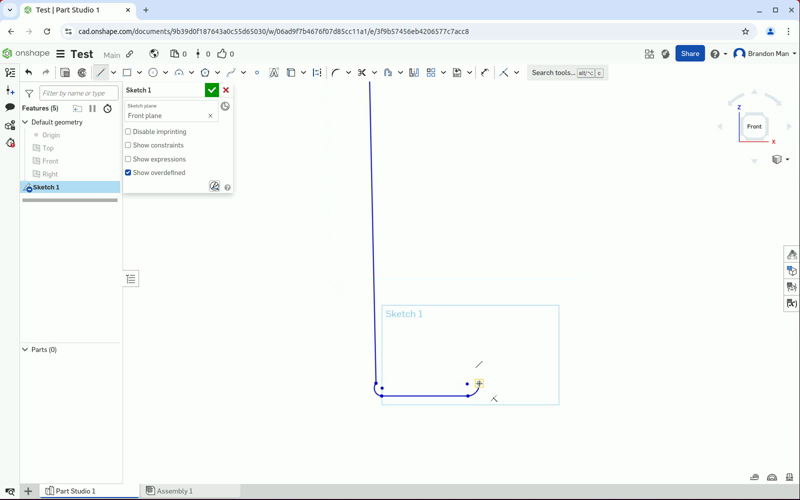
scroll(-6)
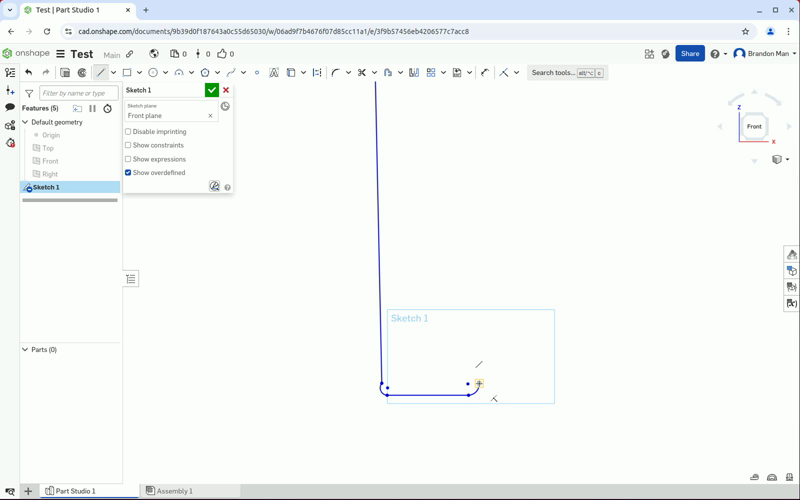
scroll(-6)
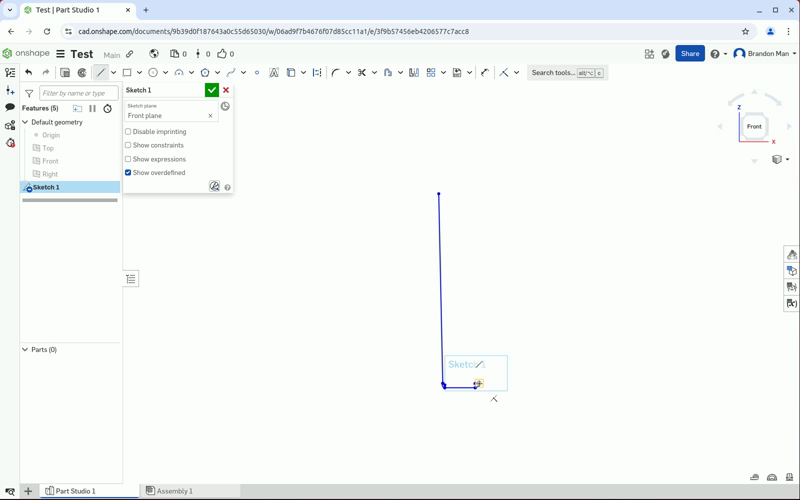
key_down(shift)
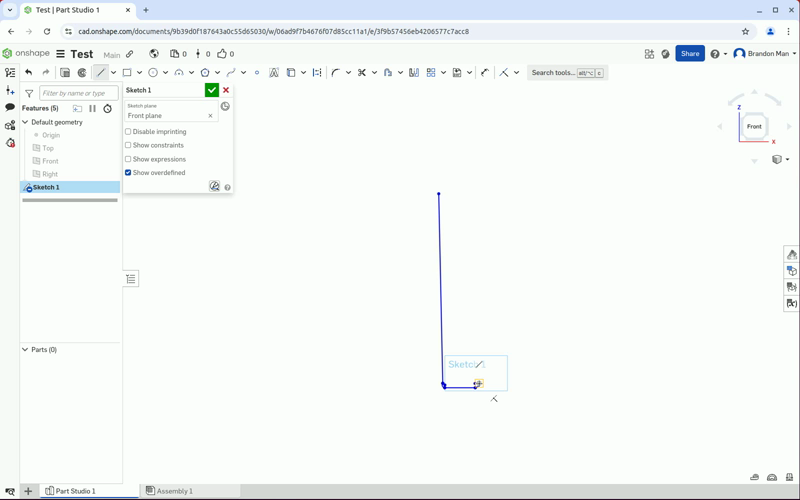
mouse_move(483, 193)
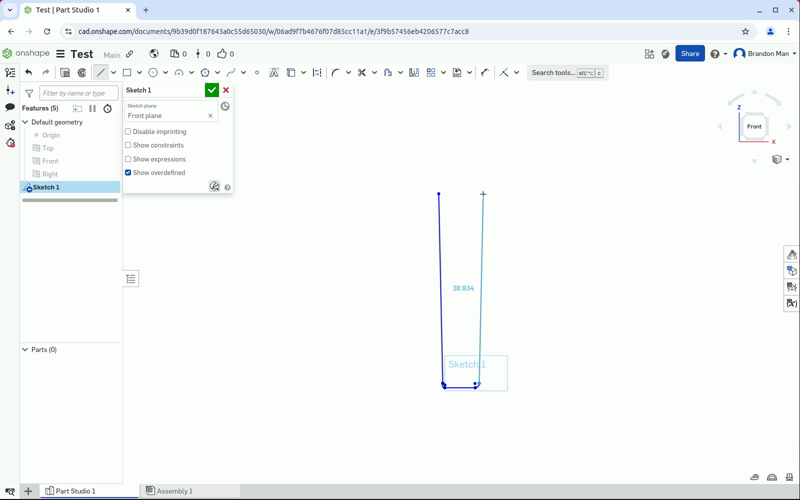
click(483, 193)
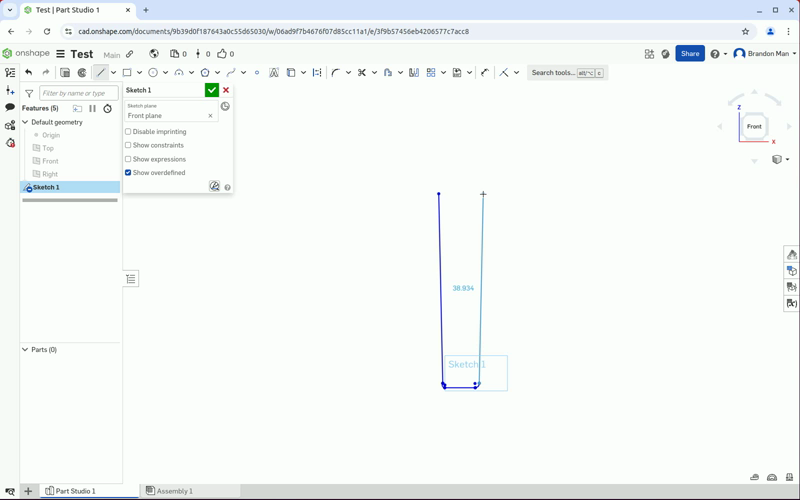
key_up(shift)
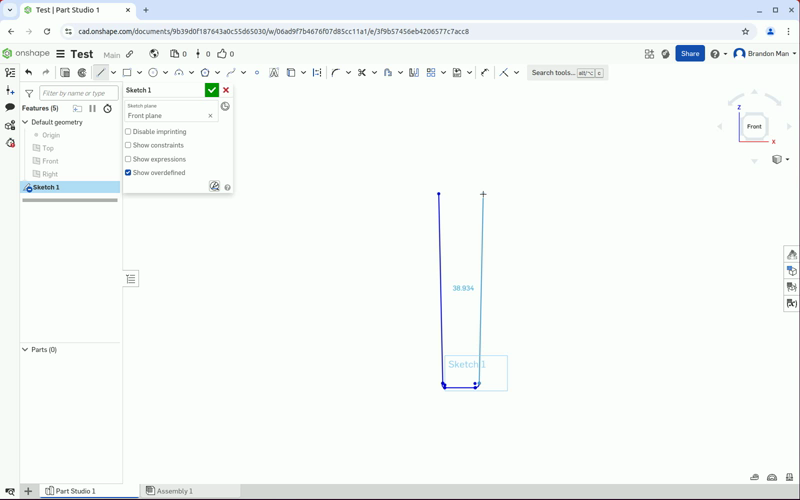
key(esc)
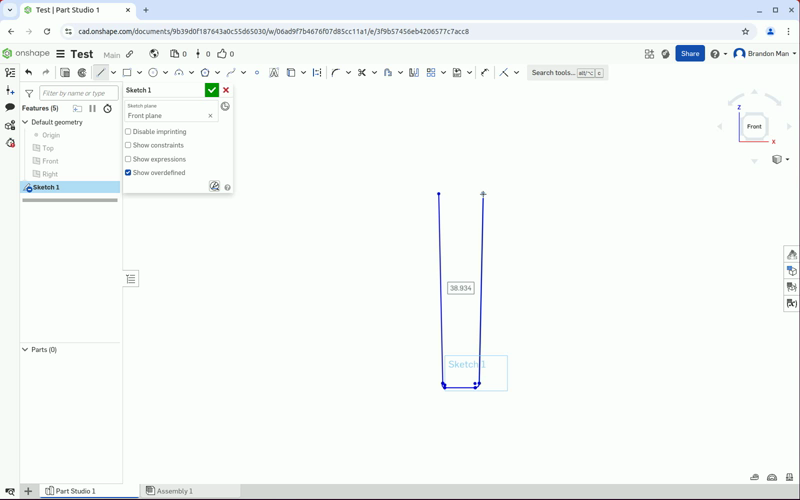
key(a)
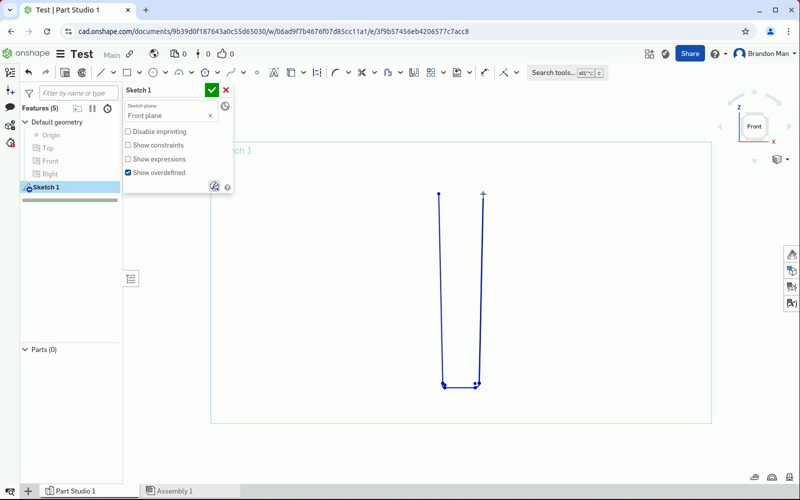
mouse_move(483, 193)
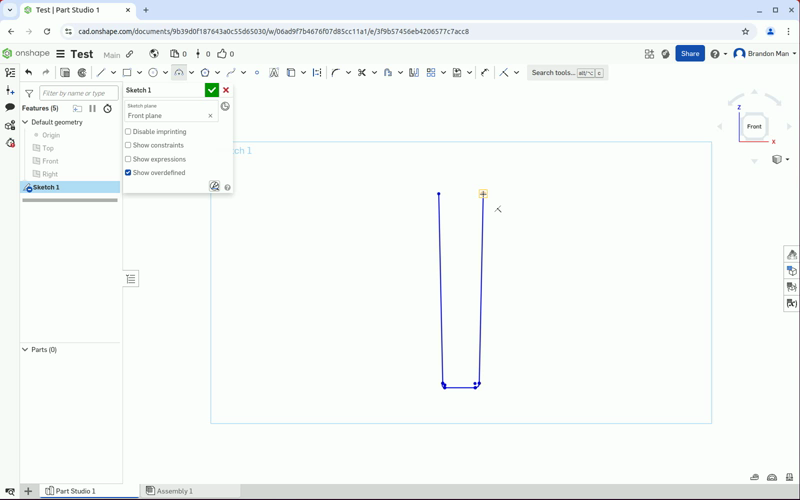
click(483, 193)
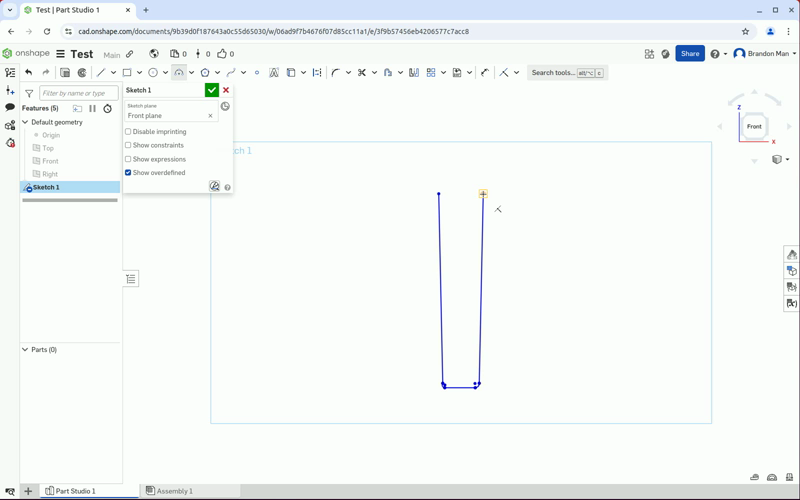
mouse_move(438, 193)
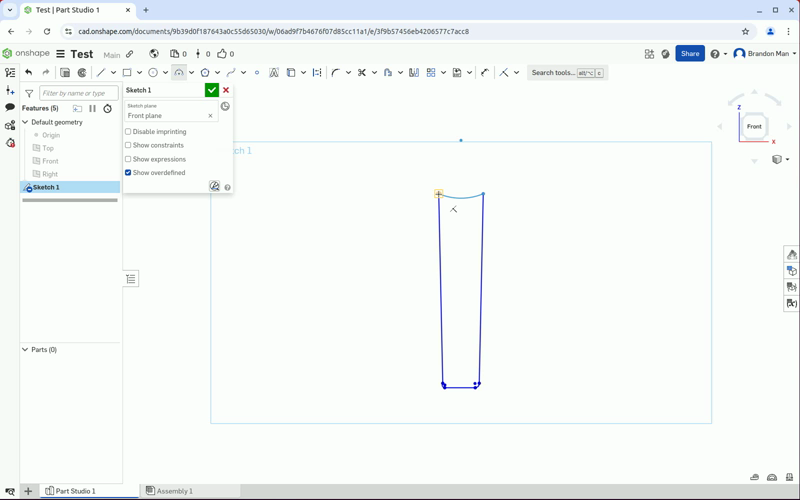
click(438, 193)
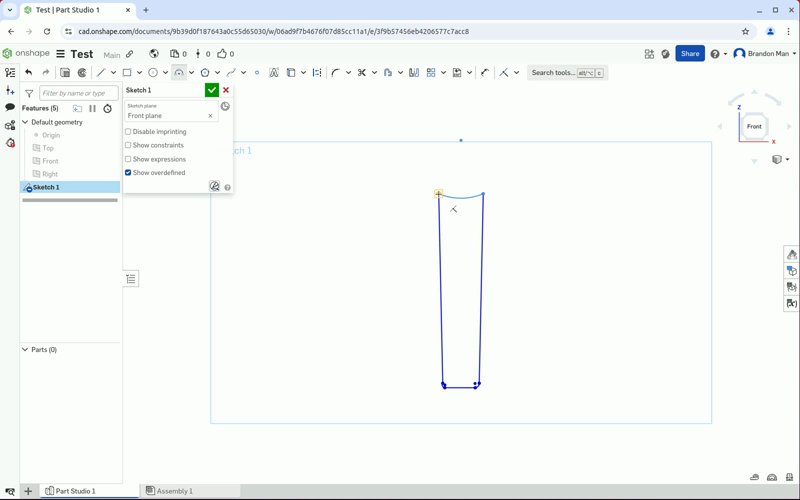
key_down(shift)
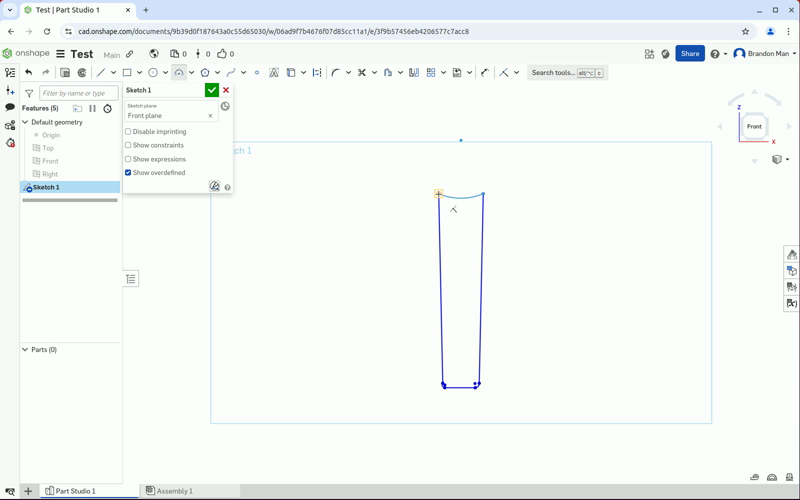
mouse_move(461, 170)
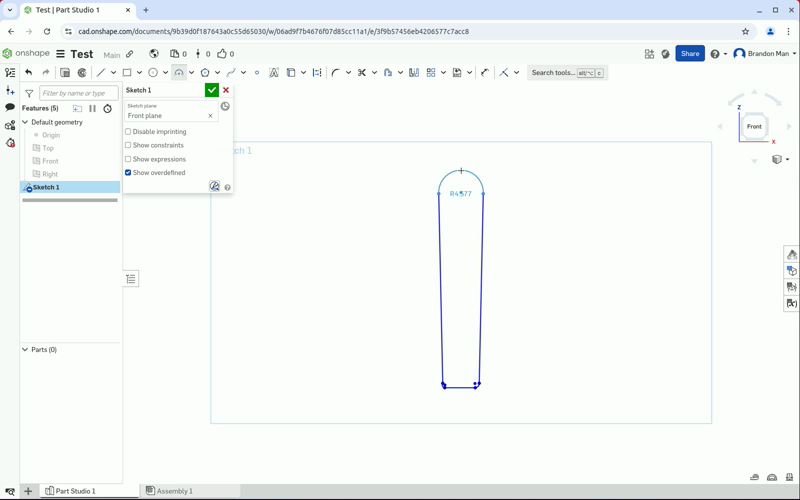
click(461, 170)
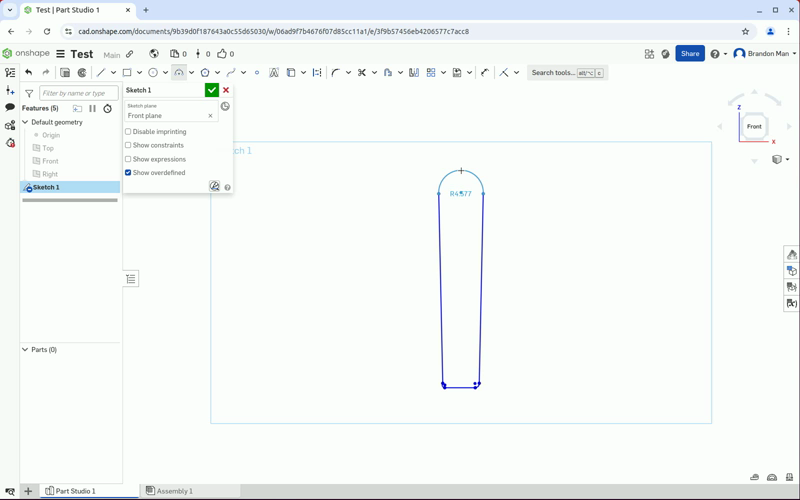
key_up(shift)
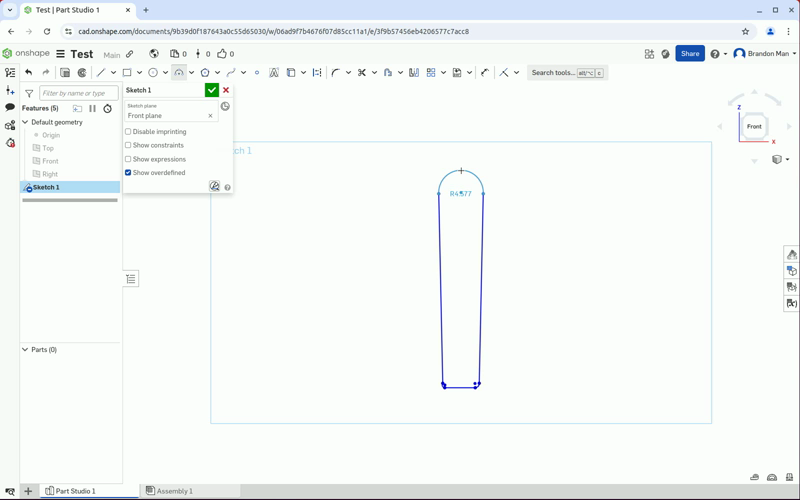
key(esc)
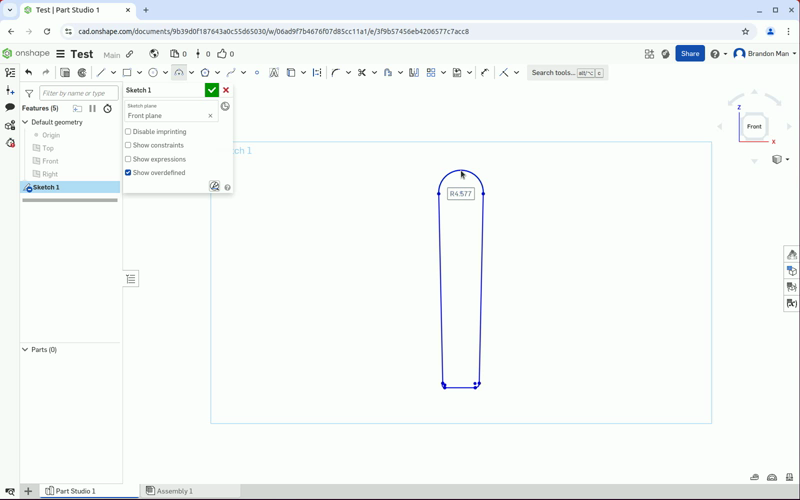
key(a)
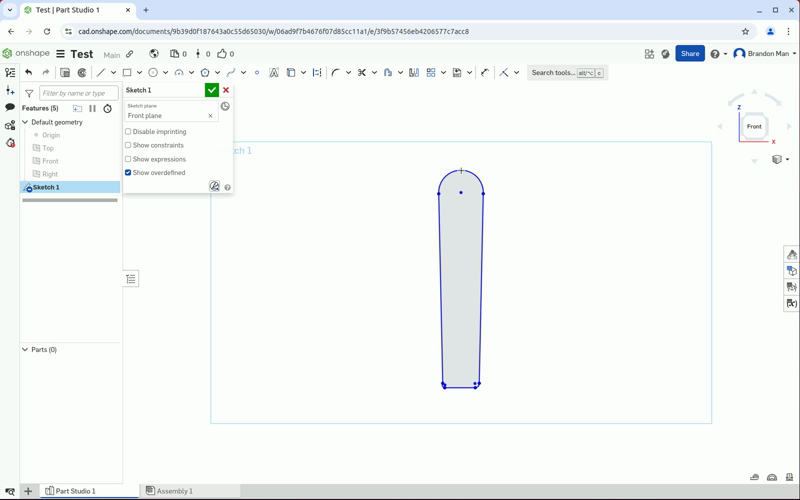
key_down(shift)
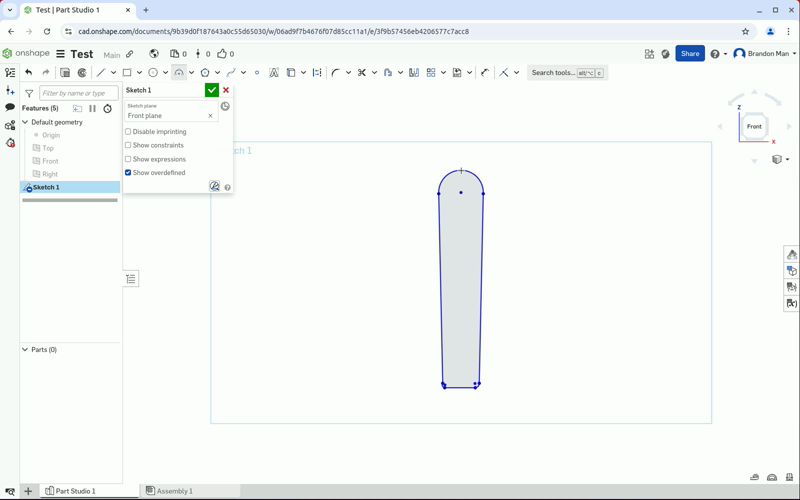
mouse_move(453, 348)
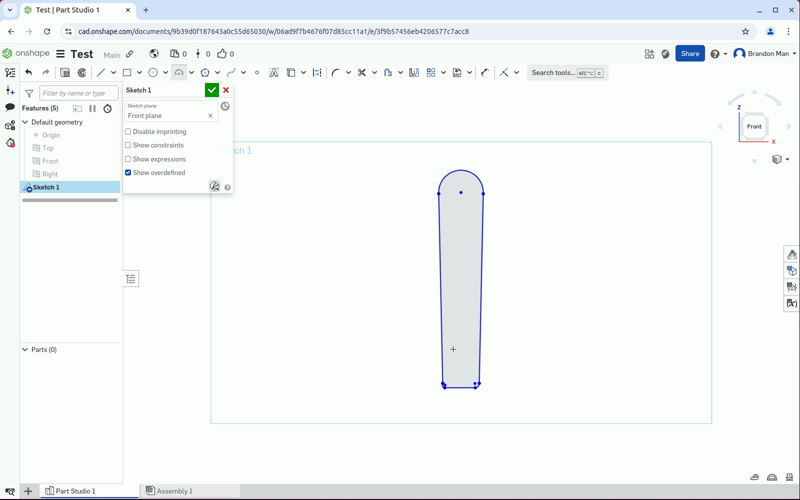
click(453, 348)
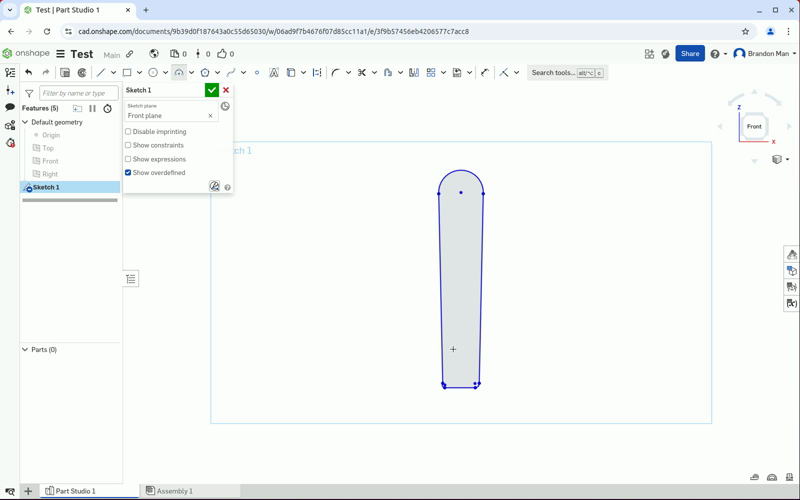
key_up(shift)
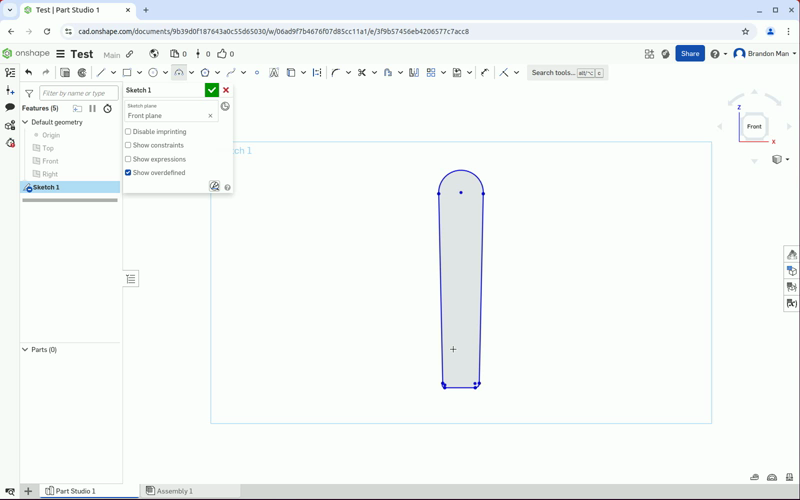
key_down(shift)
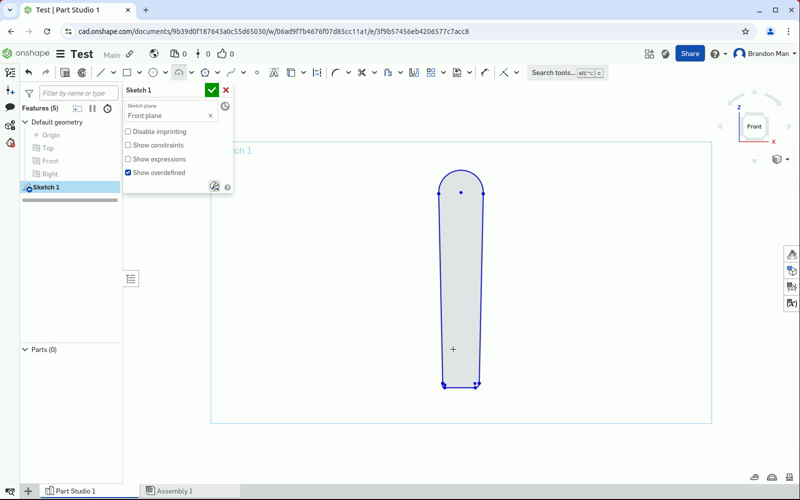
mouse_move(467, 348)
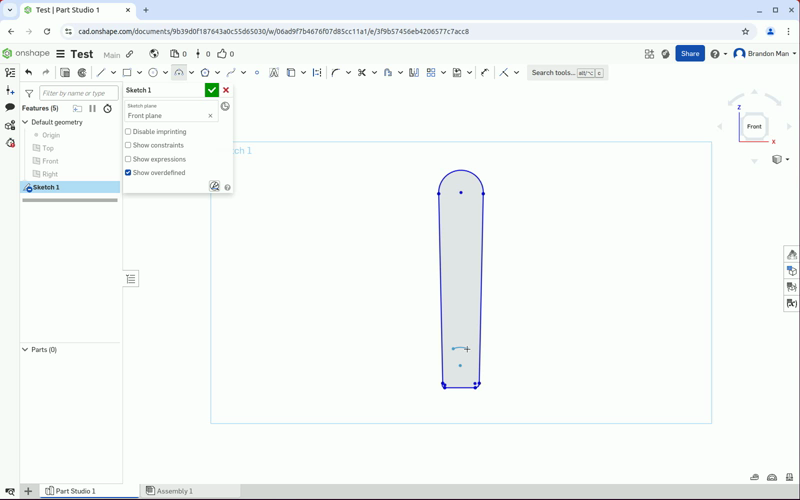
click(467, 348)
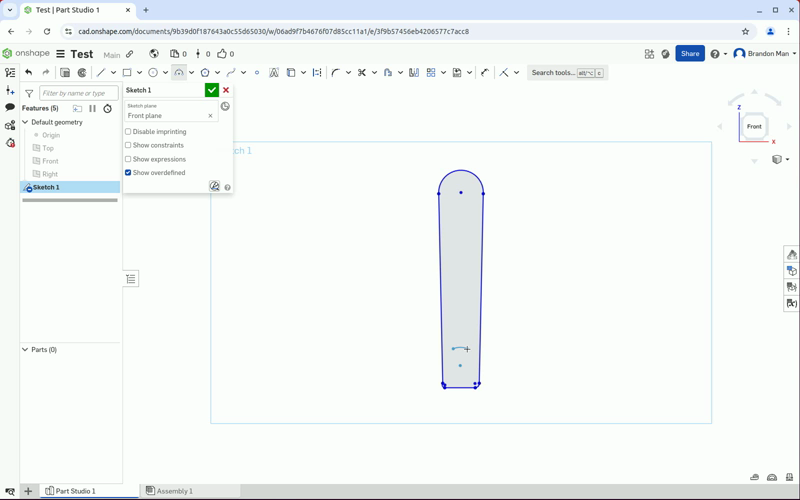
mouse_move(459, 375)
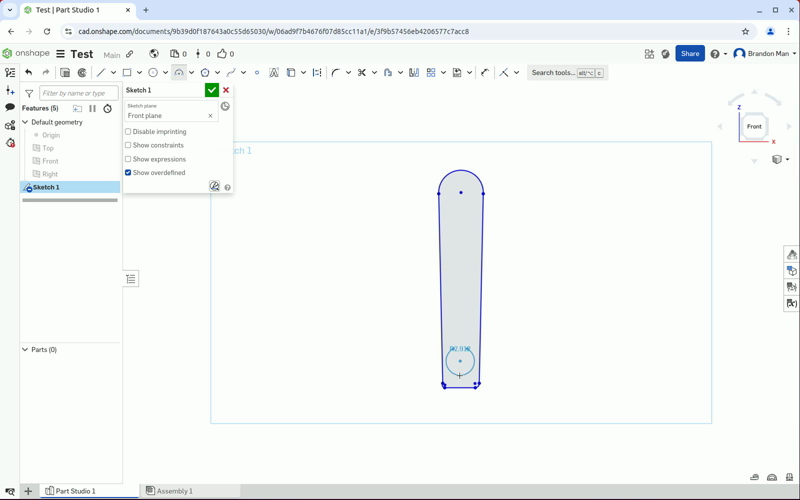
click(459, 375)
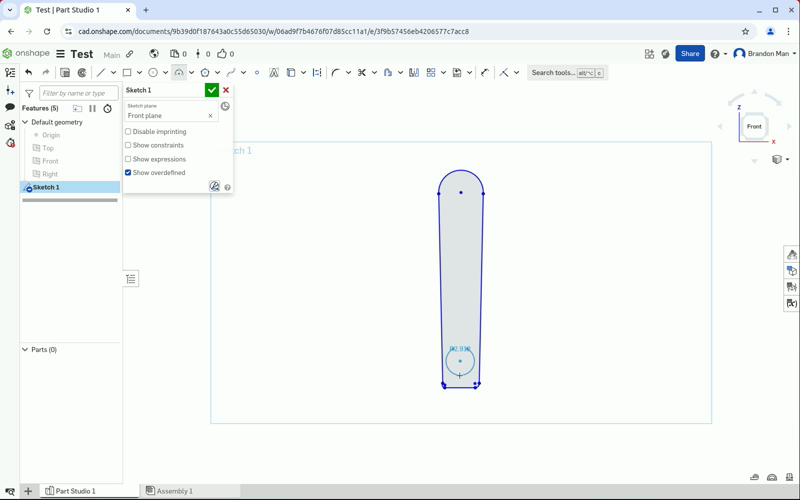
key_up(shift)
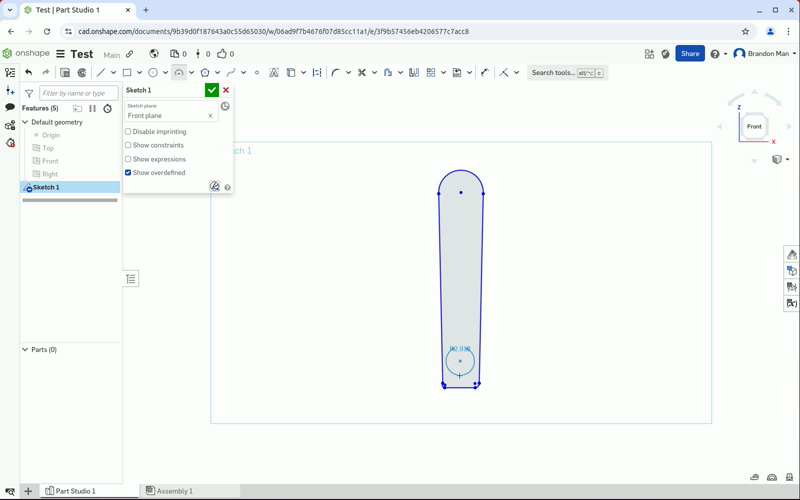
key(esc)
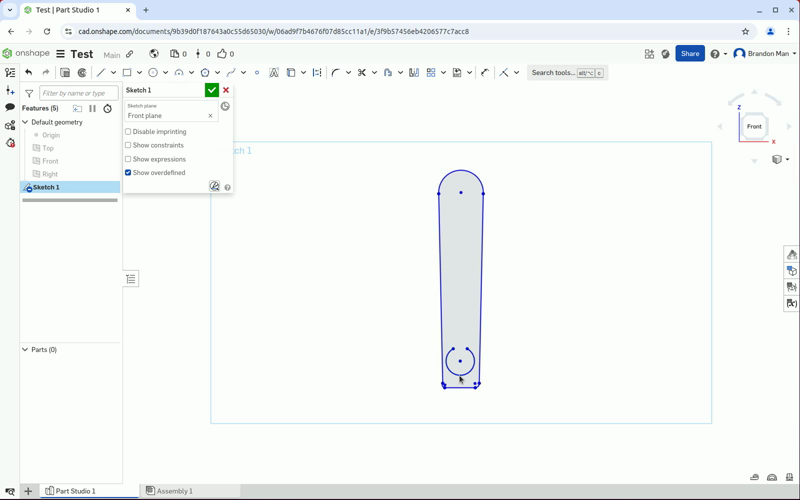
key(l)
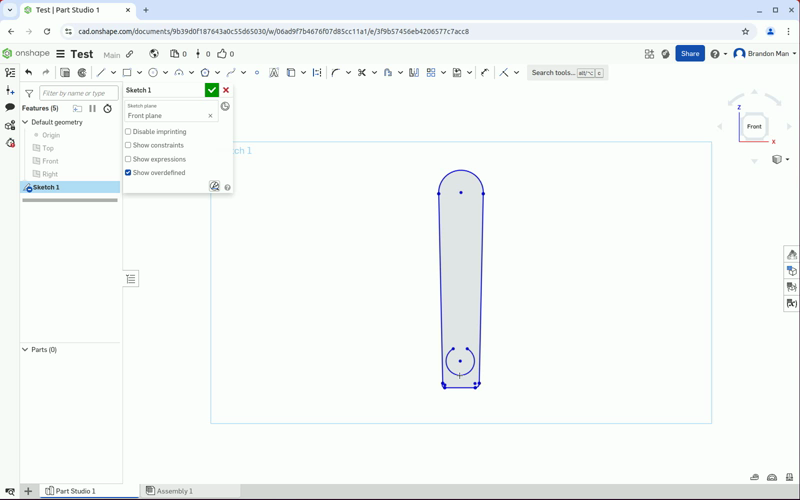
mouse_move(467, 348)
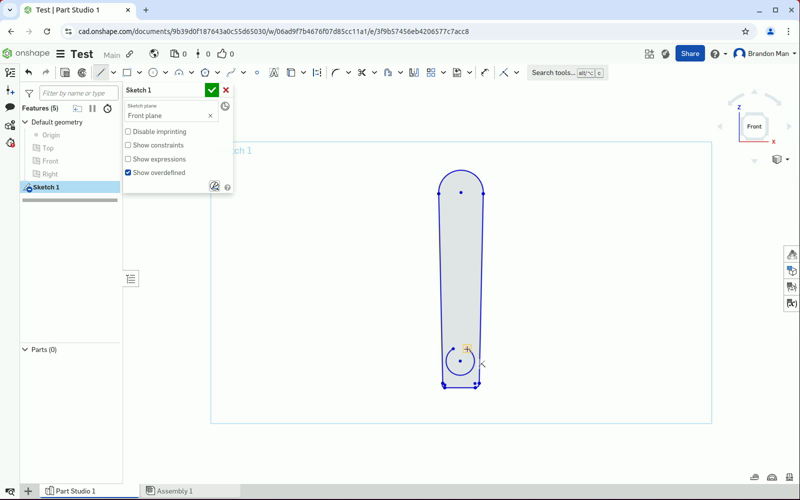
click(467, 348)
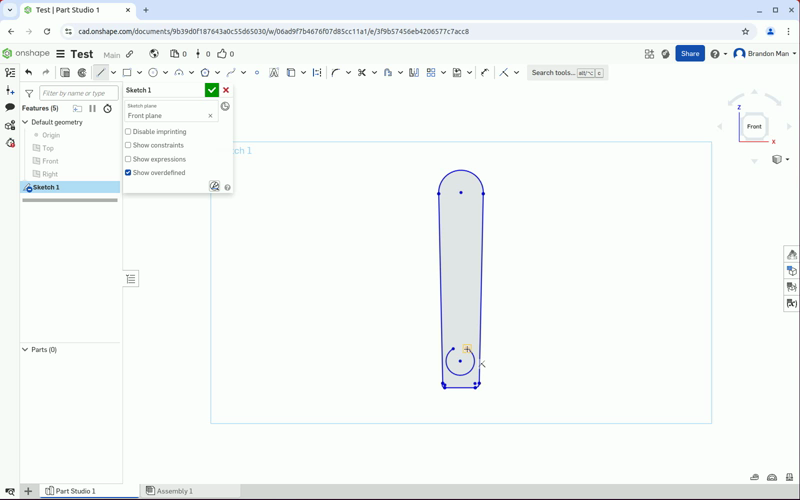
key_down(shift)
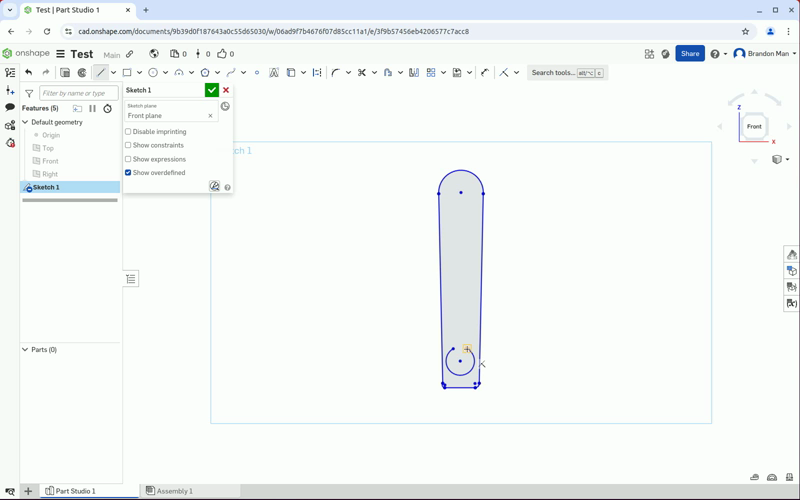
mouse_move(497, 348)
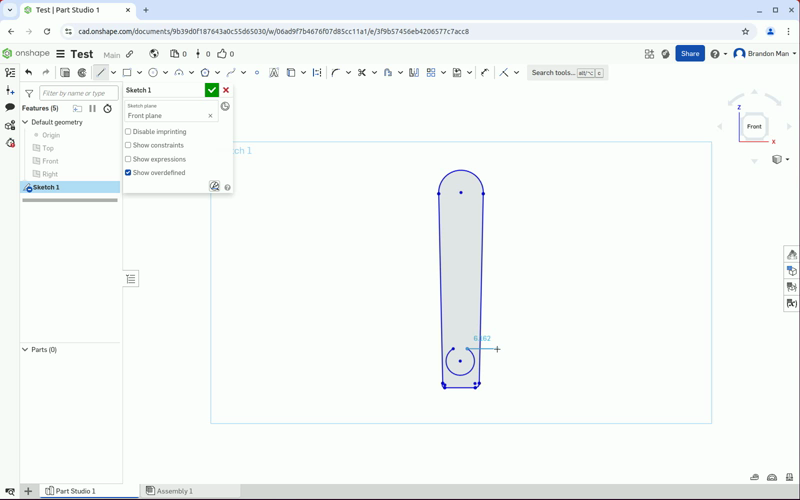
mouse_move(467, 346)
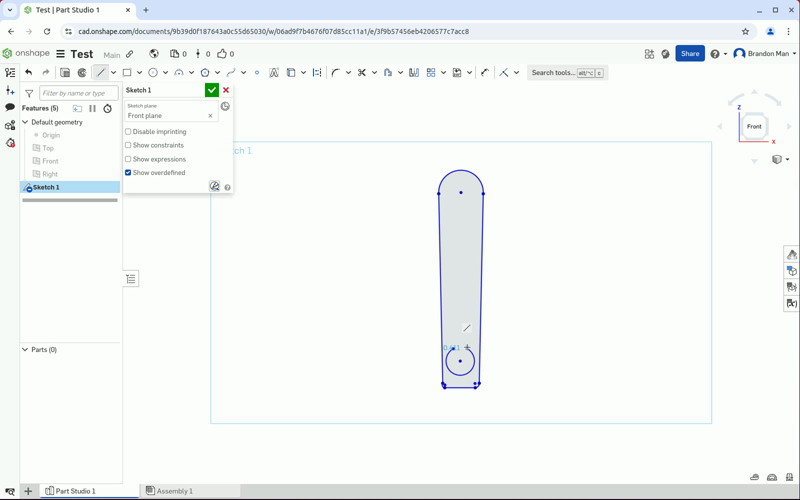
scroll(6)
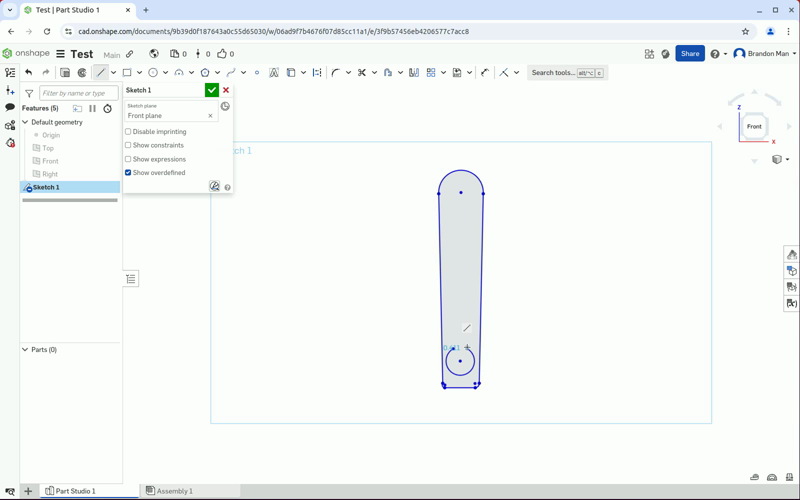
scroll(6)
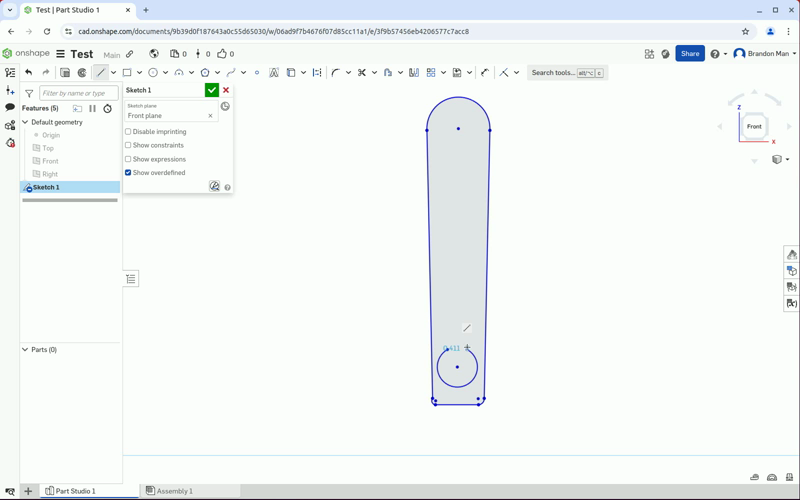
scroll(6)
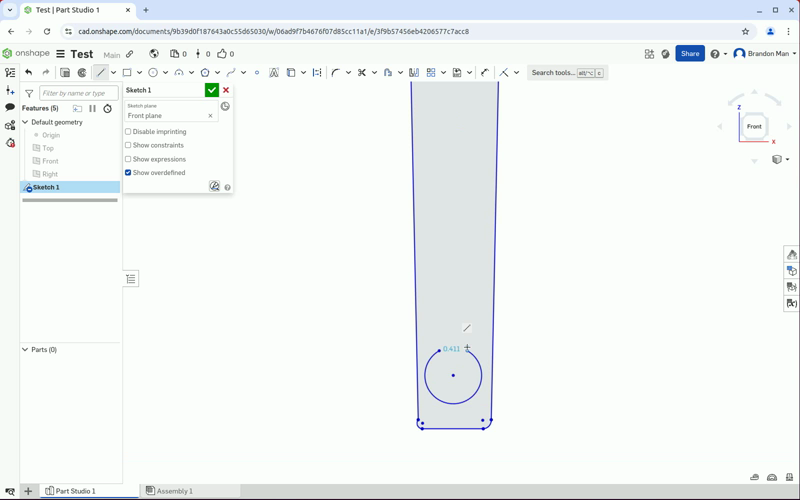
scroll(6)
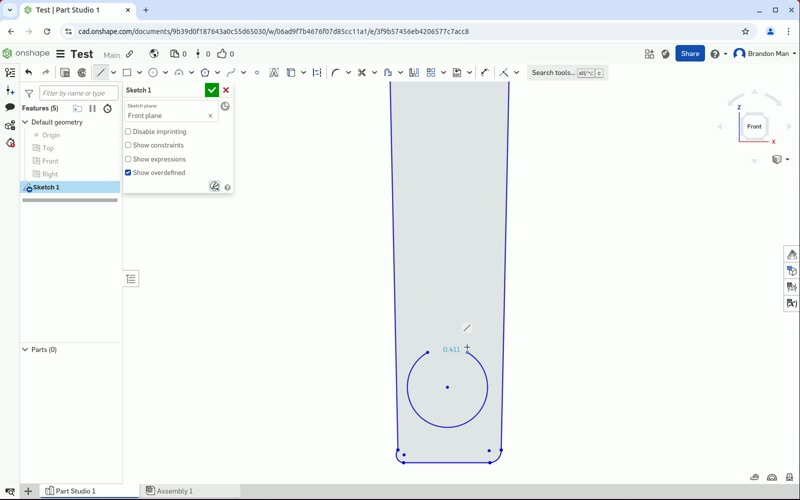
scroll(6)
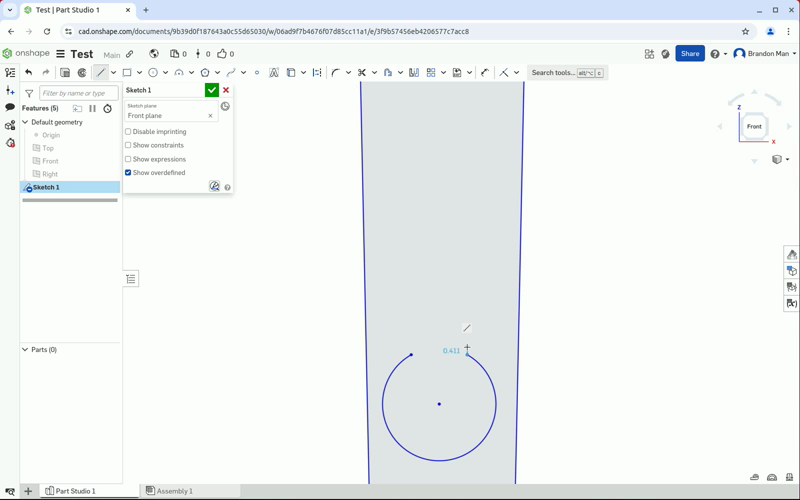
scroll(6)
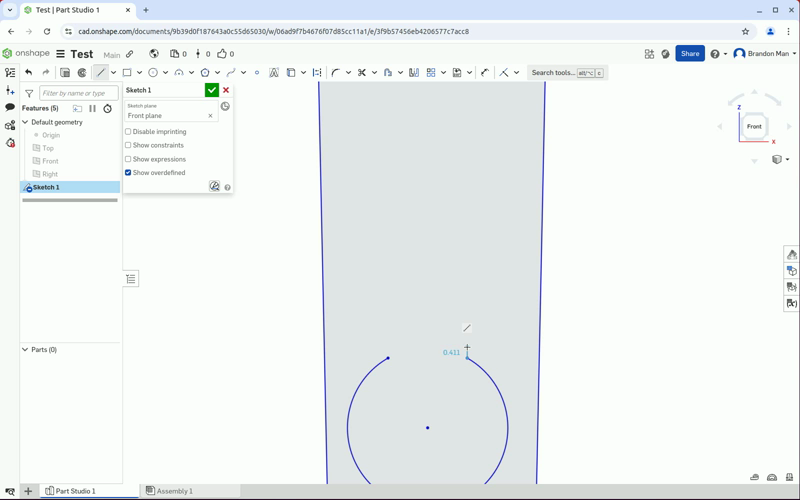
scroll(6)
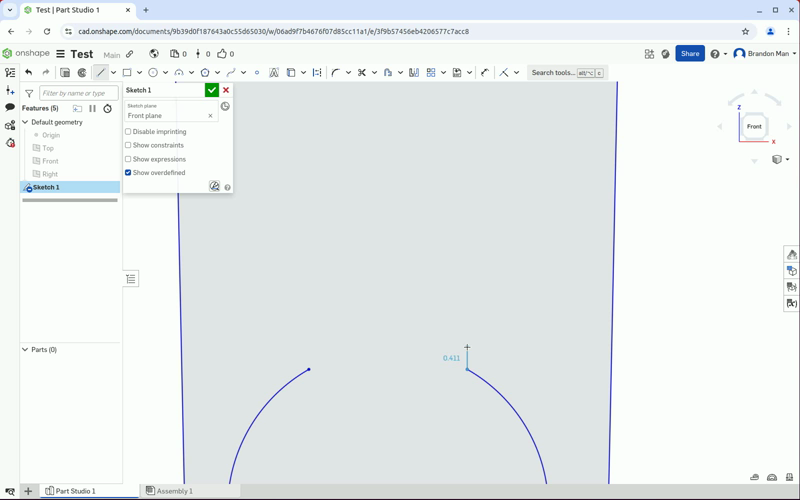
click(467, 346)
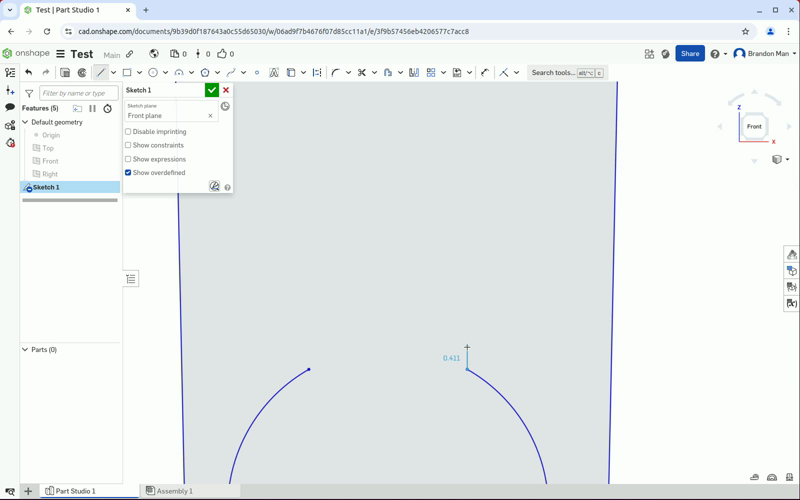
scroll(-6)
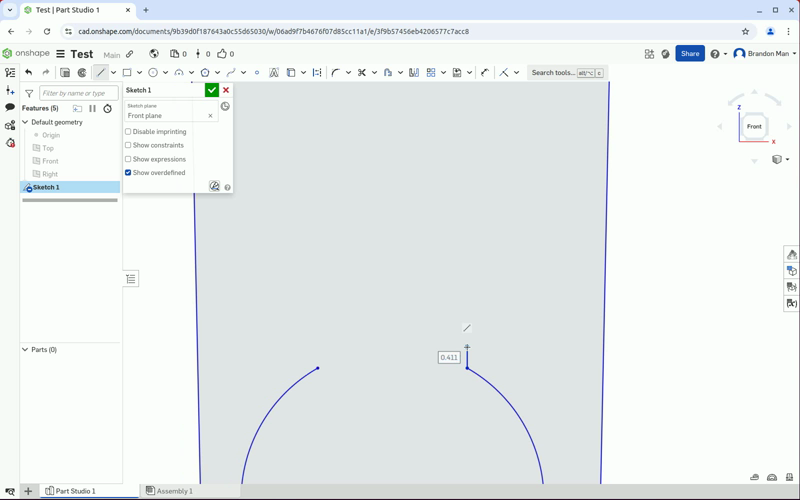
scroll(-6)
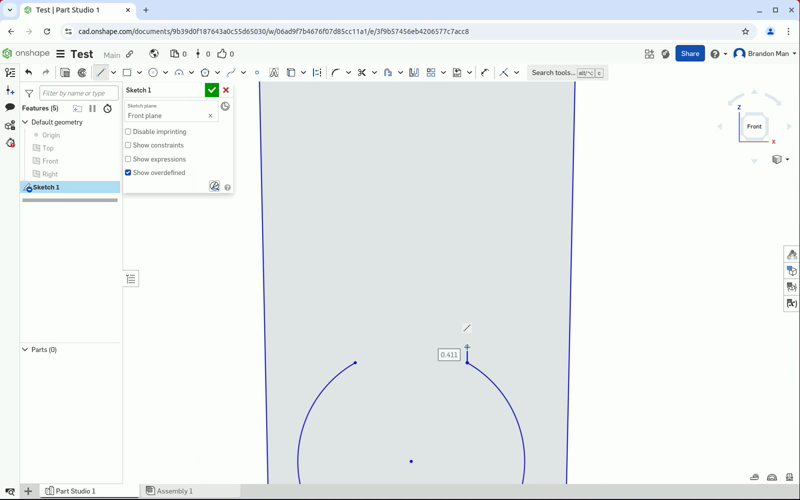
scroll(-6)
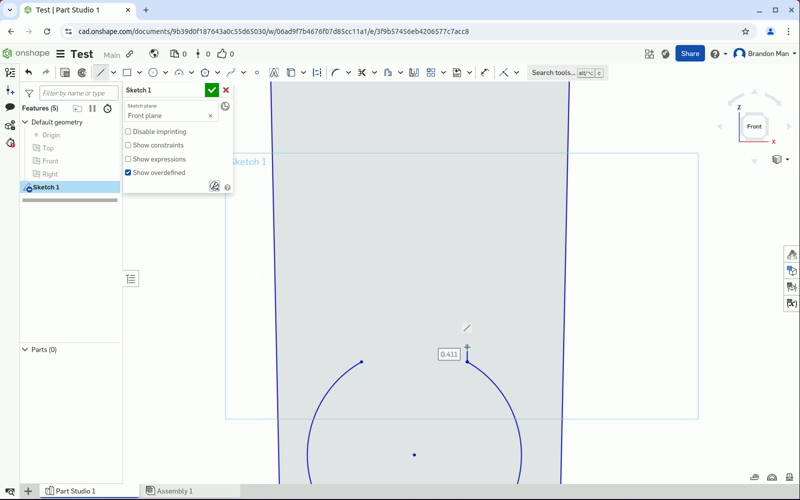
scroll(-6)
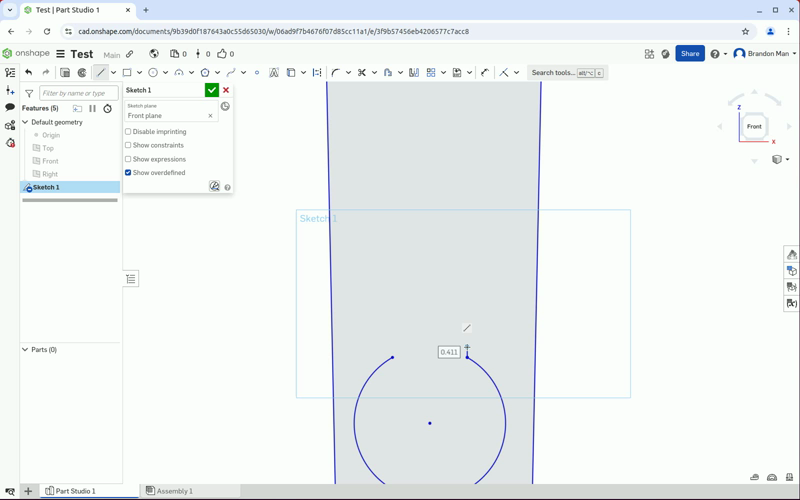
scroll(-6)
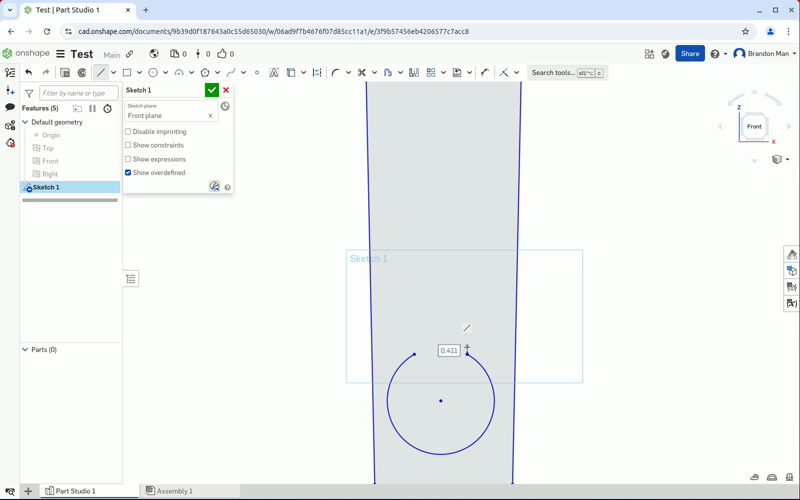
scroll(-6)
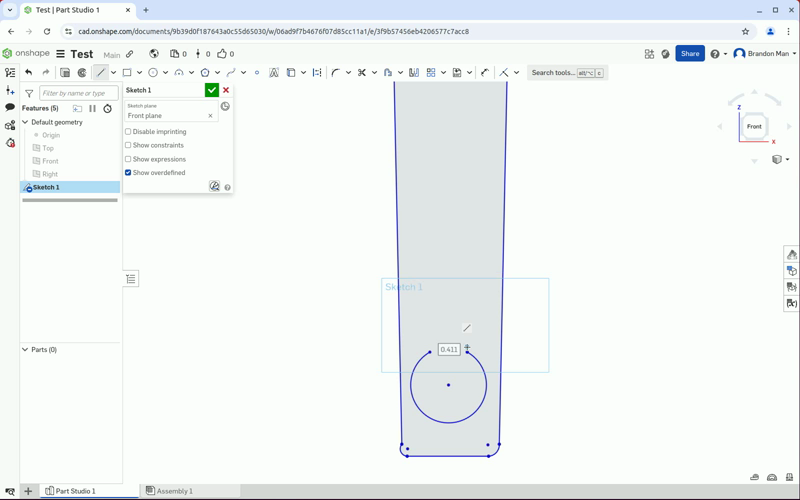
scroll(-6)
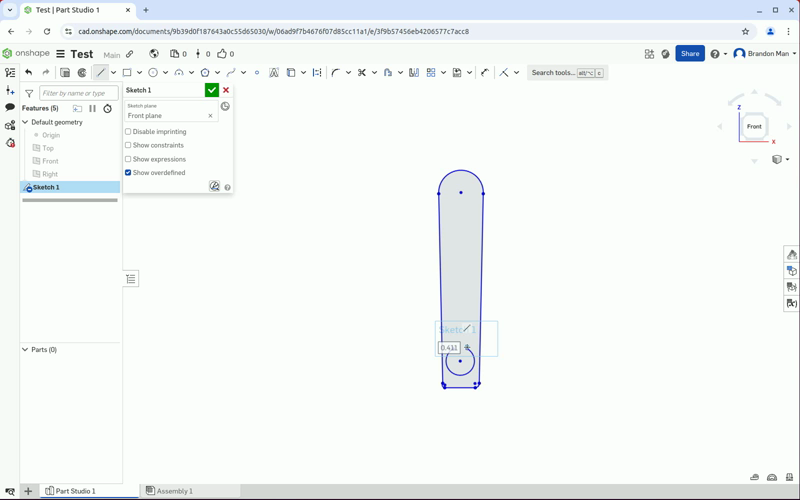
key_up(shift)
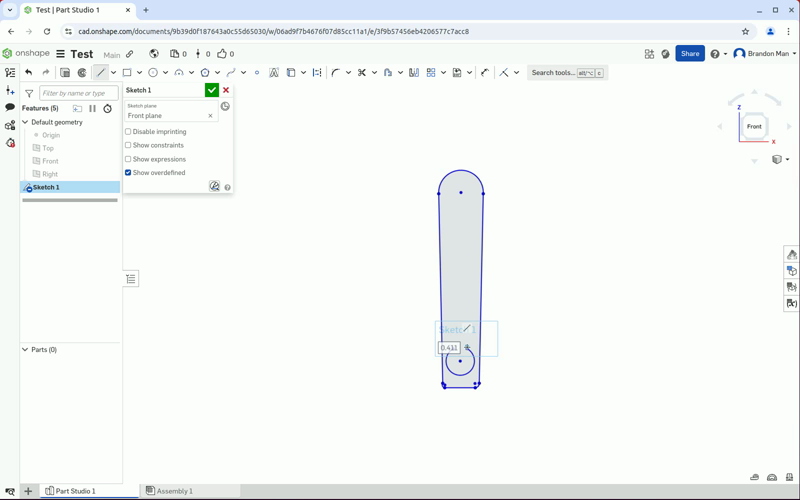
key(esc)
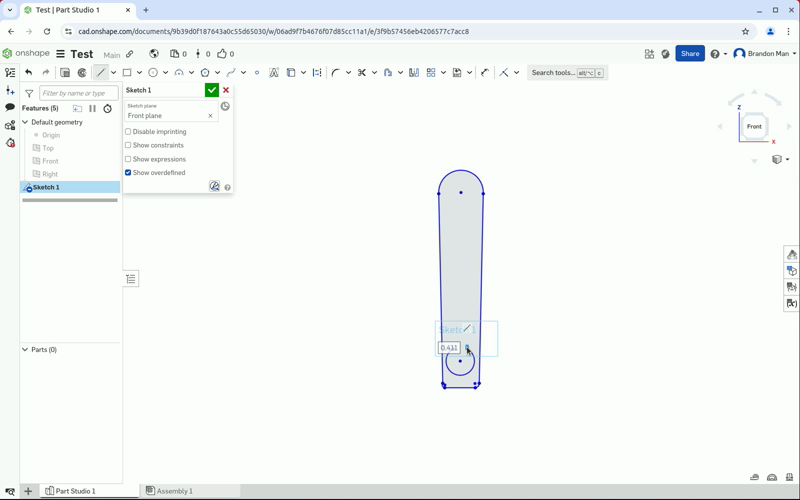
key(a)
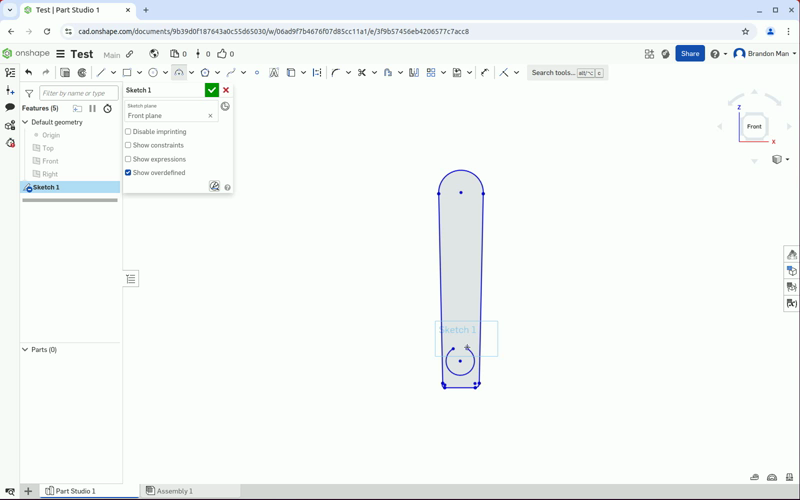
mouse_move(467, 346)
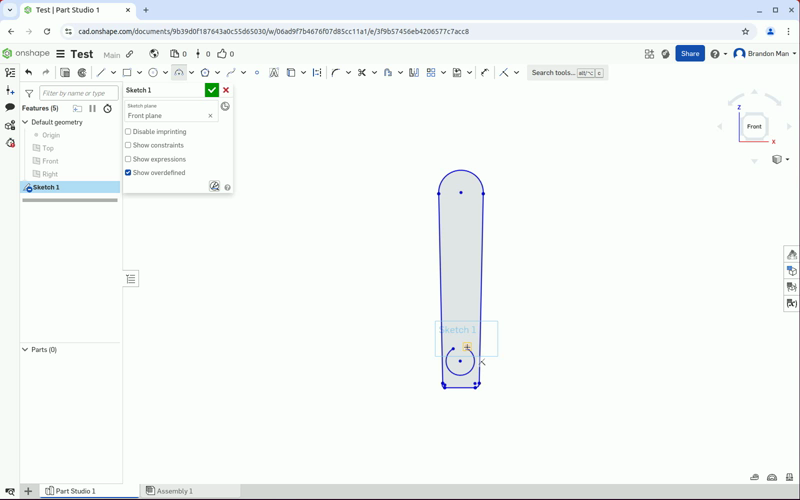
scroll(6)
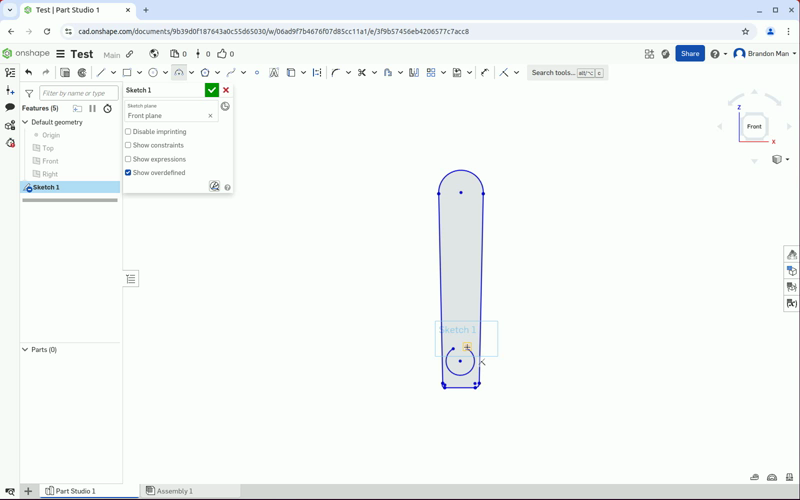
scroll(6)
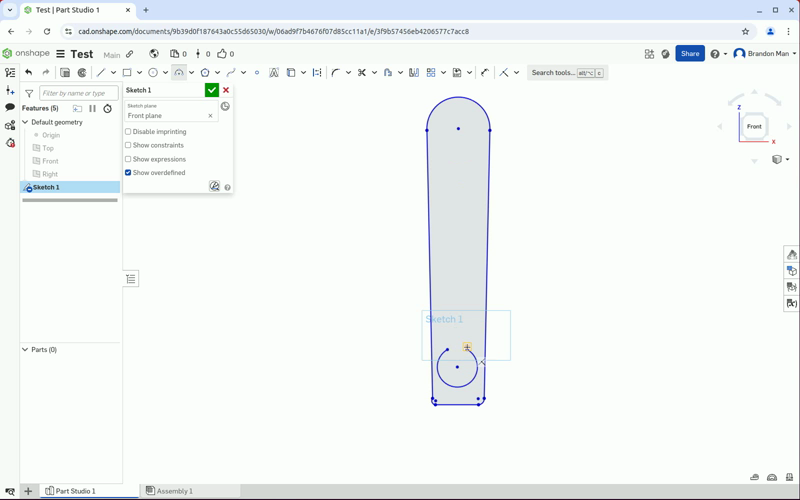
scroll(6)
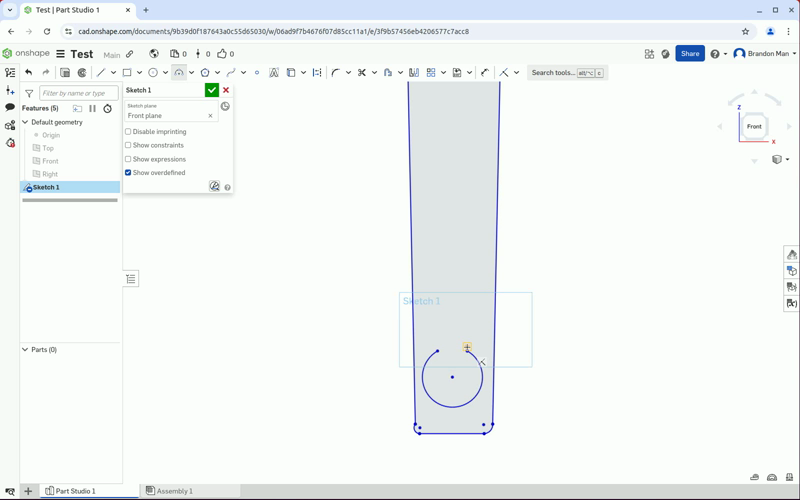
scroll(6)
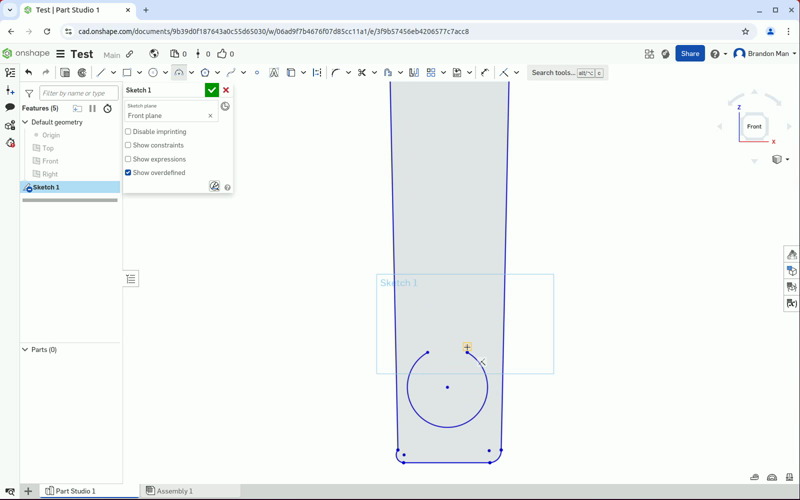
scroll(6)
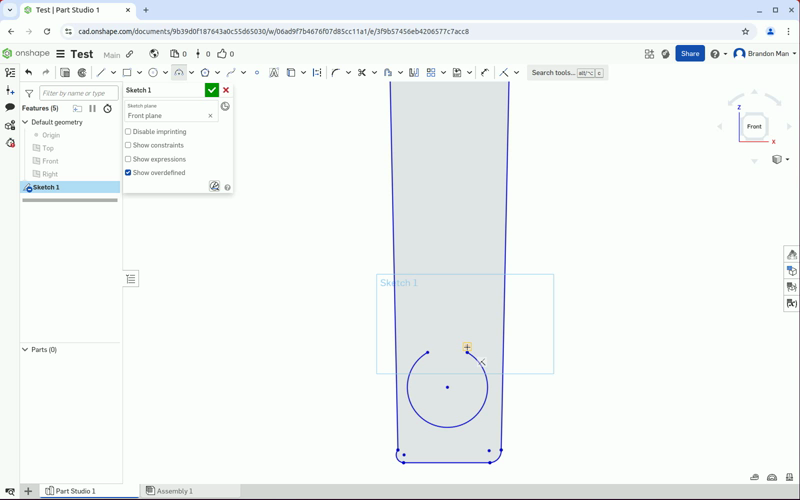
scroll(6)
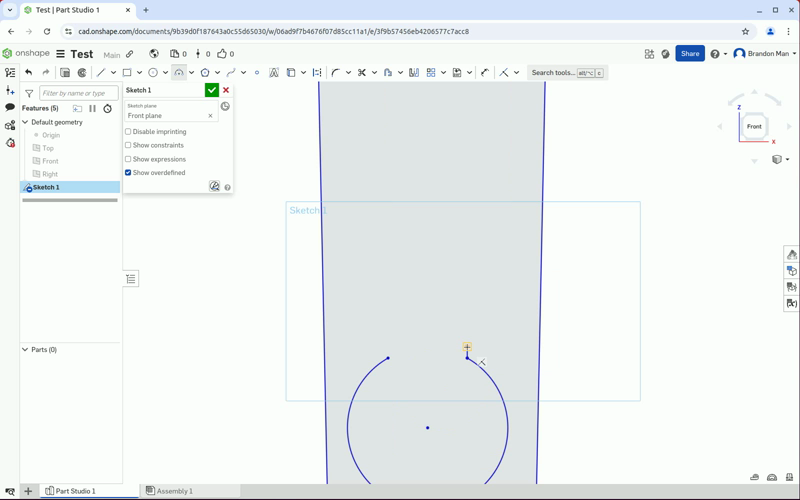
scroll(6)
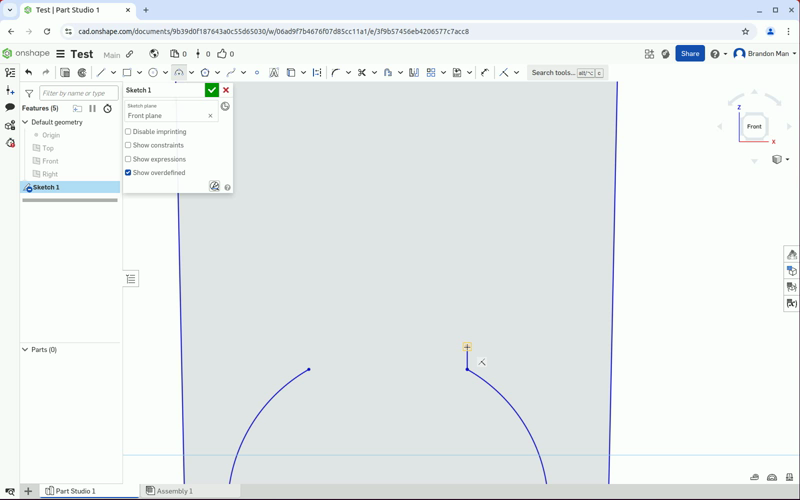
click(467, 346)
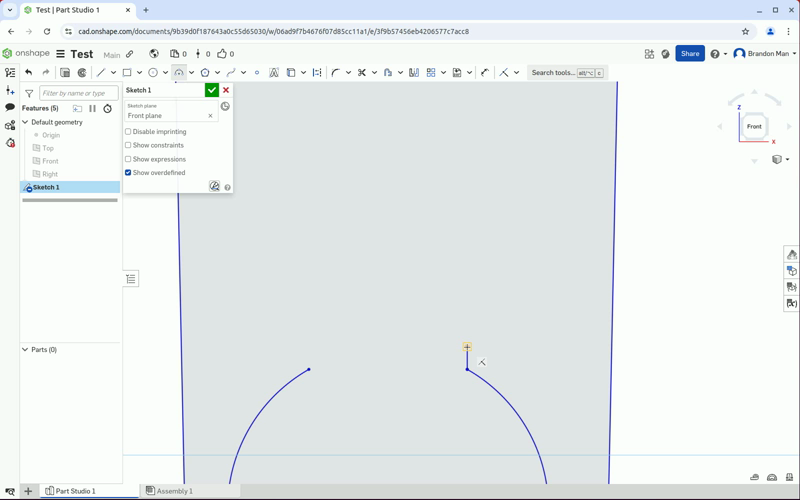
scroll(-6)
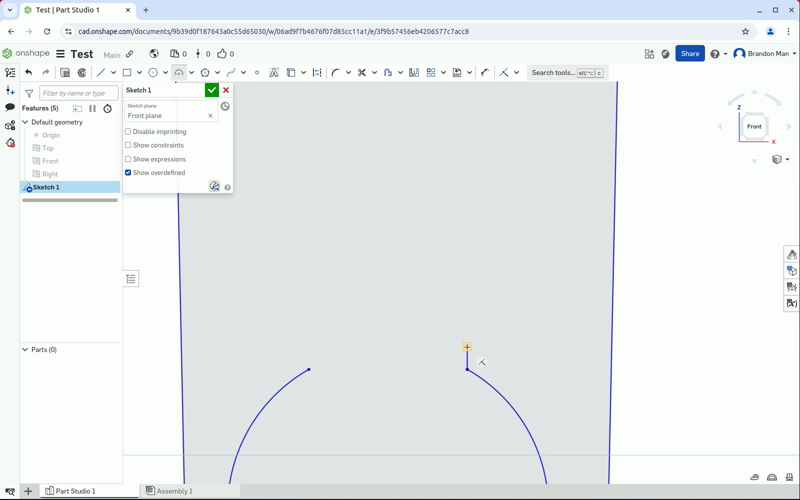
scroll(-6)
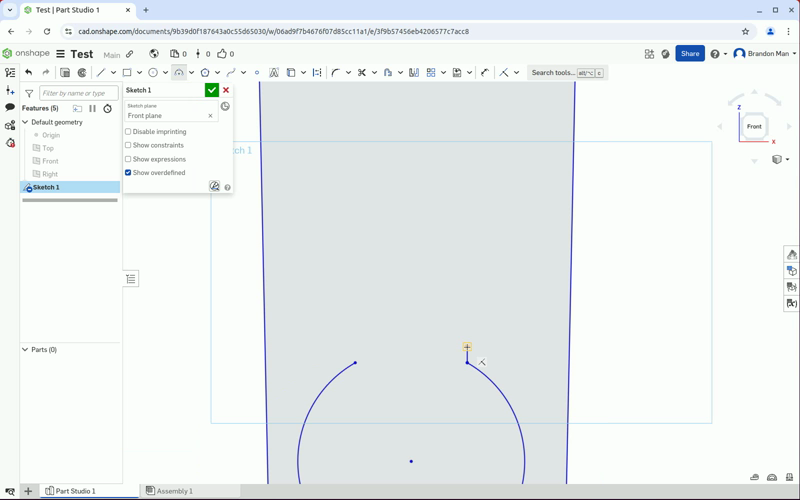
scroll(-6)
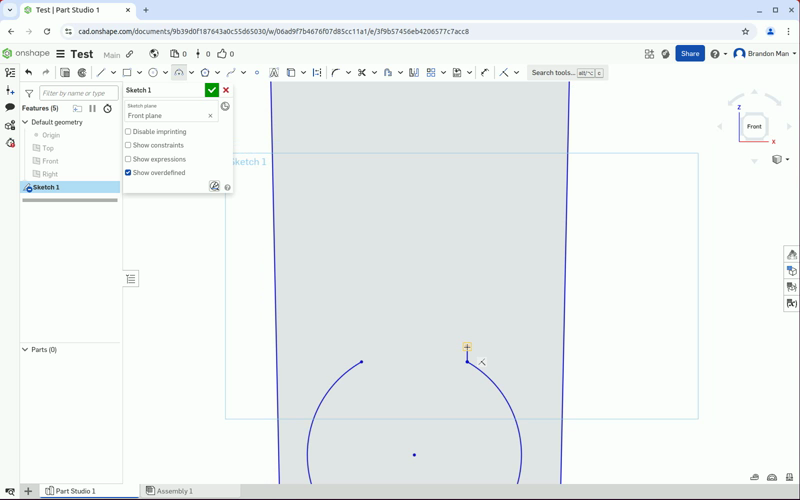
scroll(-6)
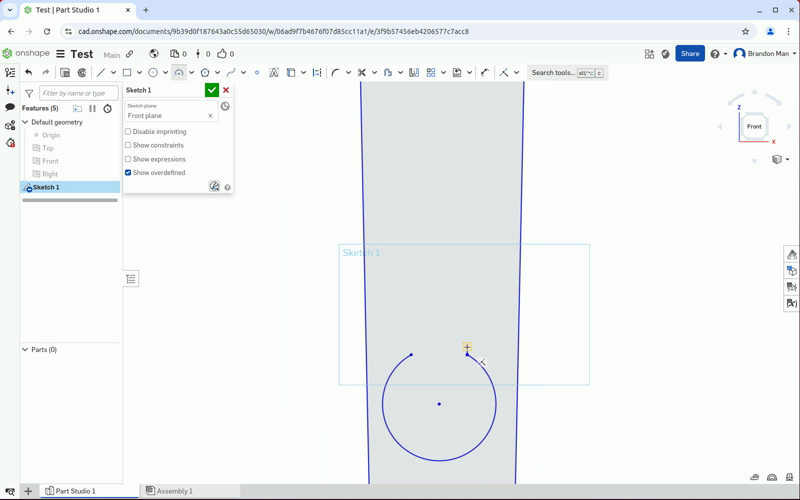
scroll(-6)
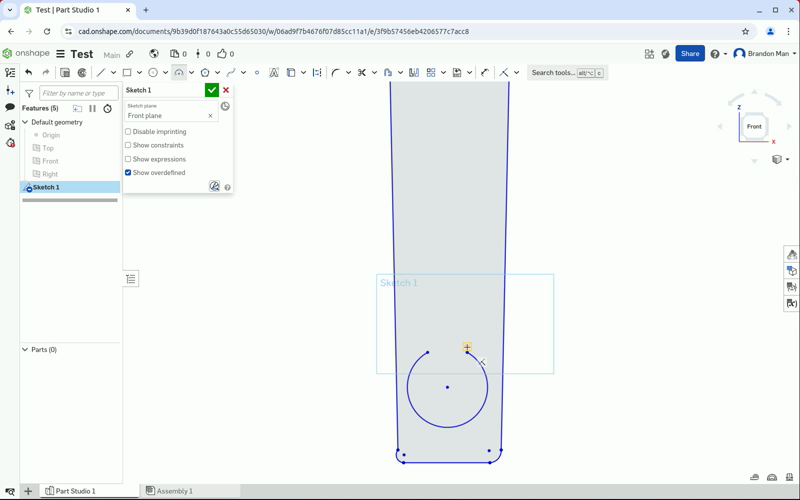
scroll(-6)
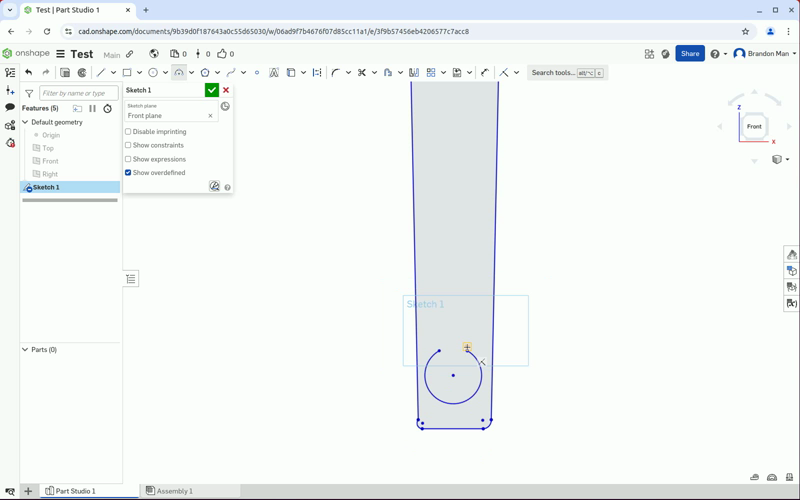
scroll(-6)
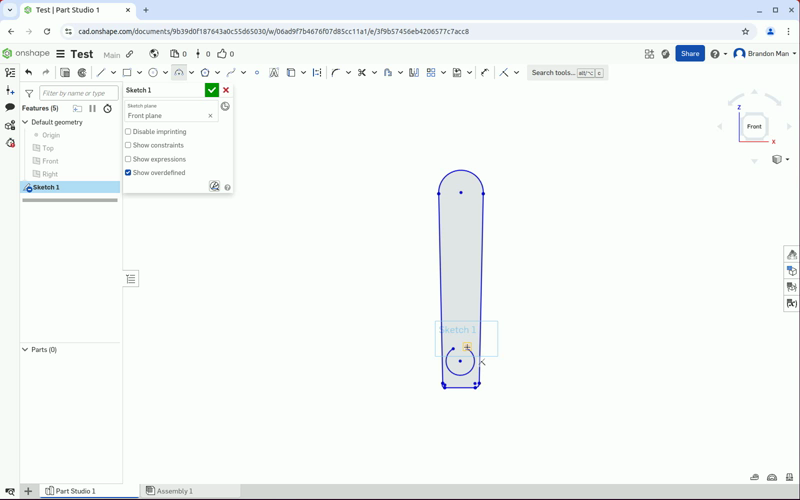
key_down(shift)
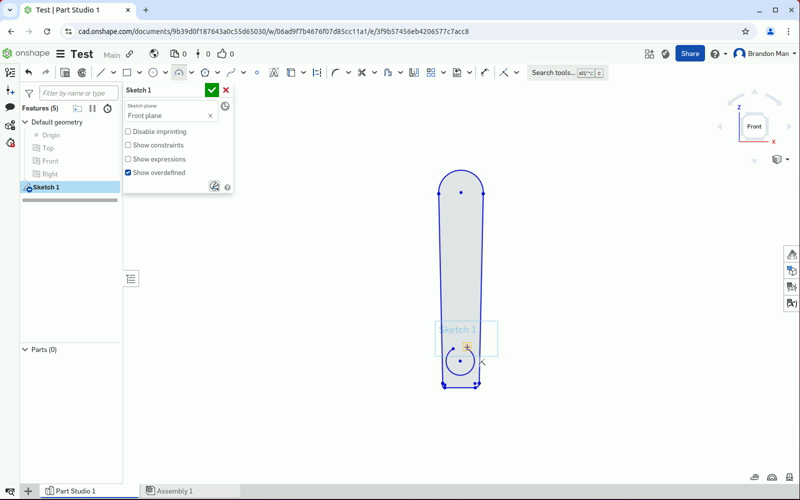
mouse_move(453, 346)
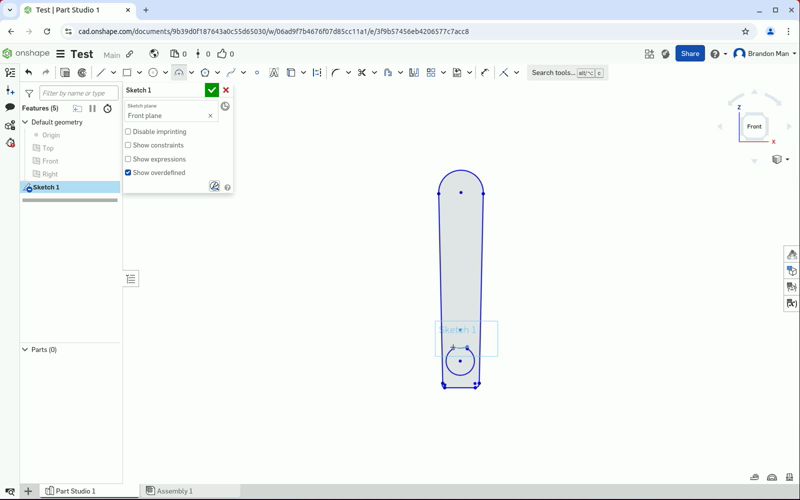
scroll(6)
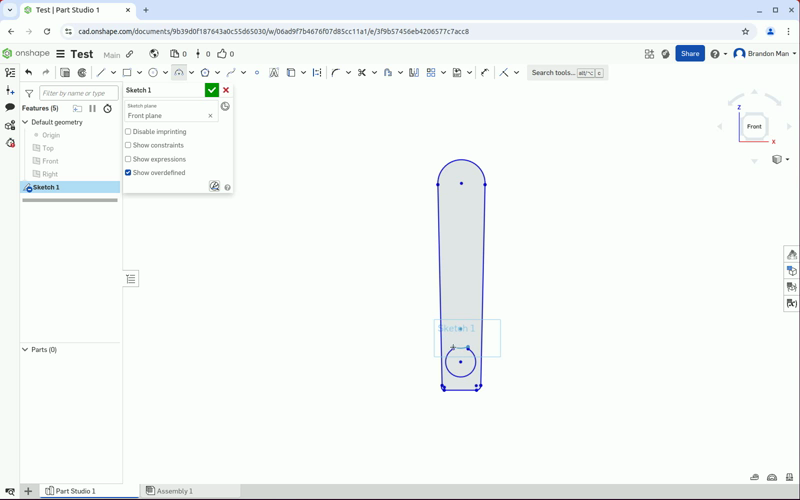
scroll(6)
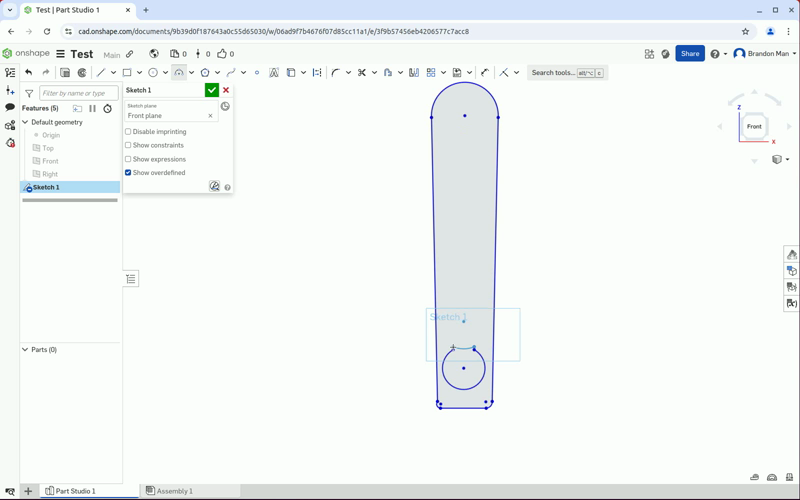
scroll(6)
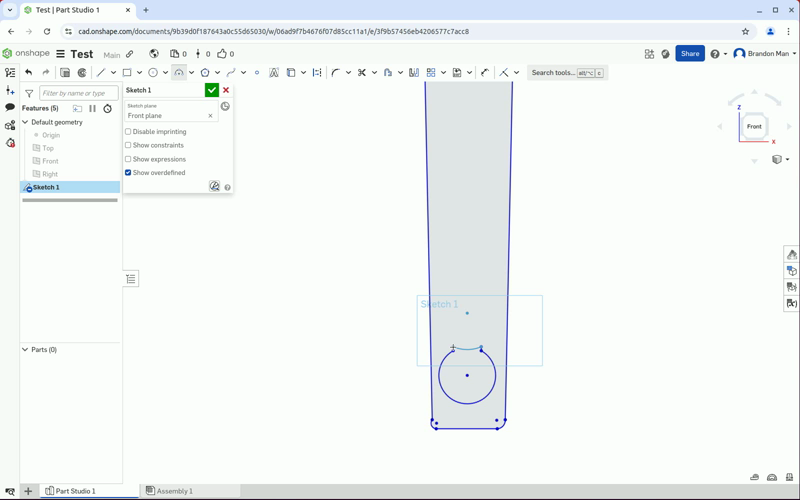
scroll(6)
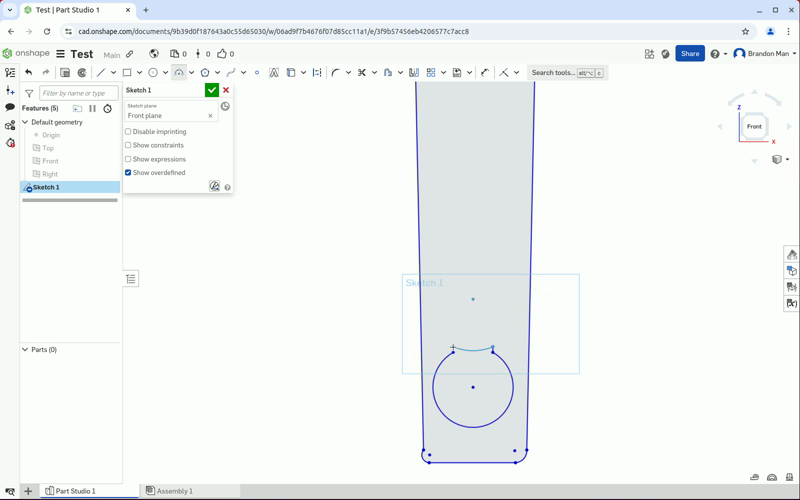
scroll(6)
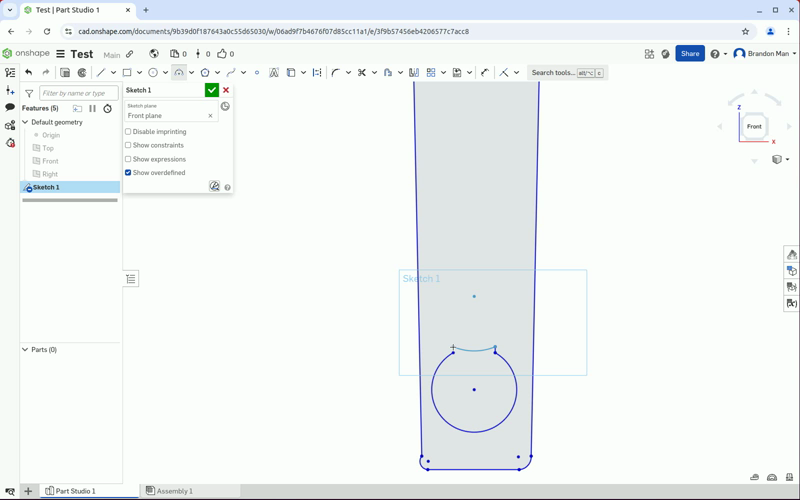
scroll(6)
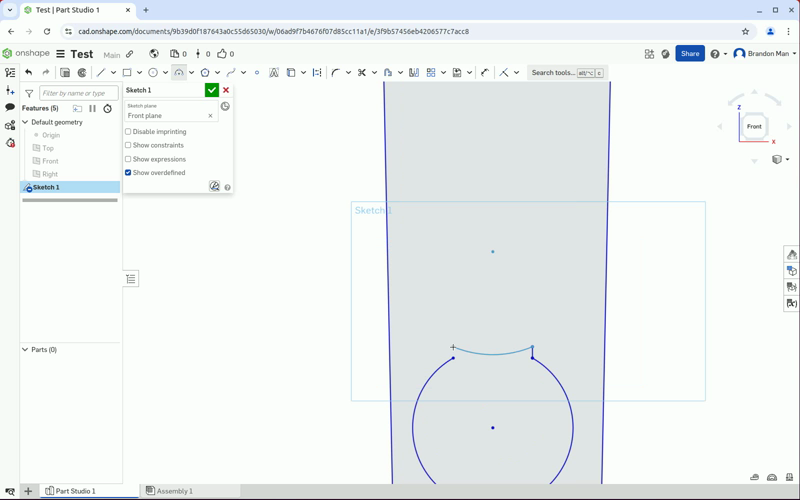
scroll(6)
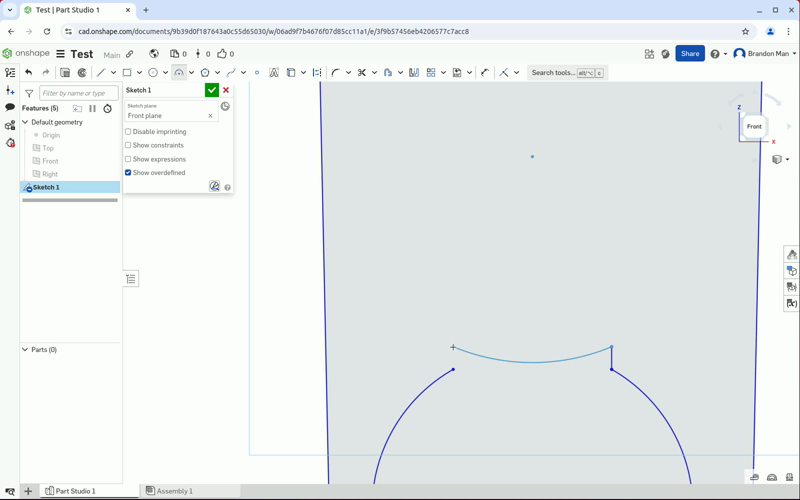
click(453, 346)
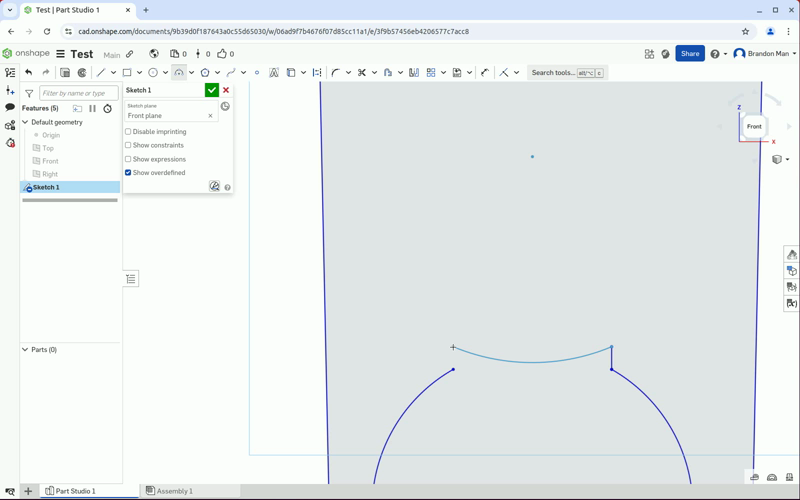
scroll(-6)
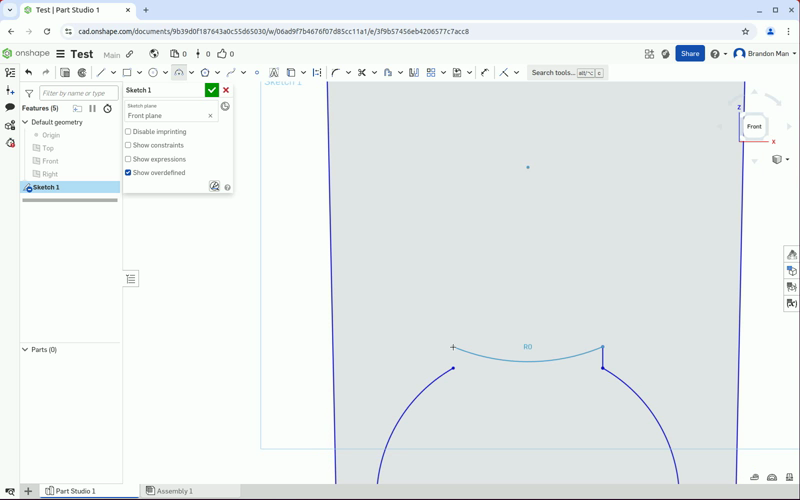
scroll(-6)
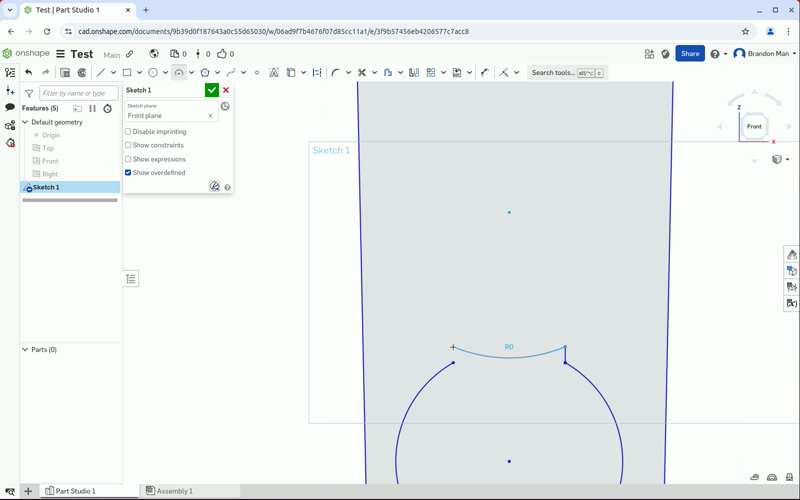
scroll(-6)
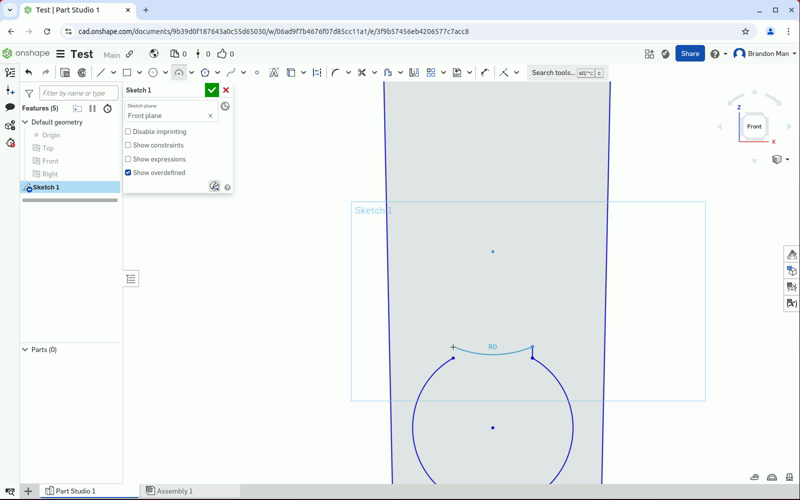
scroll(-6)
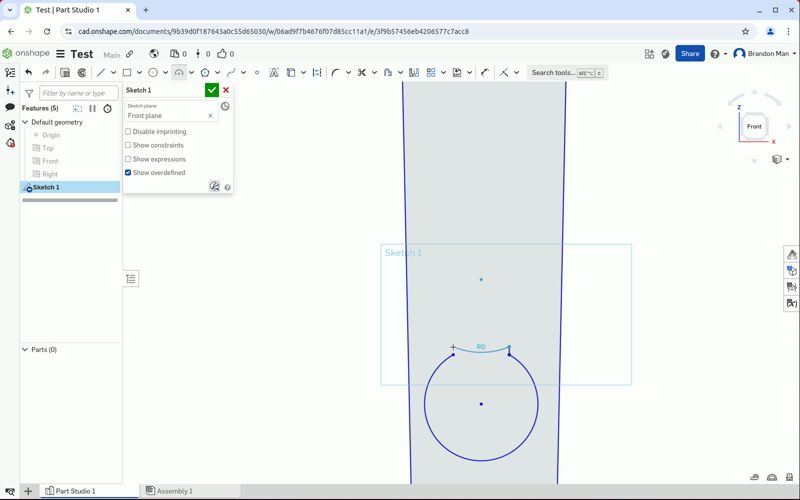
scroll(-6)
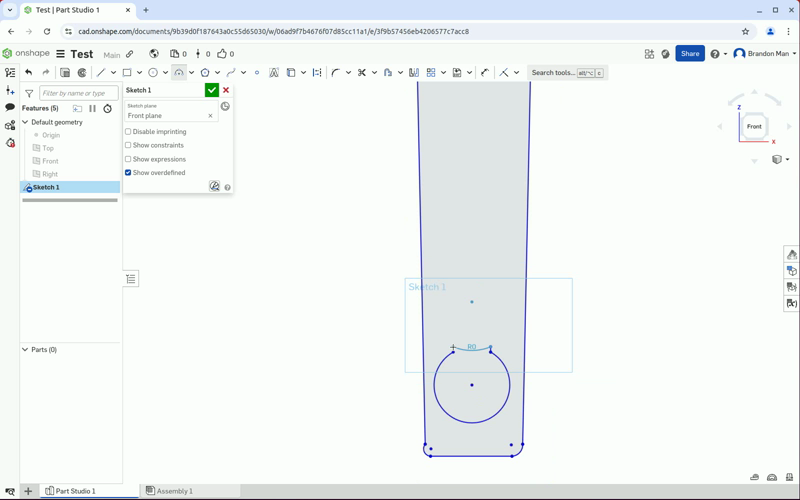
scroll(-6)
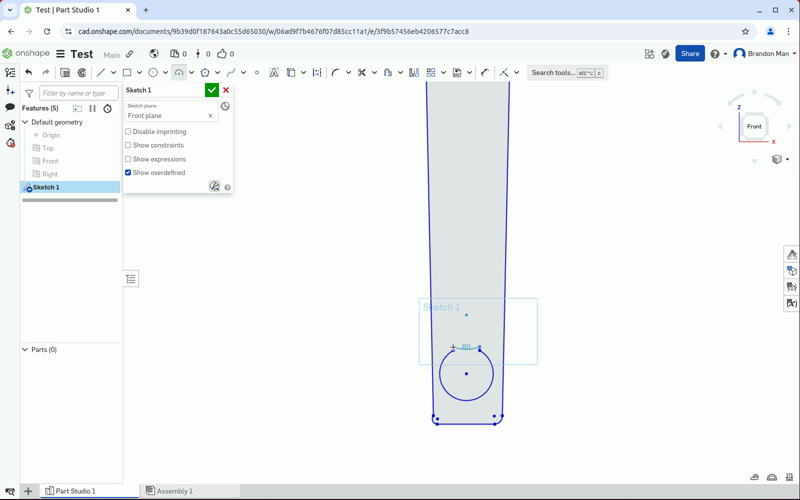
scroll(-6)
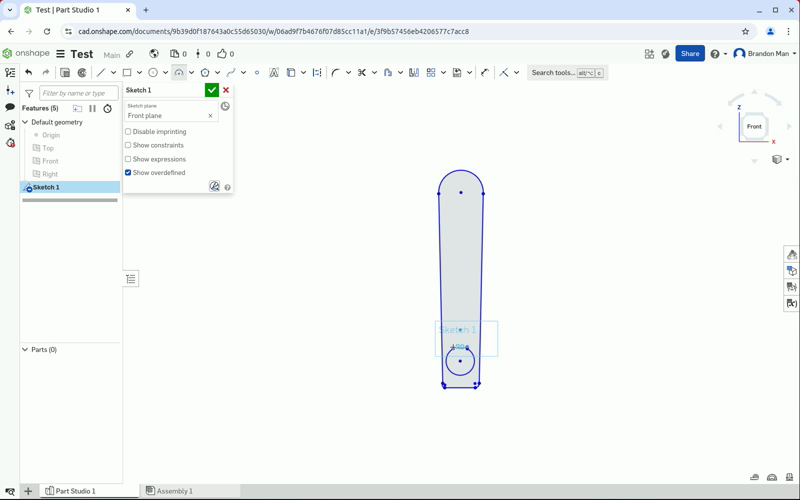
mouse_move(459, 339)
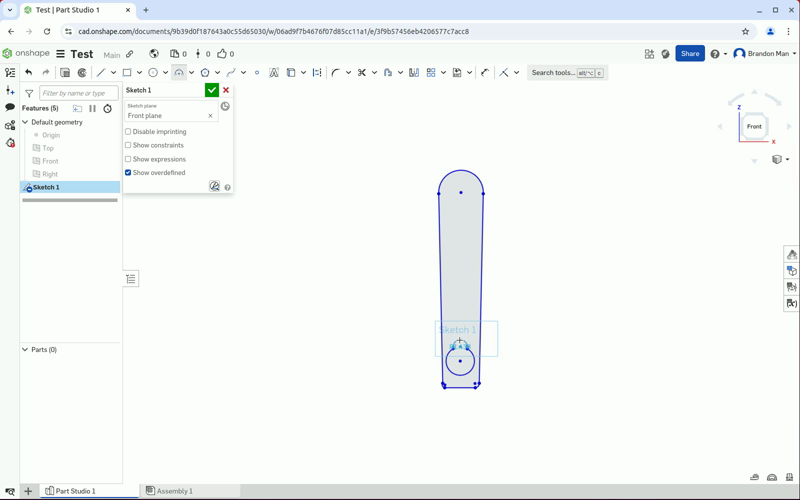
click(459, 339)
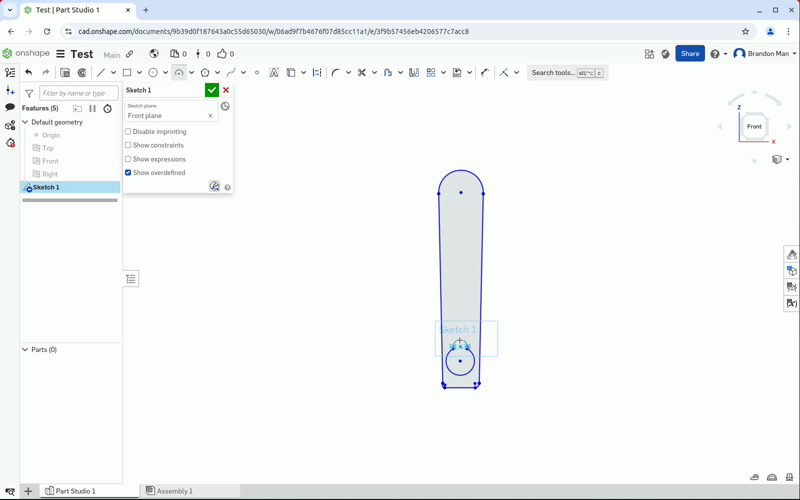
key_up(shift)
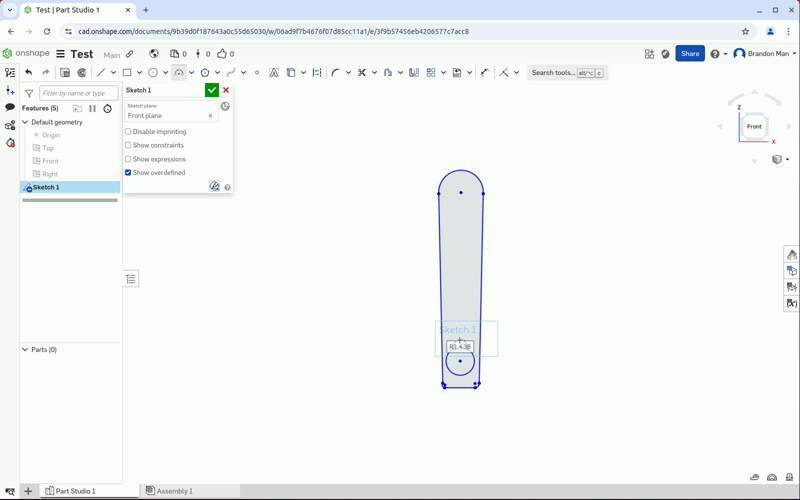
key(esc)
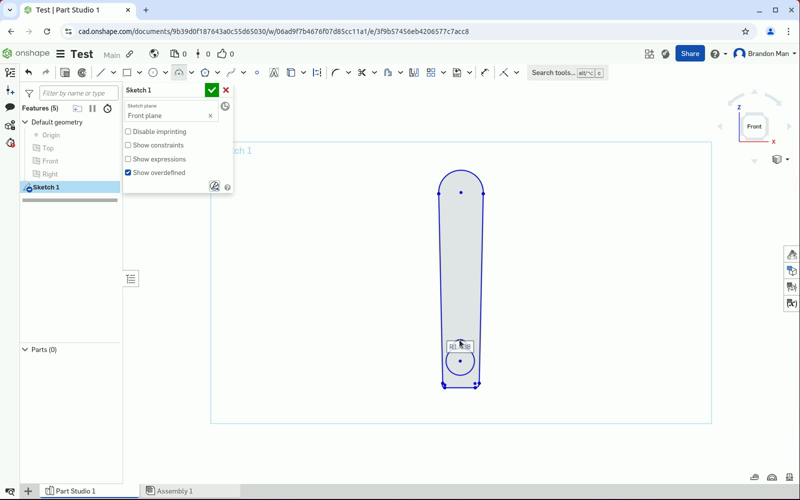
key(l)
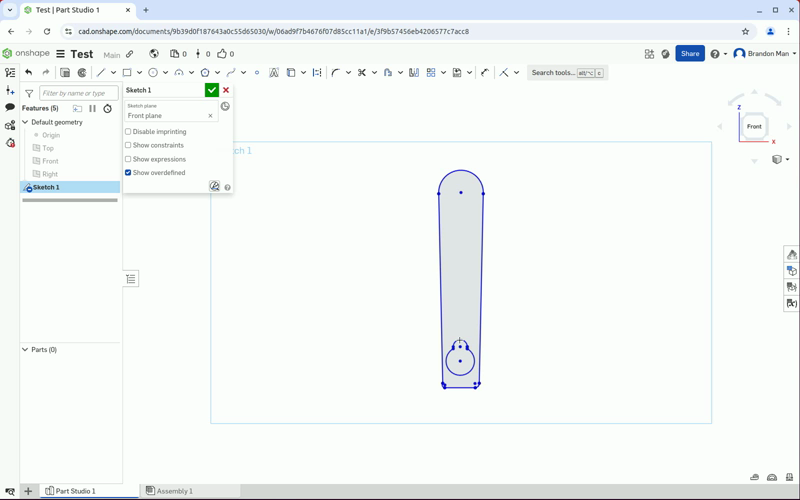
mouse_move(453, 346)
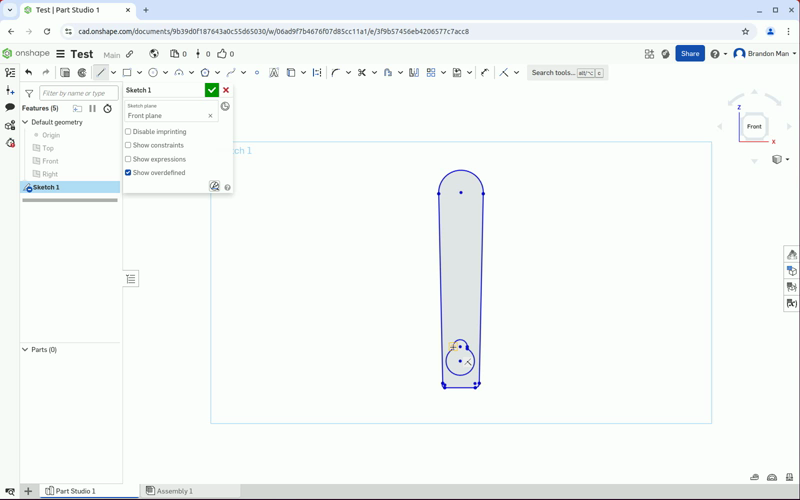
scroll(6)
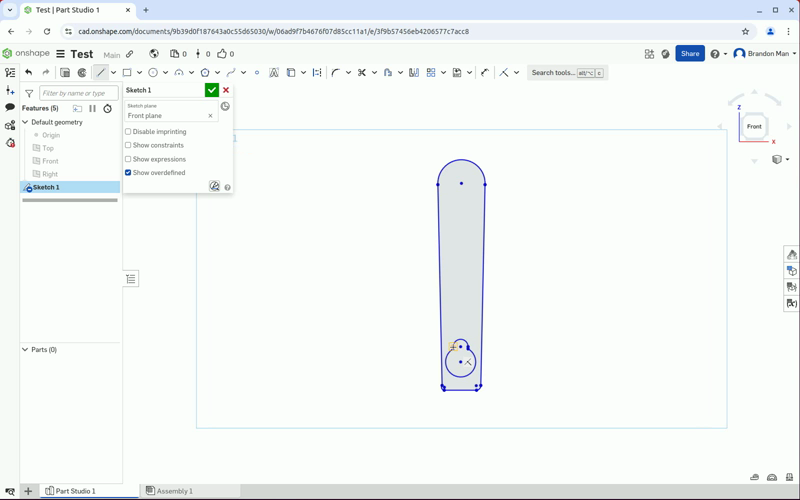
scroll(6)
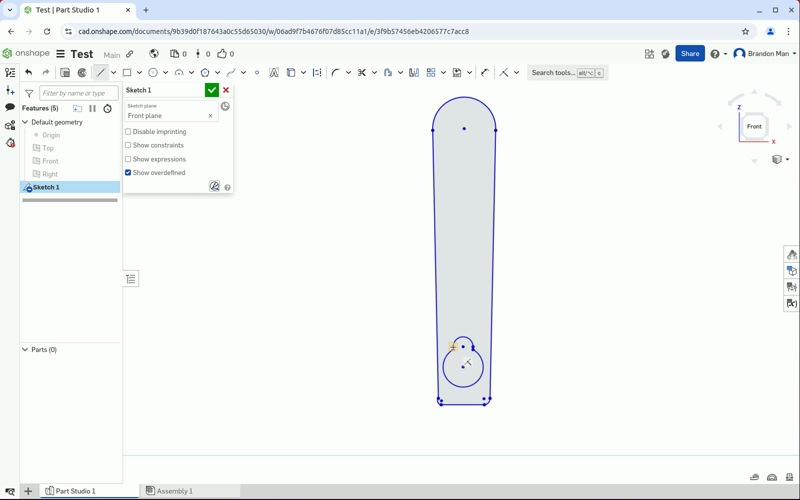
scroll(6)
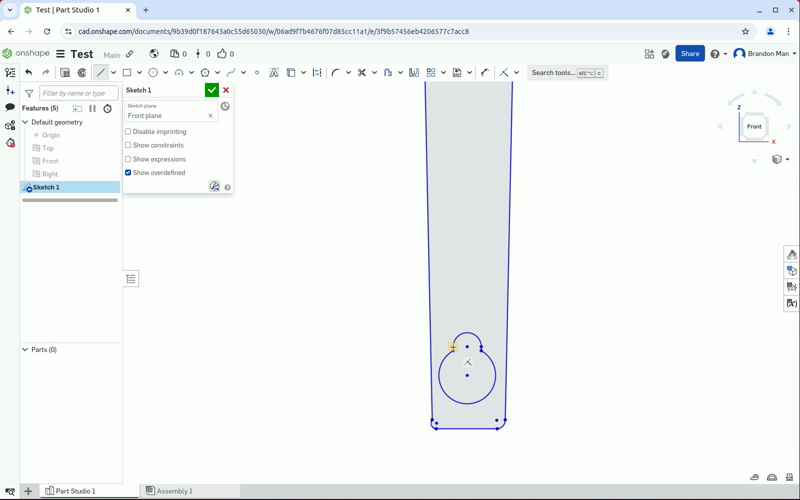
scroll(6)
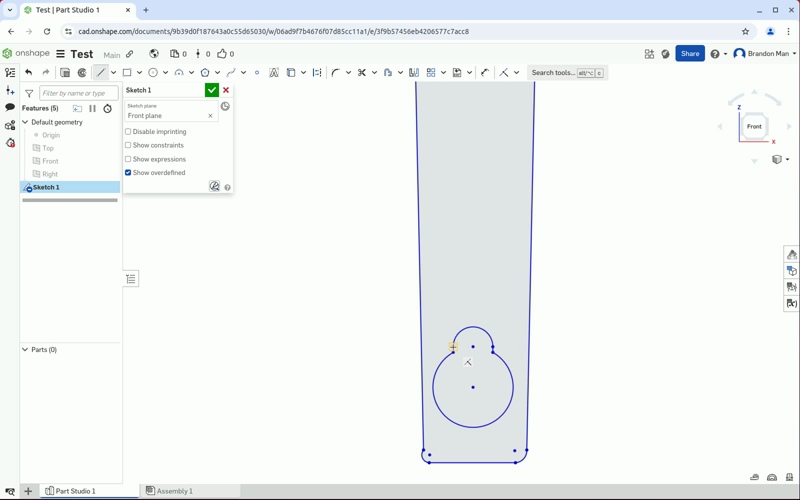
scroll(6)
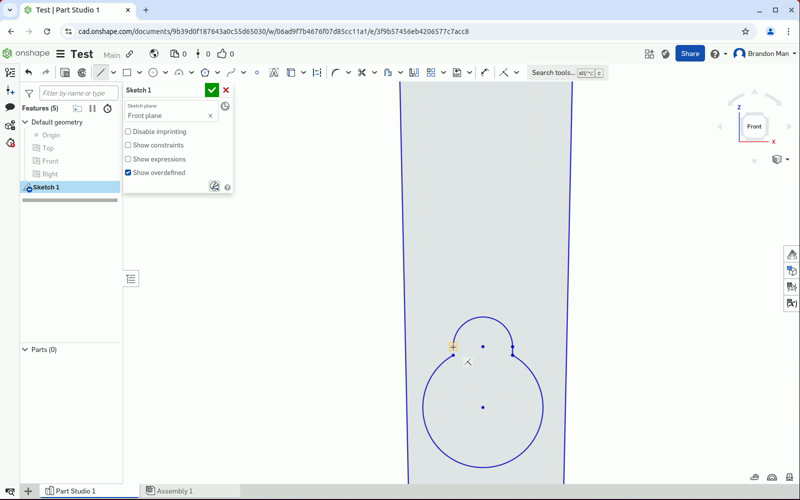
scroll(6)
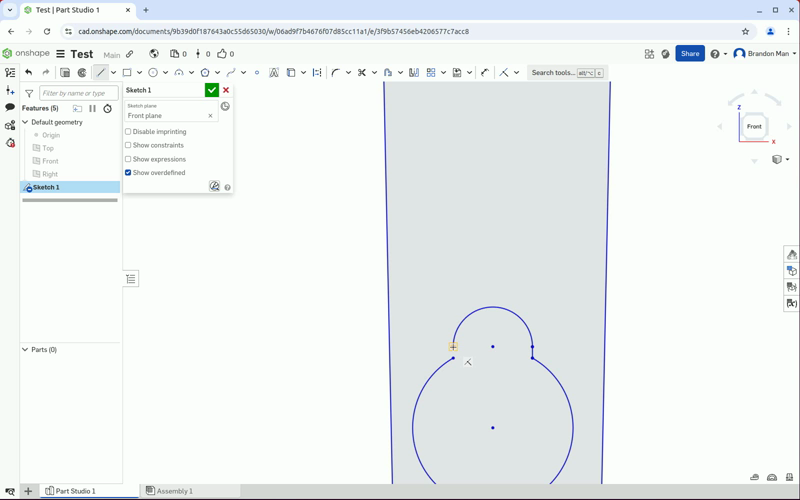
scroll(6)
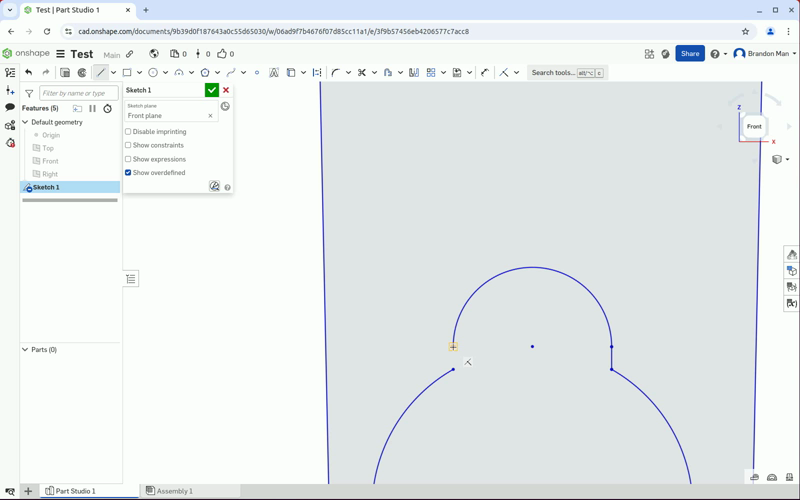
click(453, 346)
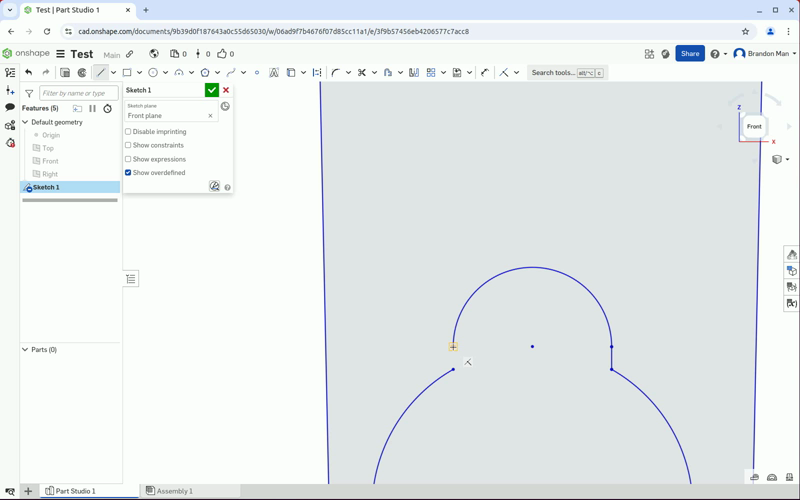
scroll(-6)
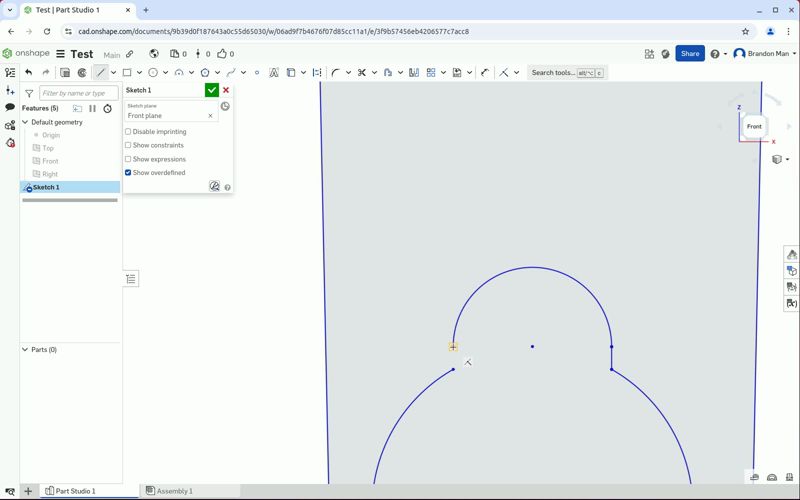
scroll(-6)
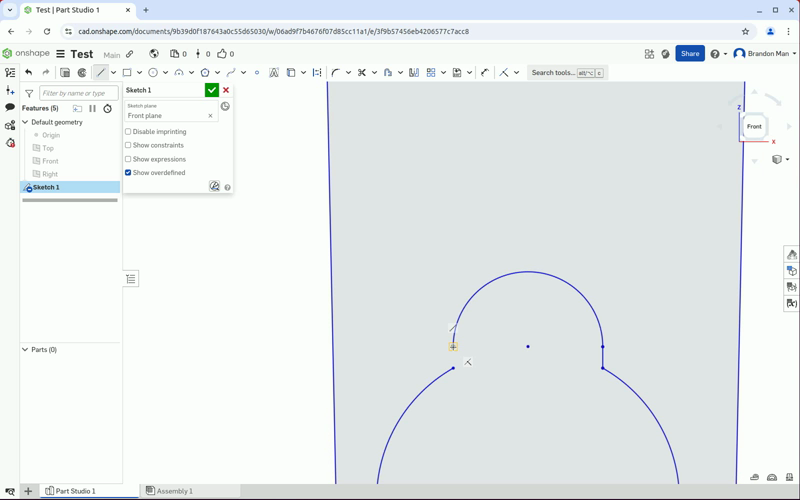
scroll(-6)
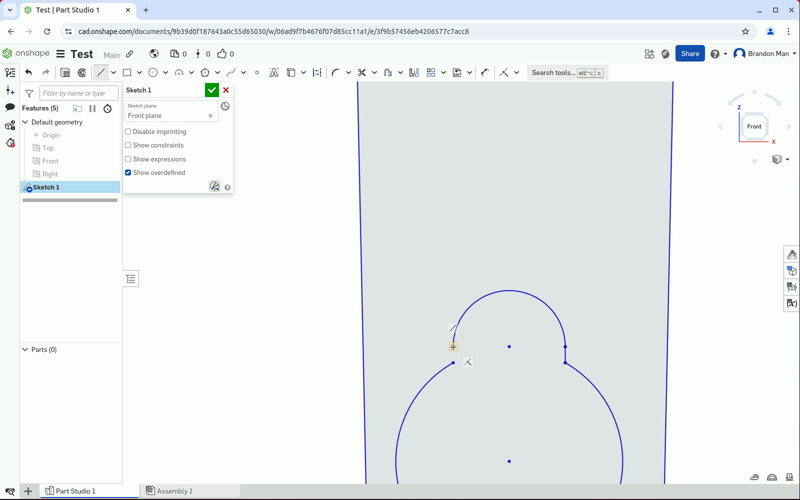
scroll(-6)
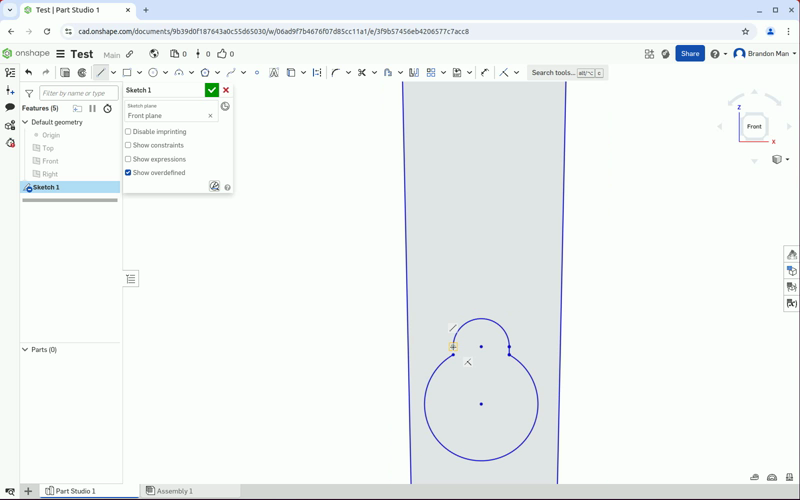
scroll(-6)
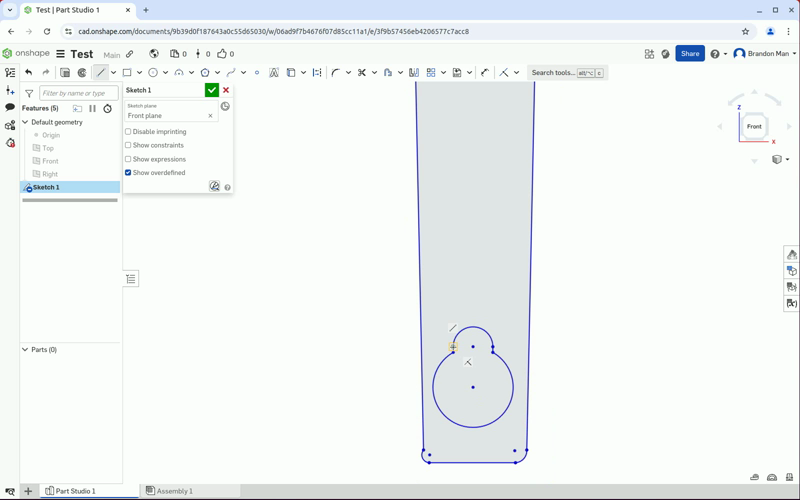
scroll(-6)
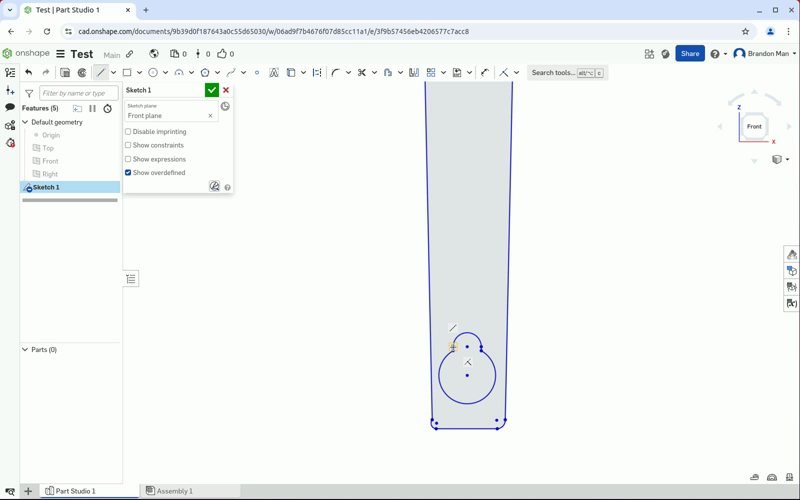
scroll(-6)
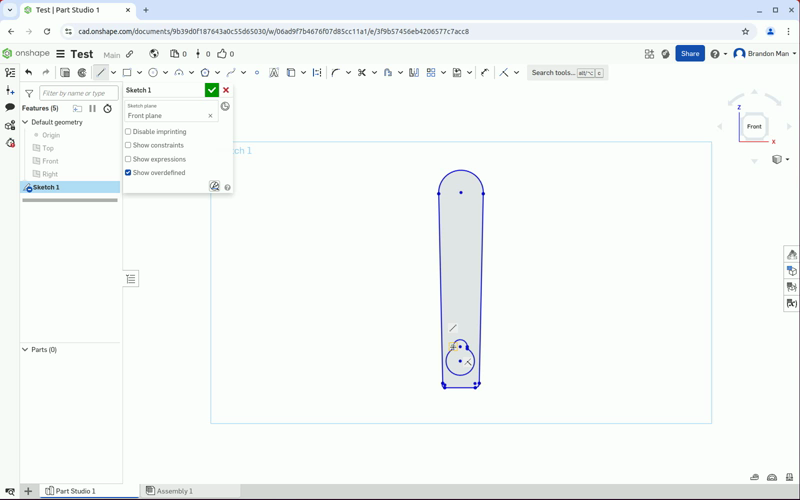
mouse_move(483, 346)
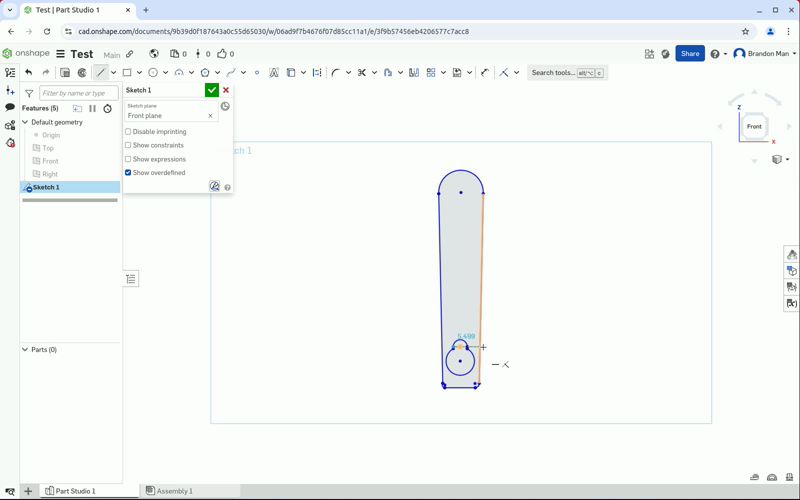
key_down(shift)
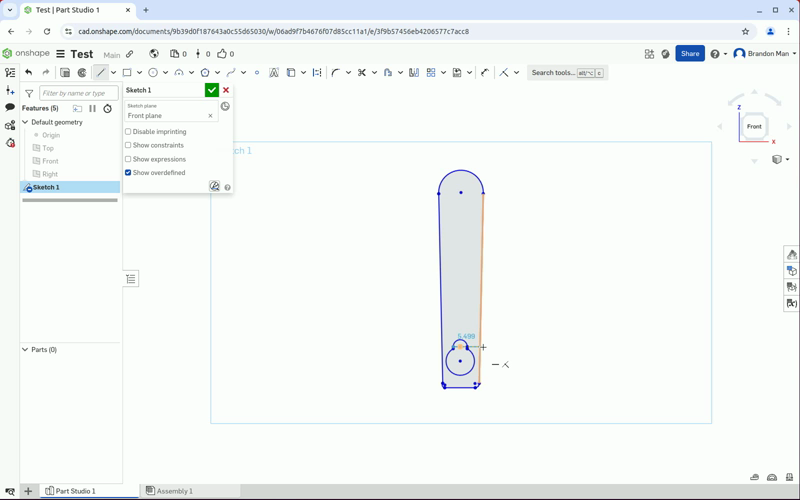
mouse_move(453, 348)
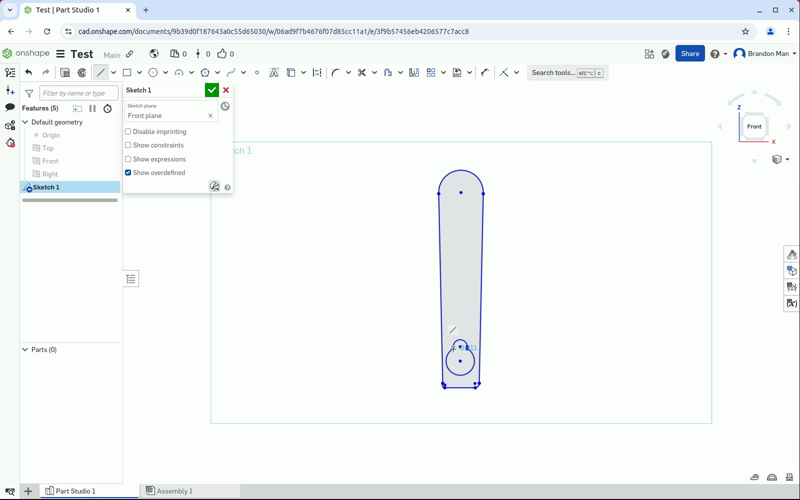
scroll(6)
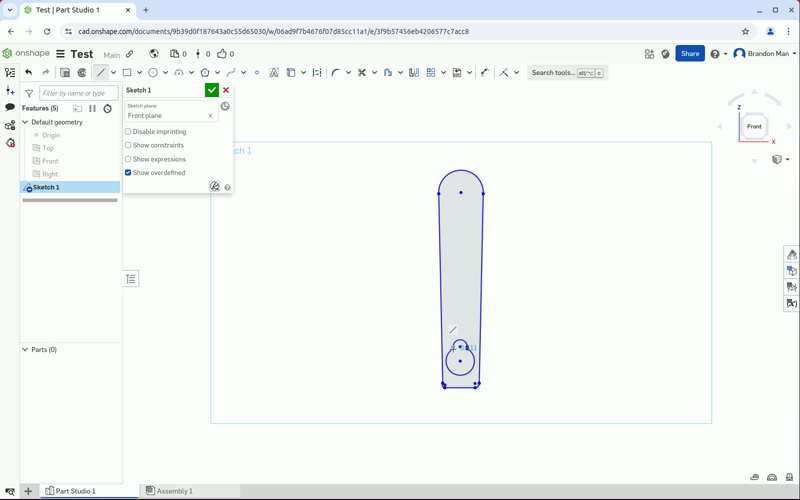
scroll(6)
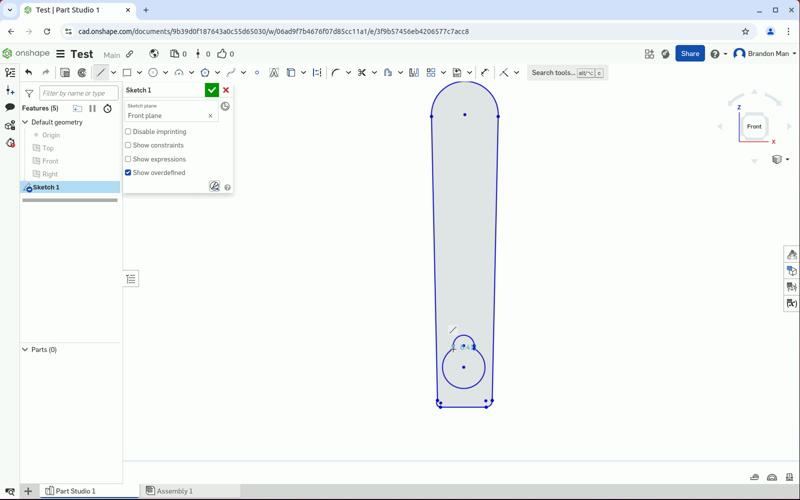
scroll(6)
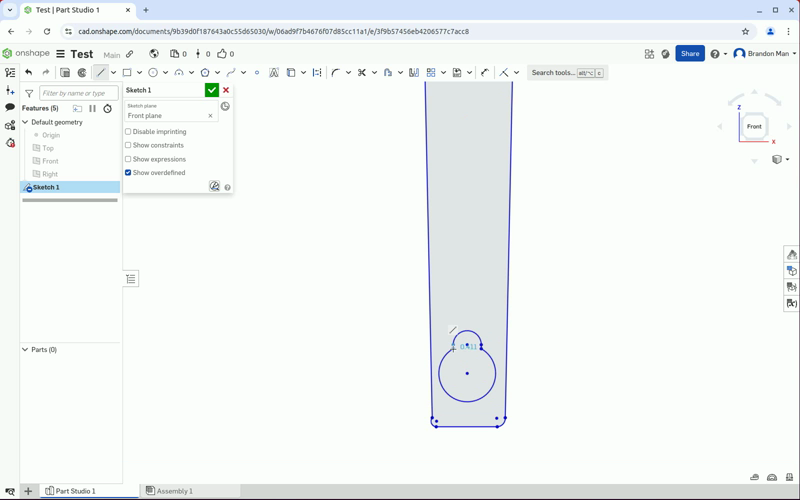
scroll(6)
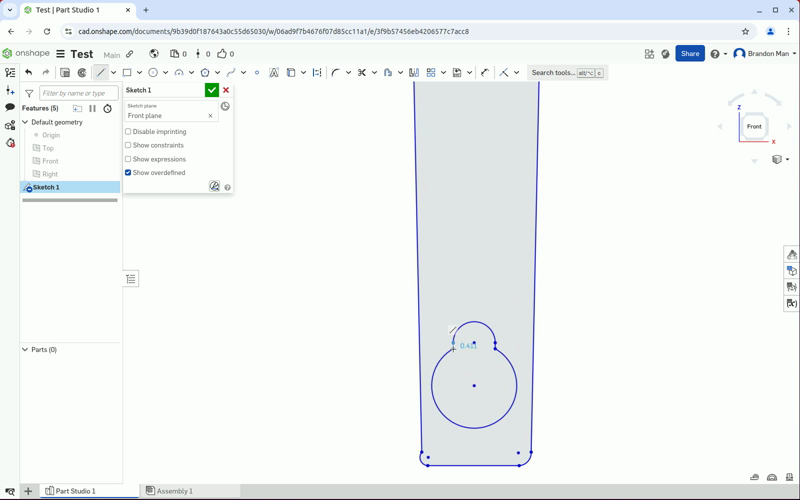
scroll(6)
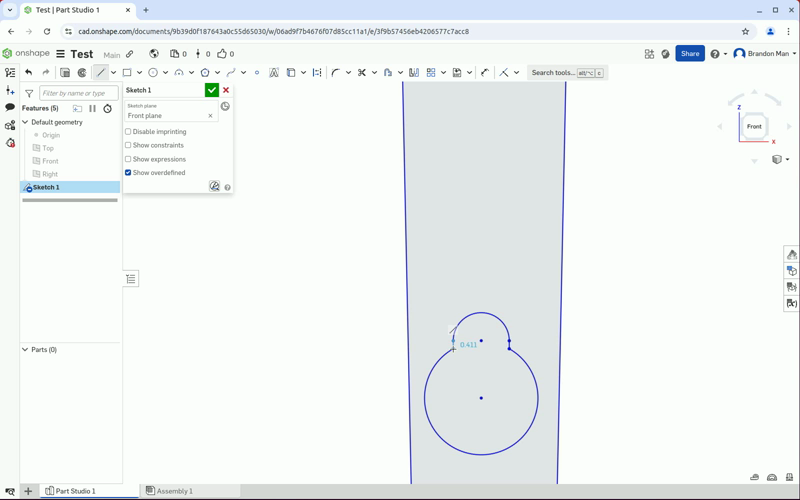
scroll(6)
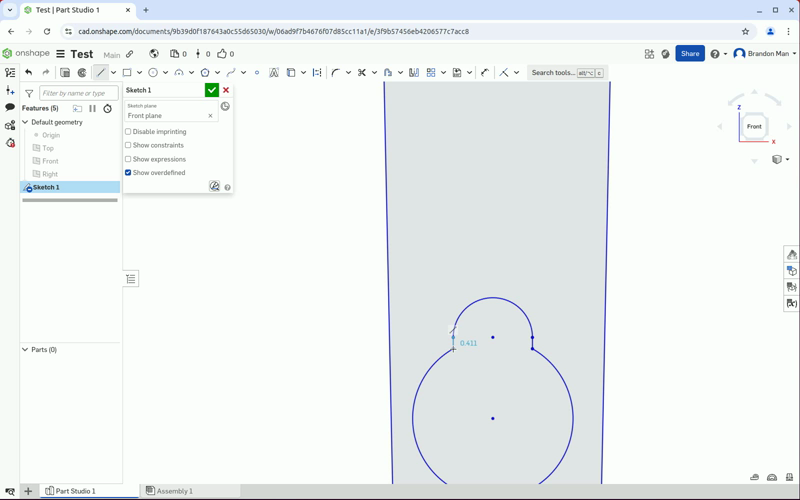
scroll(6)
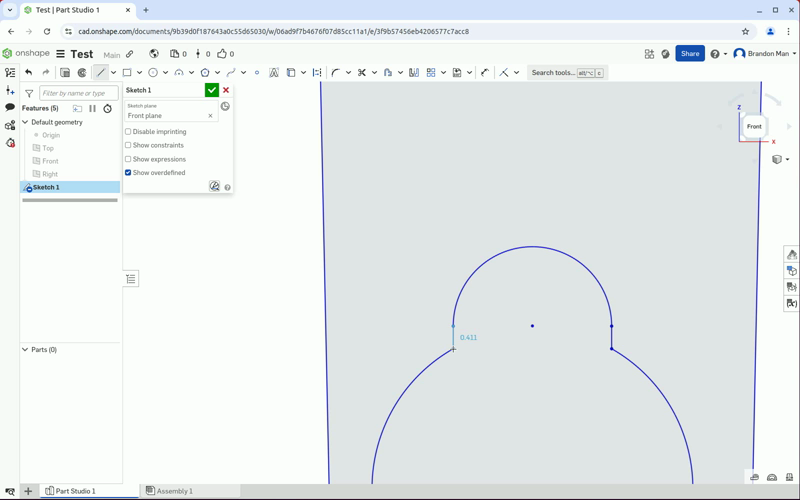
key_up(shift)
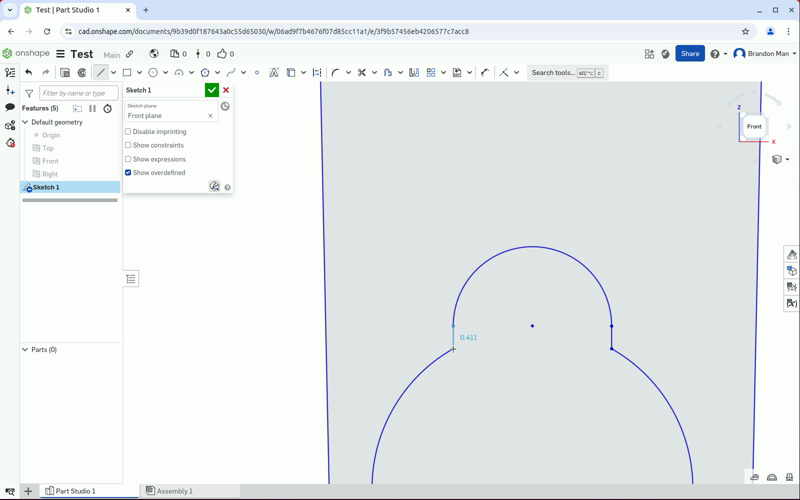
click(453, 348)
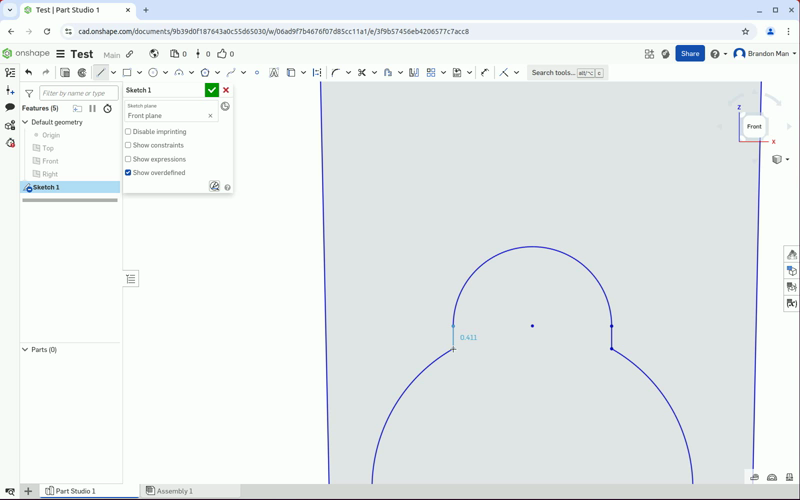
scroll(-6)
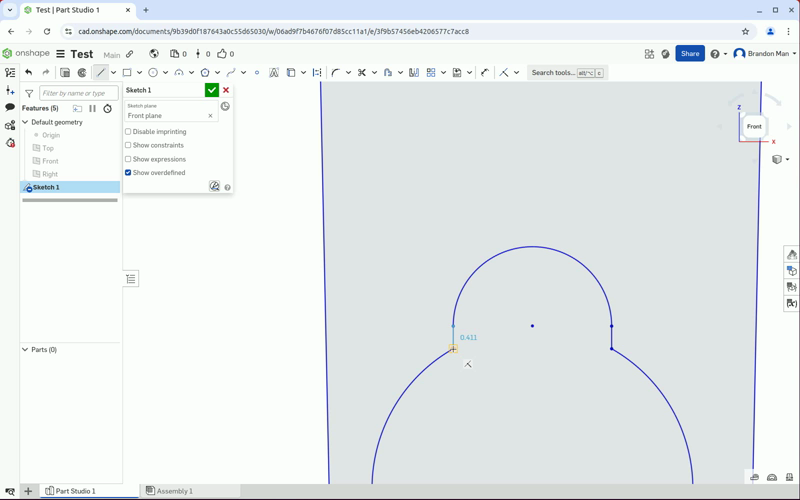
scroll(-6)
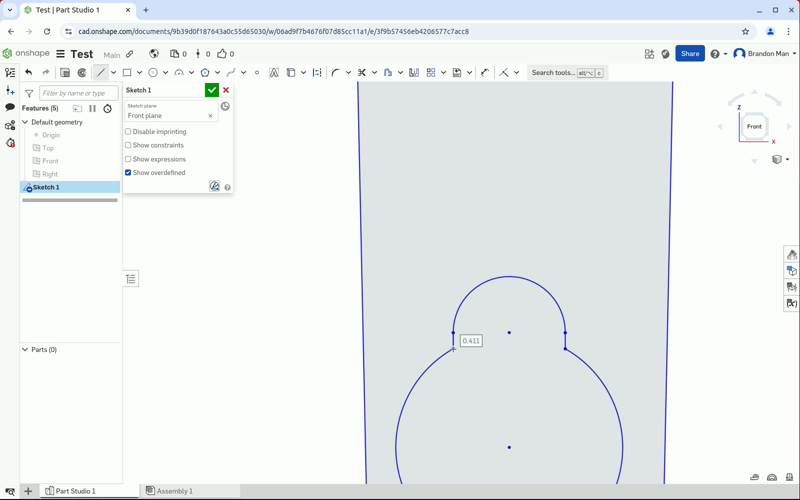
scroll(-6)
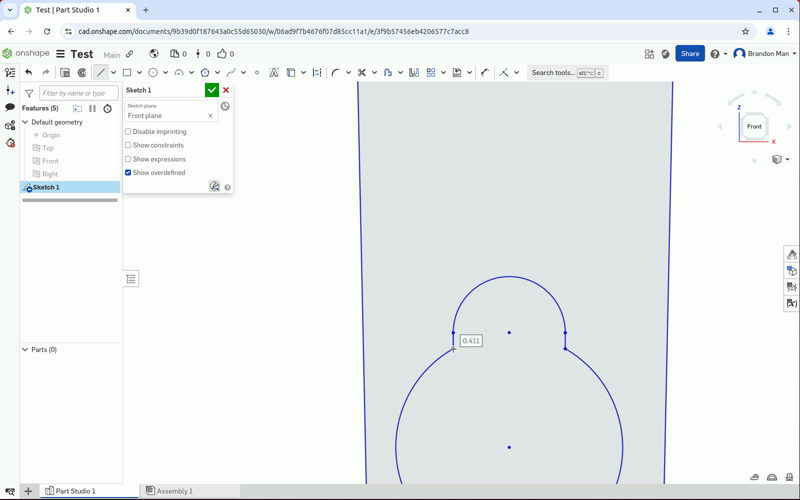
scroll(-6)
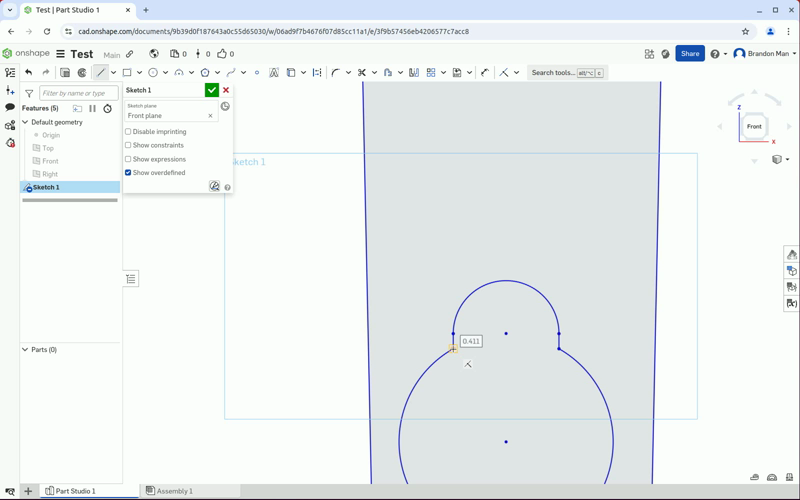
scroll(-6)
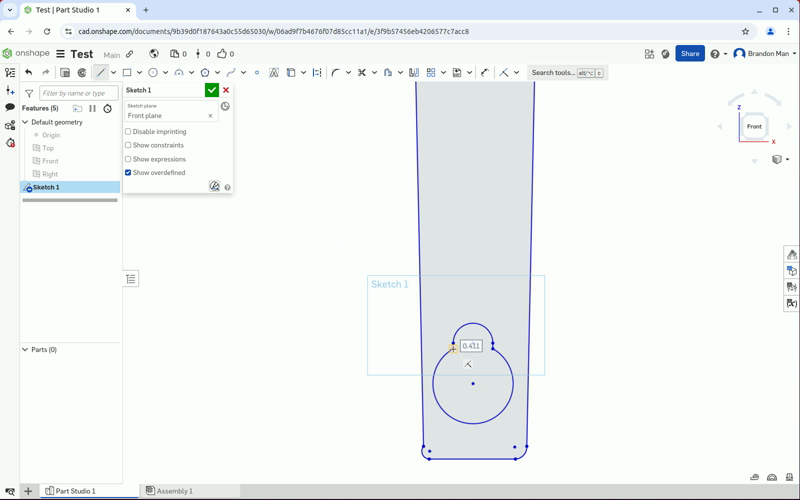
scroll(-6)
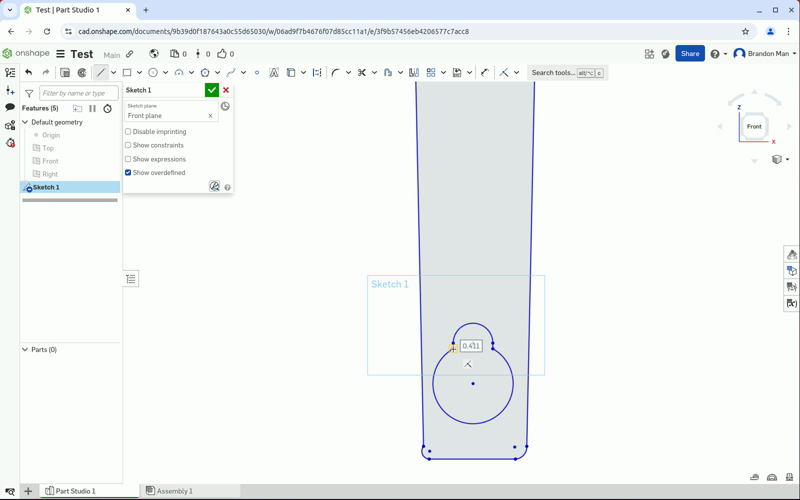
scroll(-6)
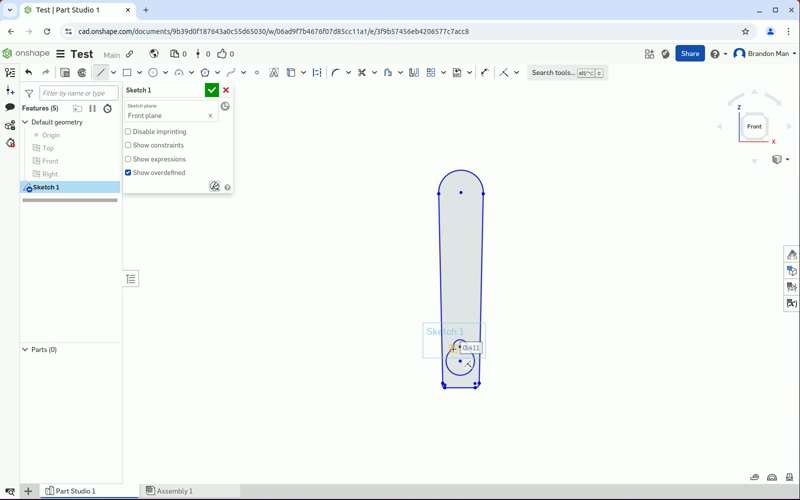
key(esc)
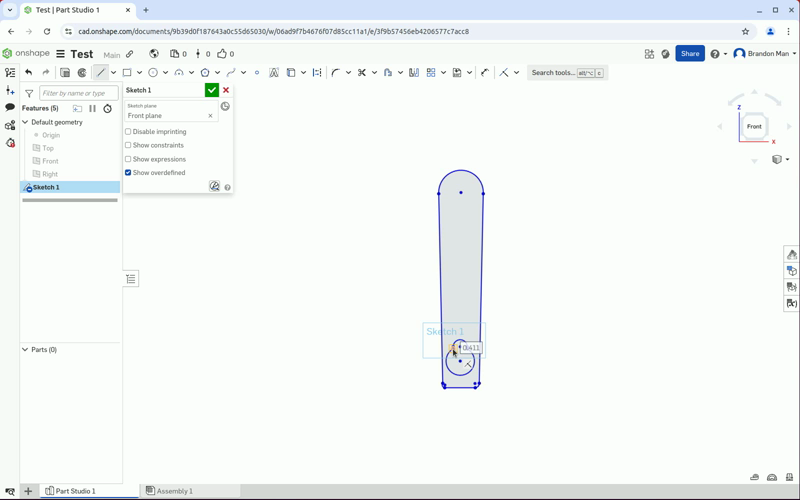
key(c)
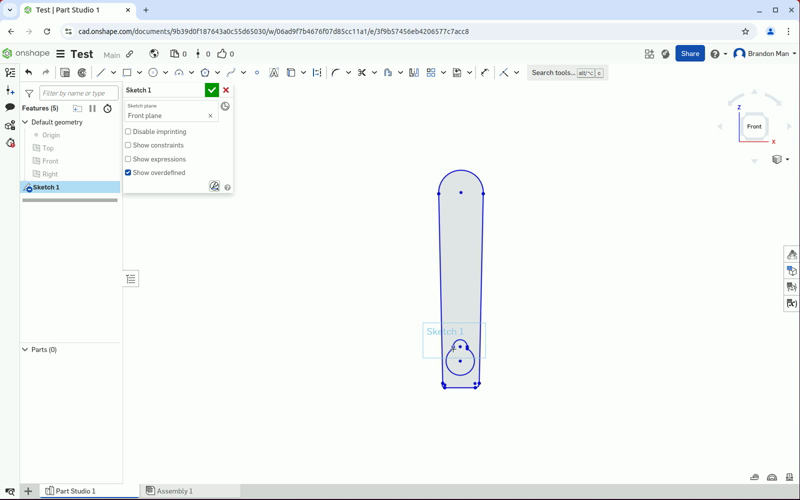
key_down(shift)
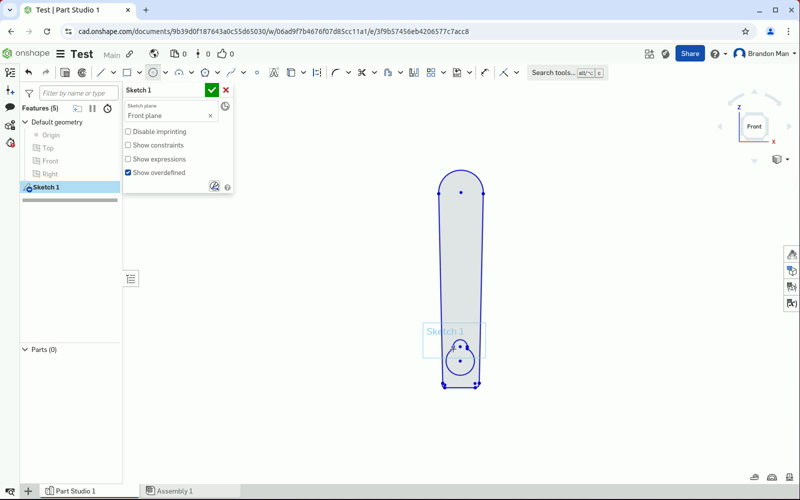
mouse_move(461, 189)
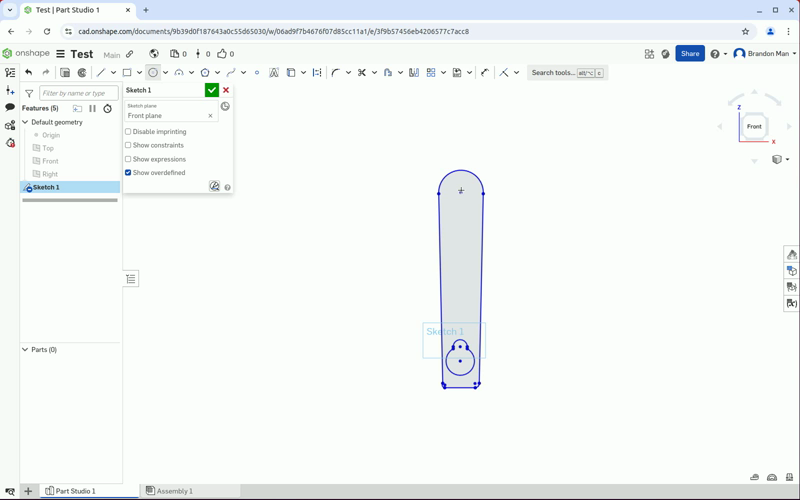
scroll(6)
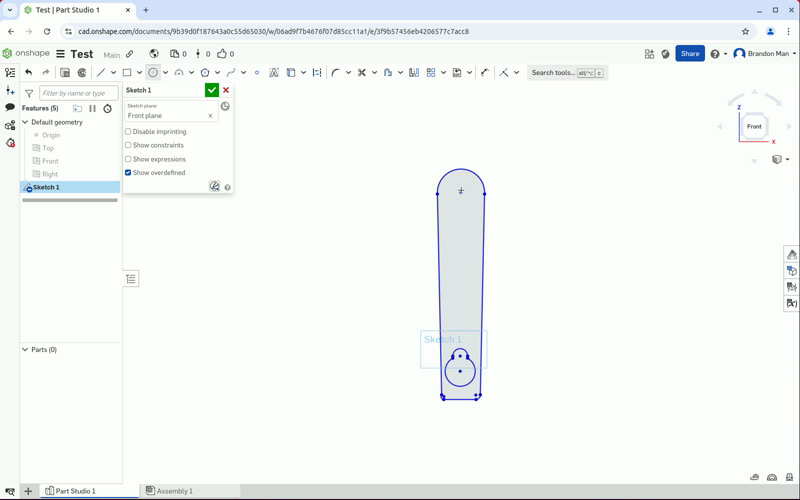
scroll(6)
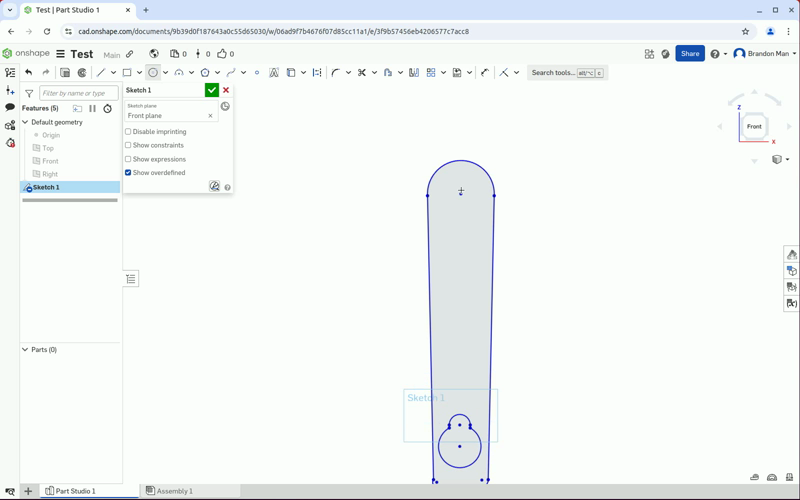
scroll(6)
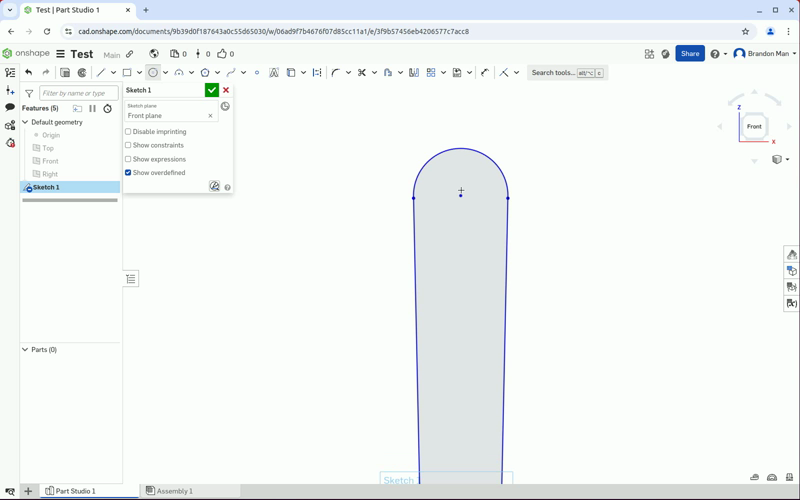
scroll(6)
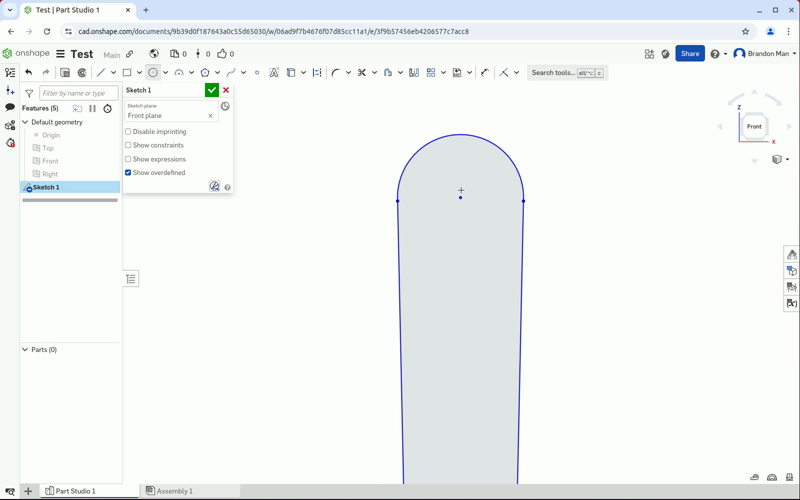
scroll(6)
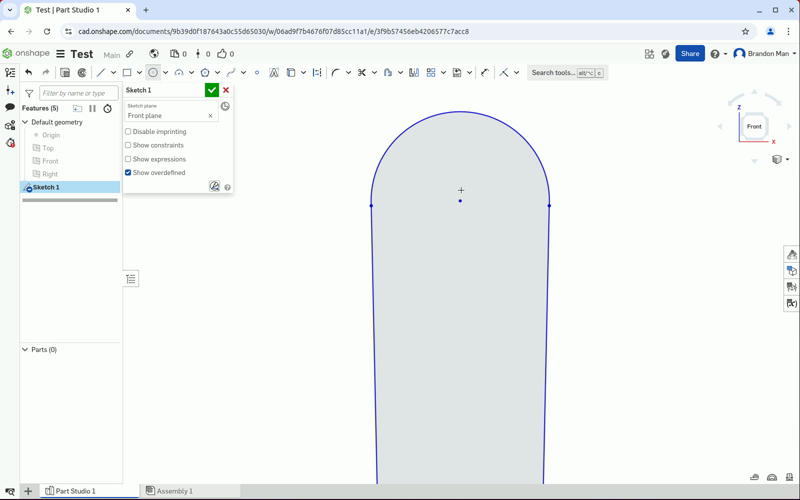
scroll(6)
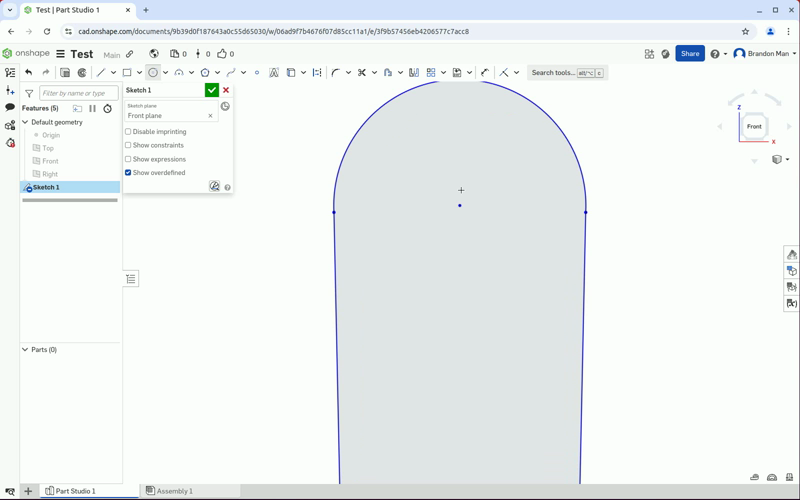
scroll(6)
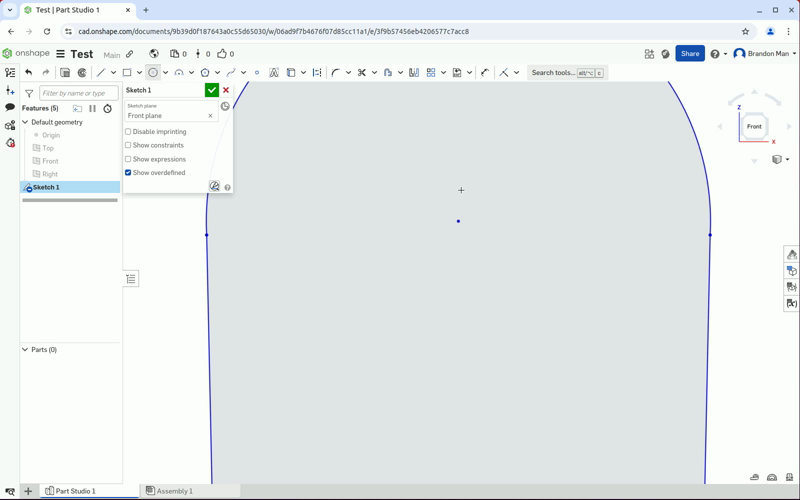
click(461, 189)
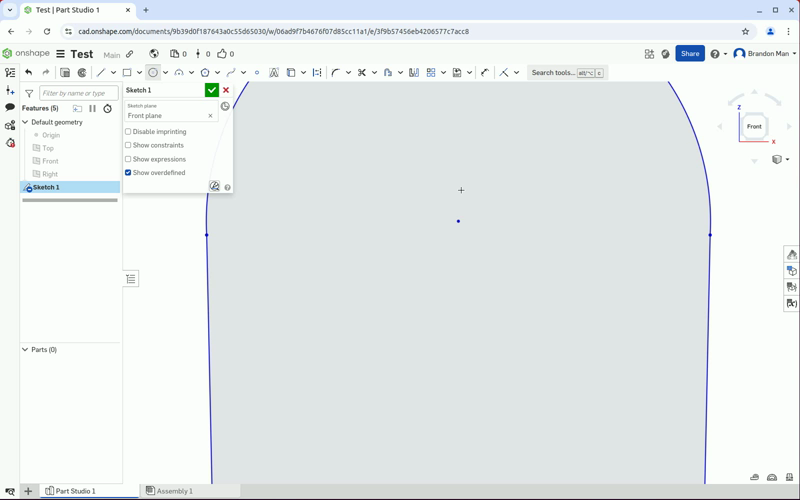
scroll(-6)
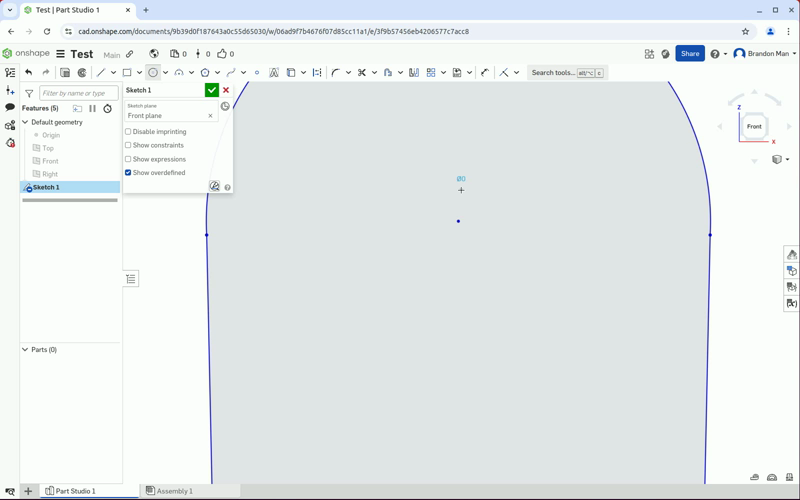
scroll(-6)
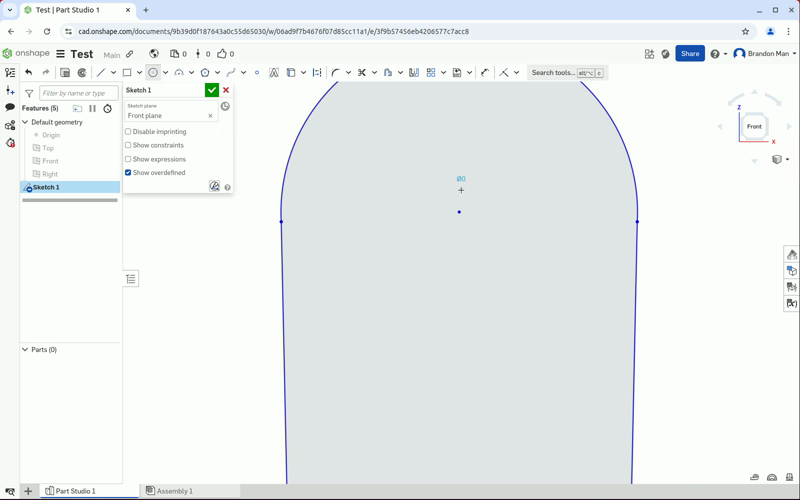
scroll(-6)
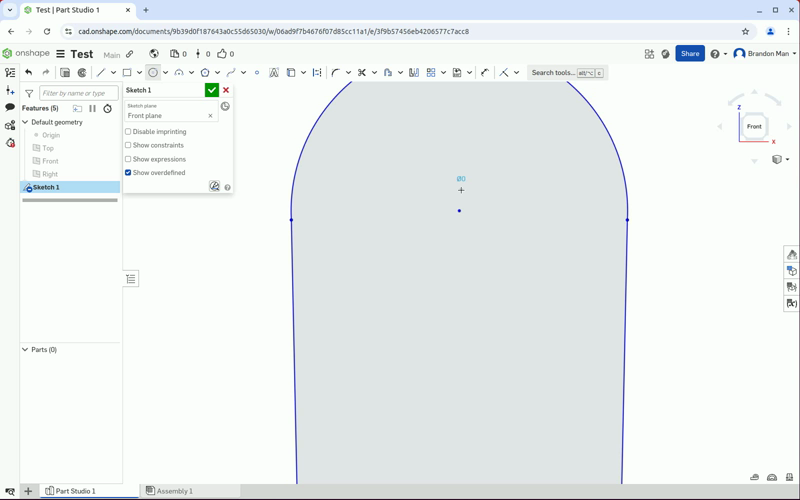
scroll(-6)
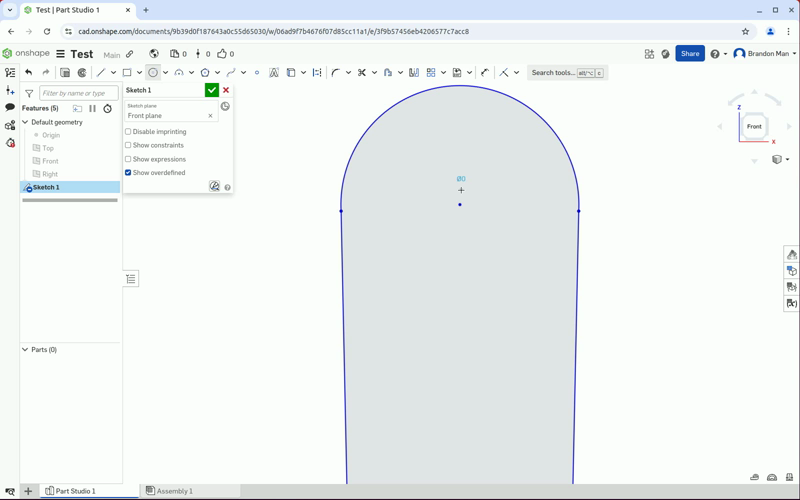
scroll(-6)
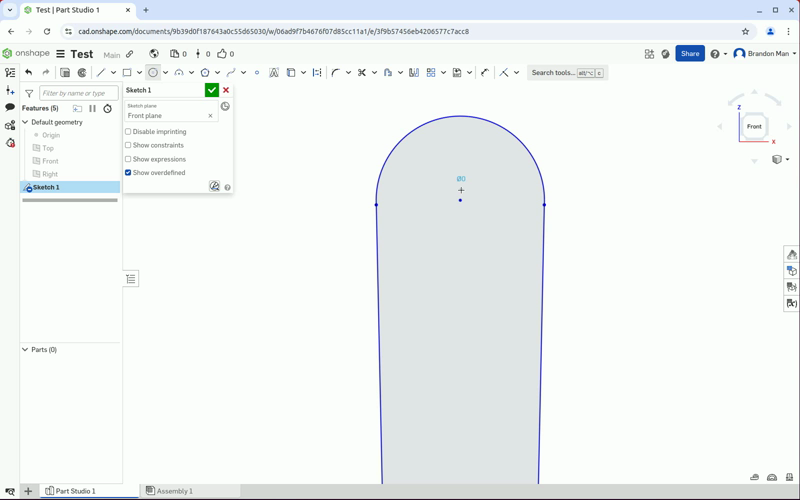
scroll(-6)
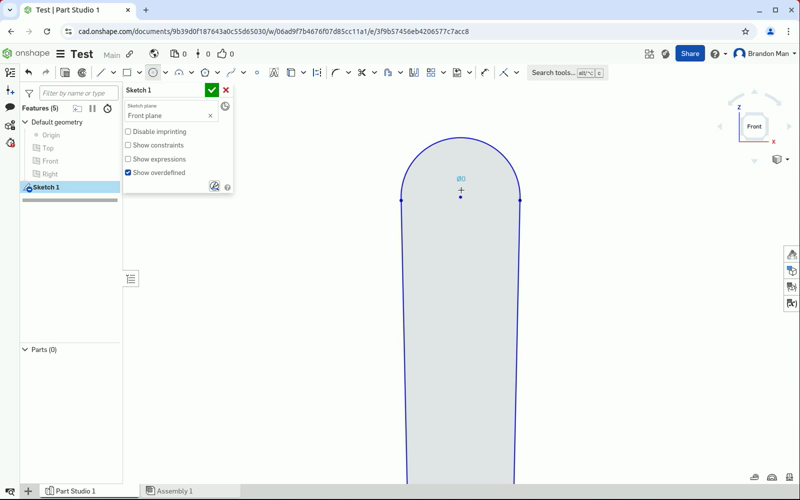
scroll(-6)
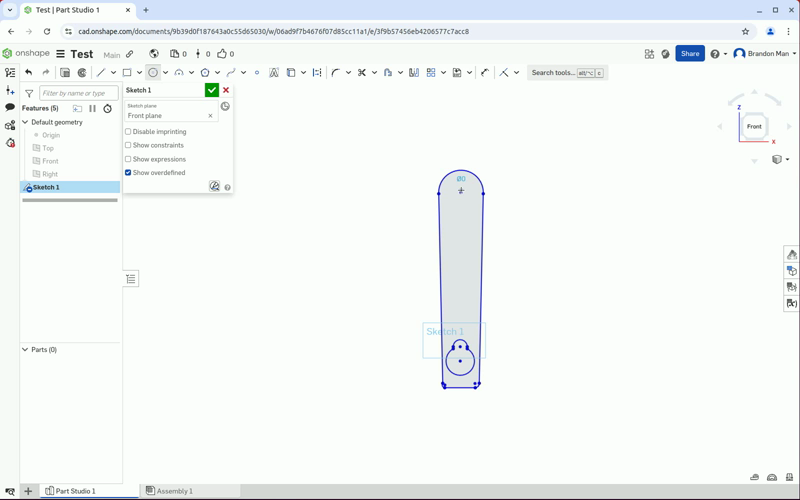
key_up(shift)
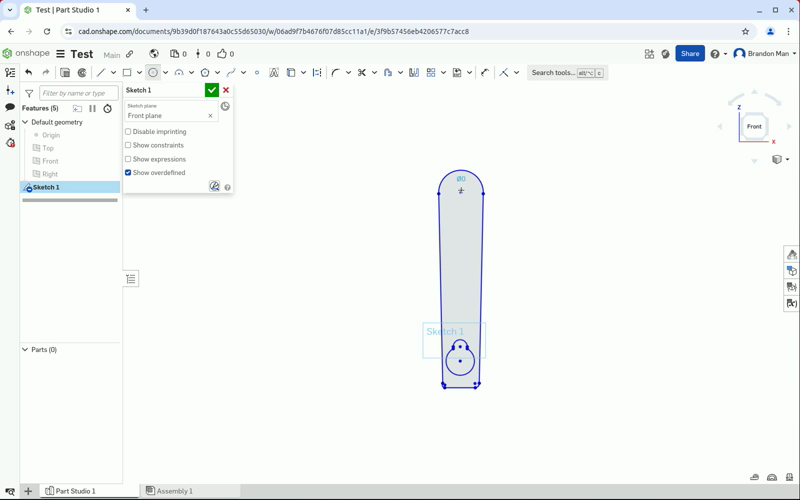
mouse_move(465, 189)
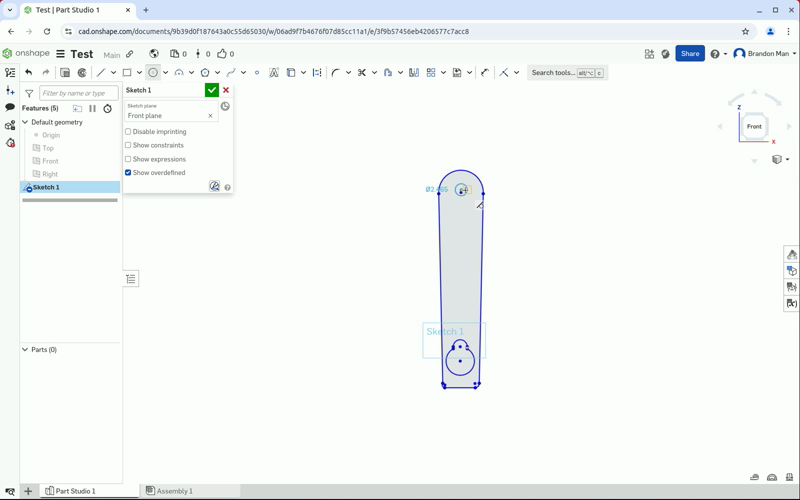
click(465, 189)
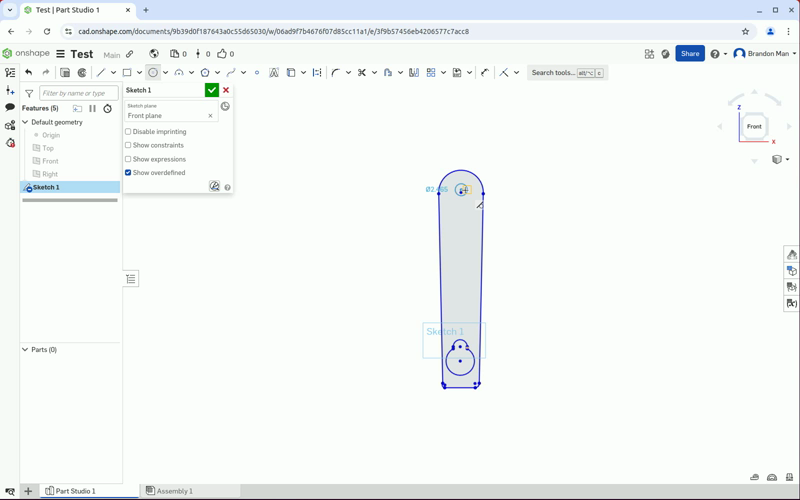
key(esc)
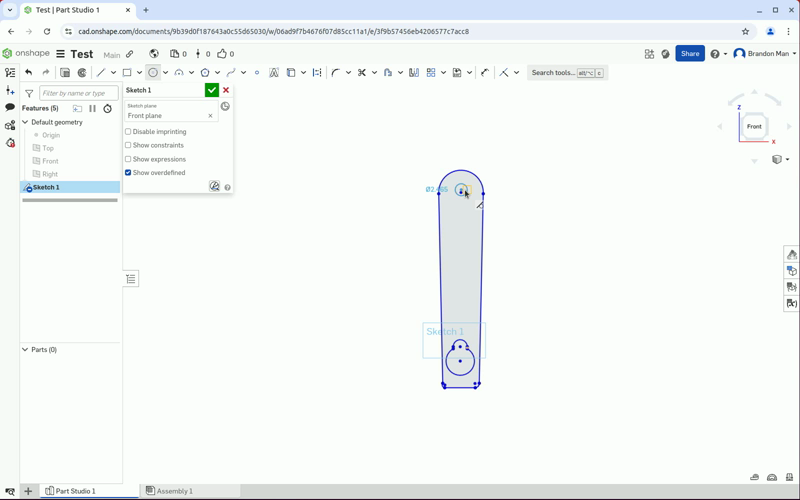
key(c)
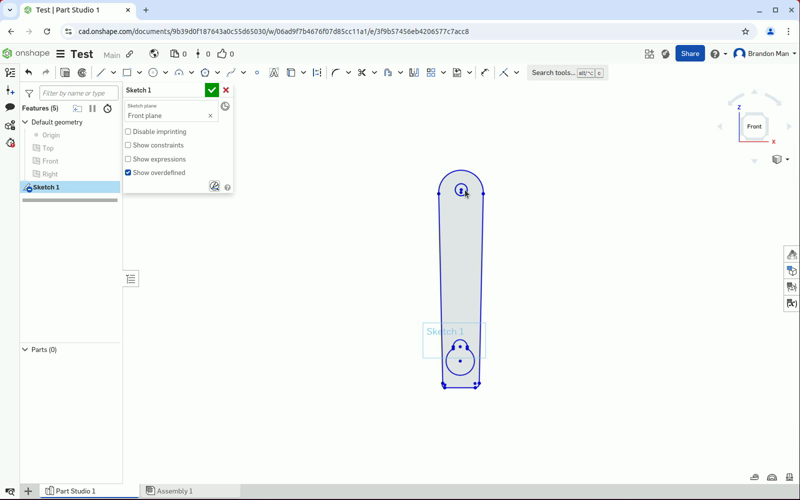
key_down(shift)
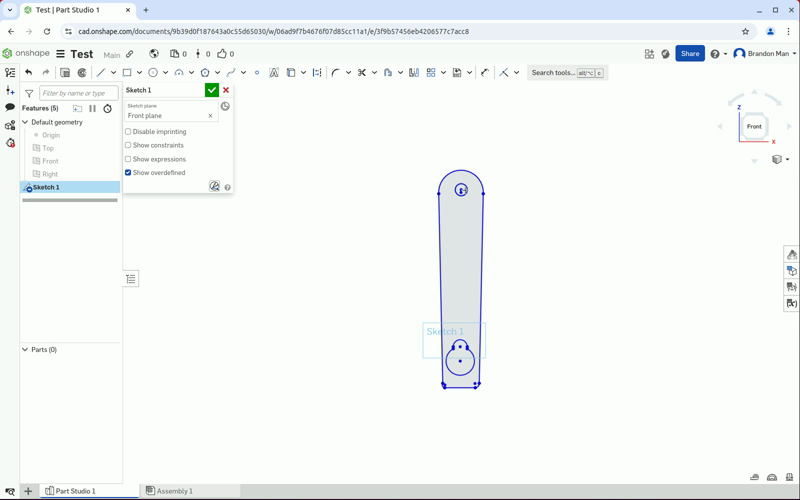
mouse_move(461, 379)
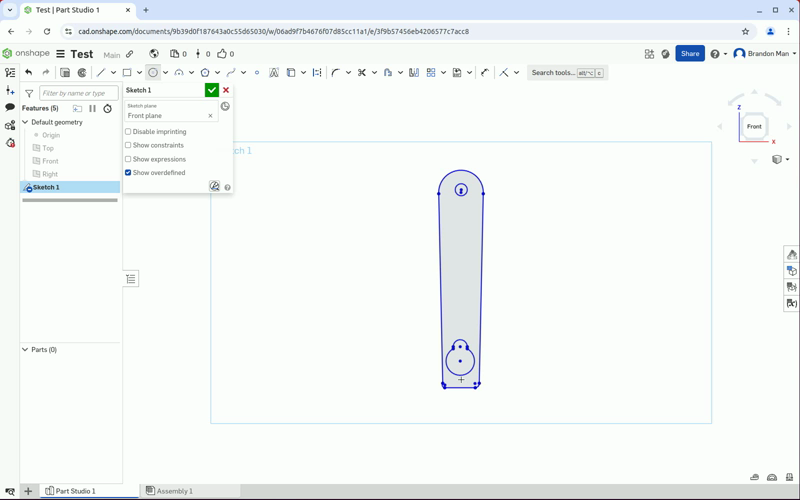
scroll(6)
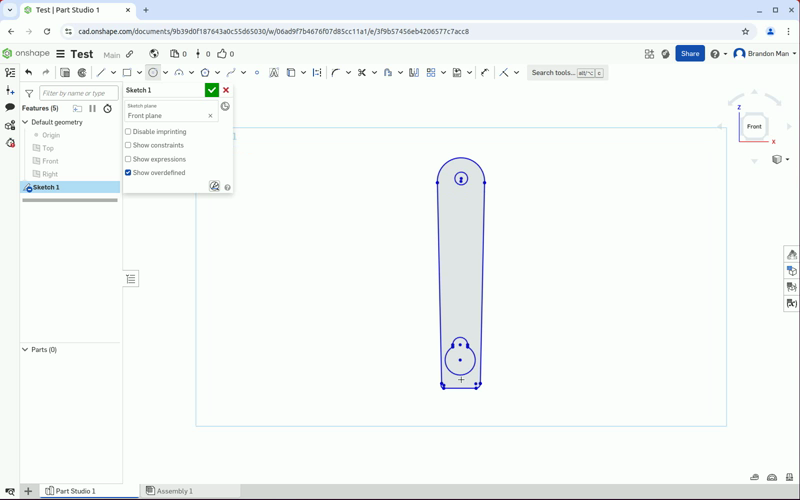
scroll(6)
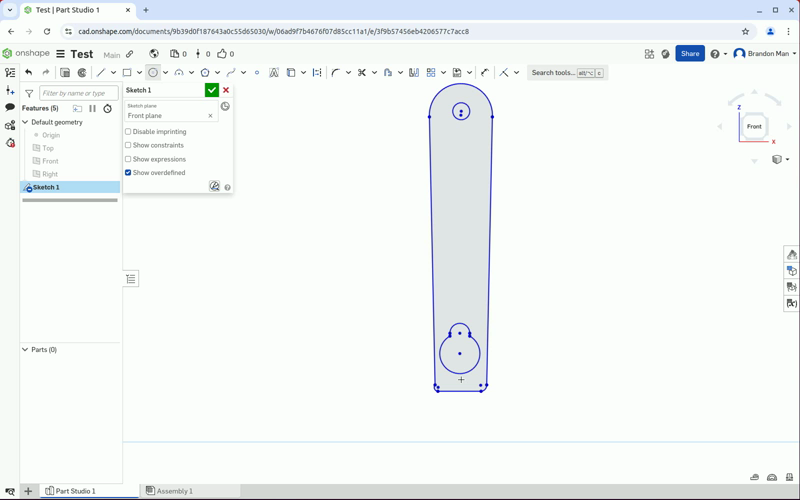
scroll(6)
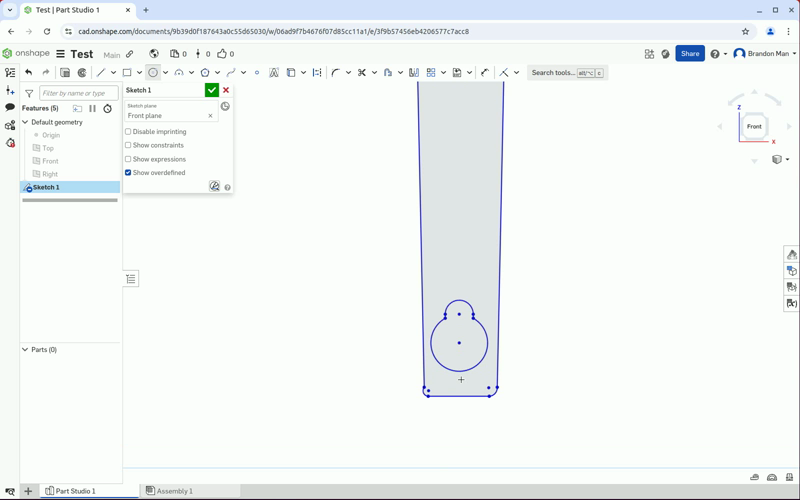
scroll(6)
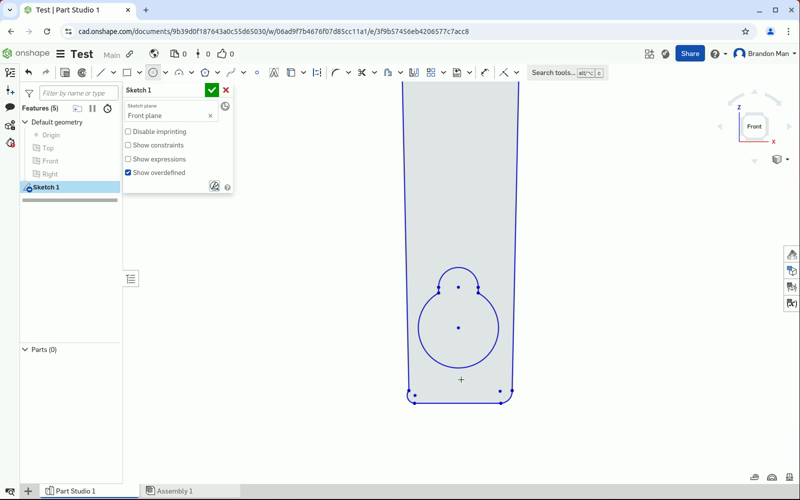
scroll(6)
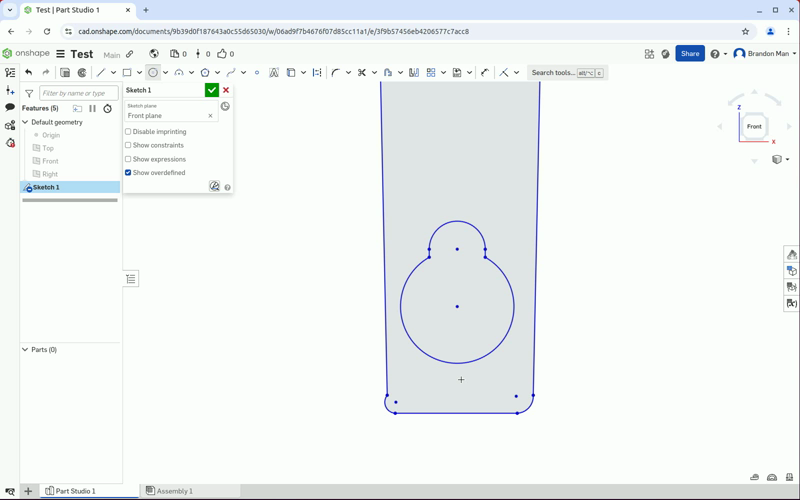
scroll(6)
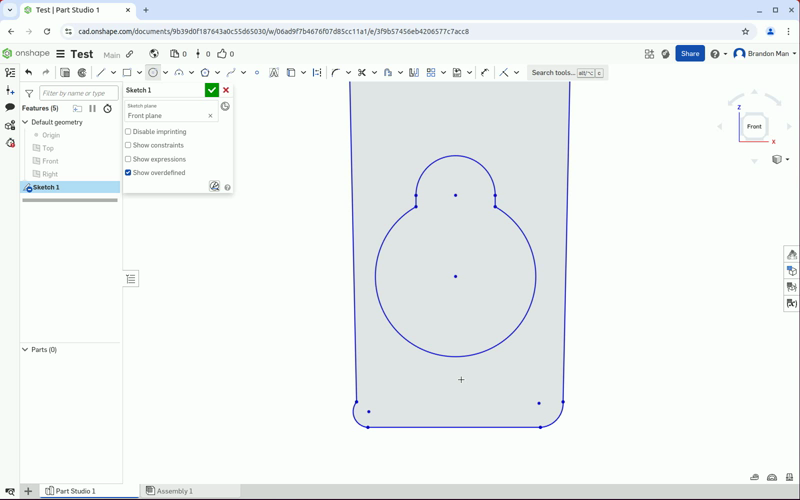
scroll(6)
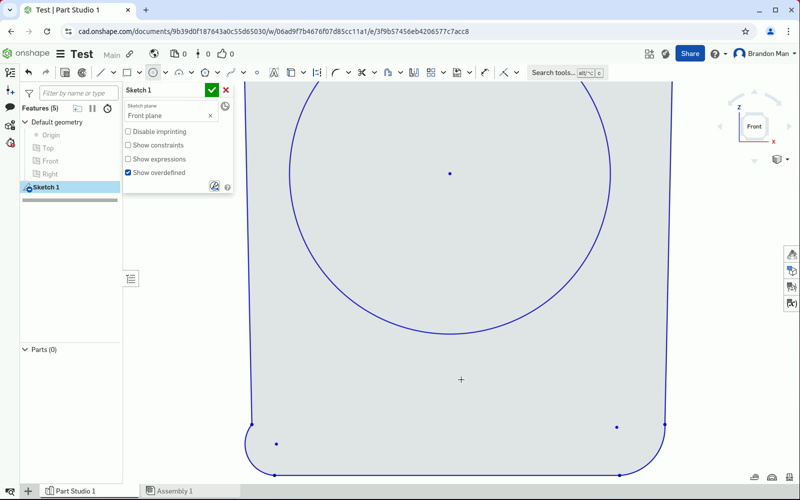
click(461, 379)
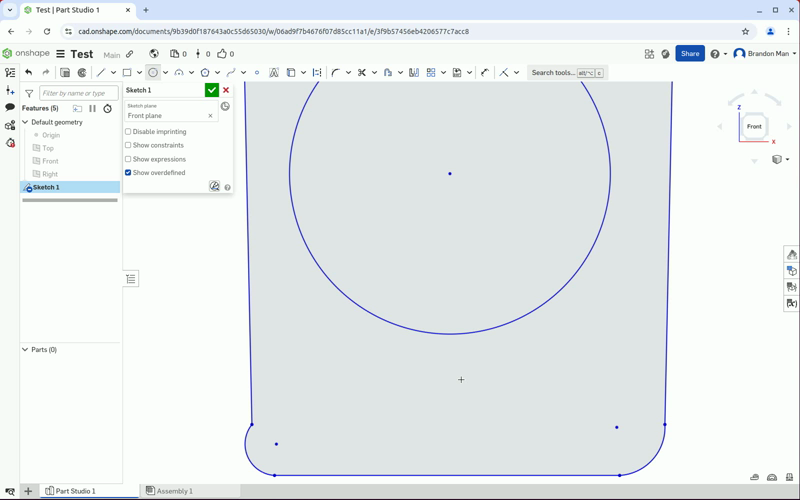
scroll(-6)
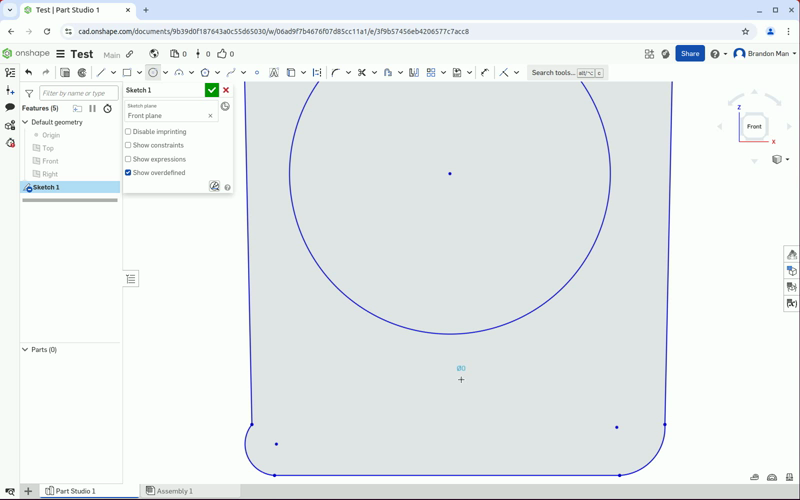
scroll(-6)
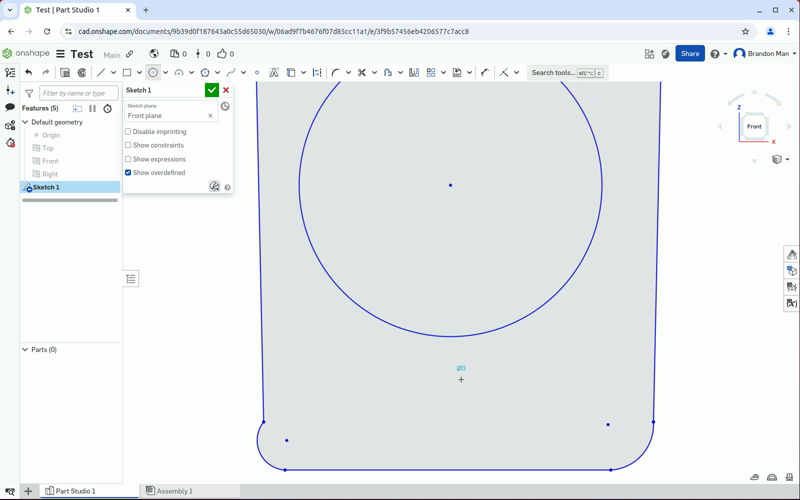
scroll(-6)
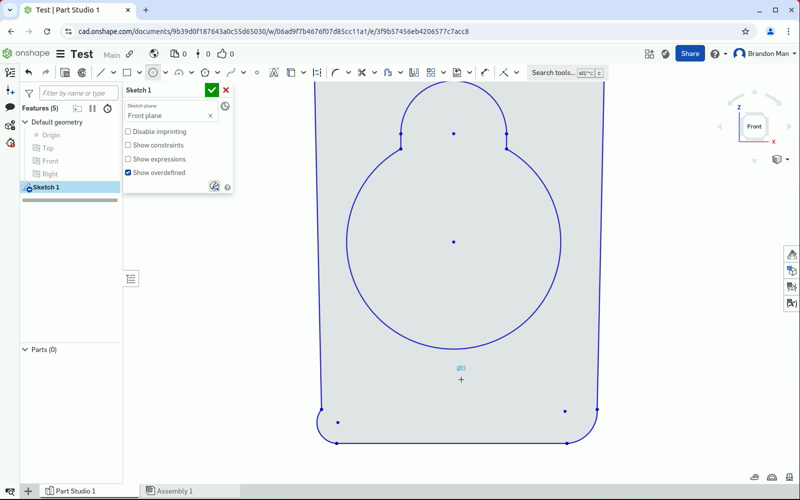
scroll(-6)
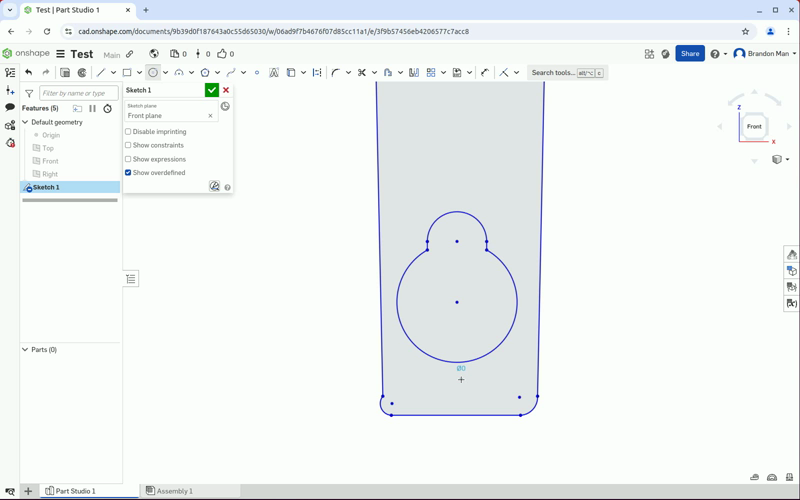
scroll(-6)
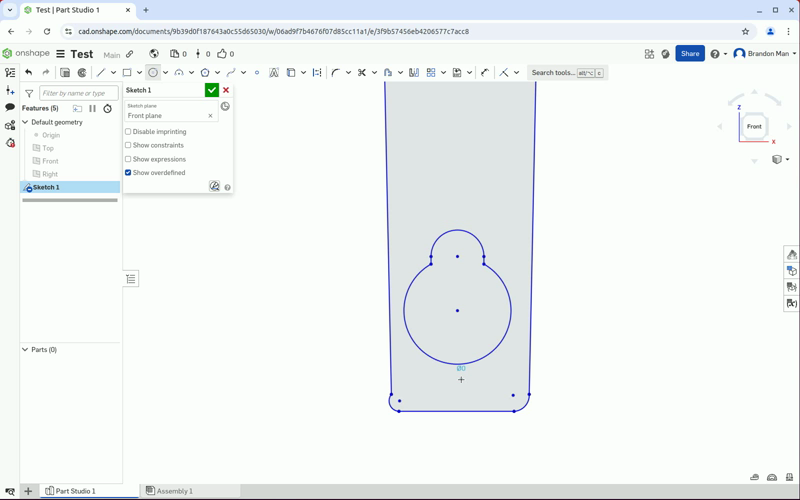
scroll(-6)
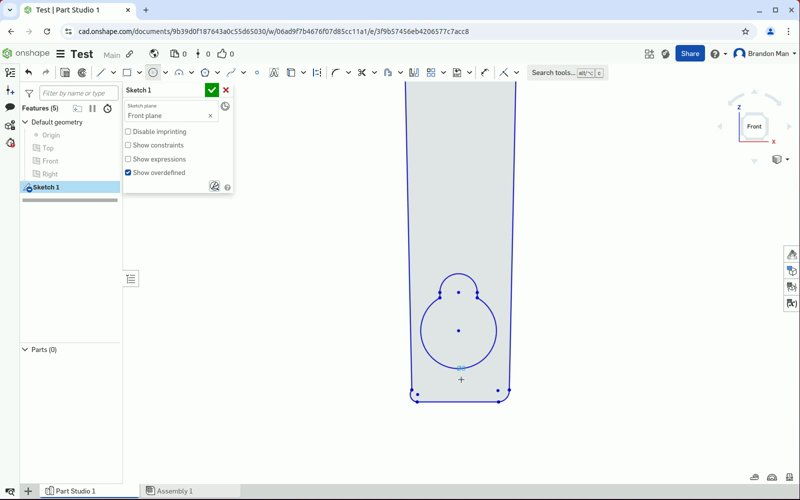
scroll(-6)
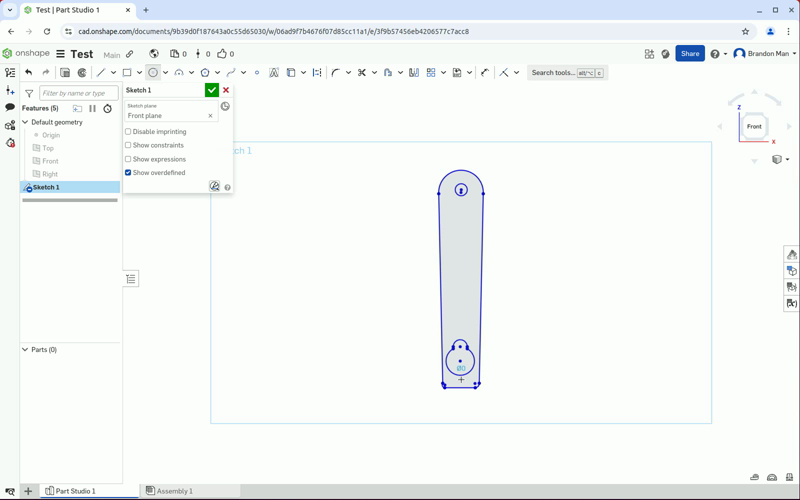
key_up(shift)
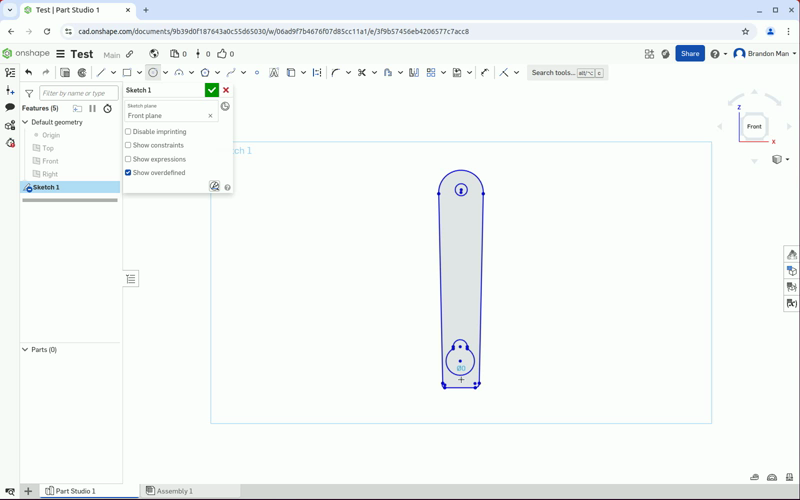
mouse_move(463, 379)
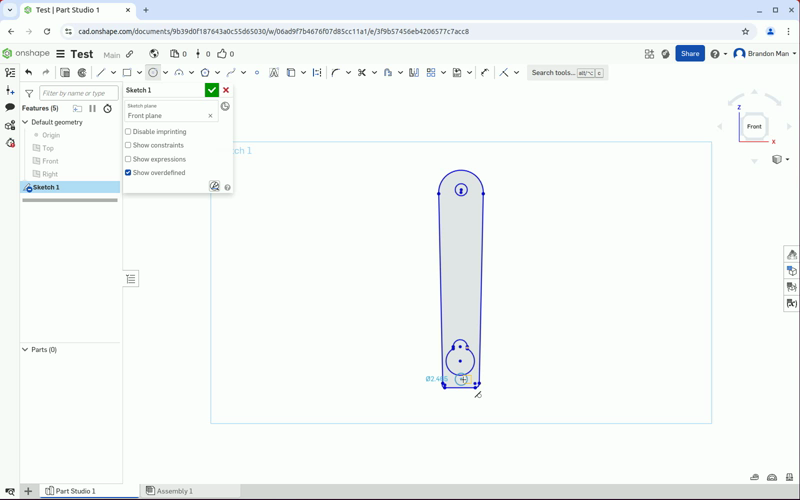
scroll(6)
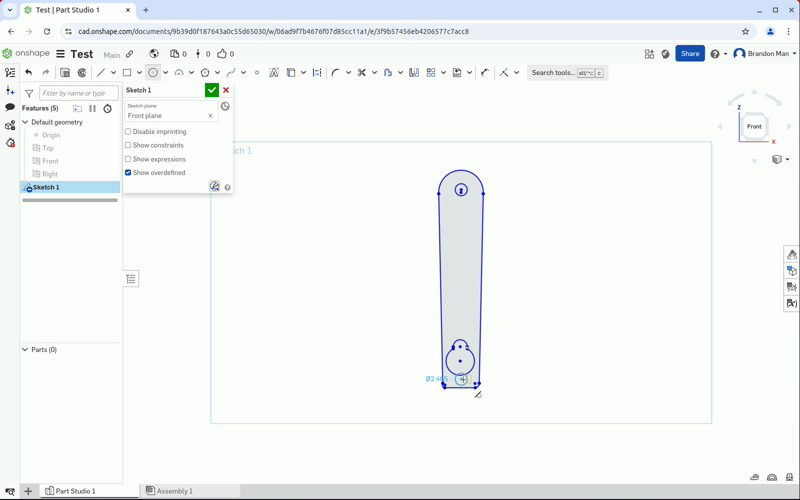
scroll(6)
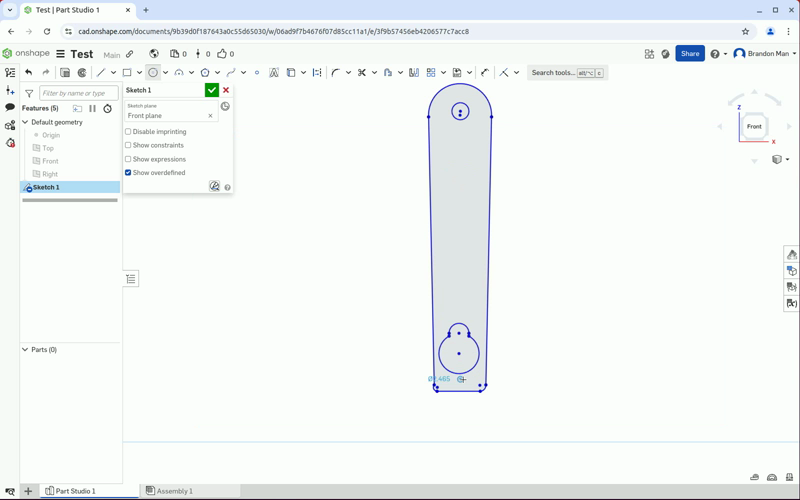
scroll(6)
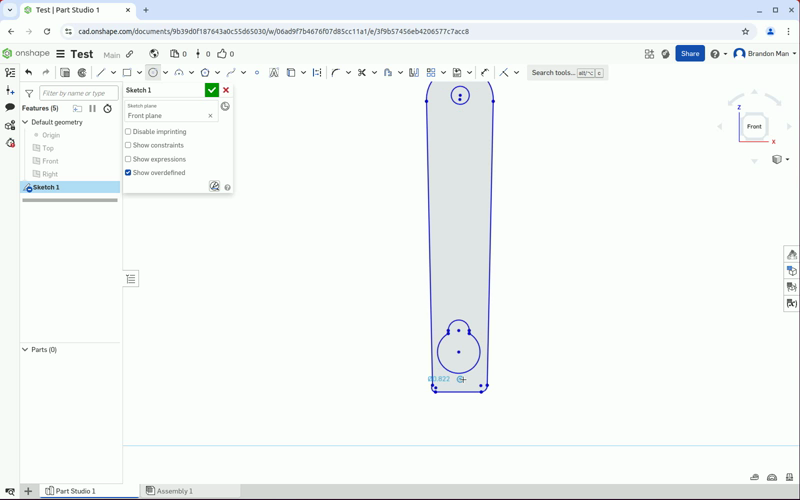
scroll(6)
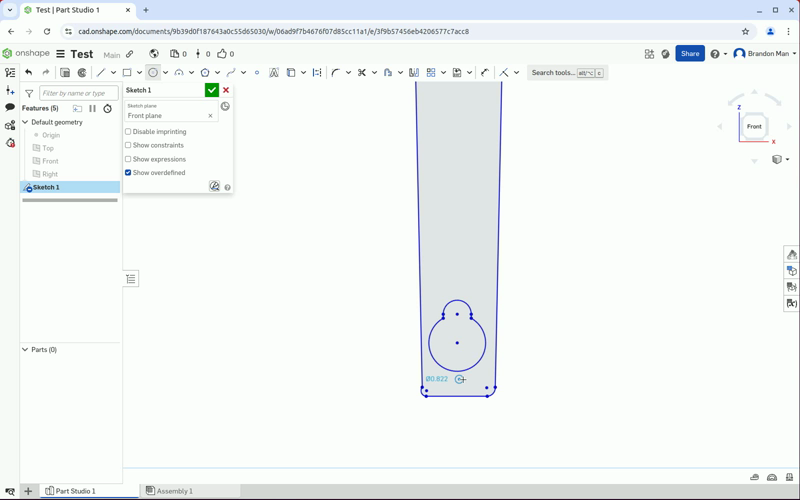
scroll(6)
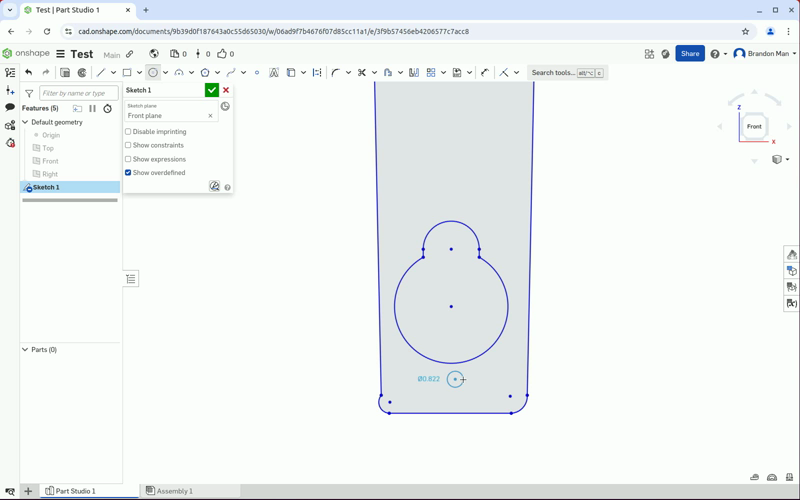
scroll(6)
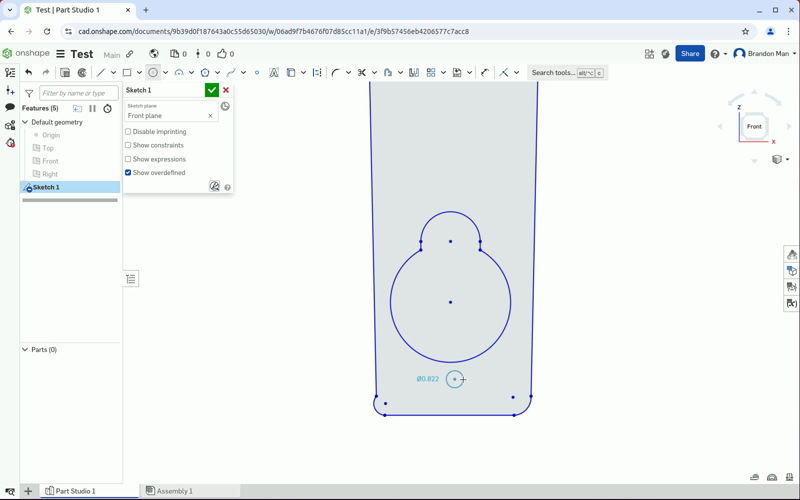
scroll(6)
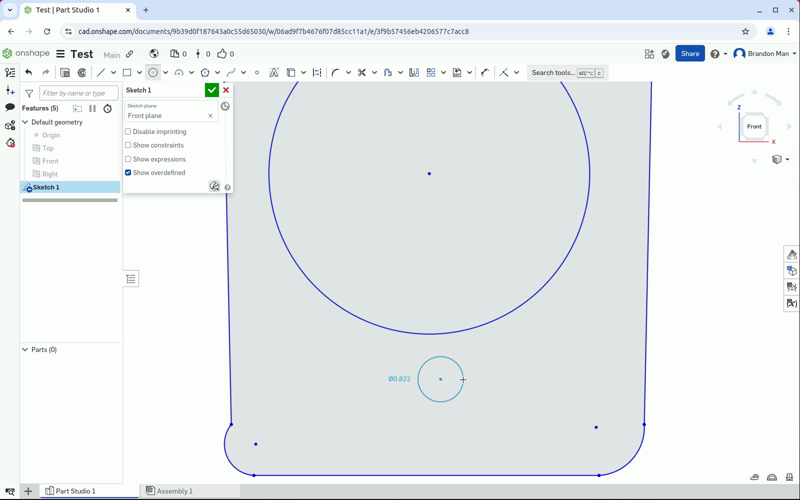
click(463, 379)
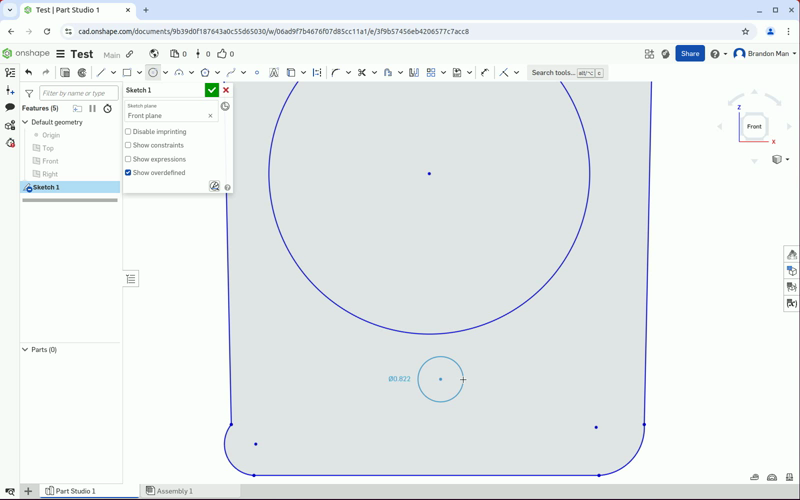
scroll(-6)
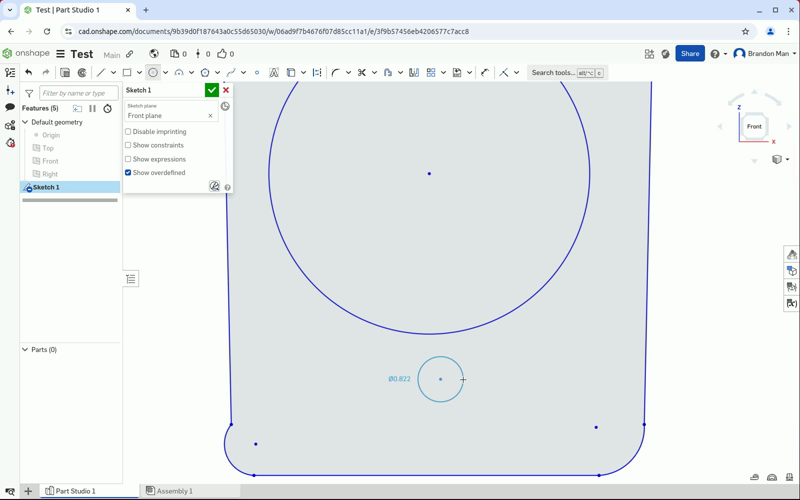
scroll(-6)
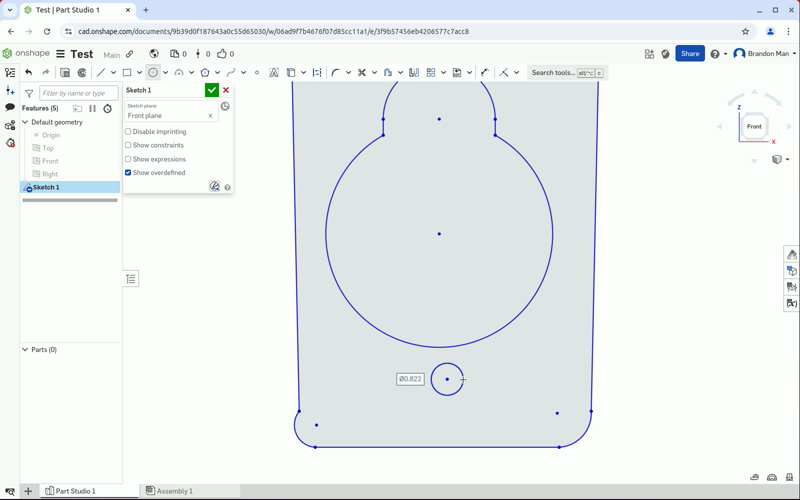
scroll(-6)
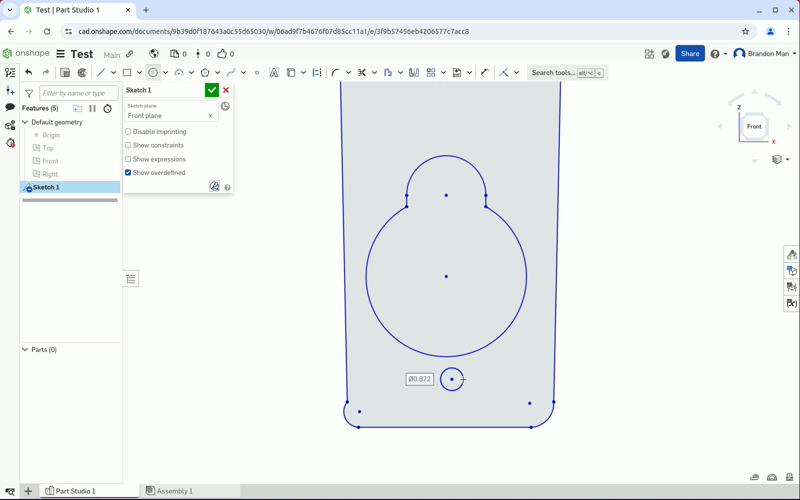
scroll(-6)
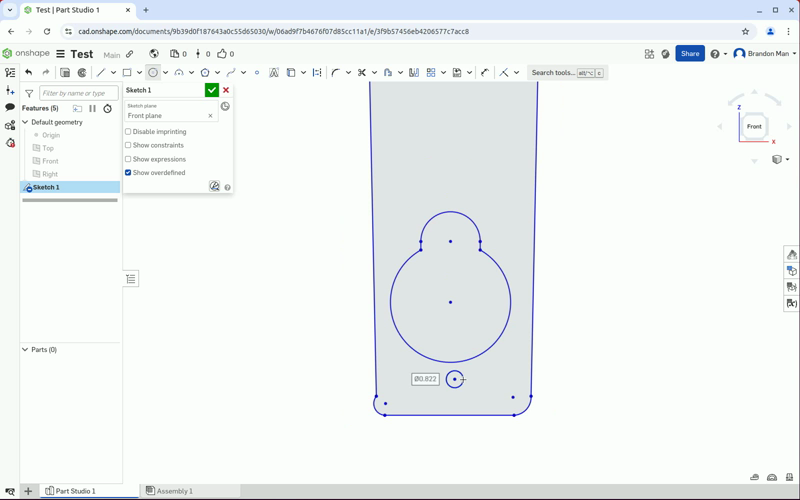
scroll(-6)
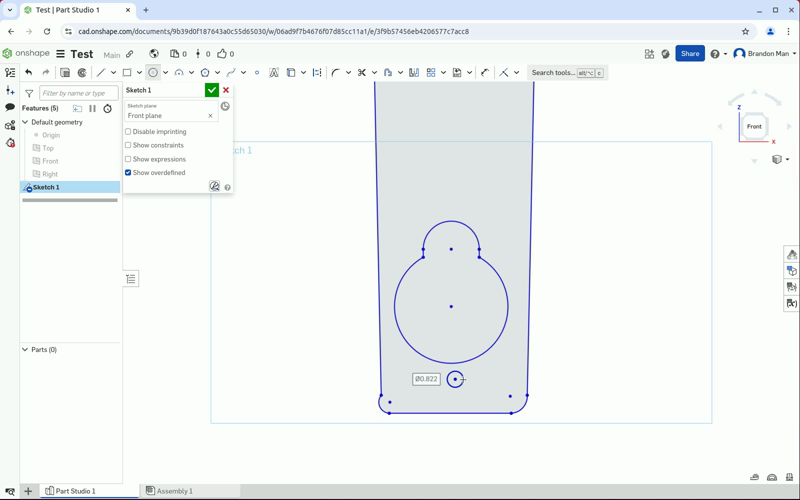
scroll(-6)
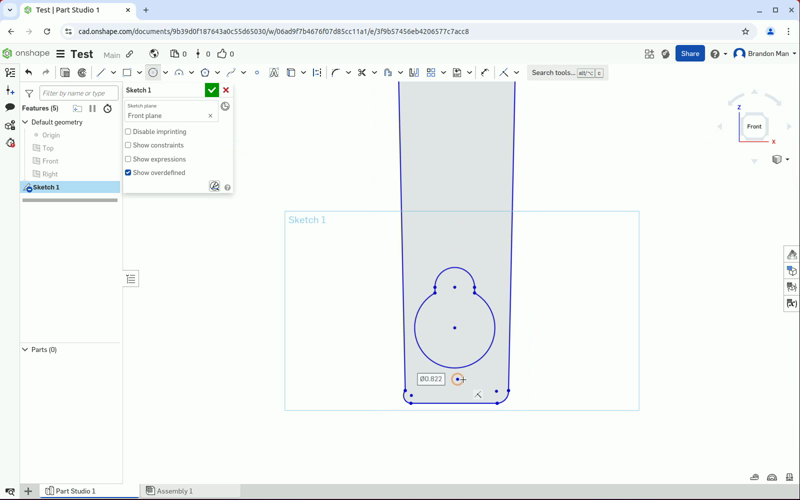
scroll(-6)
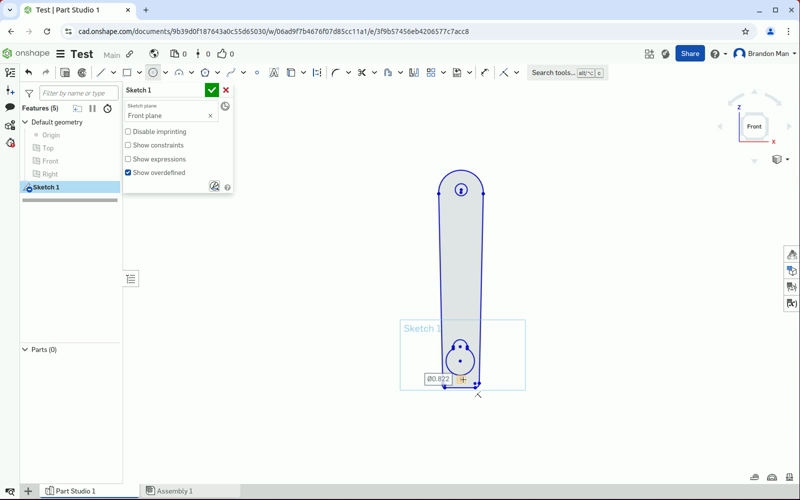
key(esc)
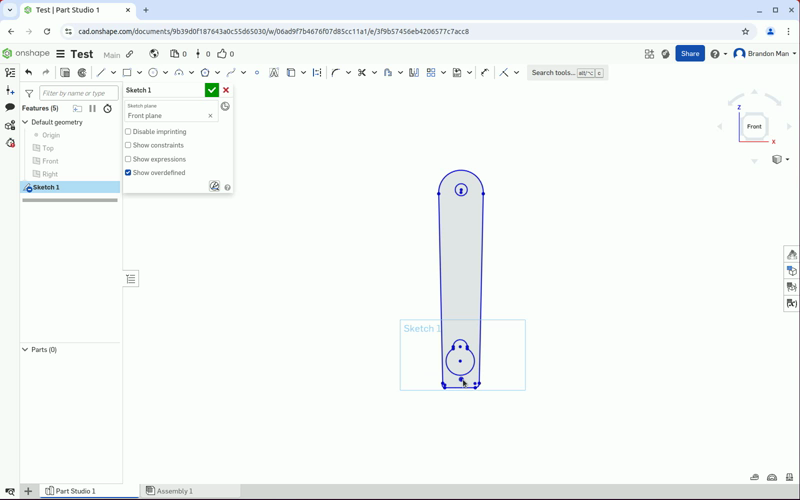
key(c)
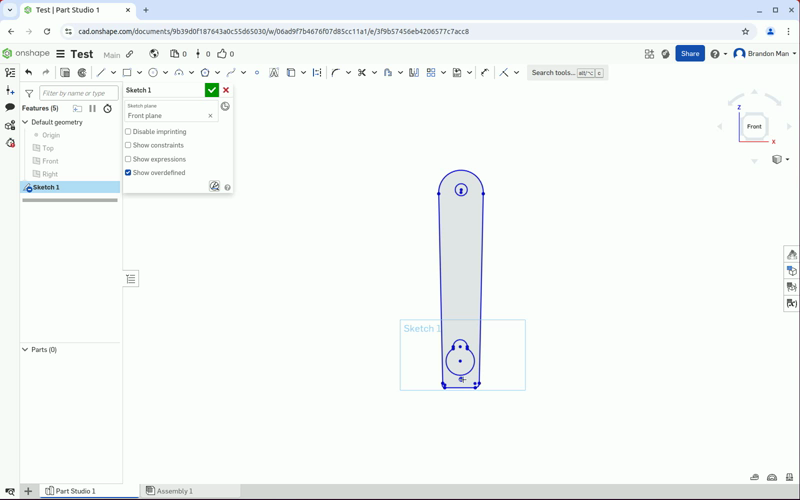
key_down(shift)
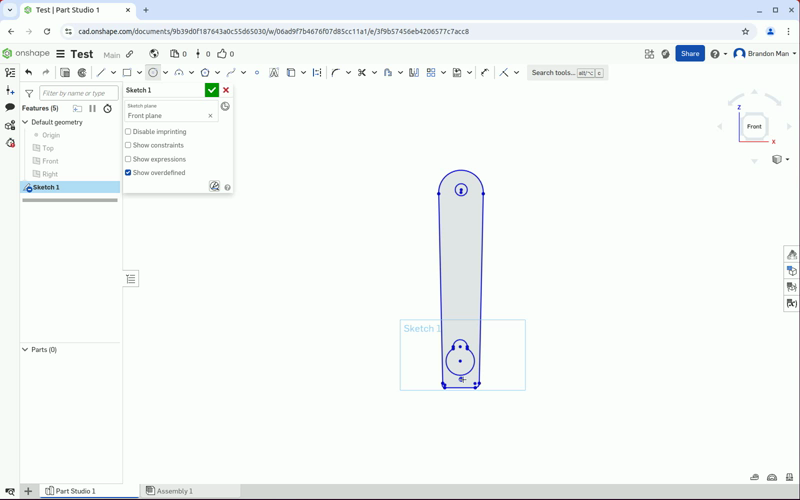
mouse_move(461, 316)
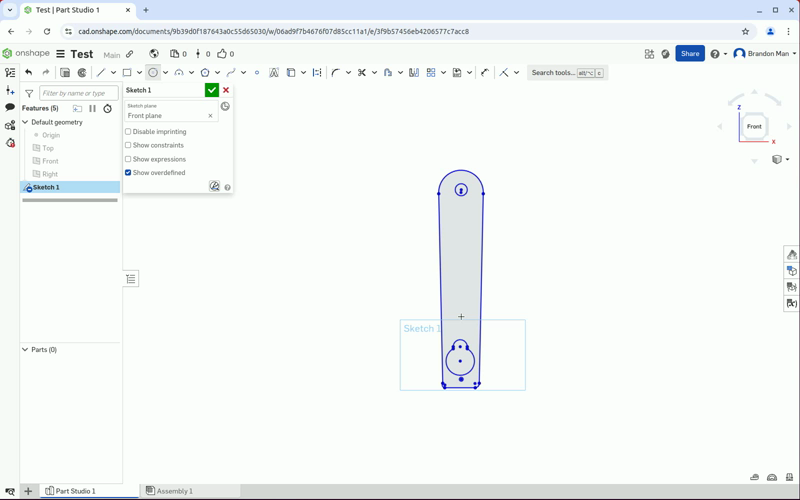
click(461, 316)
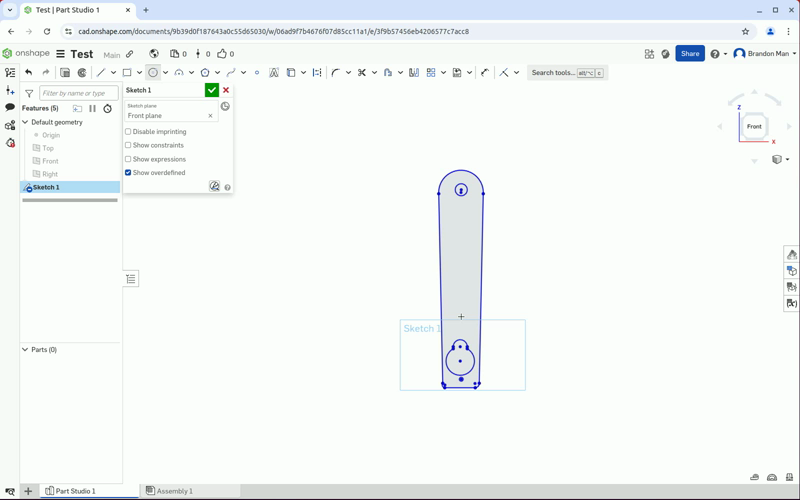
key_up(shift)
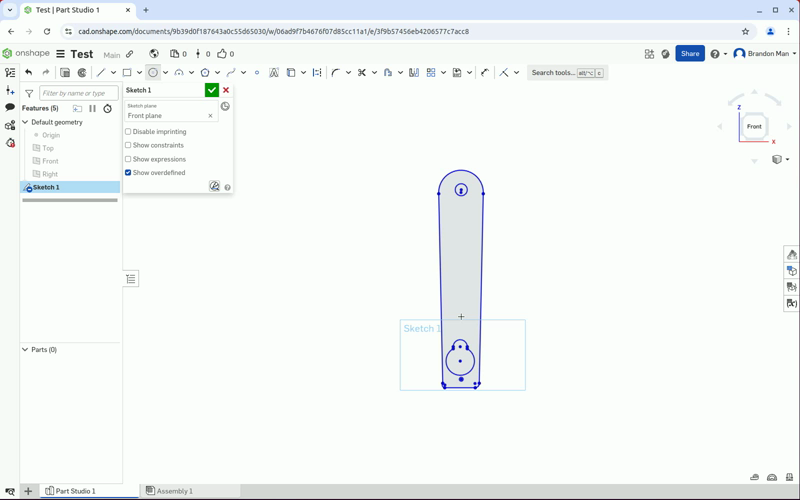
mouse_move(463, 316)
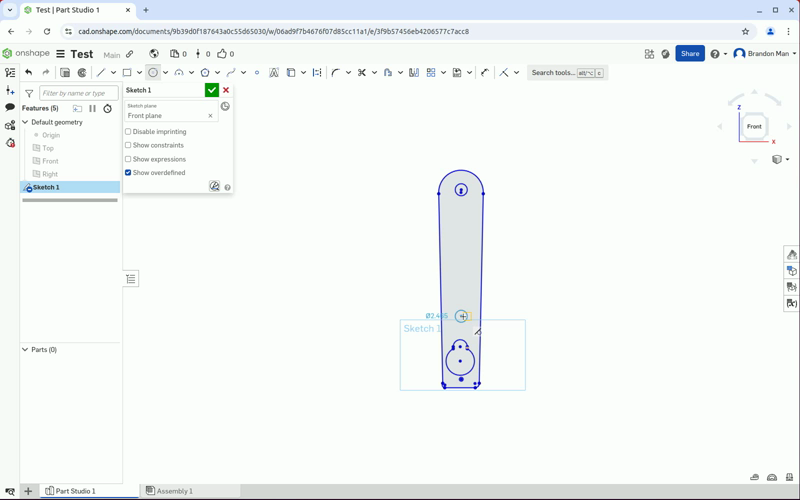
scroll(6)
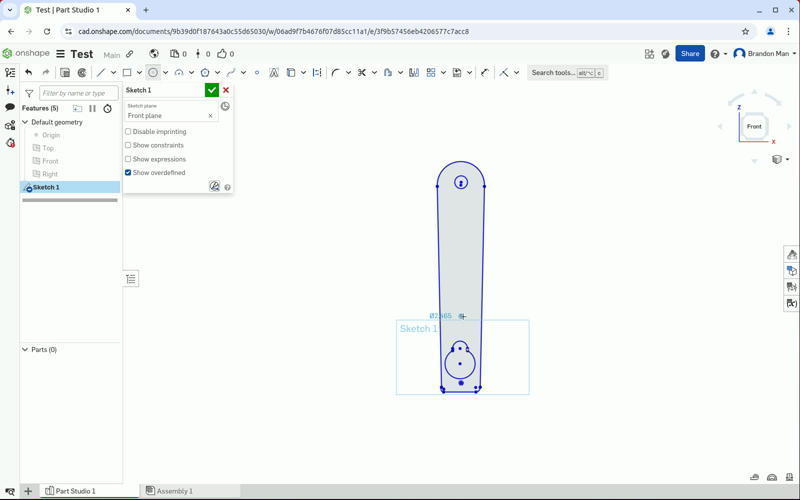
scroll(6)
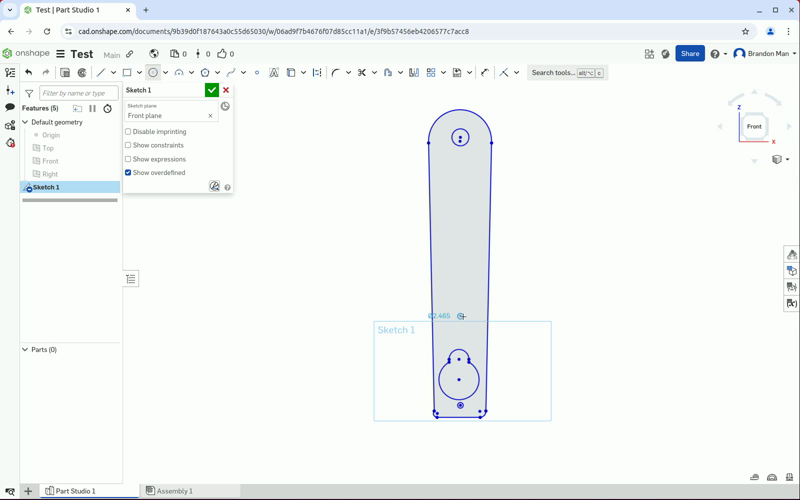
scroll(6)
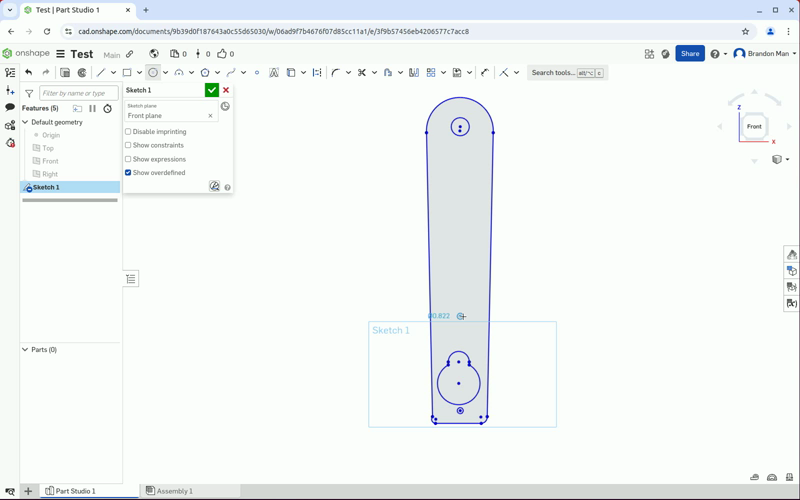
scroll(6)
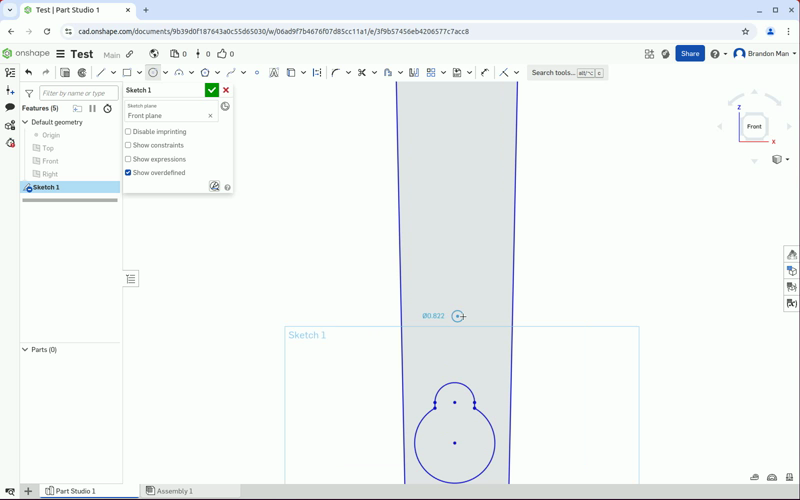
scroll(6)
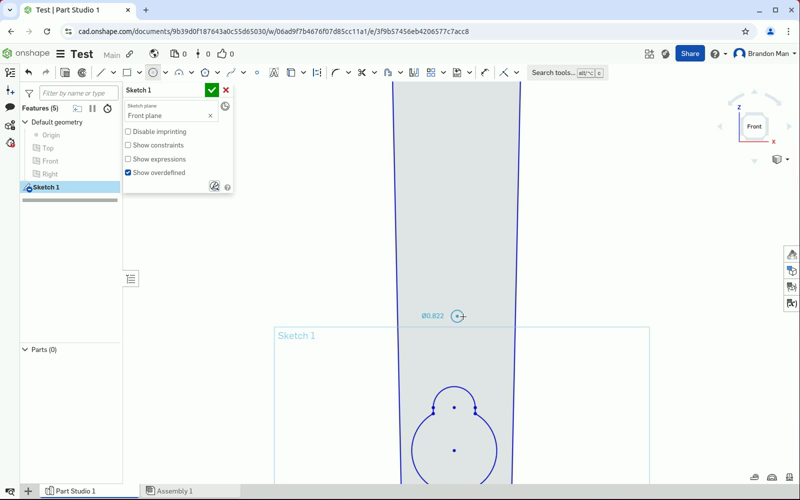
scroll(6)
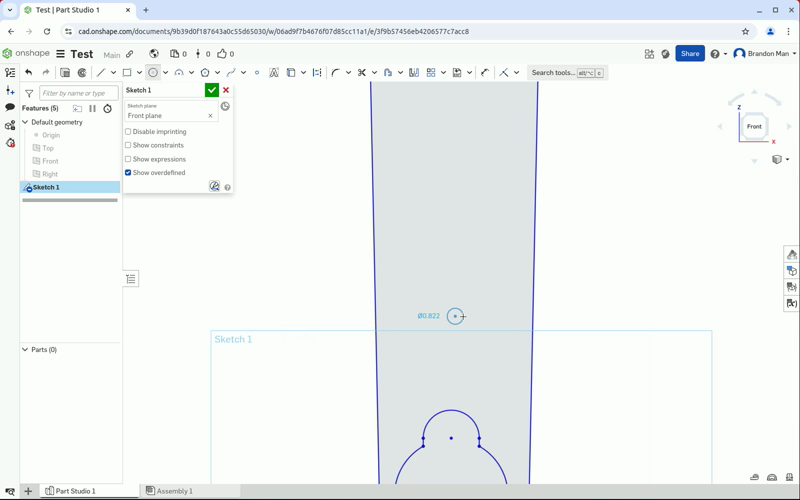
scroll(6)
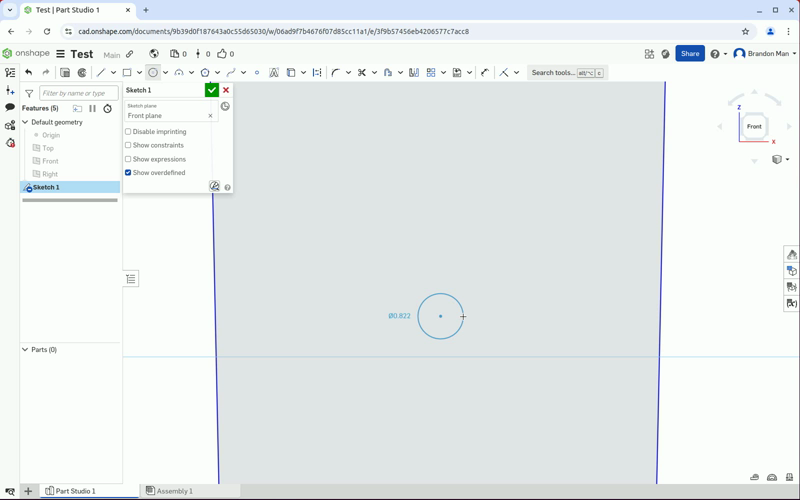
click(463, 316)
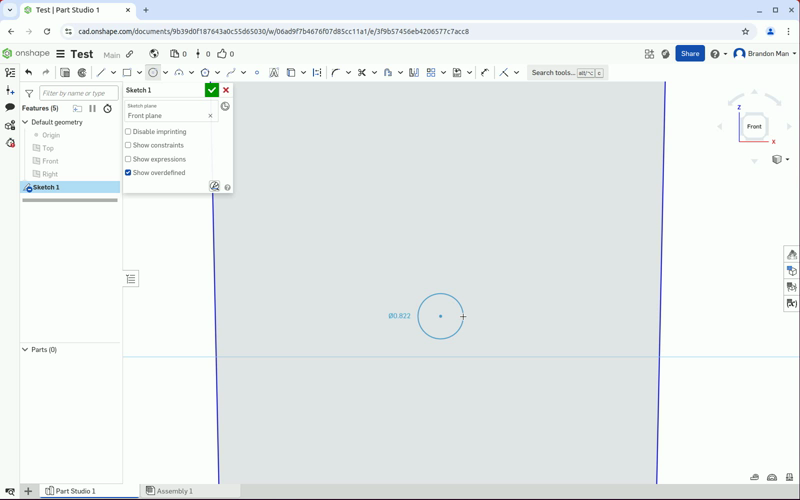
scroll(-6)
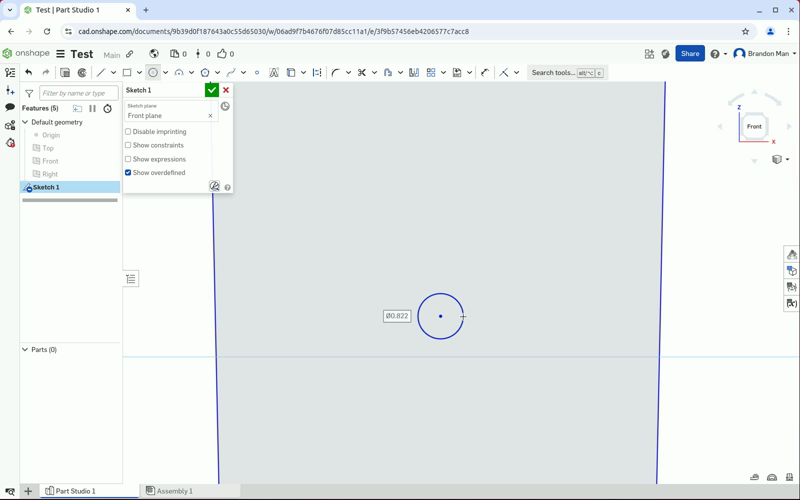
scroll(-6)
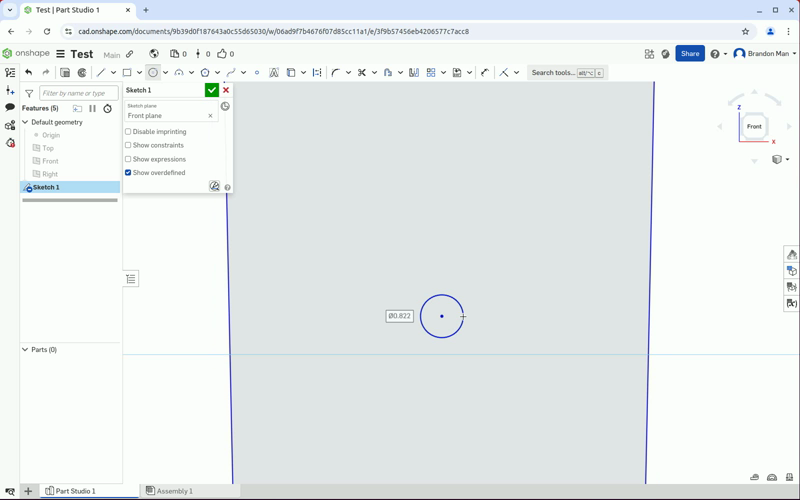
scroll(-6)
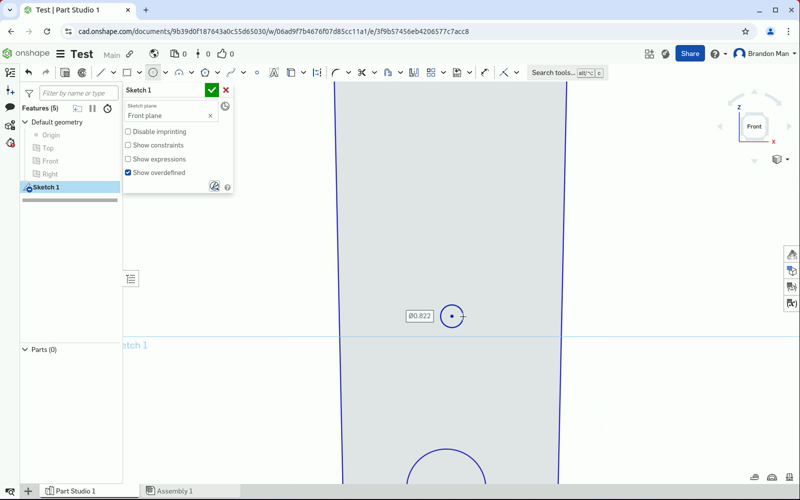
scroll(-6)
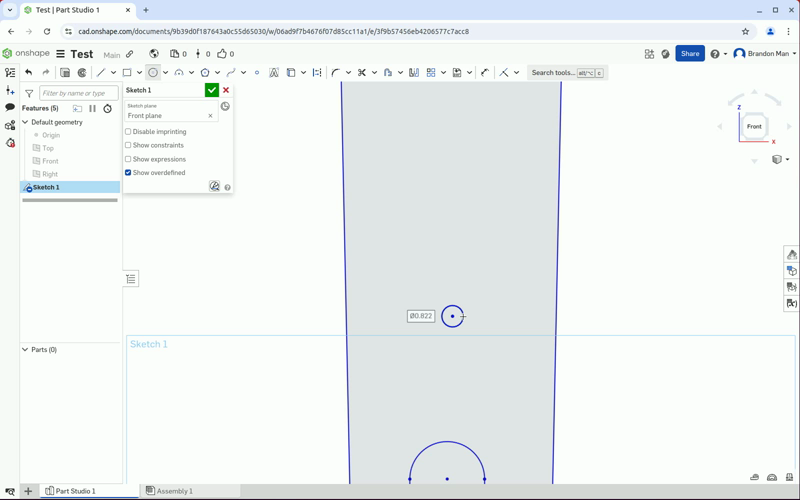
scroll(-6)
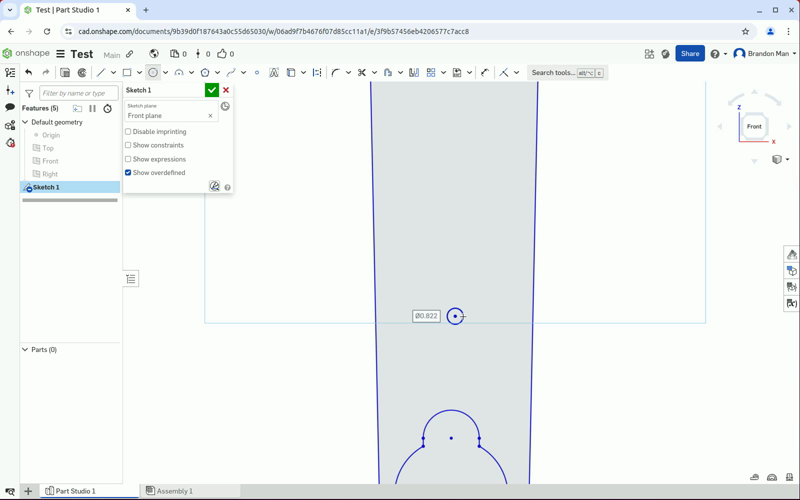
scroll(-6)
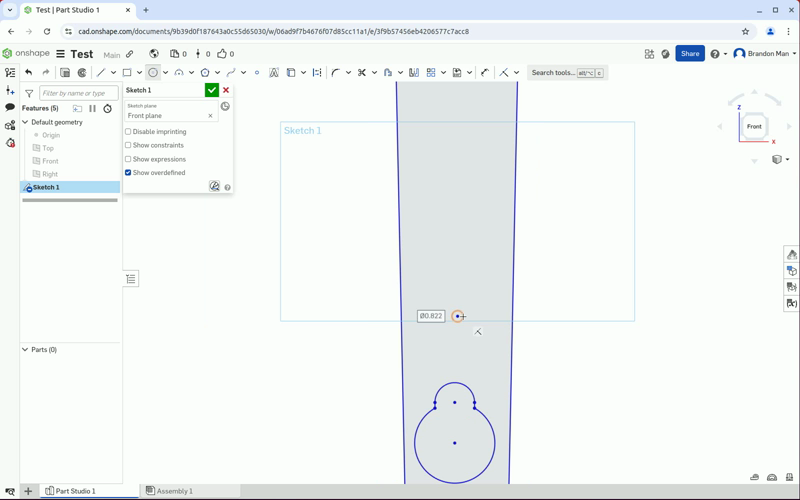
scroll(-6)
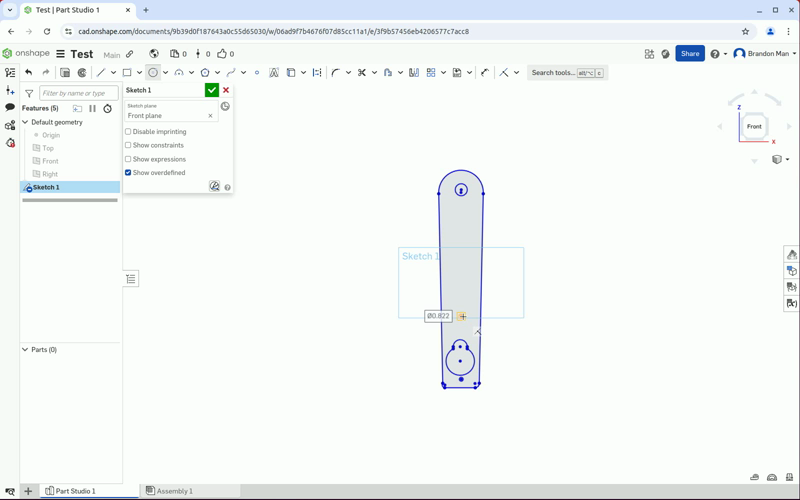
key(esc)
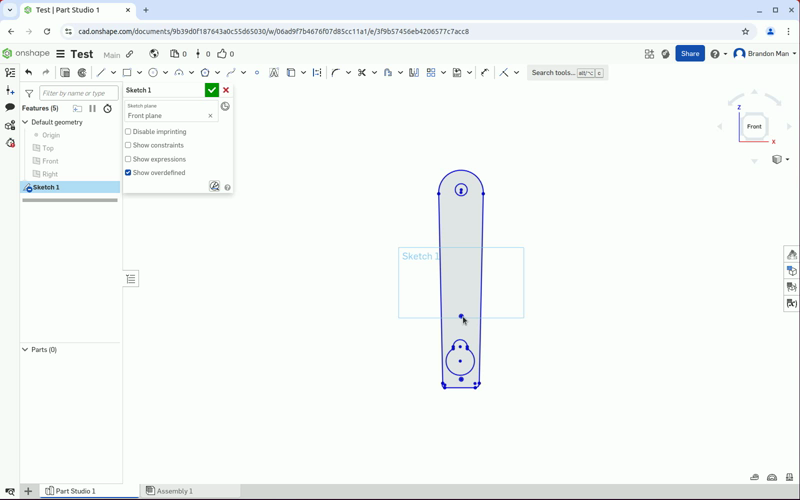
key(c)
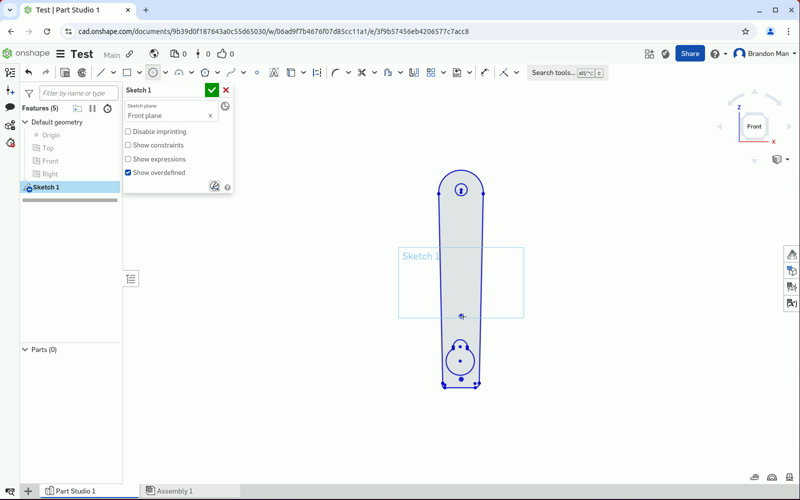
key_down(shift)
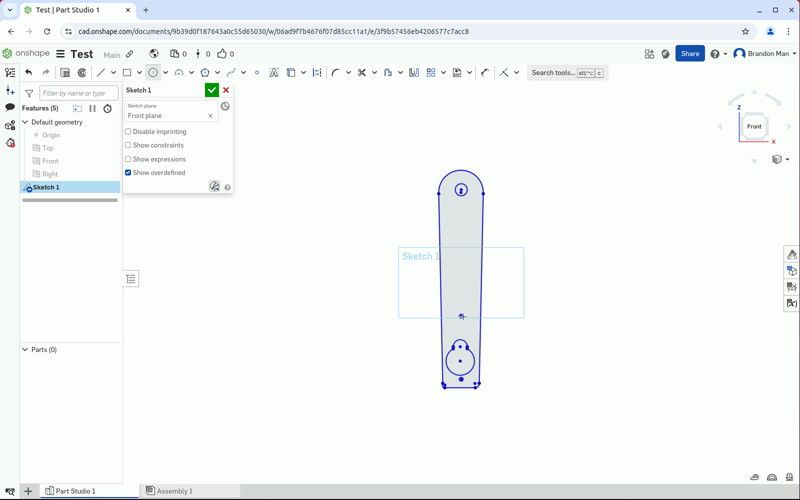
mouse_move(461, 214)
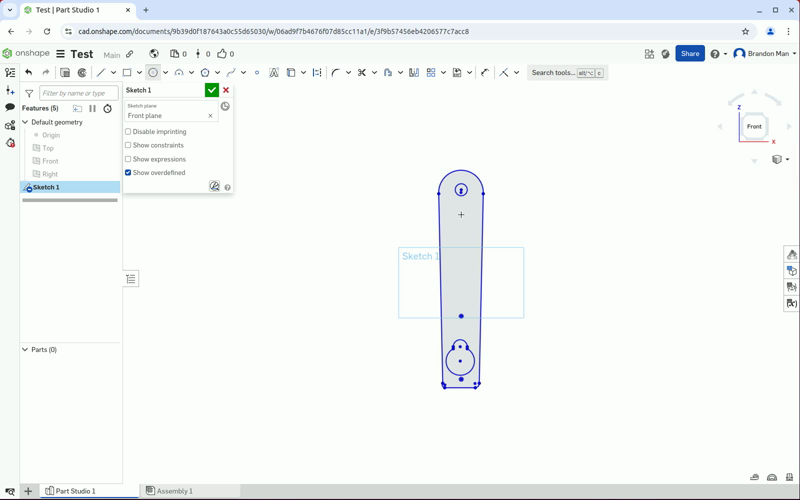
click(461, 214)
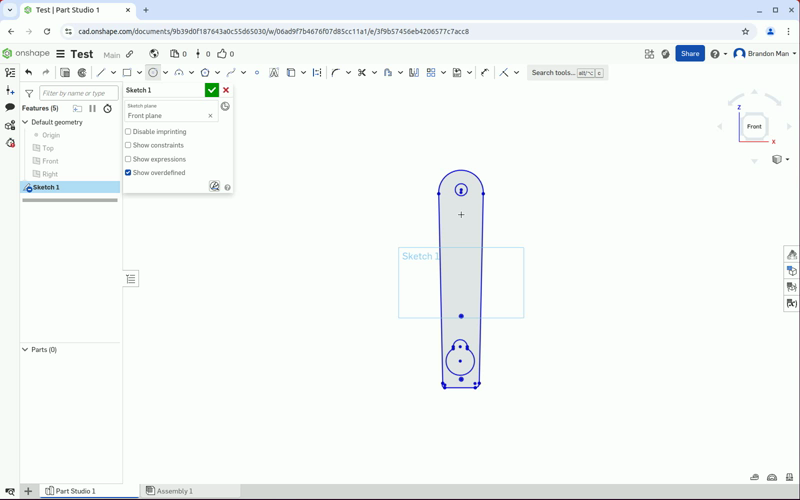
key_up(shift)
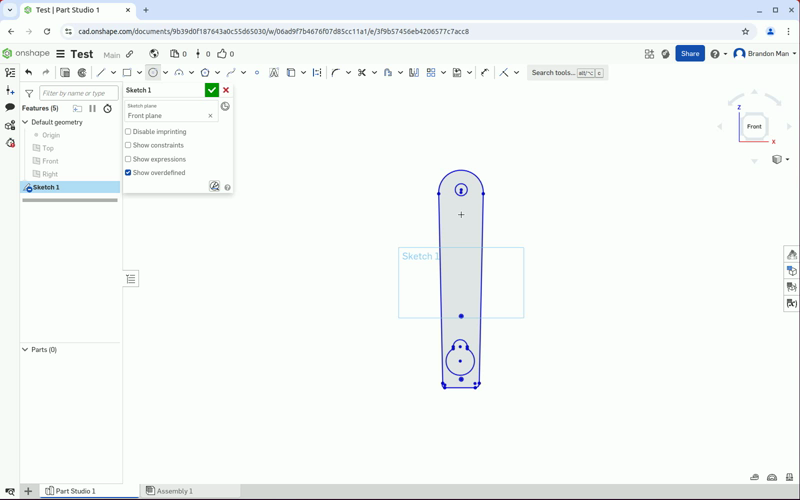
mouse_move(463, 214)
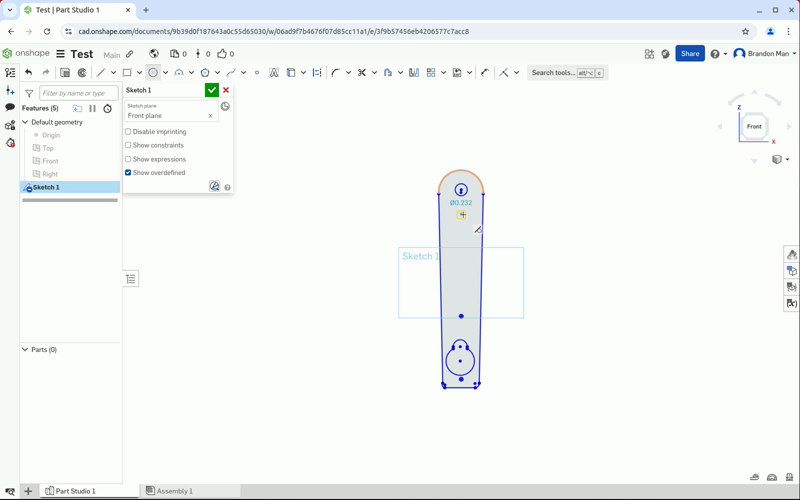
scroll(6)
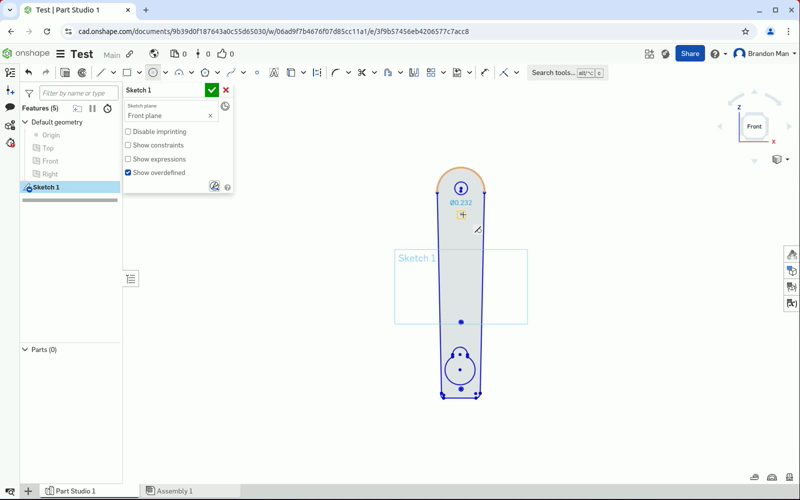
scroll(6)
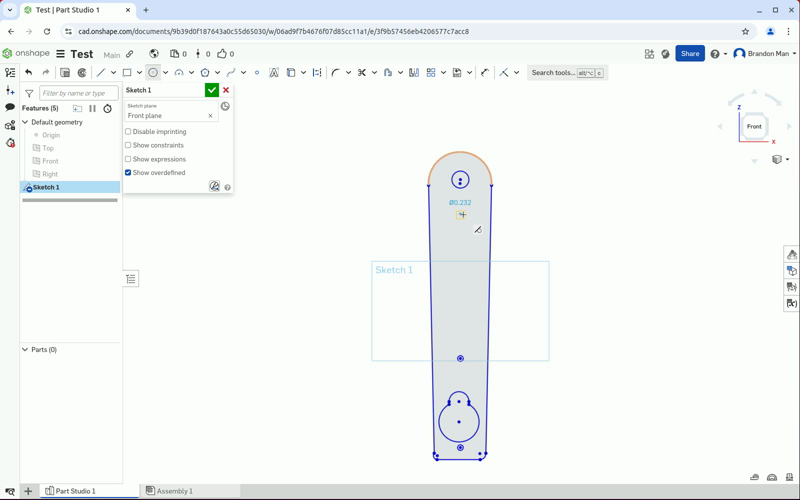
scroll(6)
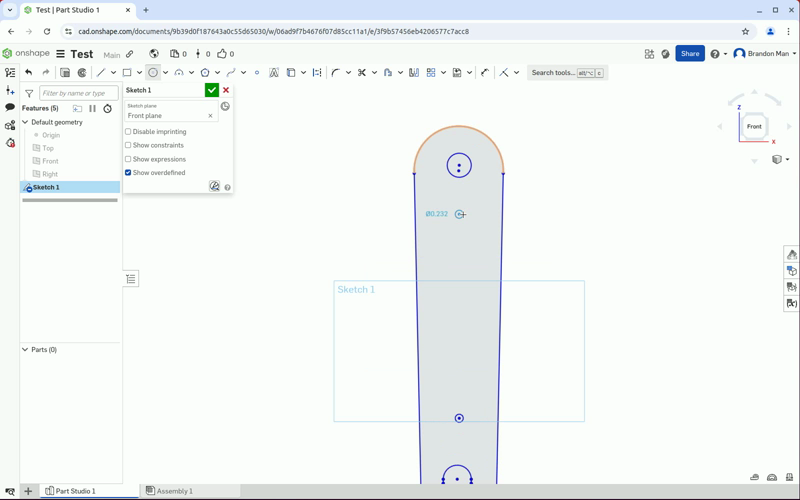
scroll(6)
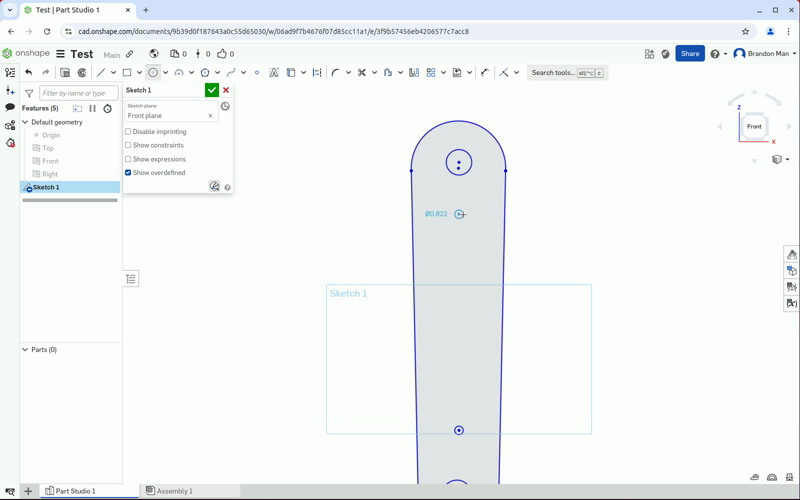
scroll(6)
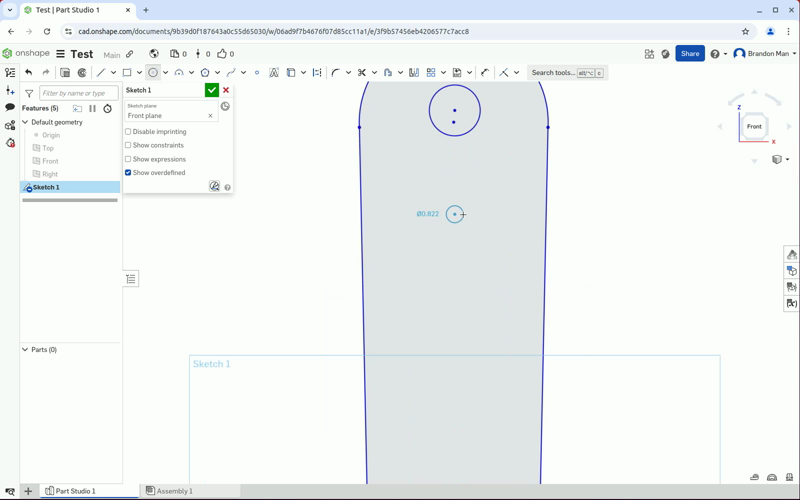
scroll(6)
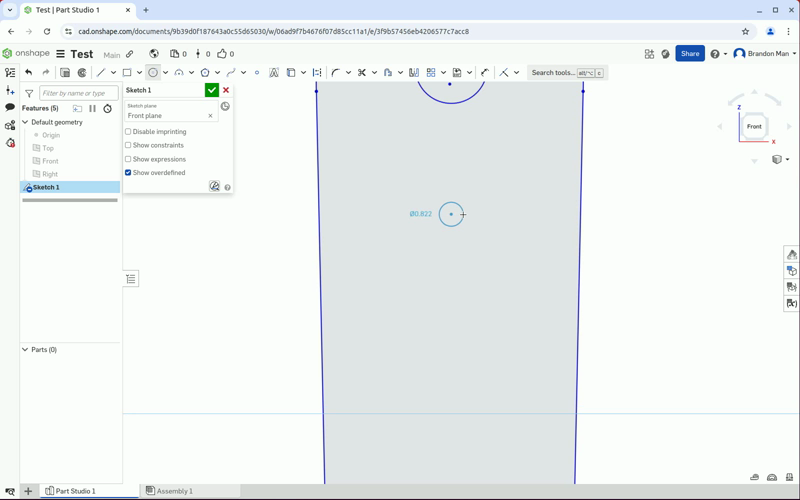
scroll(6)
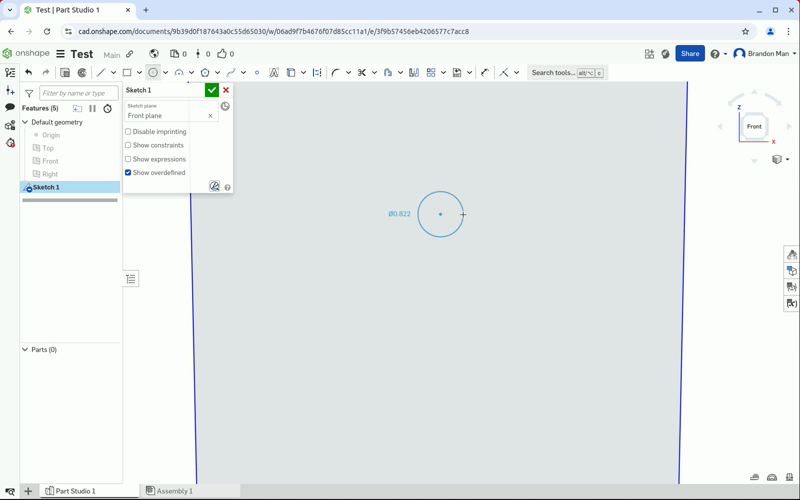
click(463, 214)
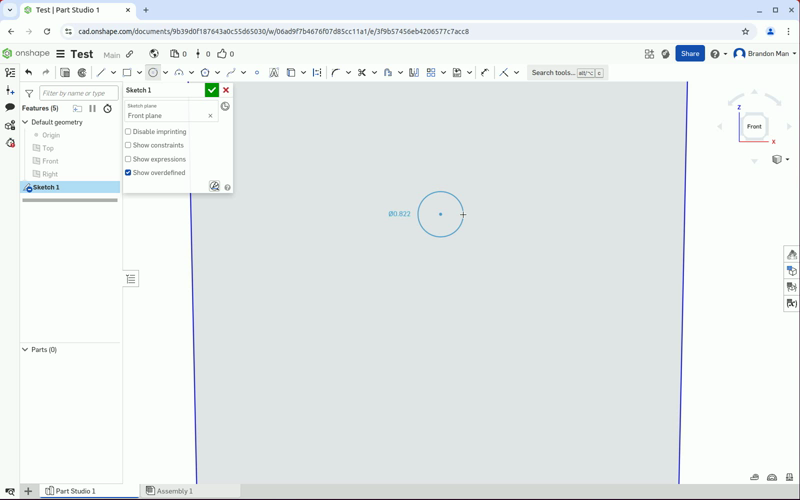
scroll(-6)
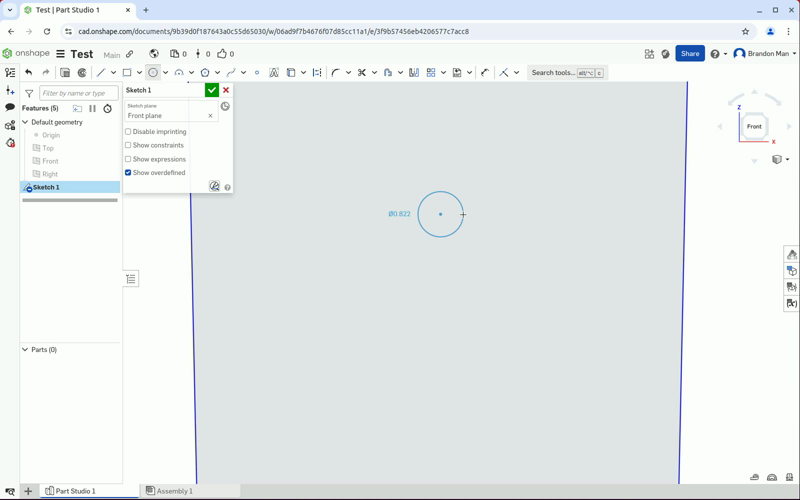
scroll(-6)
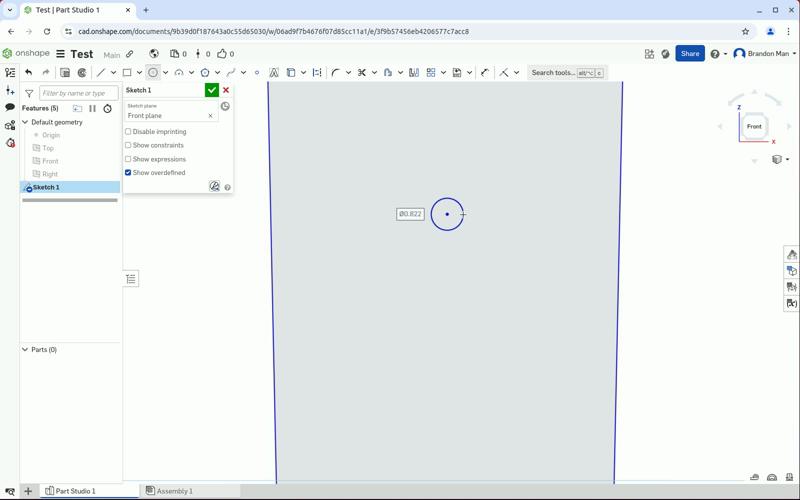
scroll(-6)
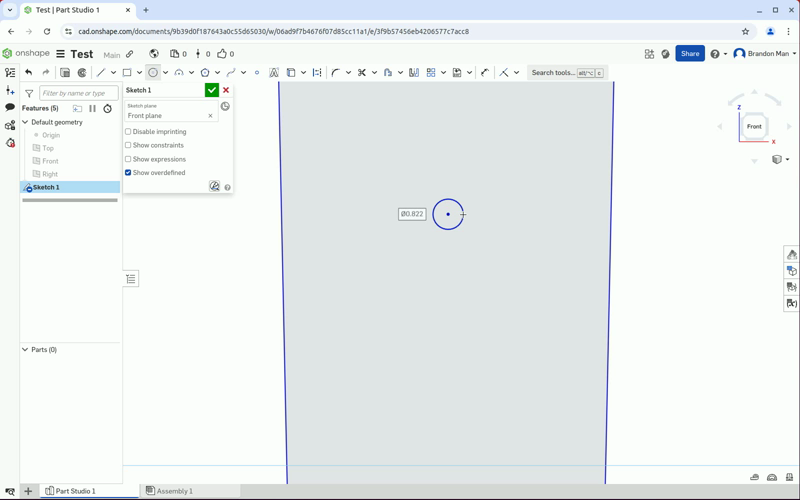
scroll(-6)
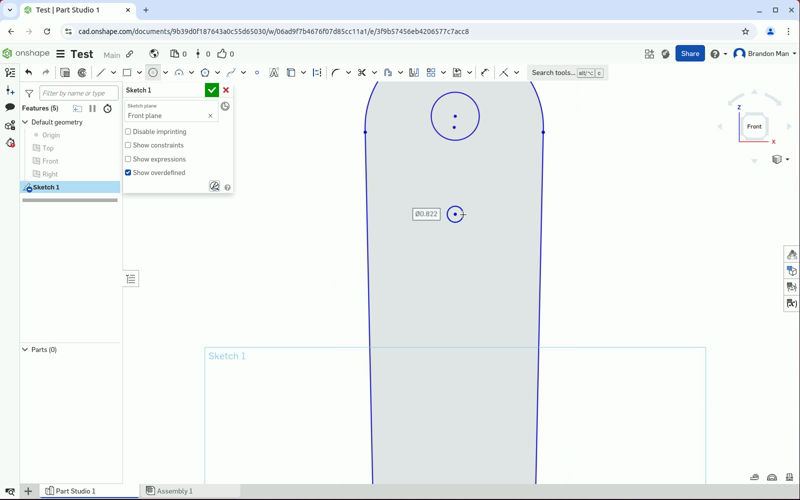
scroll(-6)
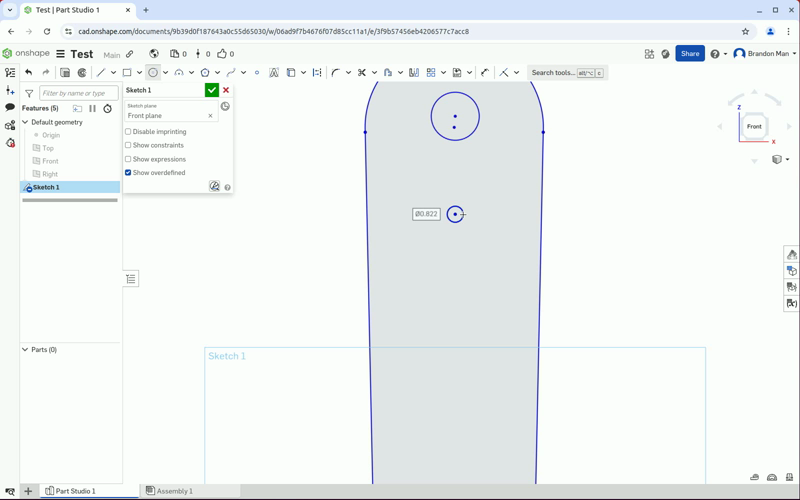
scroll(-6)
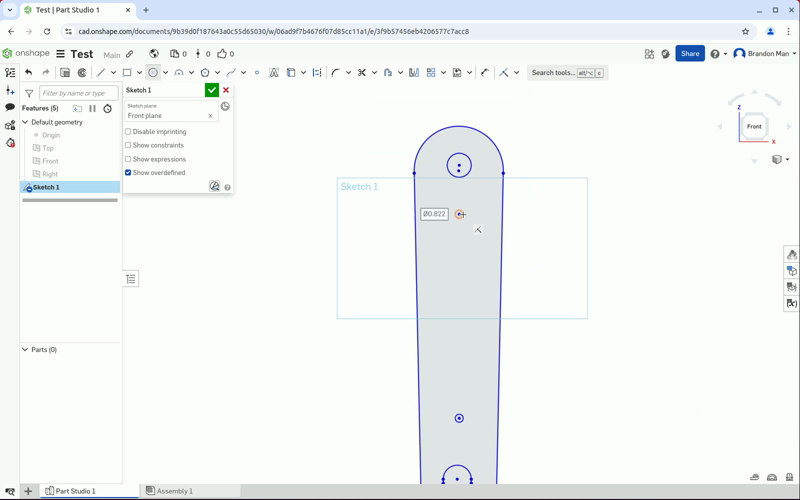
scroll(-6)
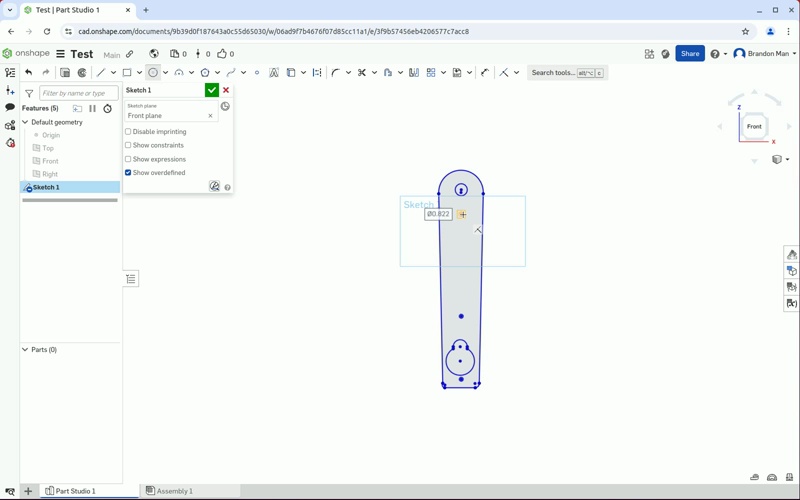
key(esc)
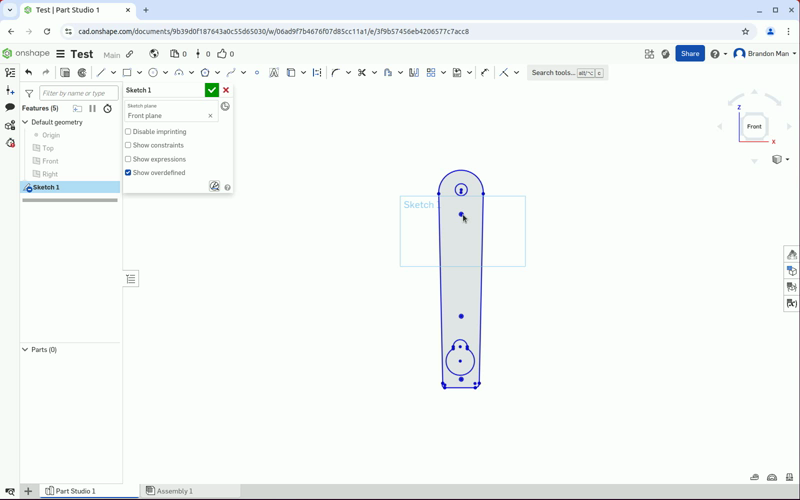
mouse_move(469, 204)
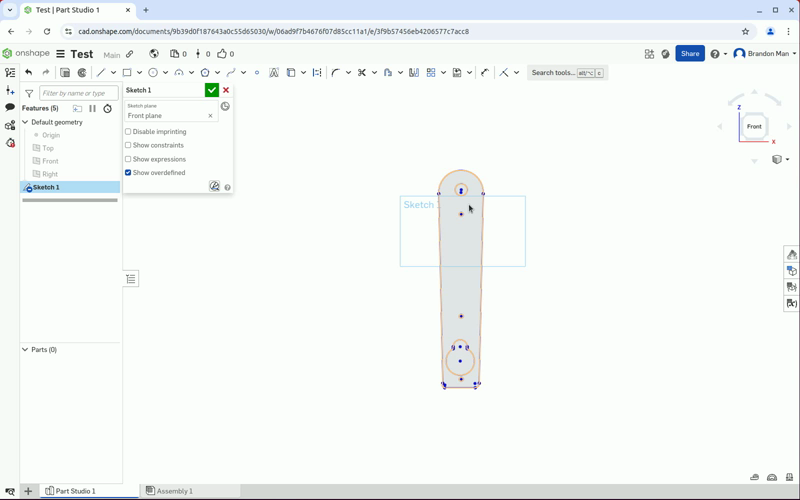
click(469, 204)
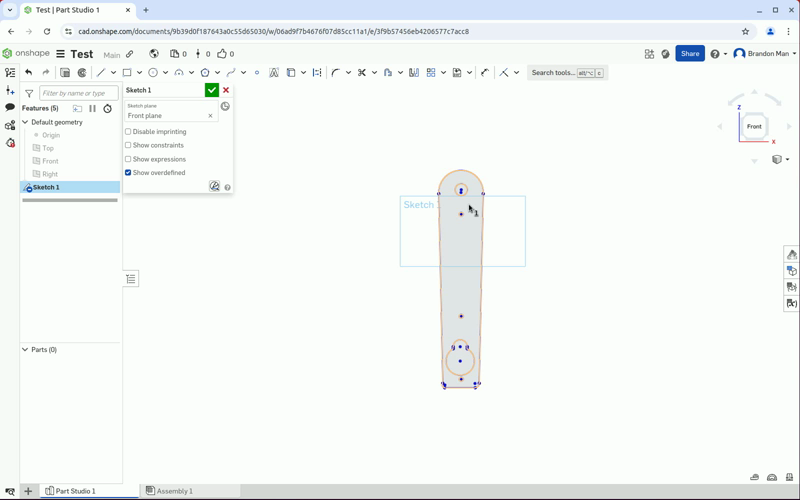
mouse_move(73, 352)
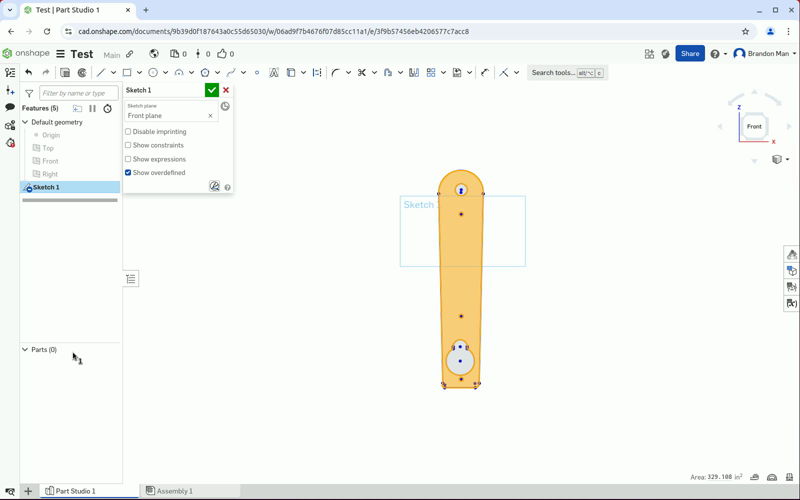
key(shift+y)
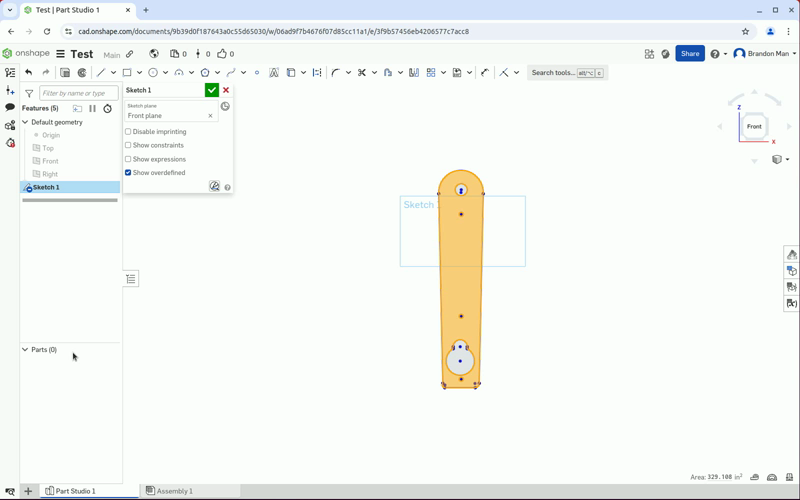
key(shift+e)
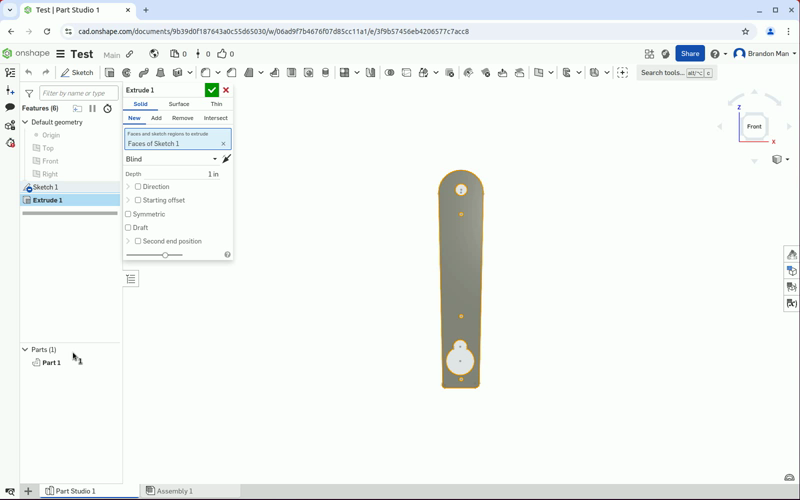
mouse_move(143, 106)
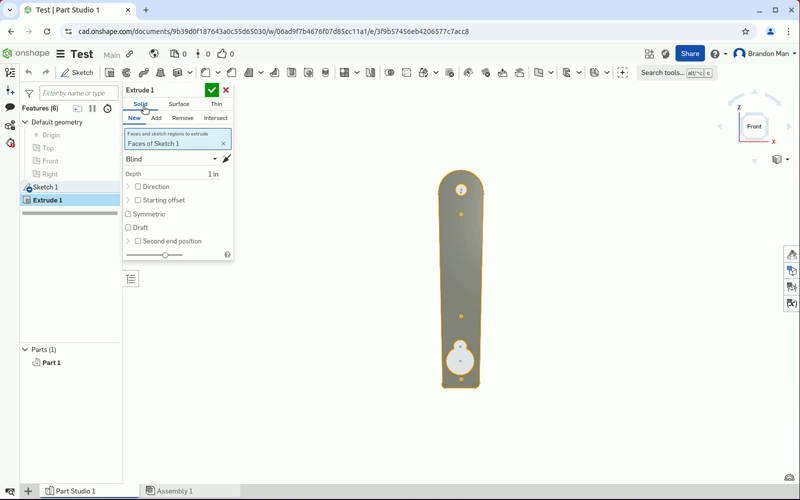
click(143, 106)
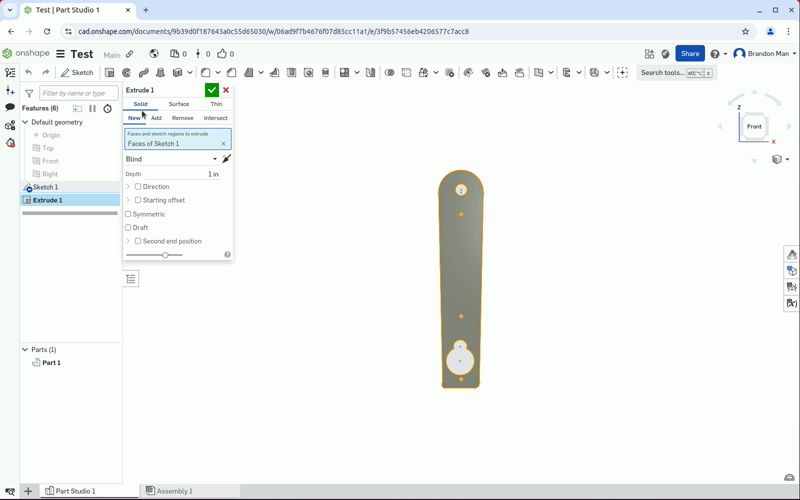
mouse_move(137, 120)
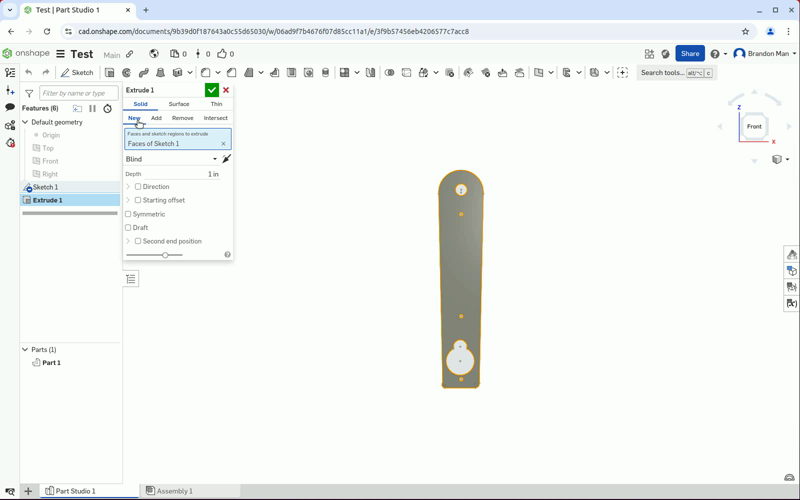
click(137, 120)
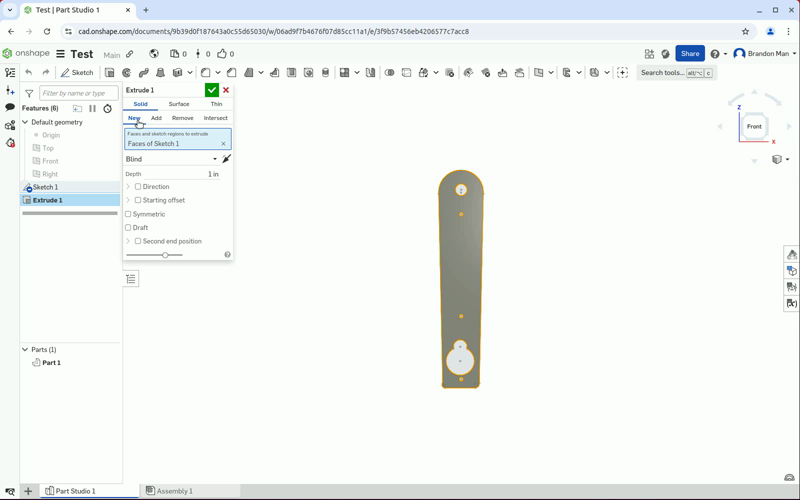
key(tab, 4)
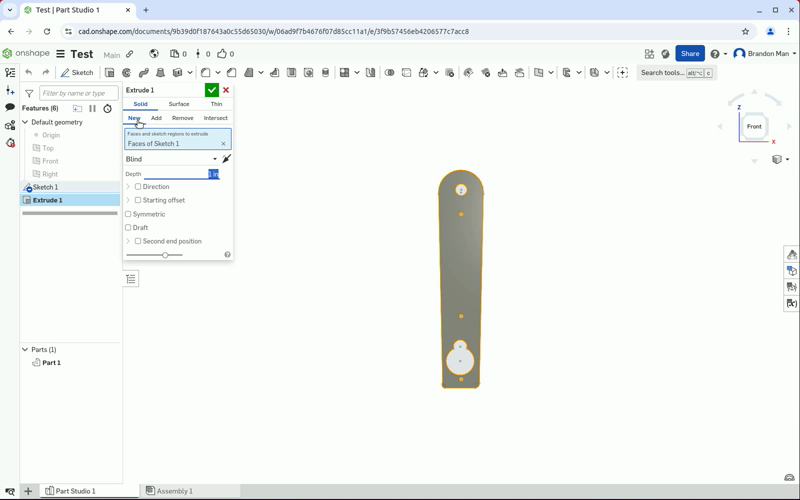
text(1.444)
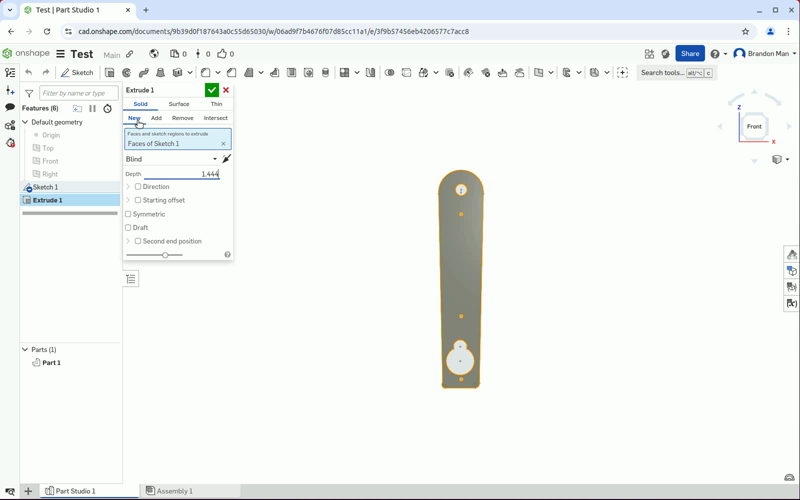
key(enter)
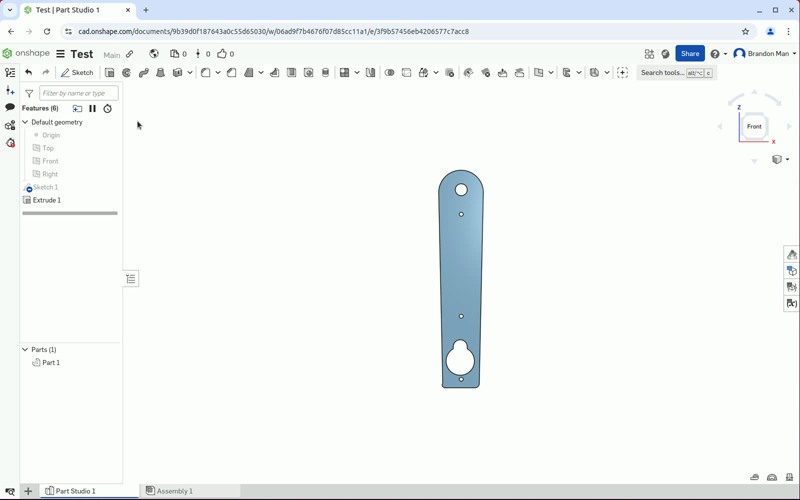
key(shift+h)
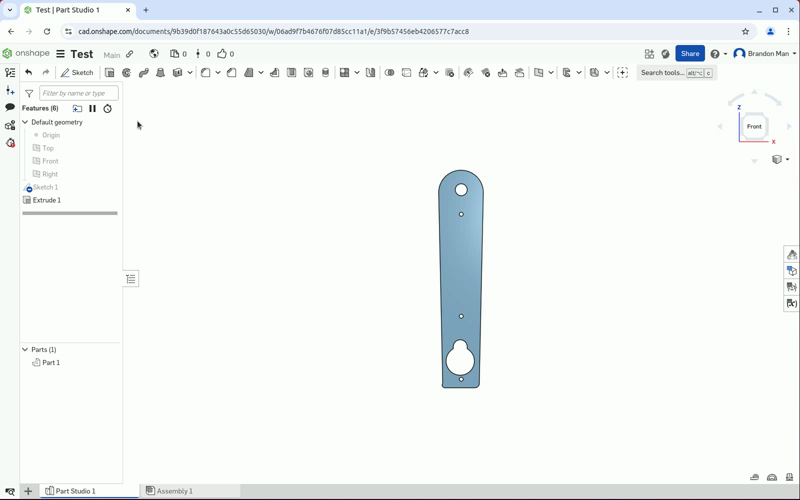
key(shift+h)
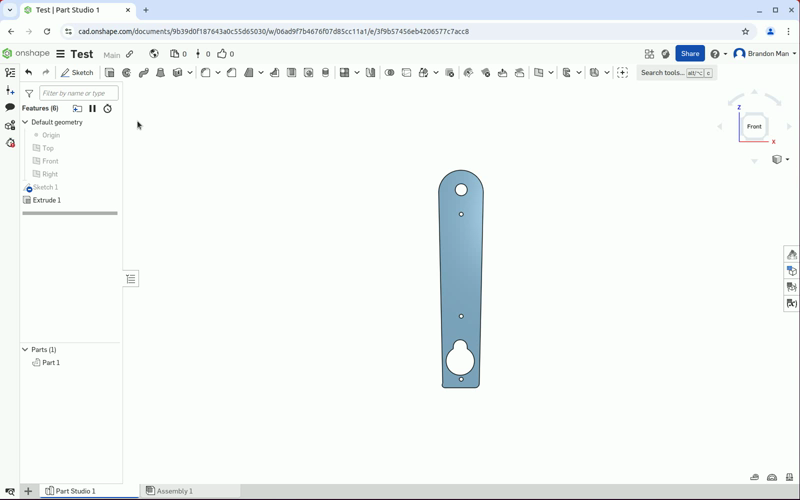
mouse_move(73, 189)
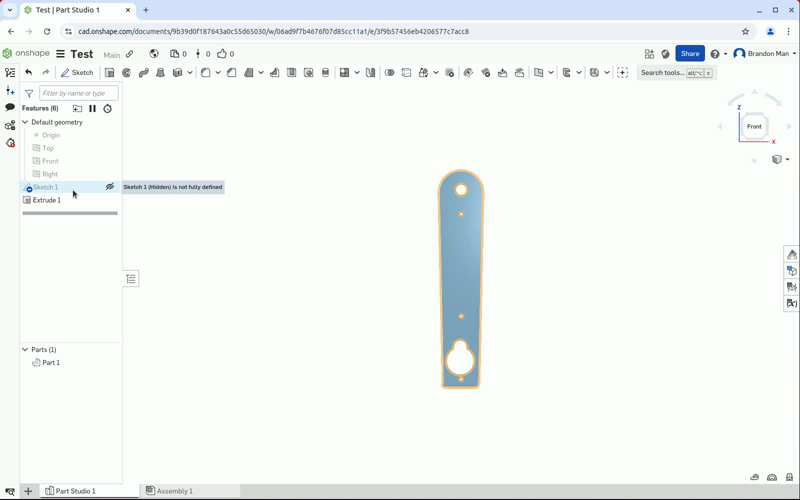
click(73, 189)
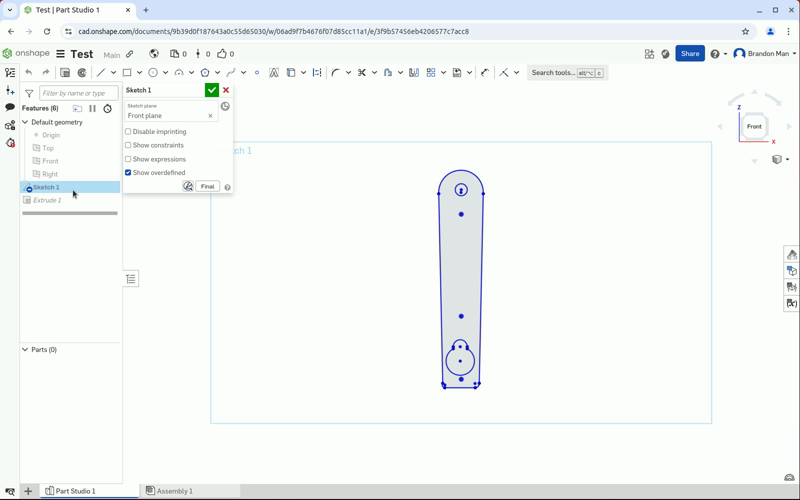
mouse_move(229, 92)
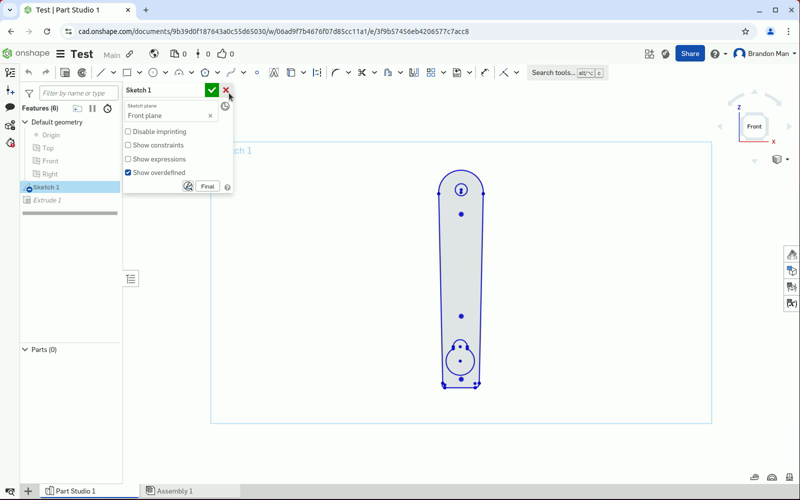
click(229, 92)
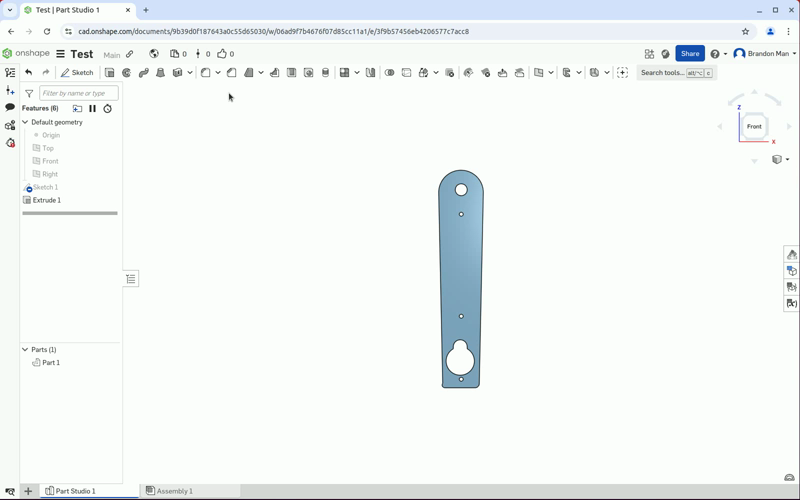
mouse_move(541, 75)
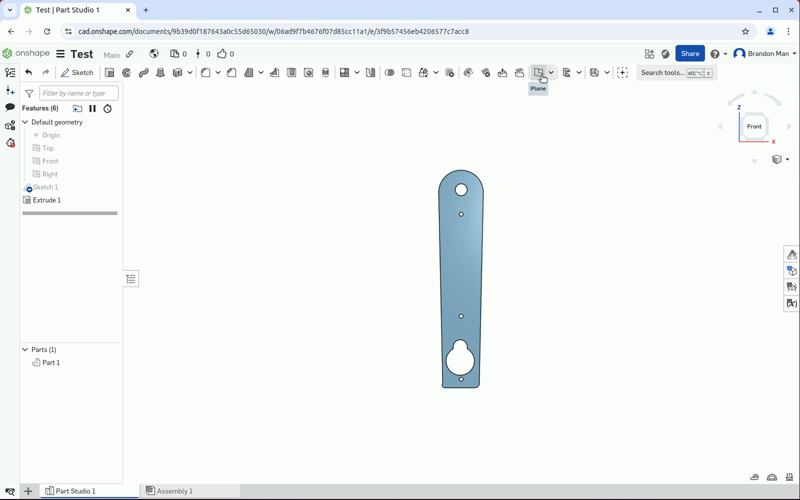
click(541, 75)
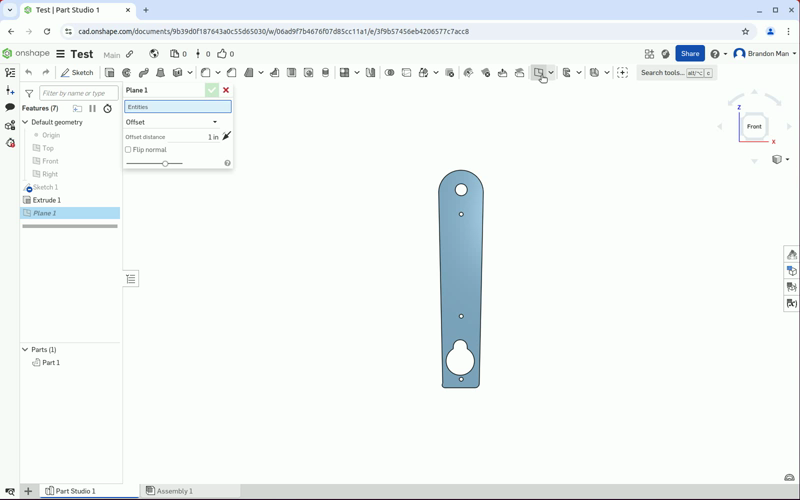
mouse_move(73, 163)
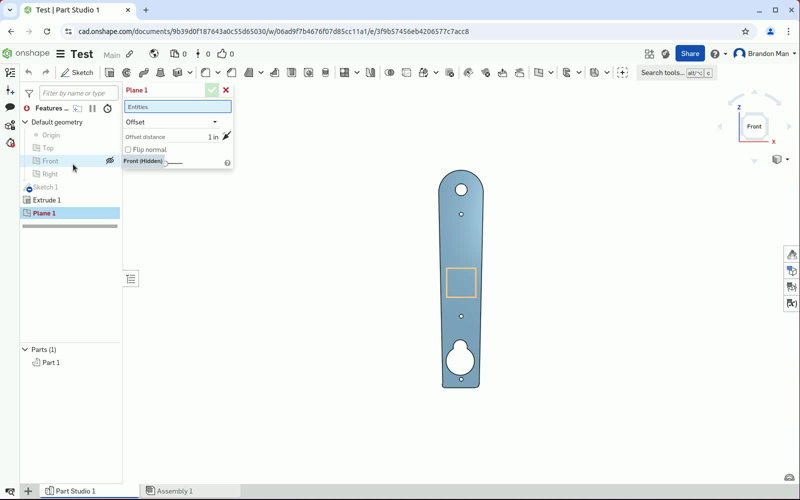
click(73, 163)
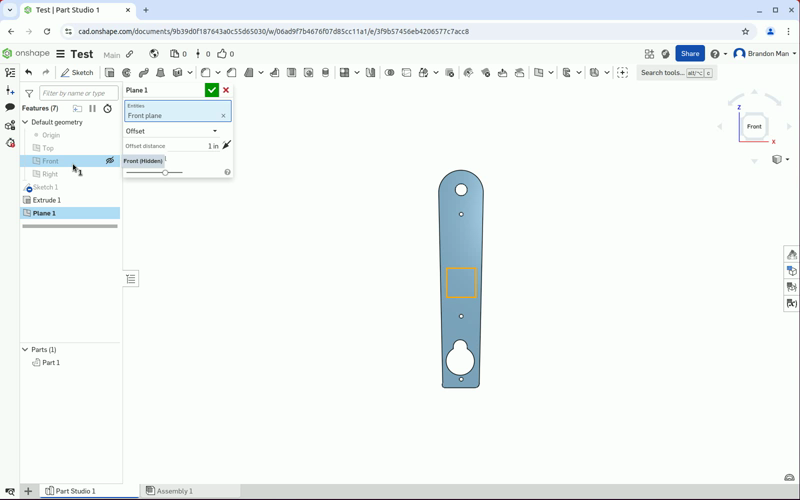
key(tab, 2)
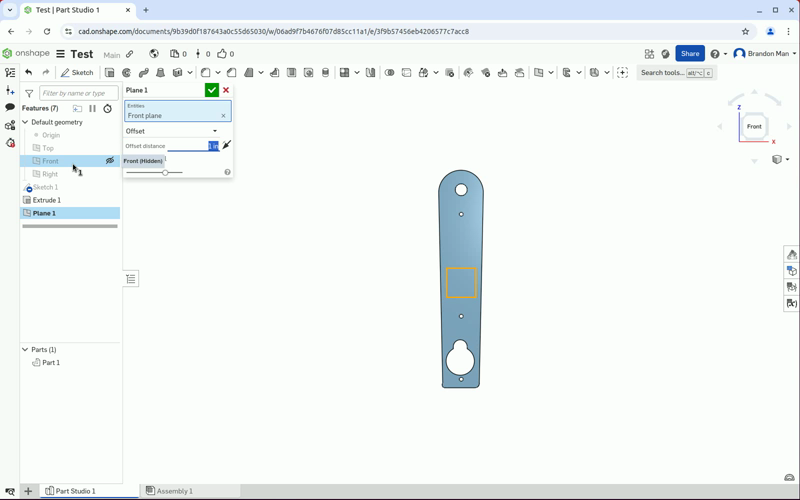
text(1.448)
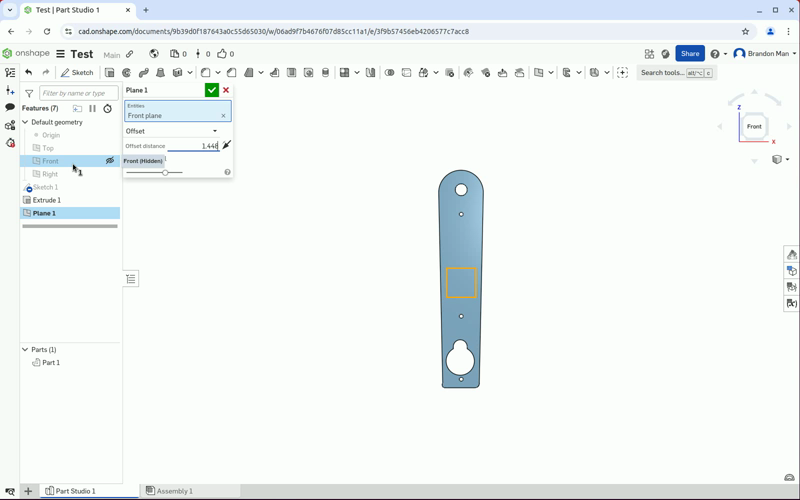
key(enter, 2)
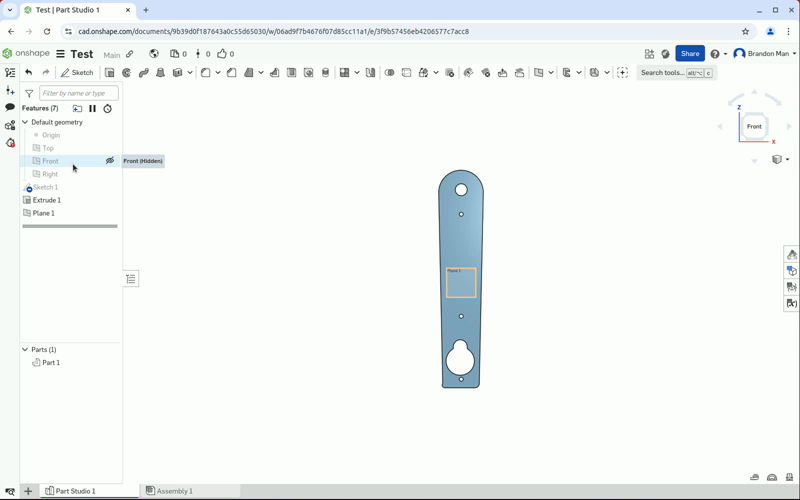
key(shift+s)
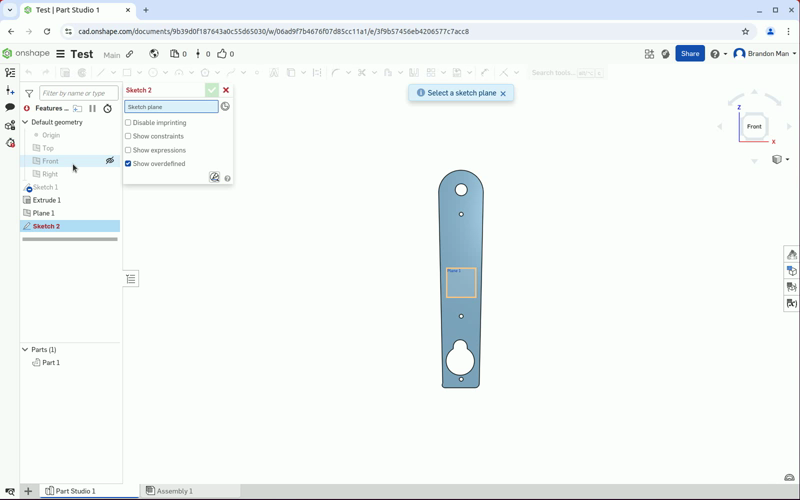
mouse_move(73, 215)
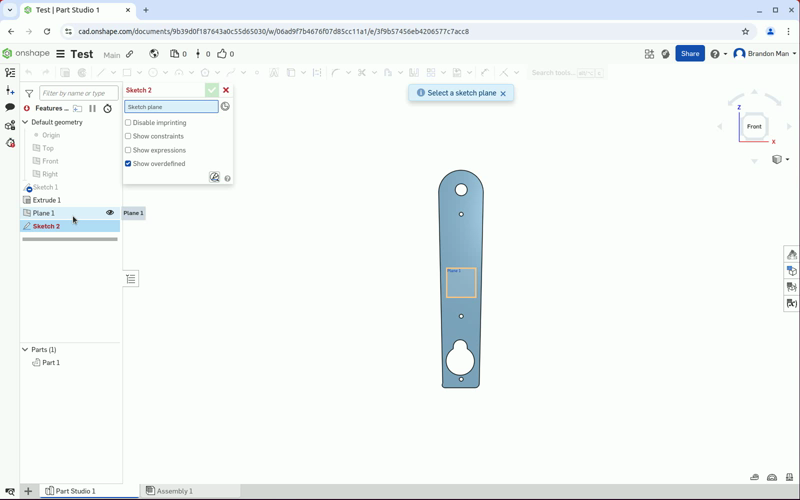
click(73, 215)
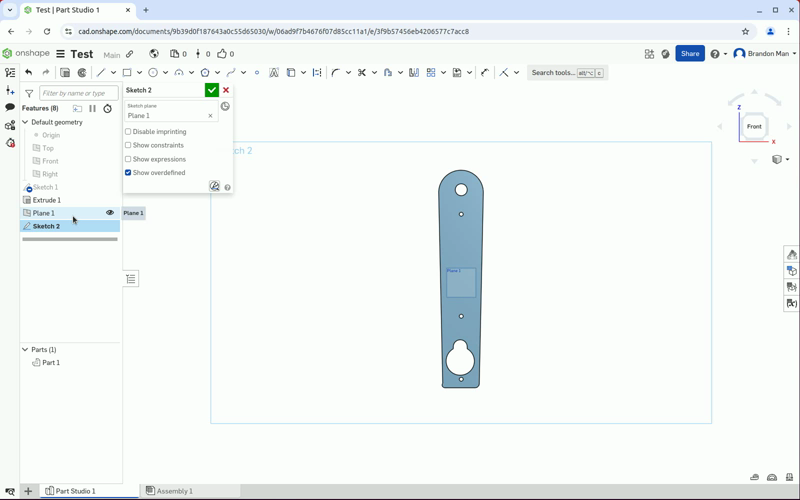
mouse_move(73, 352)
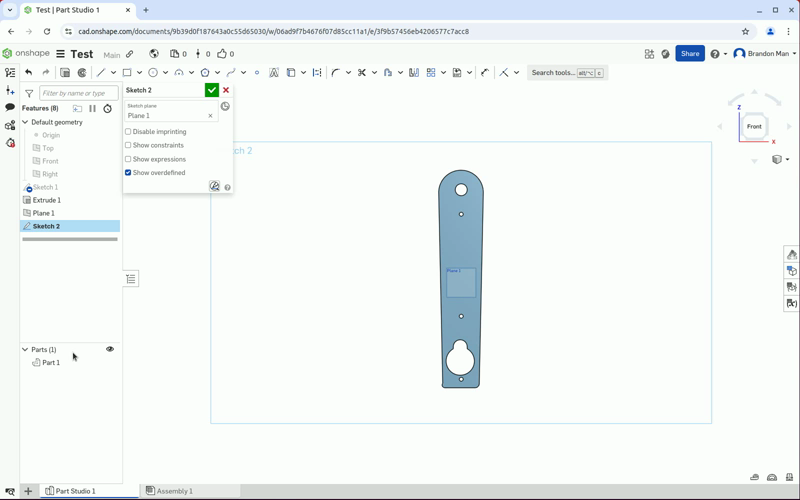
key(y)
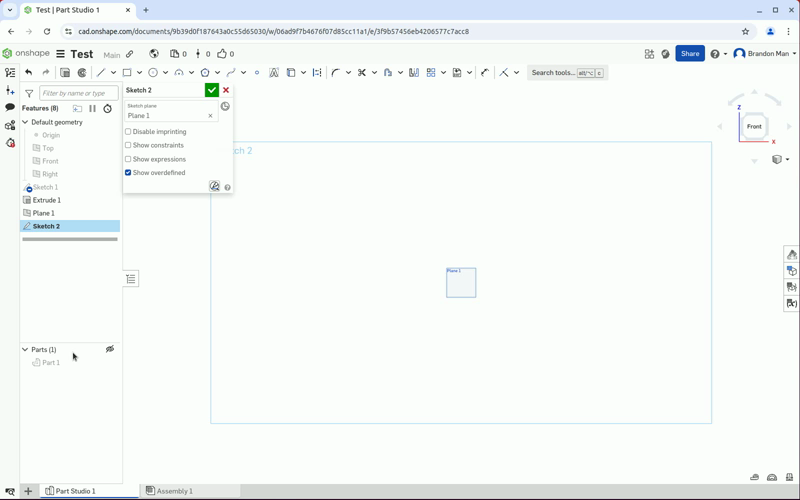
key(c)
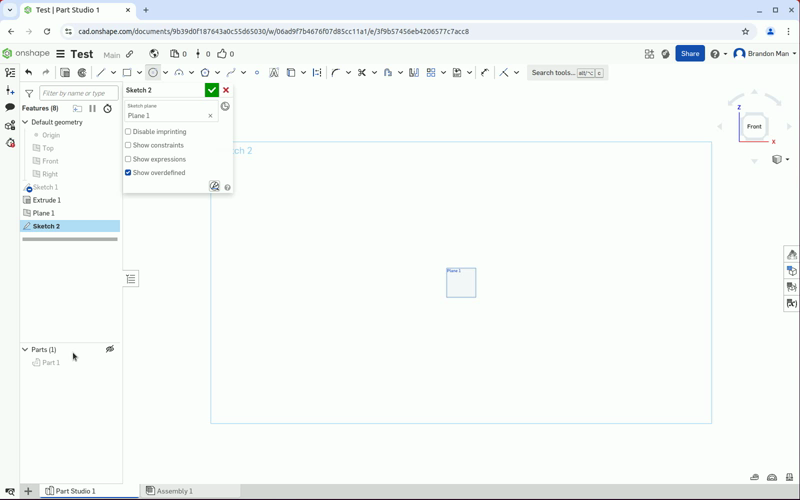
key_down(shift)
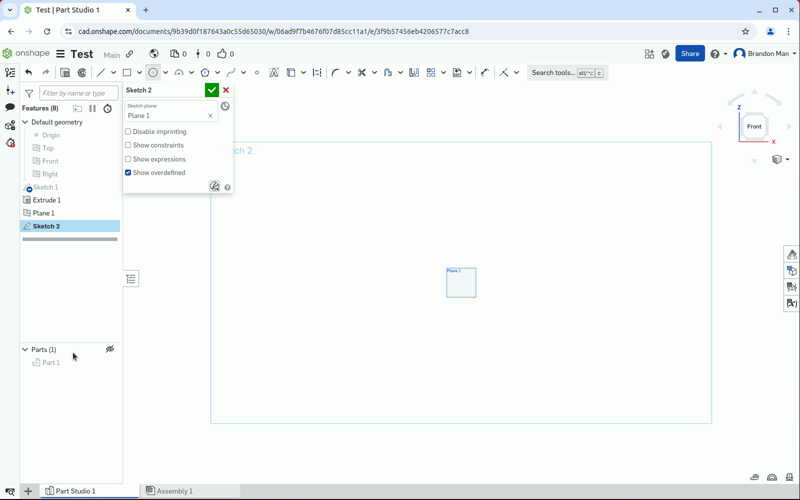
mouse_move(474, 234)
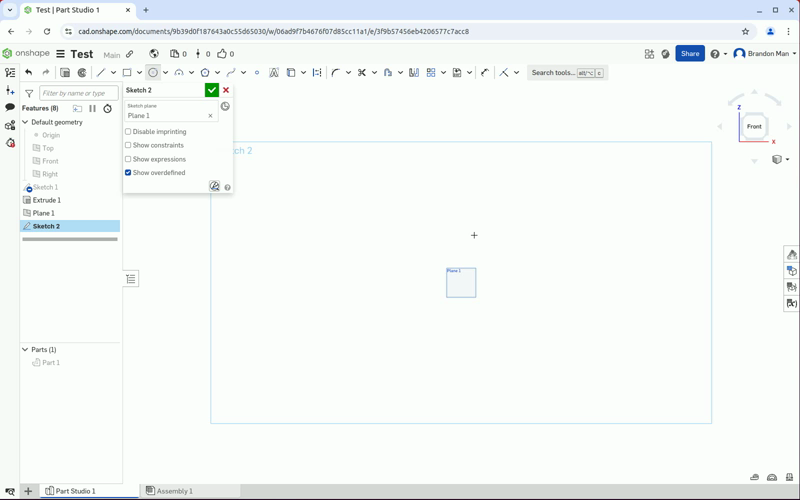
click(474, 234)
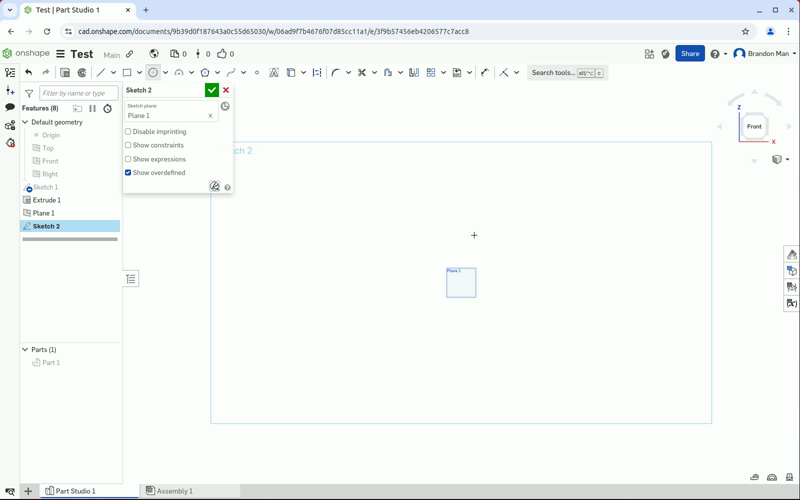
key_up(shift)
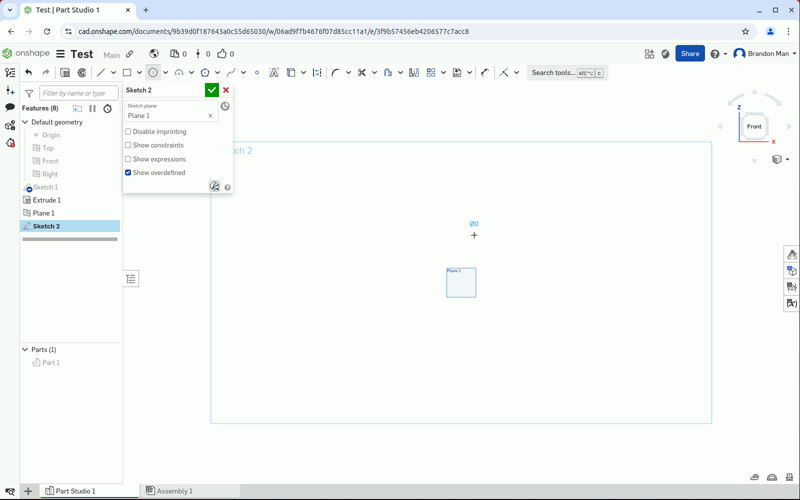
mouse_move(478, 234)
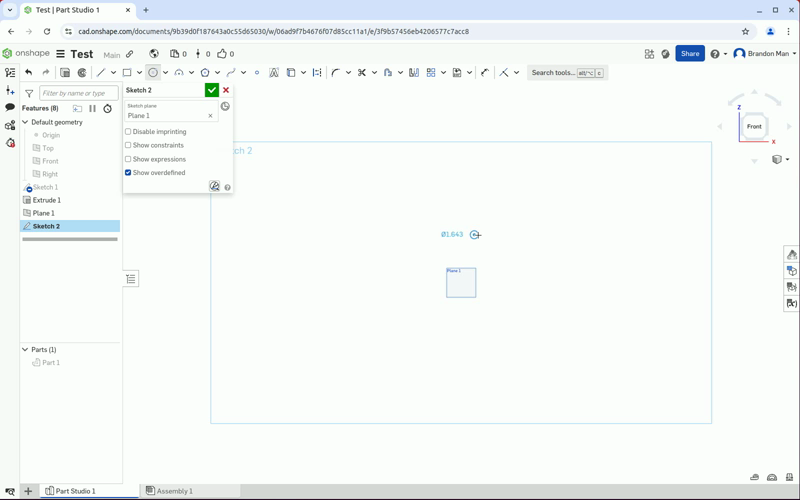
click(478, 234)
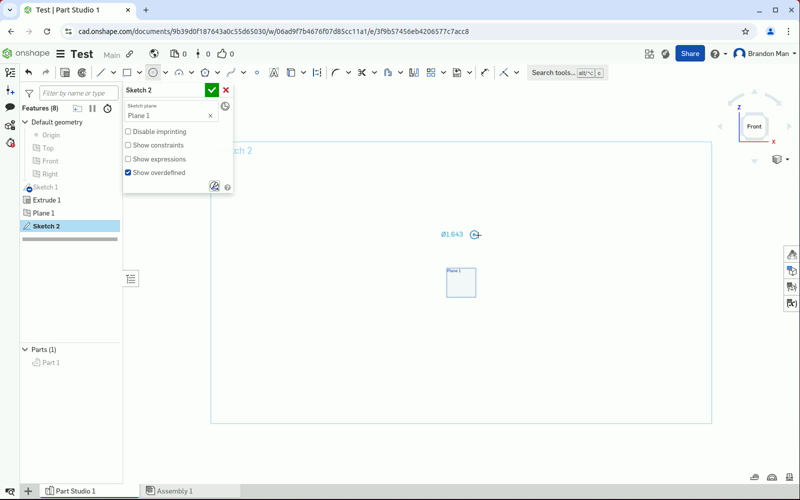
key(esc)
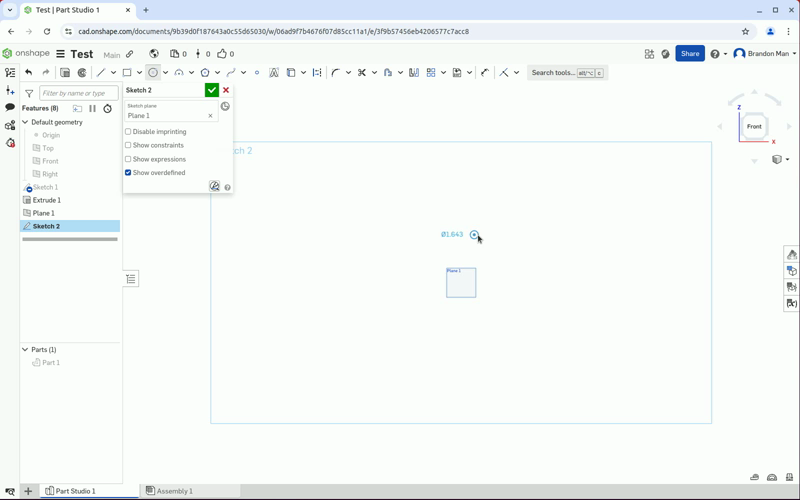
mouse_move(477, 236)
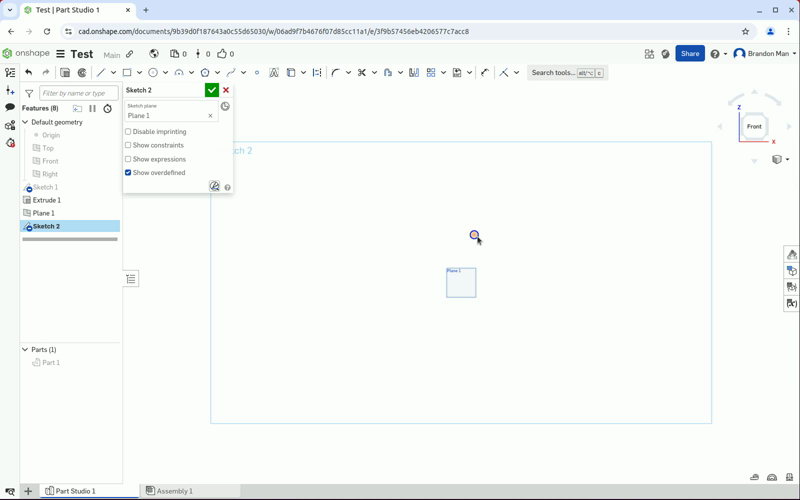
scroll(6)
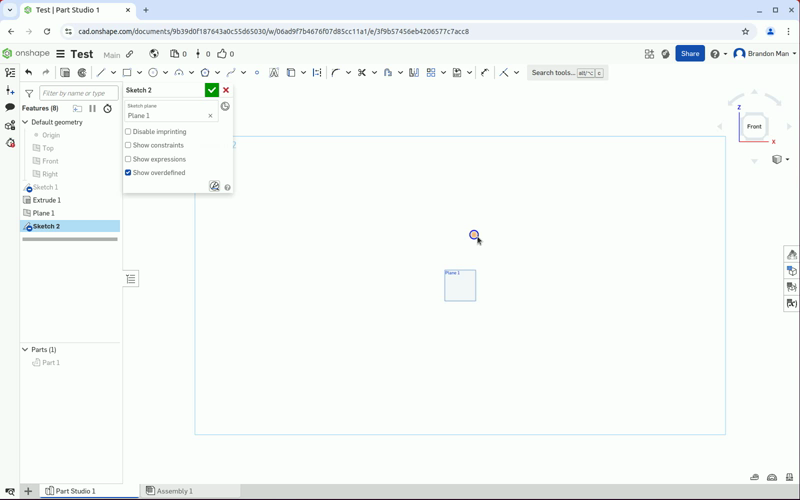
scroll(6)
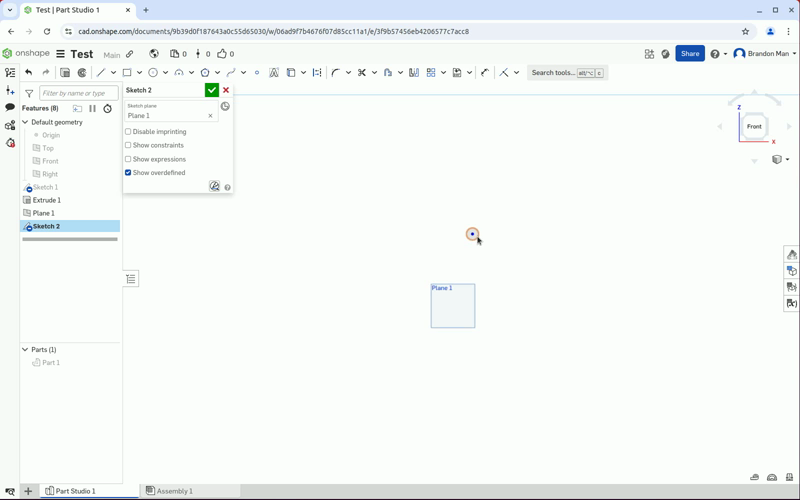
scroll(6)
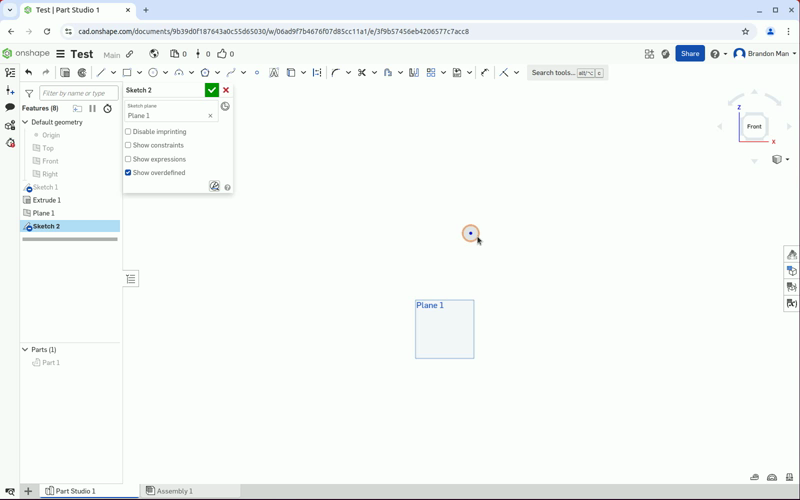
scroll(6)
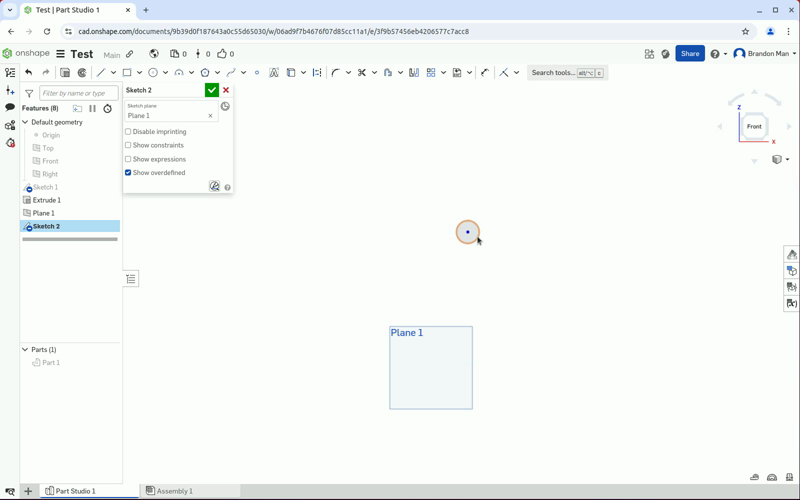
scroll(6)
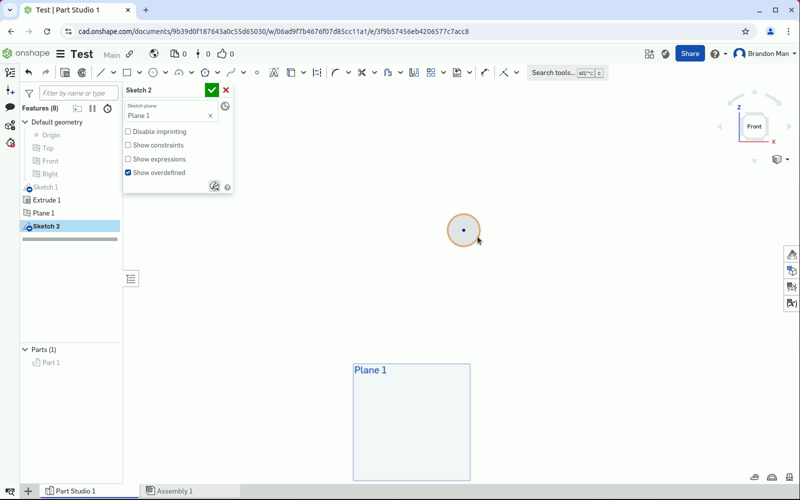
scroll(6)
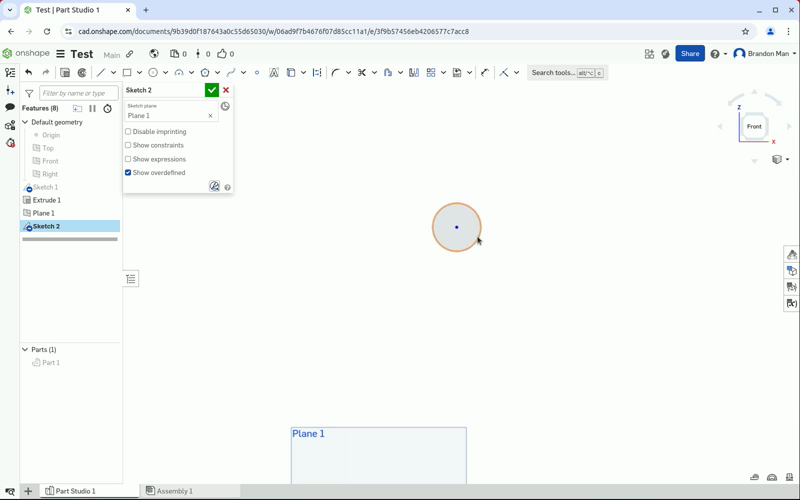
scroll(6)
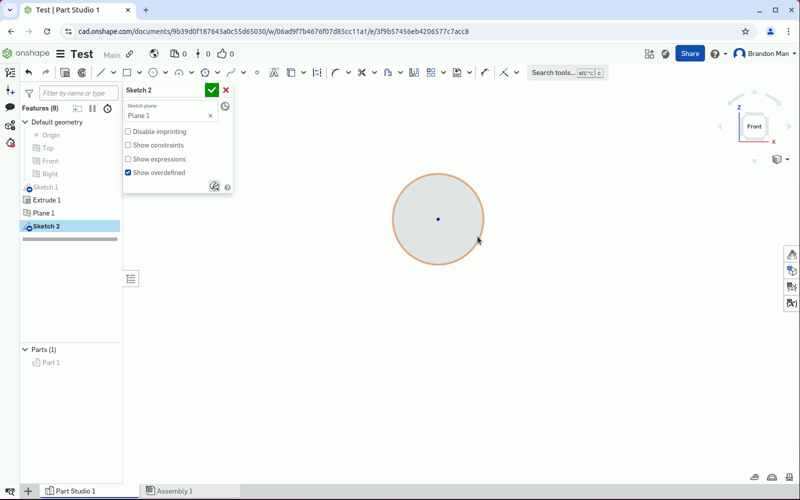
click(477, 236)
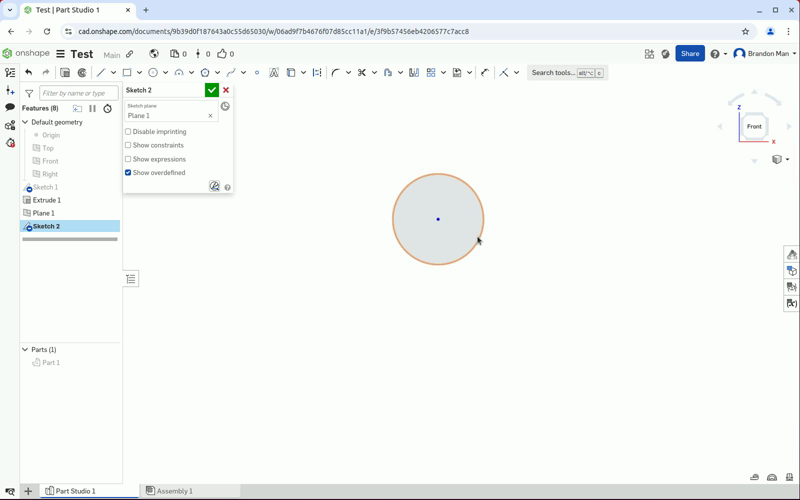
scroll(-6)
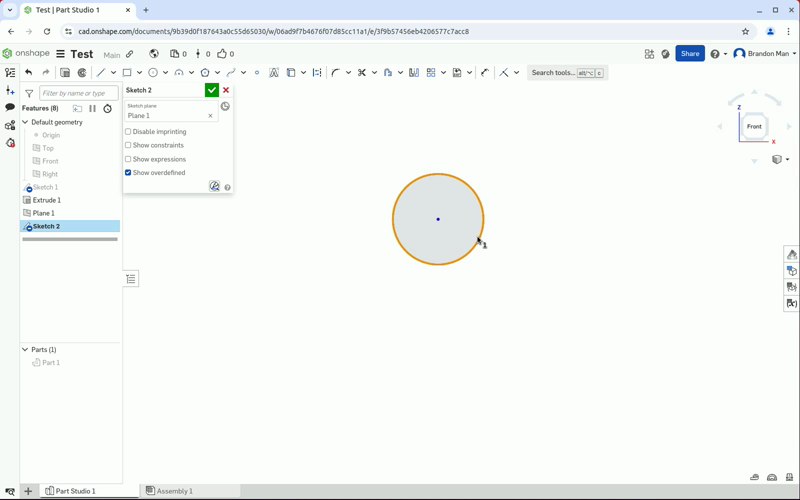
scroll(-6)
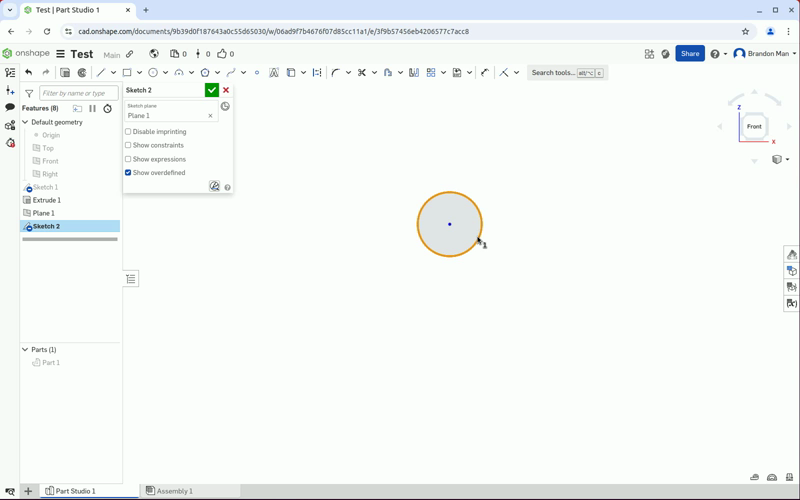
scroll(-6)
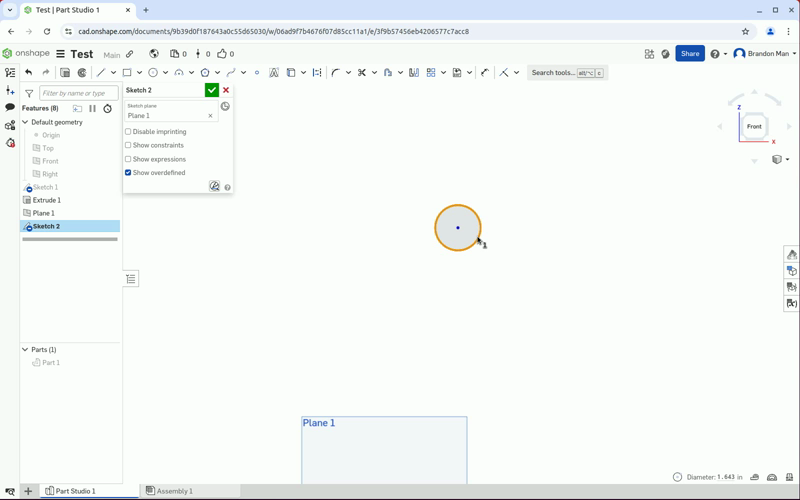
scroll(-6)
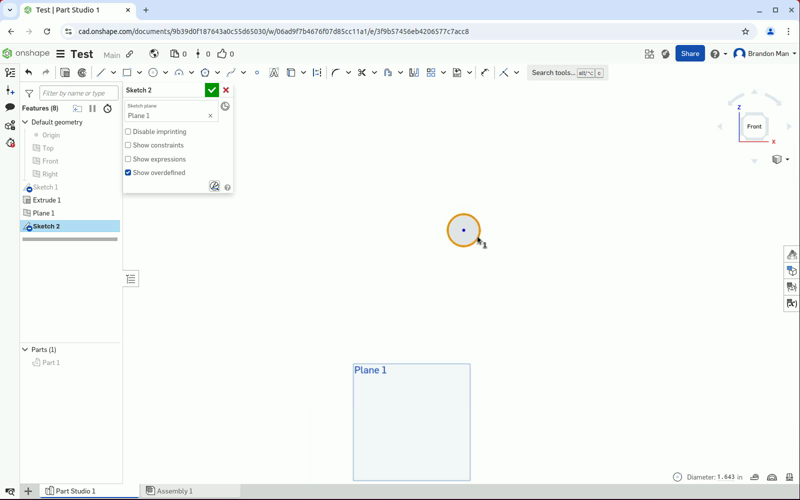
scroll(-6)
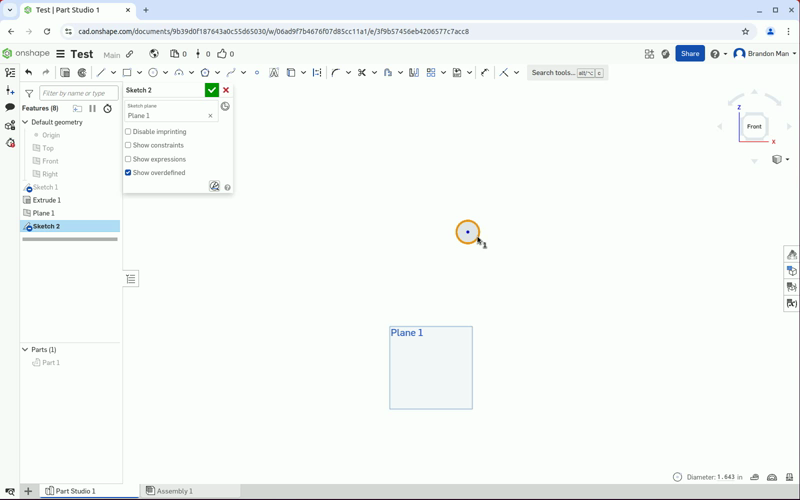
scroll(-6)
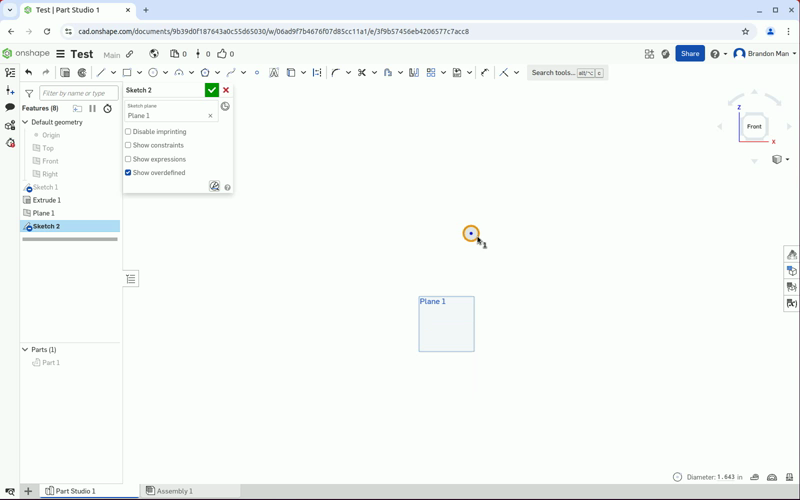
scroll(-6)
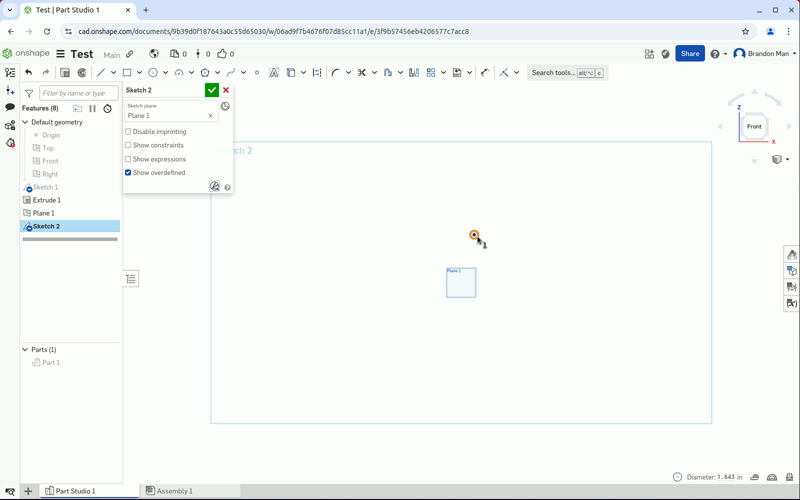
mouse_move(73, 352)
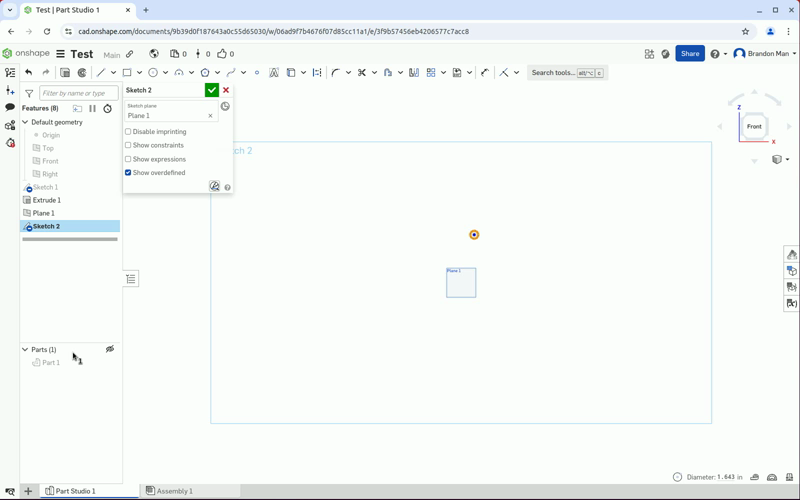
key(shift+y)
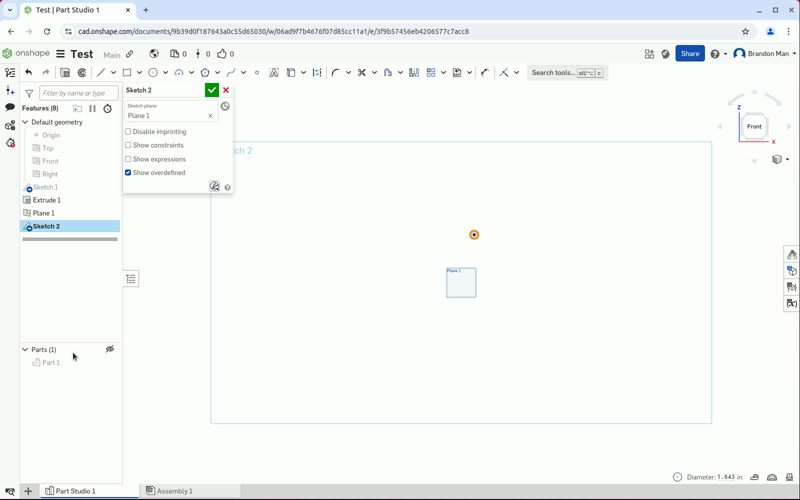
key(shift+e)
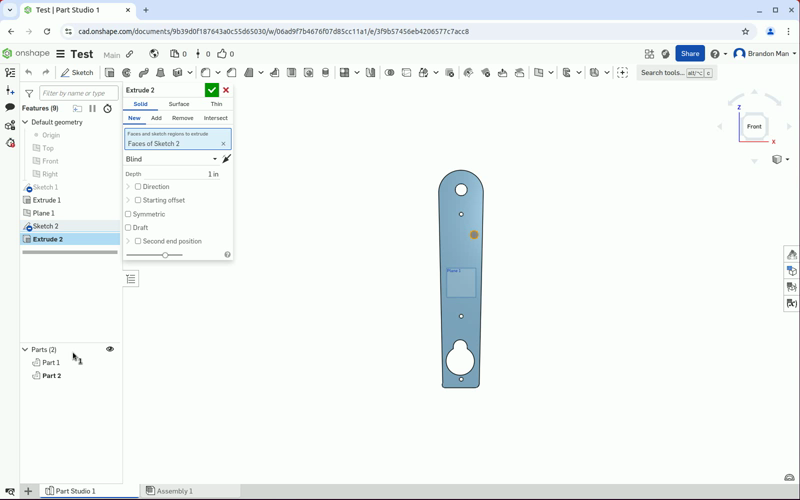
mouse_move(143, 106)
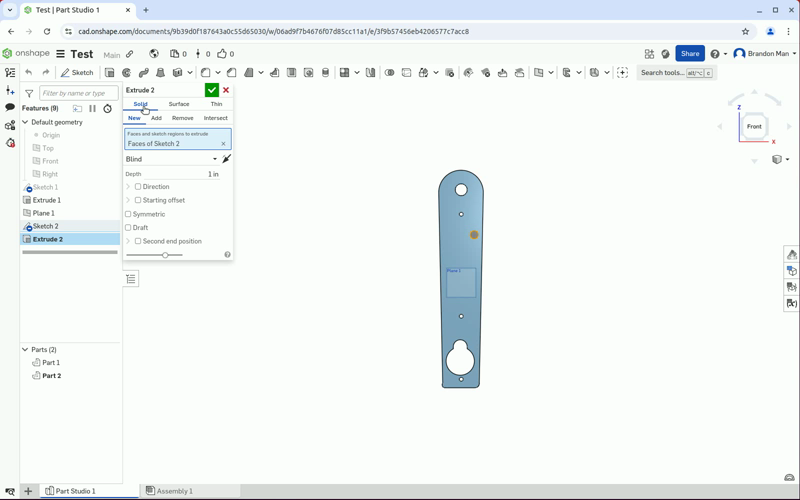
click(143, 106)
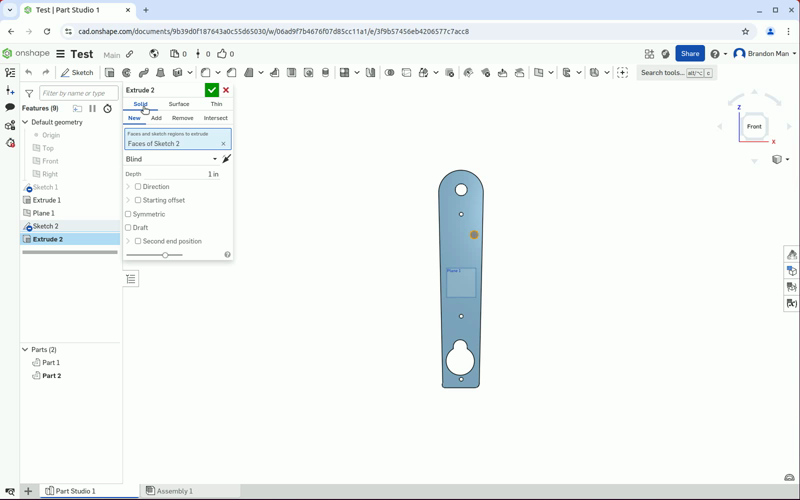
mouse_move(186, 120)
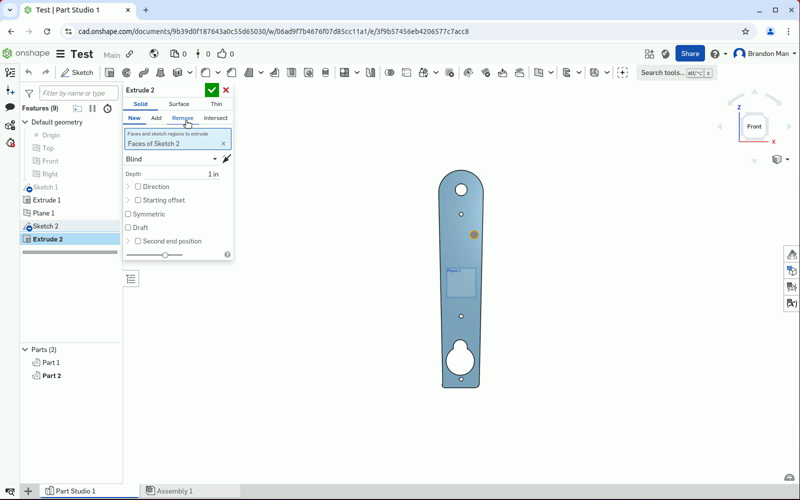
click(186, 120)
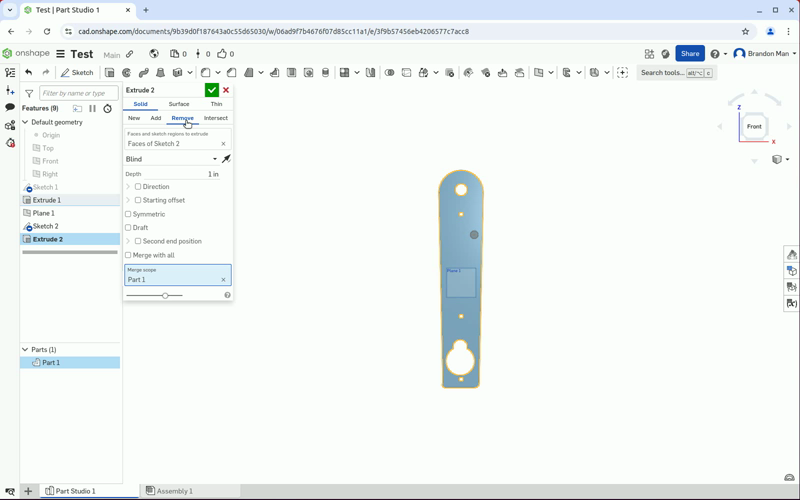
key(tab, 4)
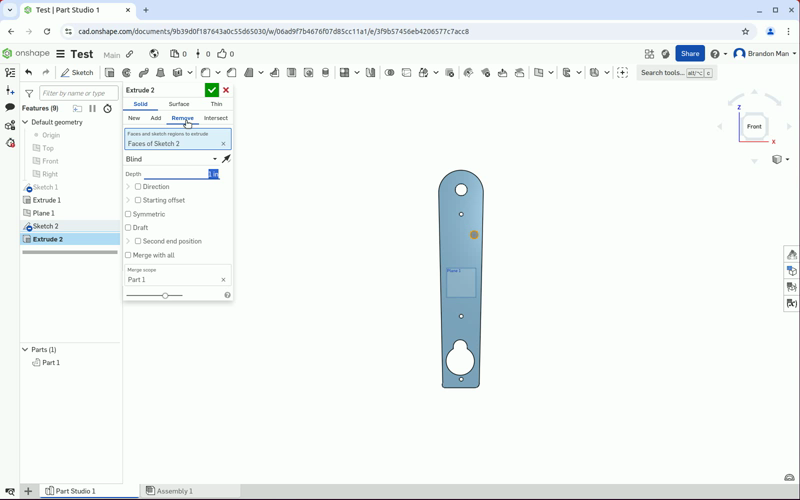
text(1.444)
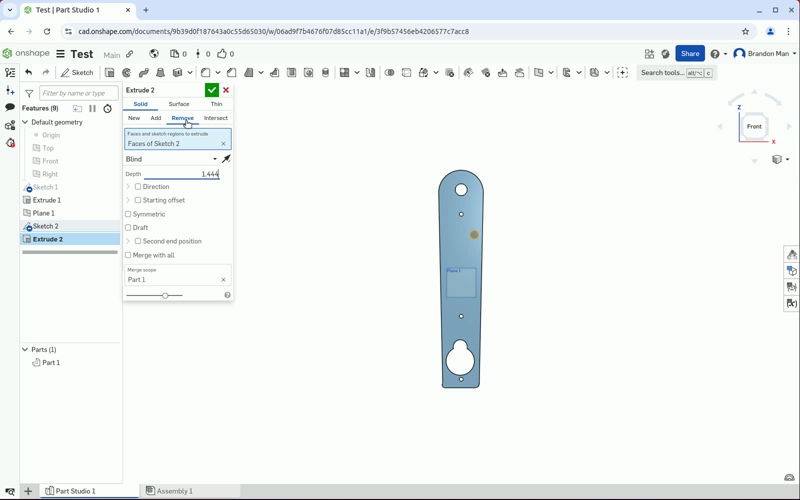
key(tab, 6)
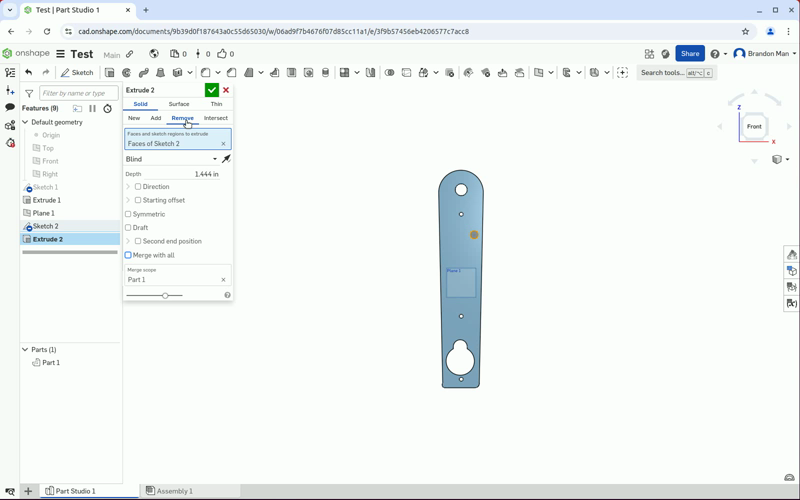
key(space)
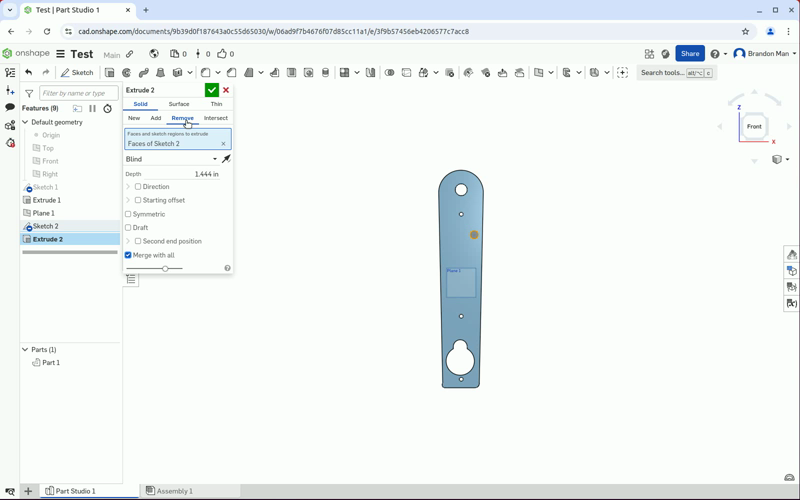
key(enter)
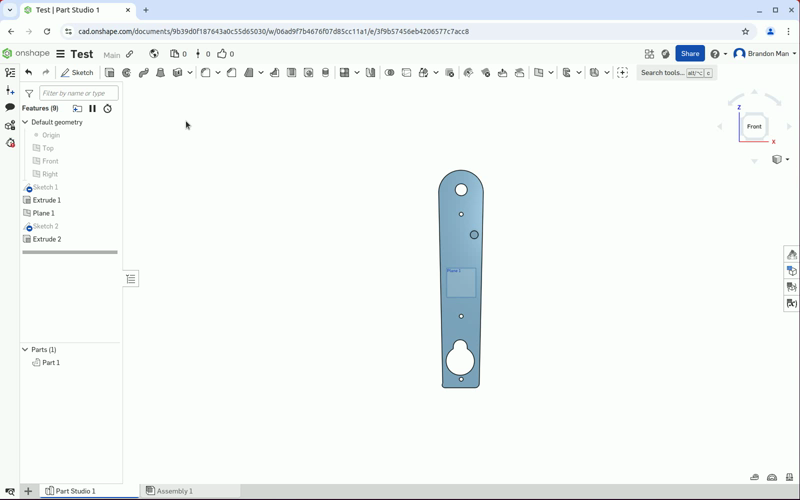
key(shift+h)
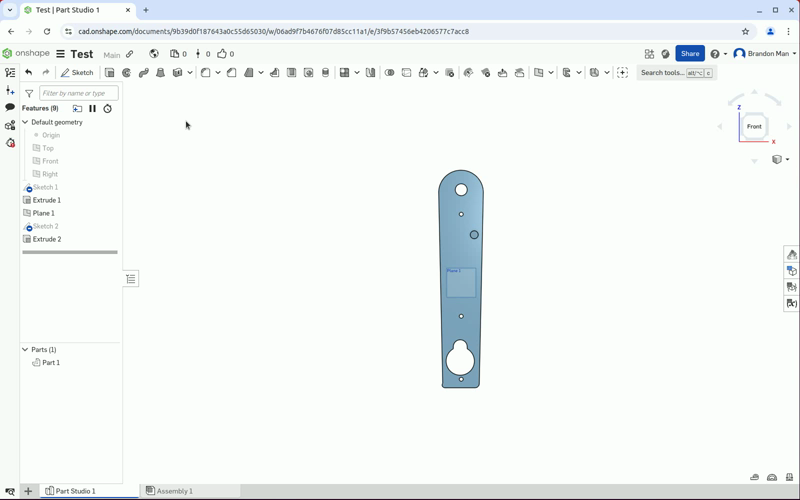
key(shift+h)
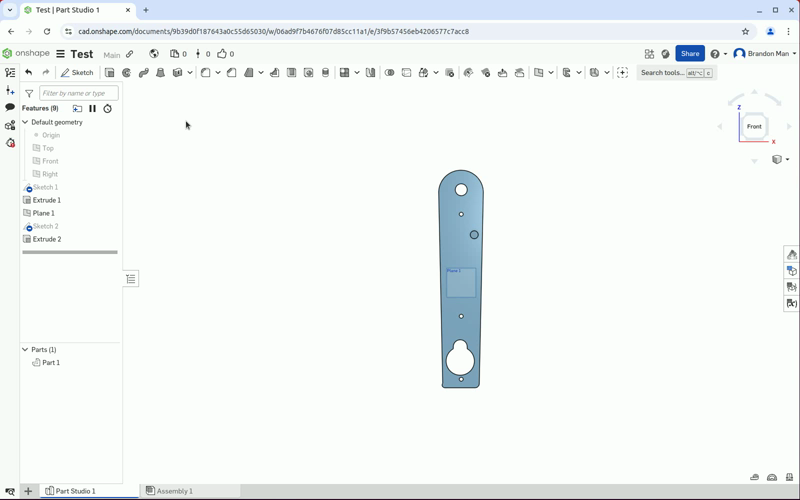
mouse_move(73, 189)
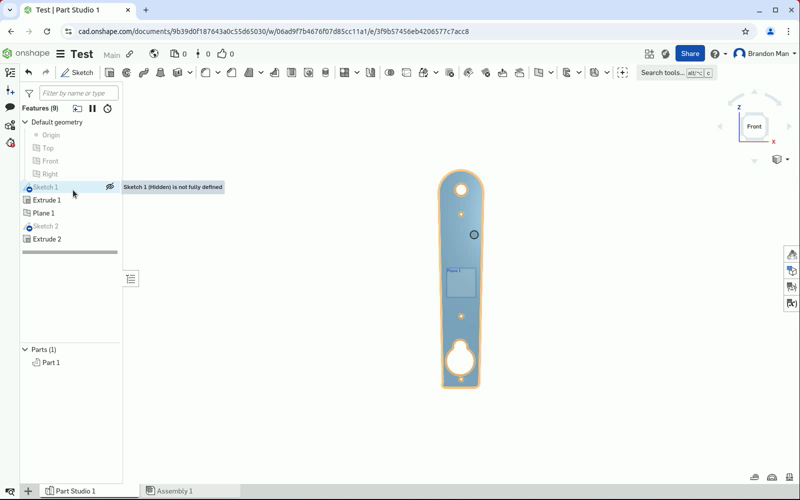
click(73, 189)
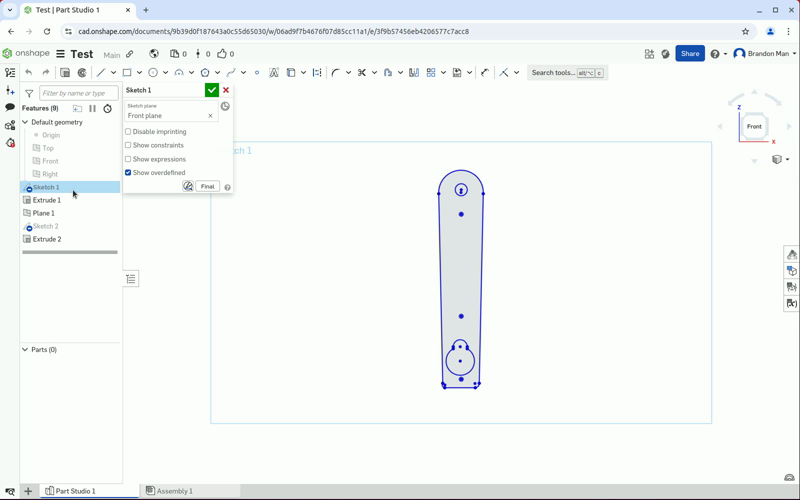
mouse_move(229, 92)
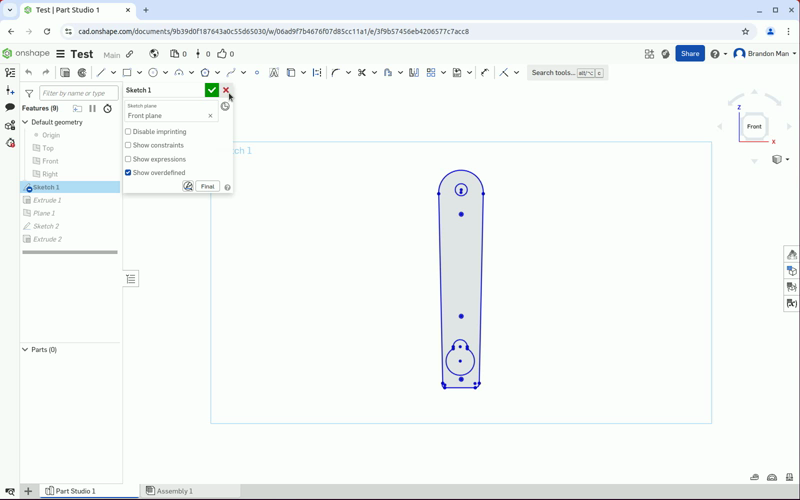
click(229, 92)
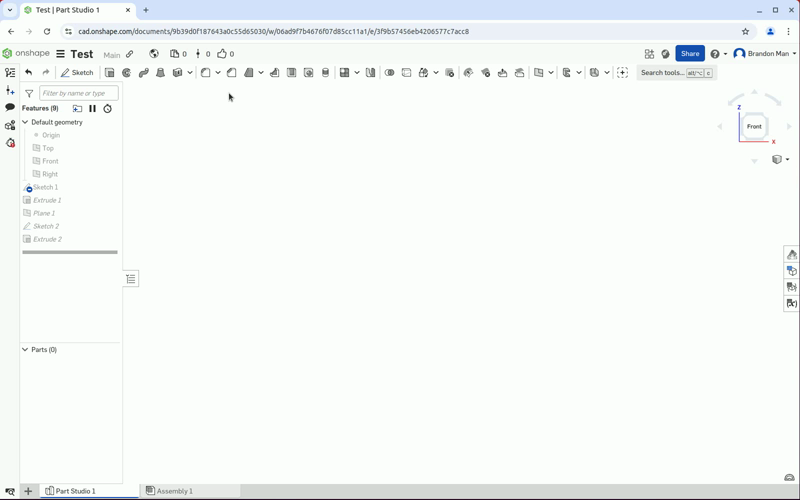
key(shift+s)
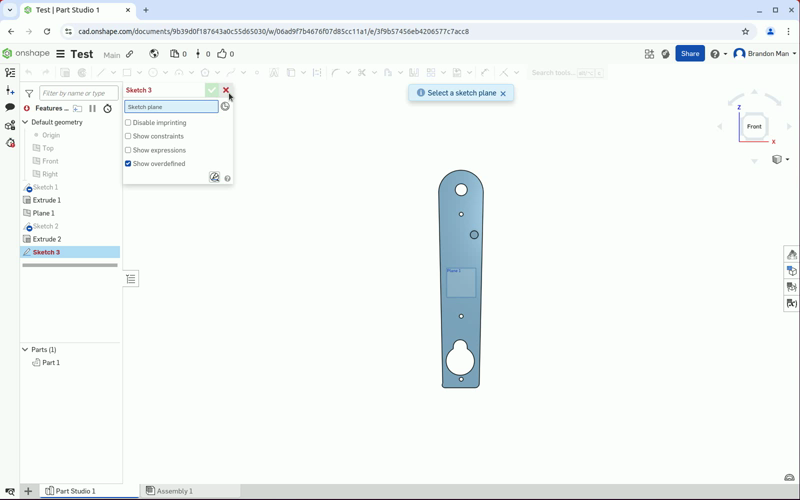
mouse_move(73, 215)
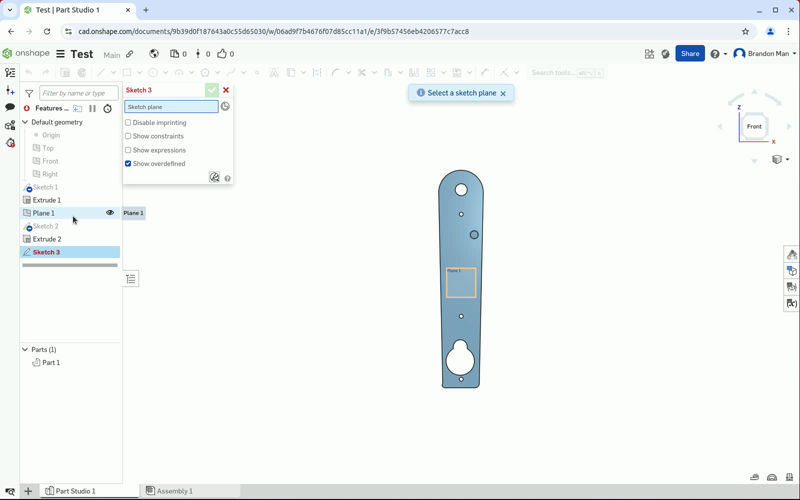
click(73, 215)
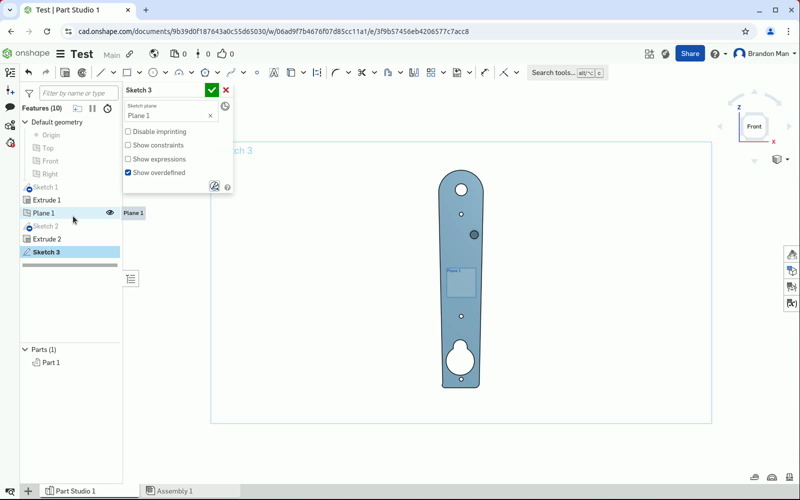
mouse_move(73, 352)
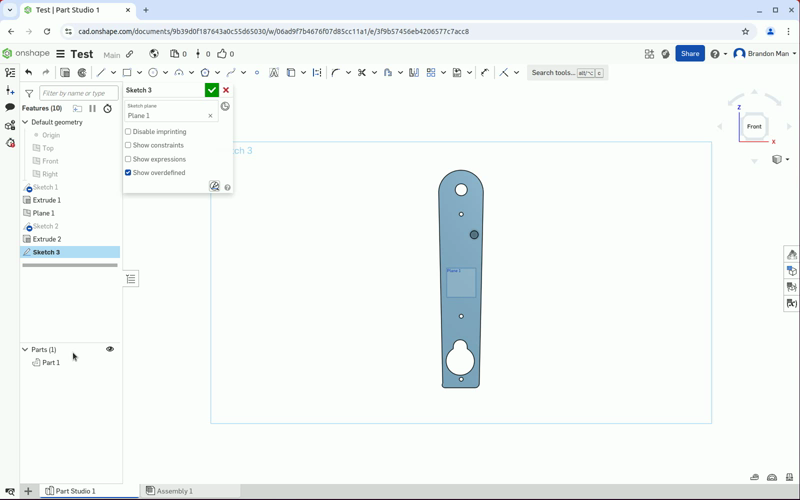
key(y)
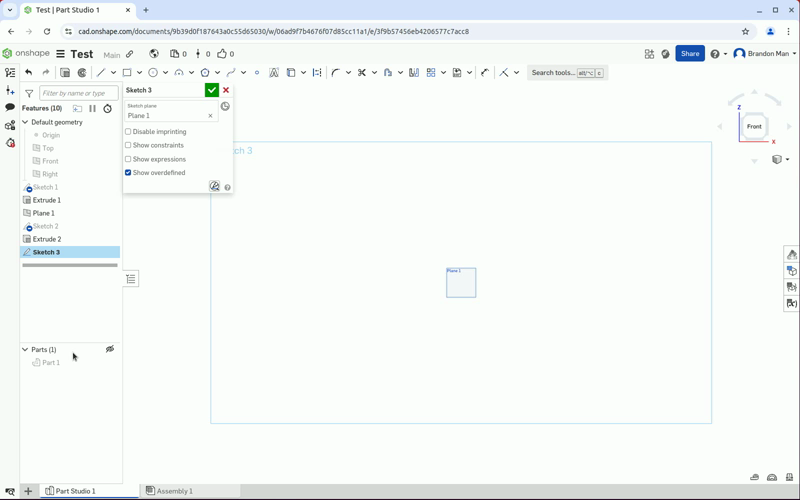
key(c)
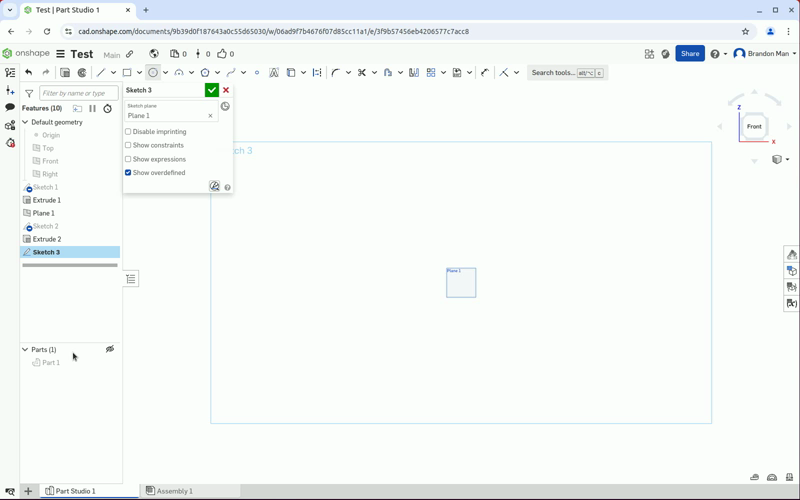
key_down(shift)
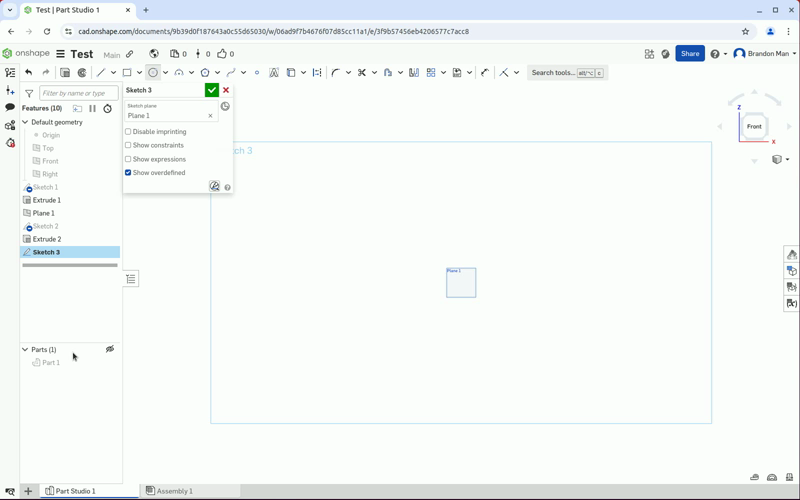
mouse_move(474, 305)
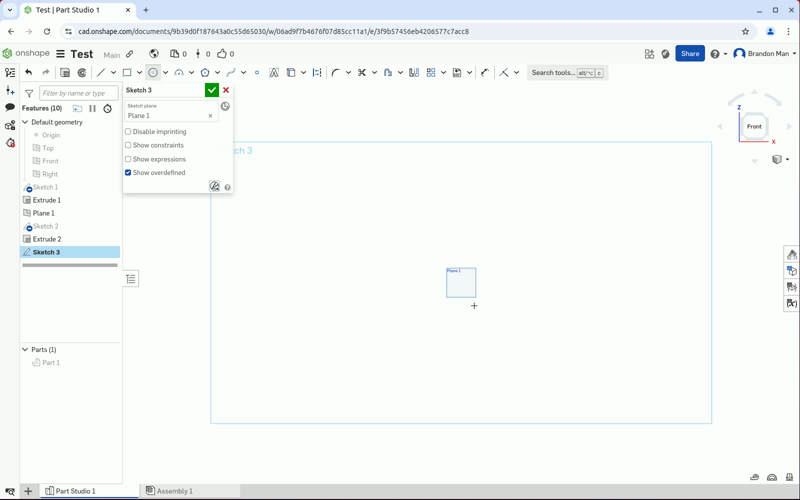
click(474, 305)
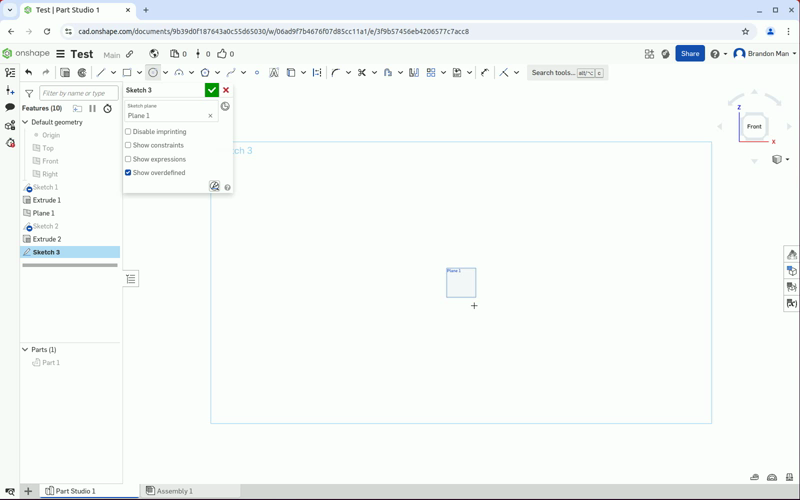
key_up(shift)
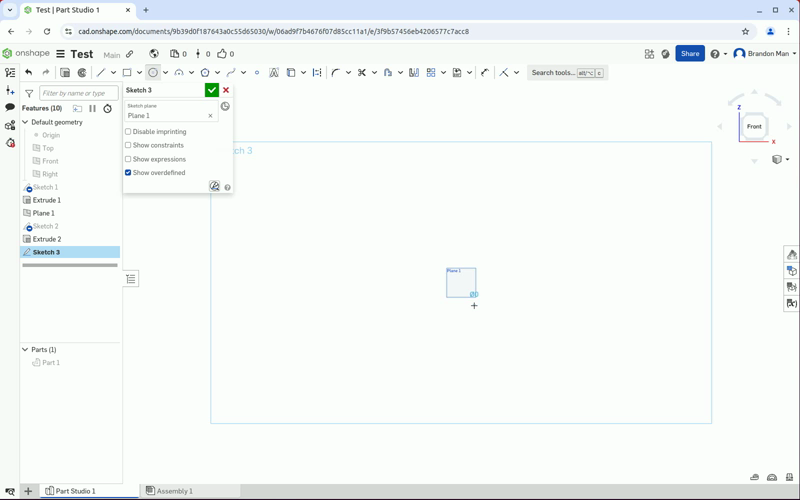
mouse_move(478, 305)
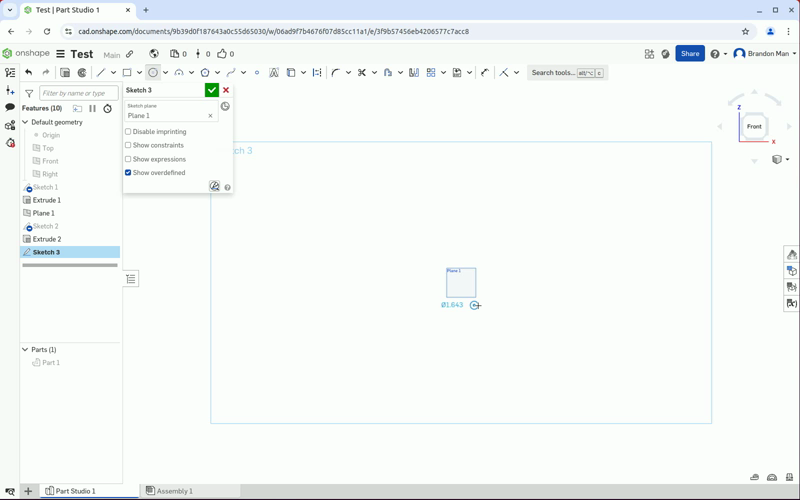
click(478, 305)
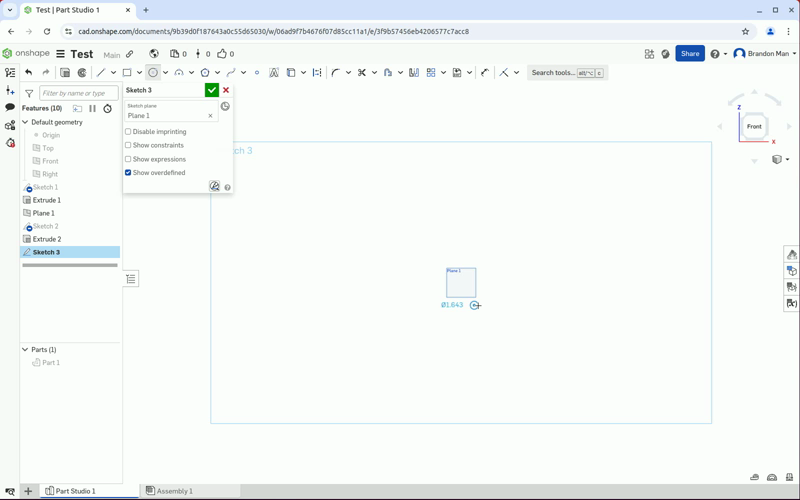
key(esc)
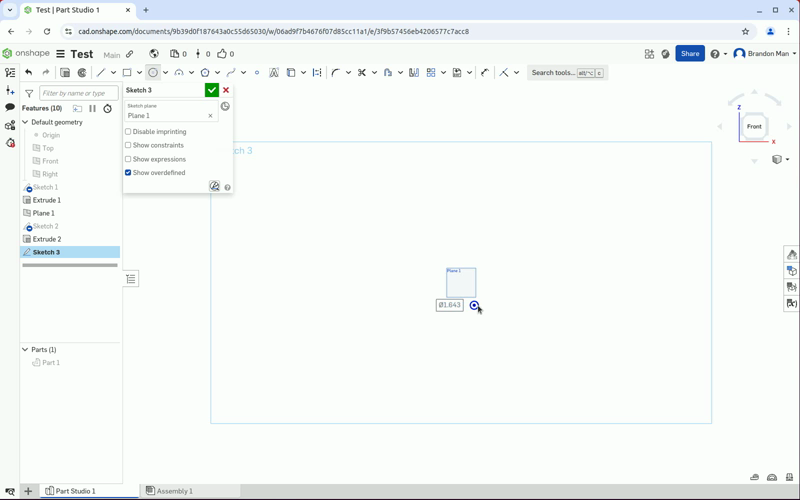
mouse_move(473, 305)
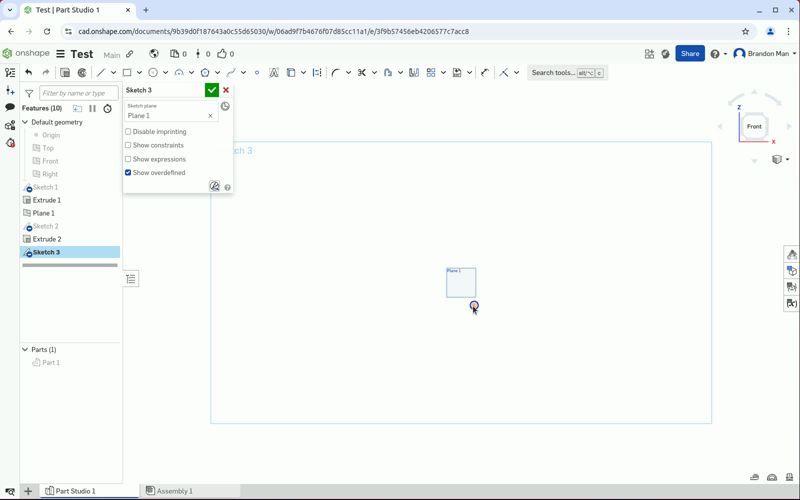
scroll(6)
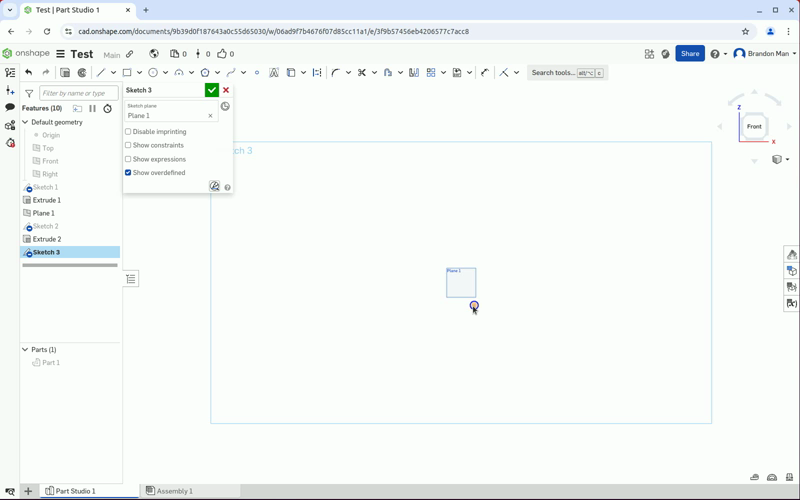
scroll(6)
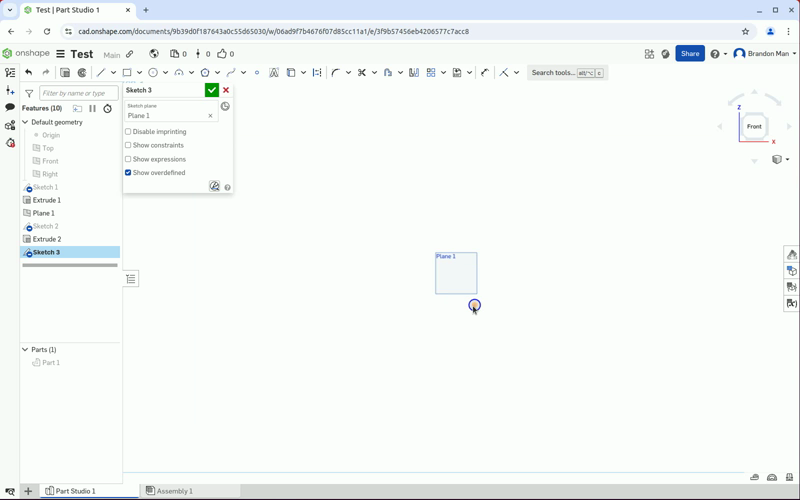
scroll(6)
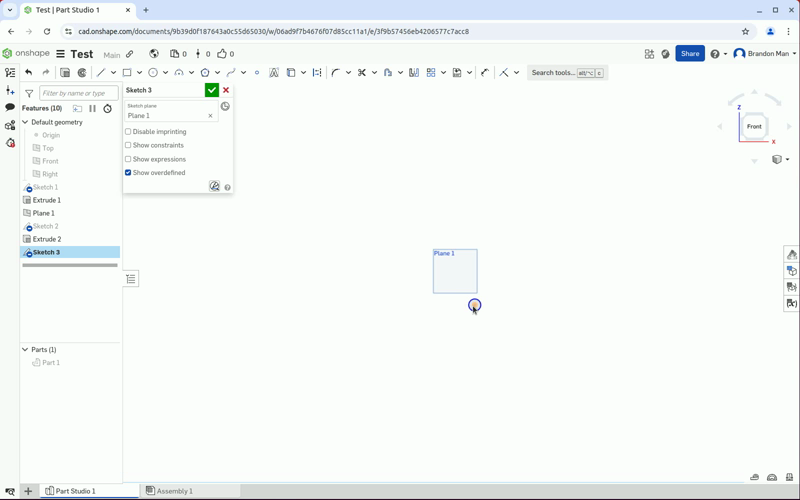
scroll(6)
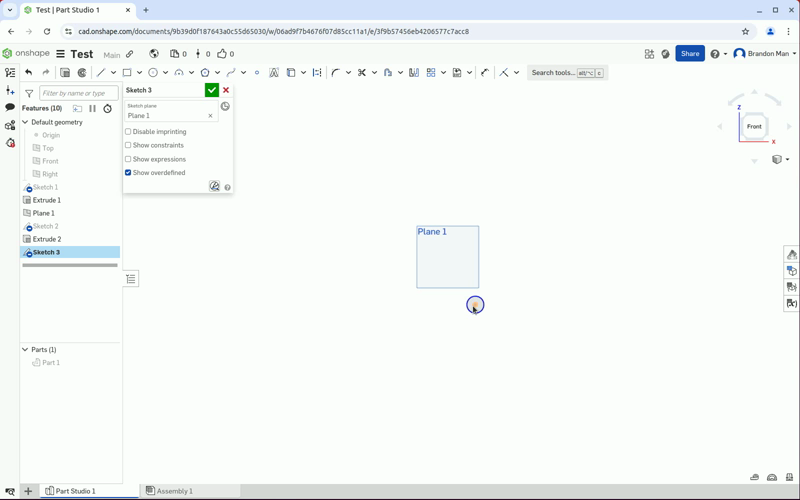
scroll(6)
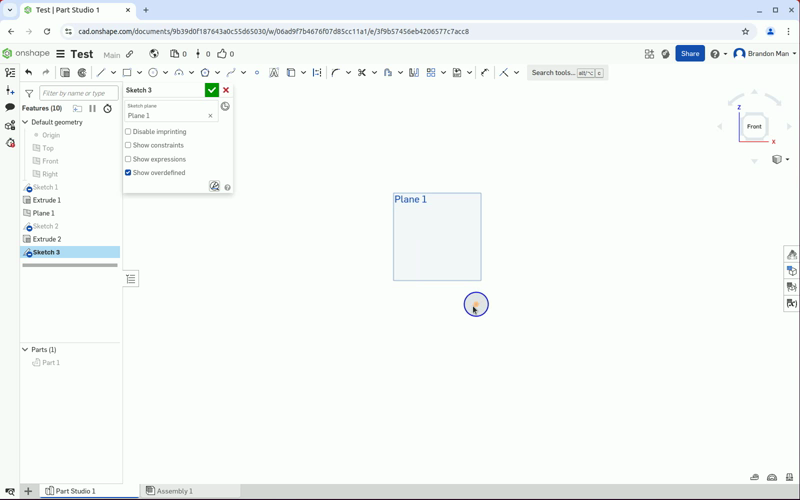
scroll(6)
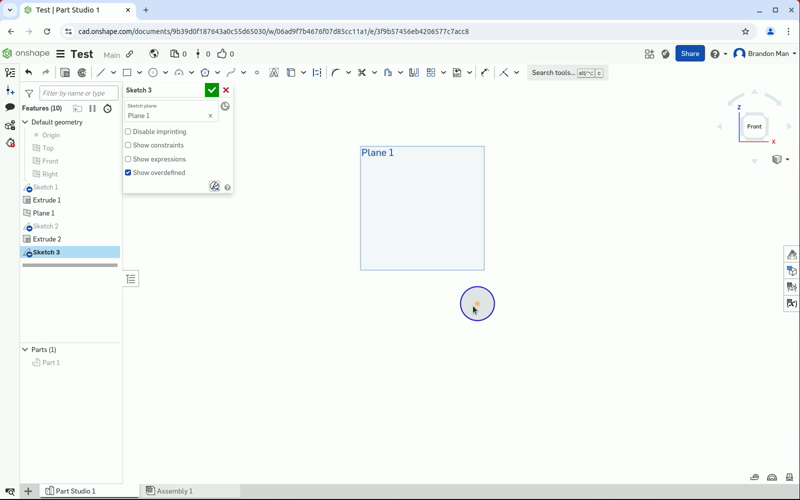
scroll(6)
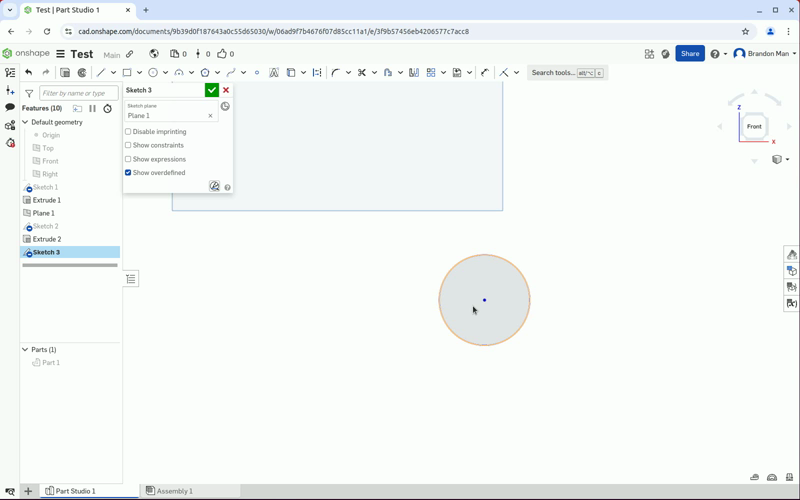
click(473, 305)
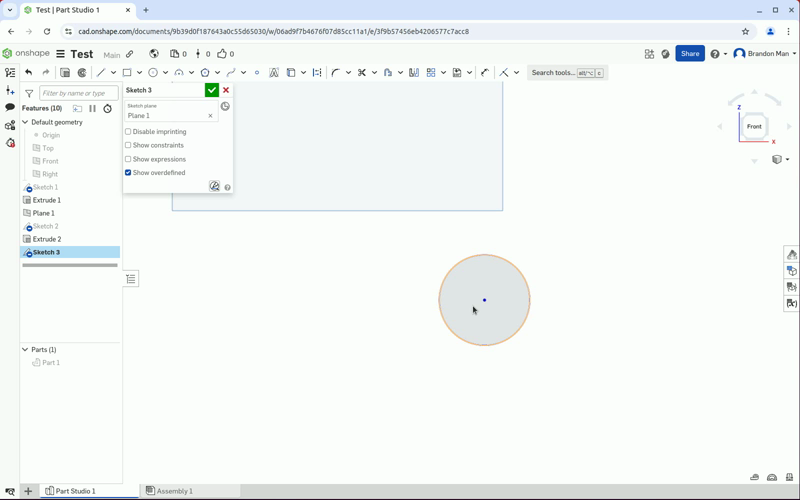
scroll(-6)
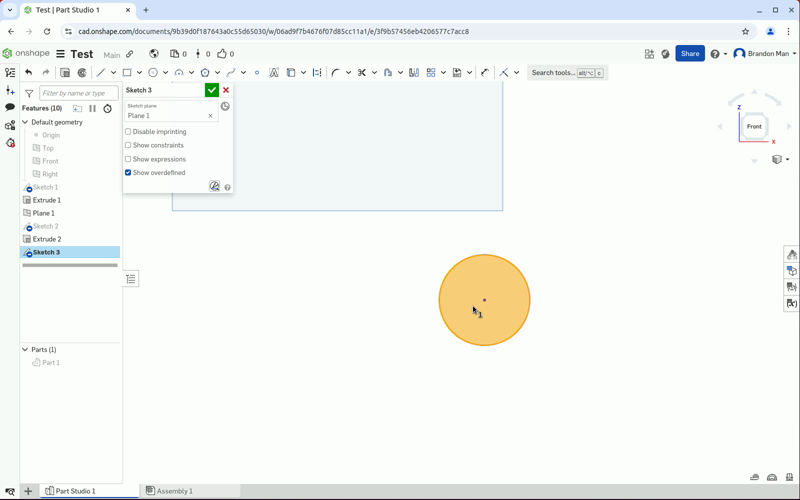
scroll(-6)
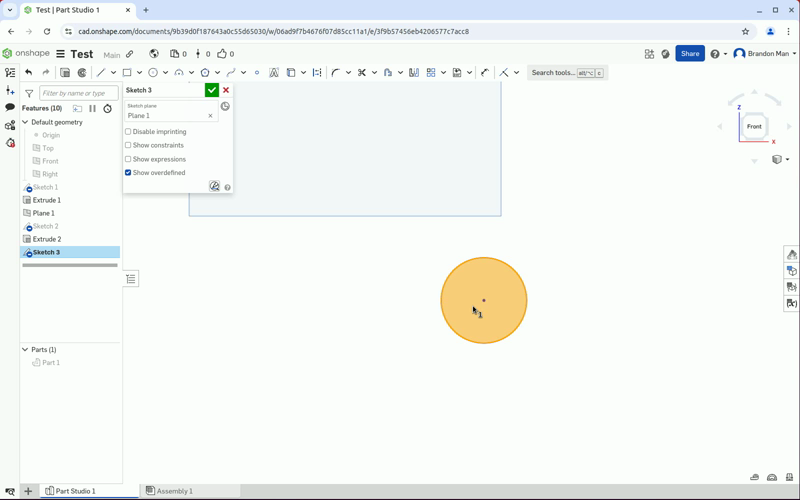
scroll(-6)
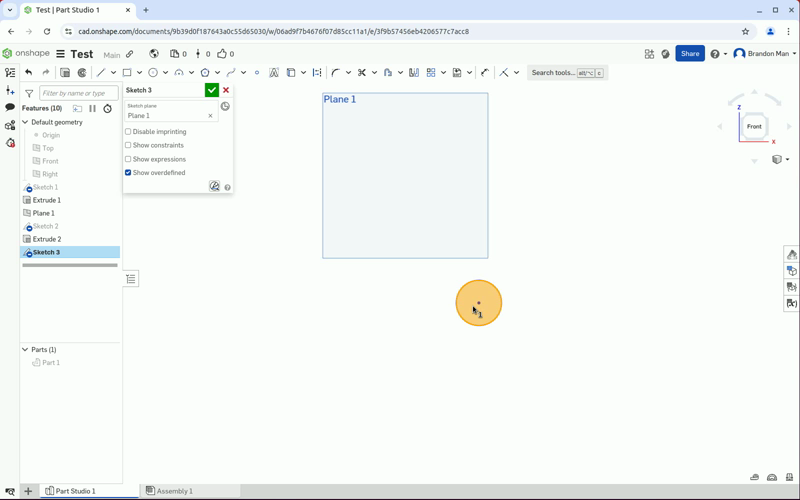
scroll(-6)
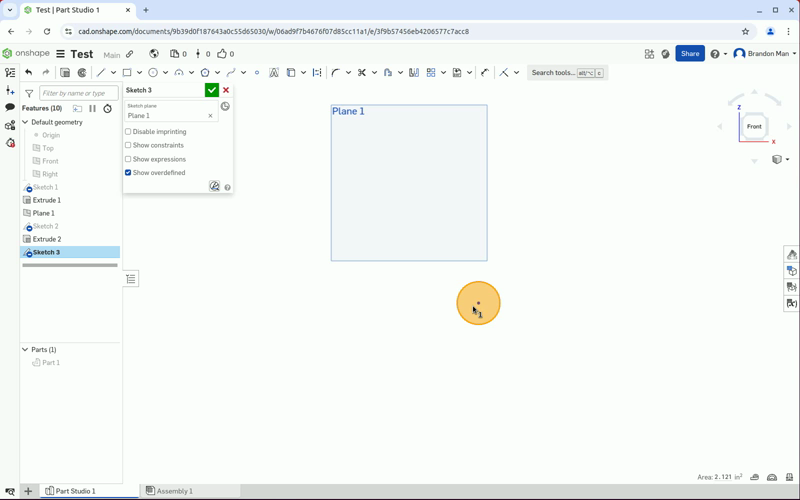
scroll(-6)
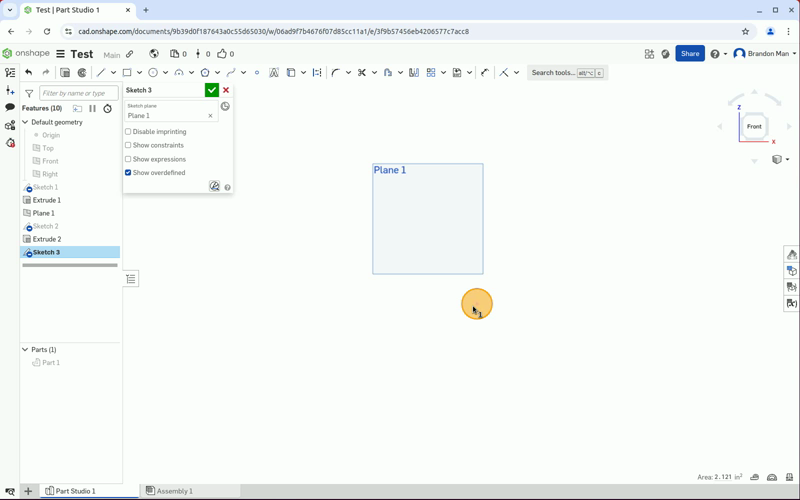
scroll(-6)
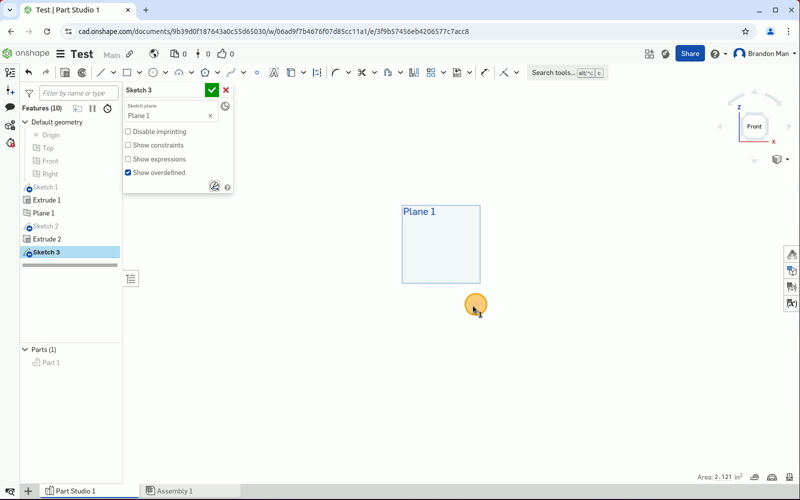
scroll(-6)
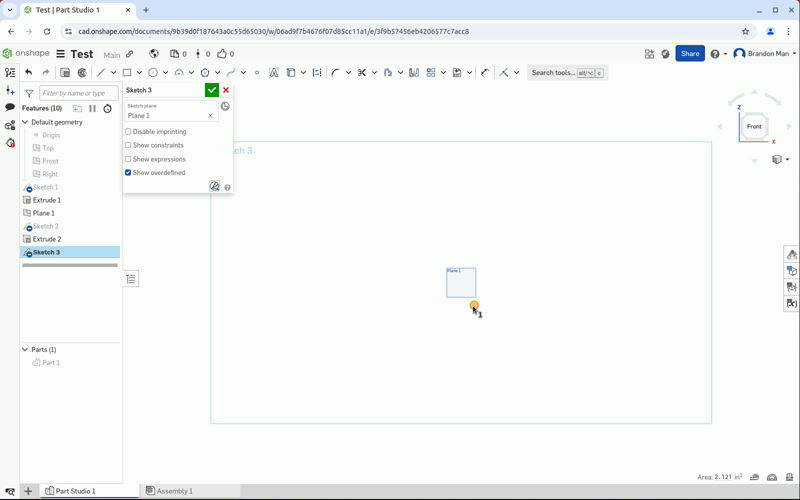
mouse_move(73, 352)
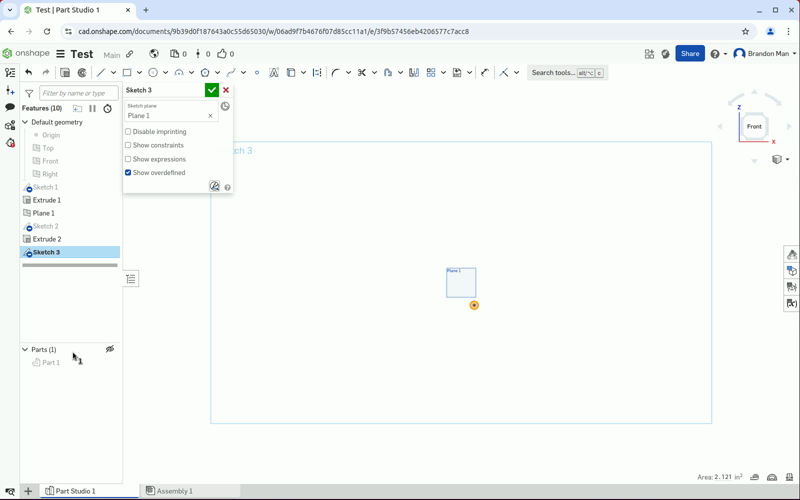
key(shift+y)
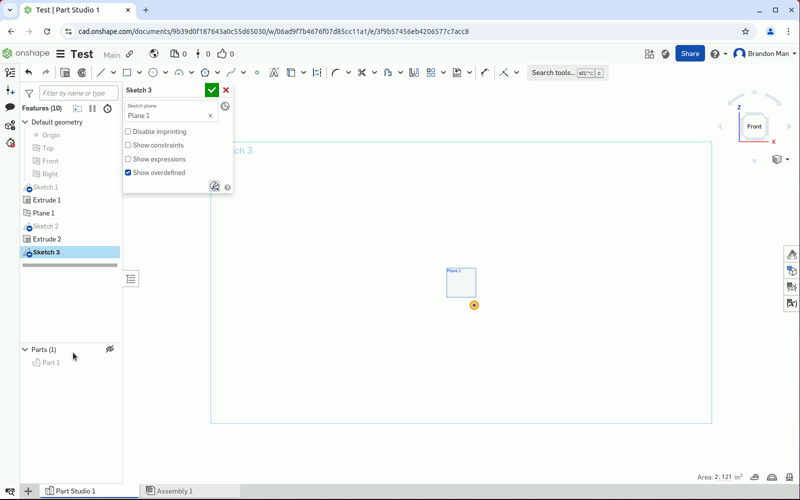
key(shift+e)
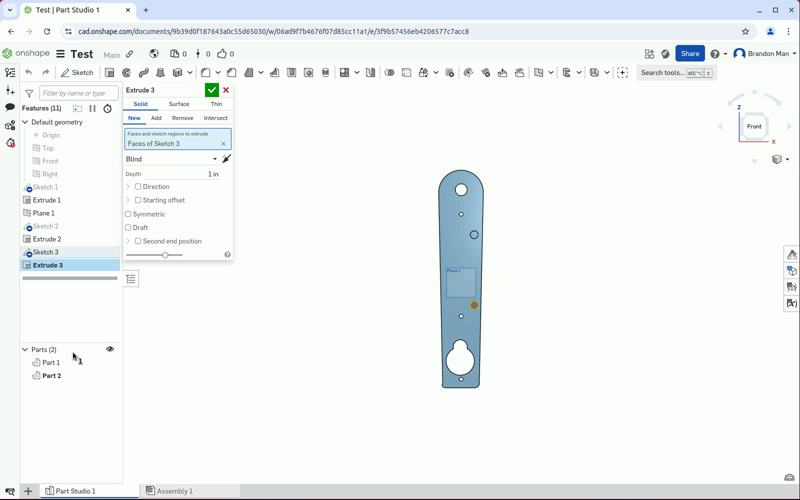
mouse_move(143, 106)
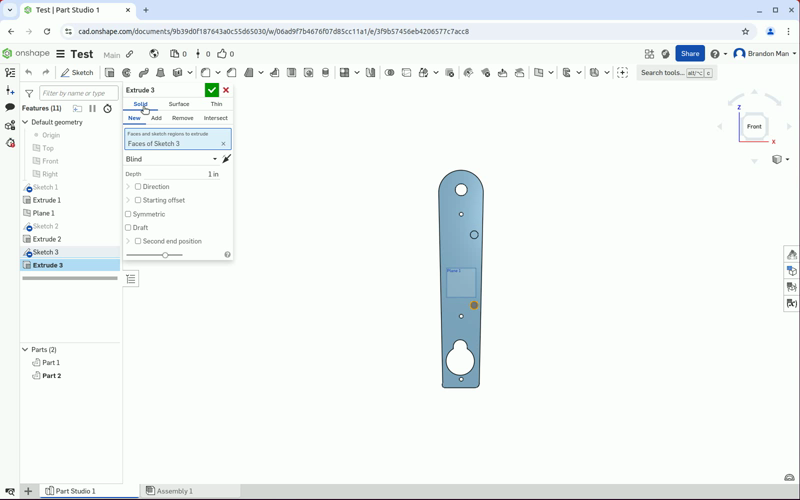
click(143, 106)
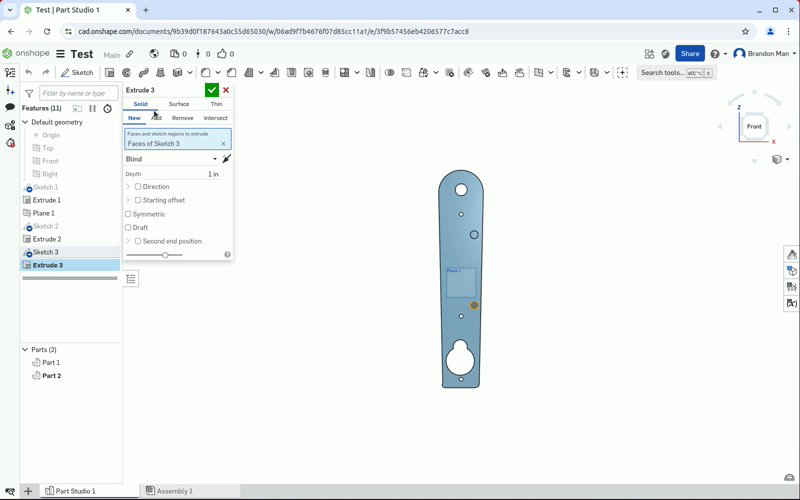
mouse_move(186, 120)
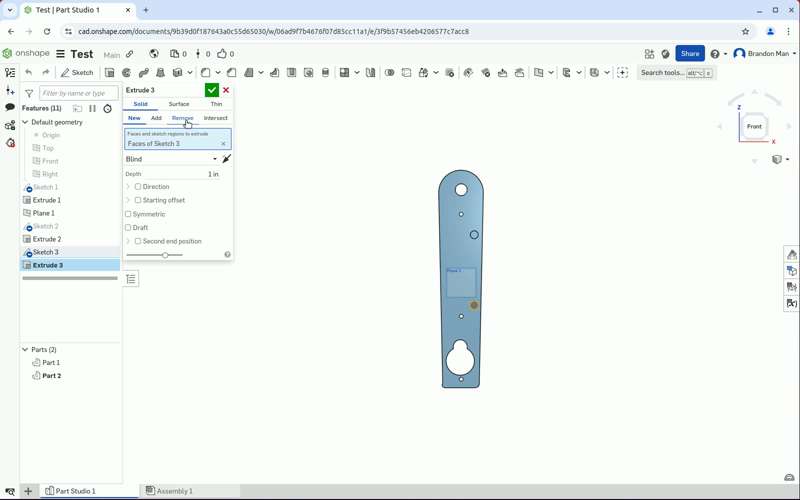
click(186, 120)
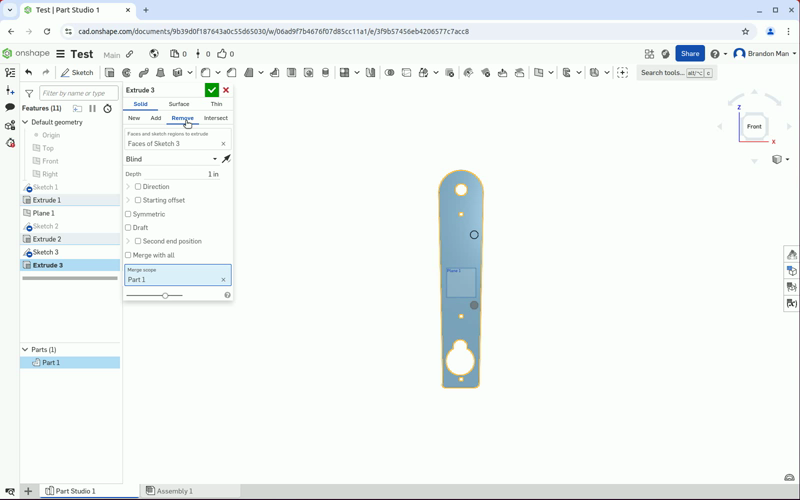
key(tab, 4)
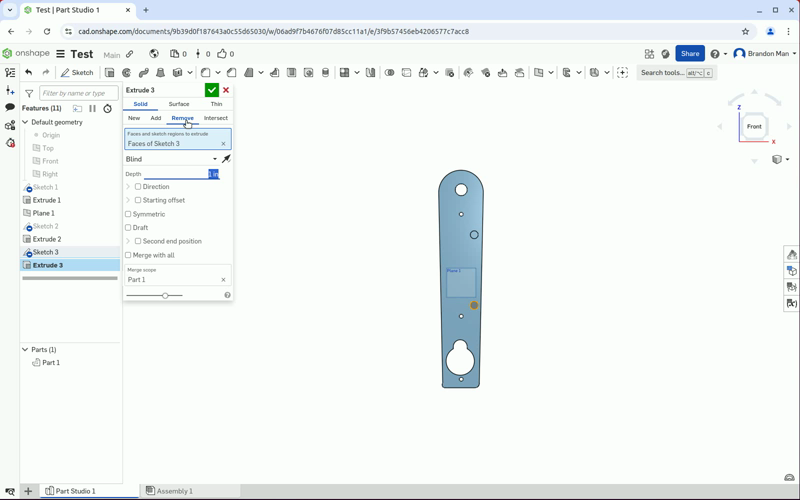
text(1.444)
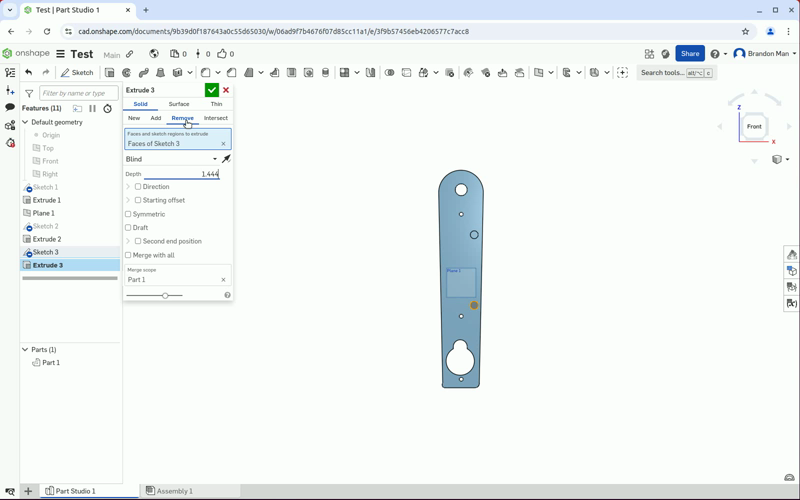
key(tab, 6)
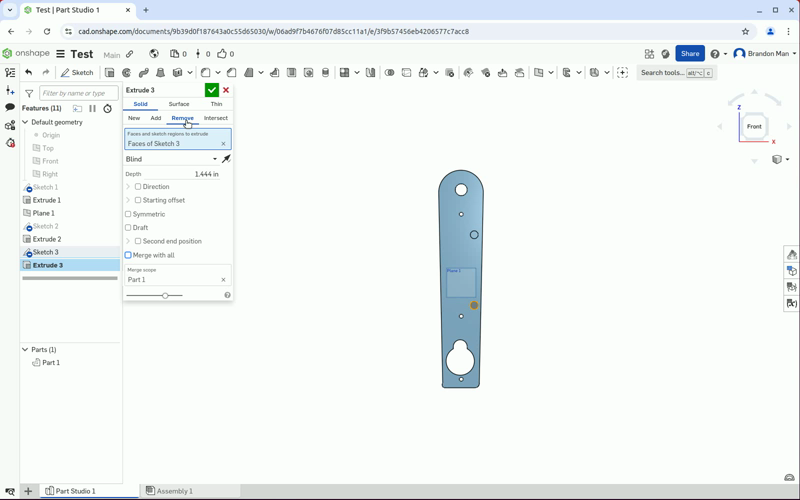
key(space)
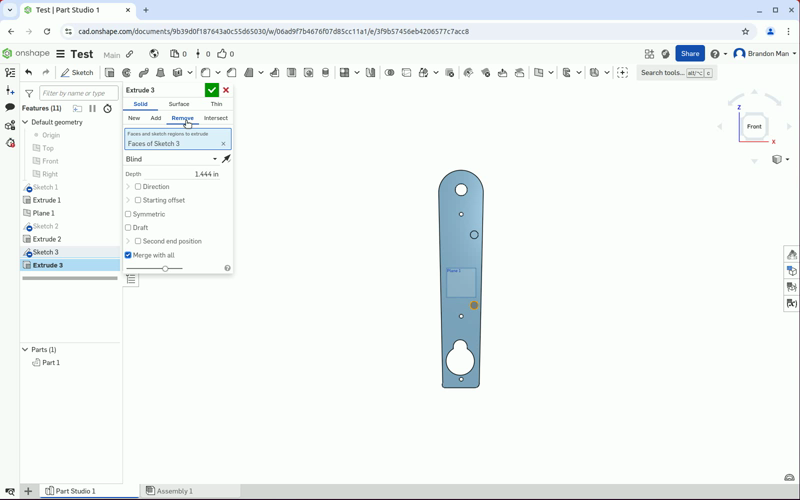
key(enter)
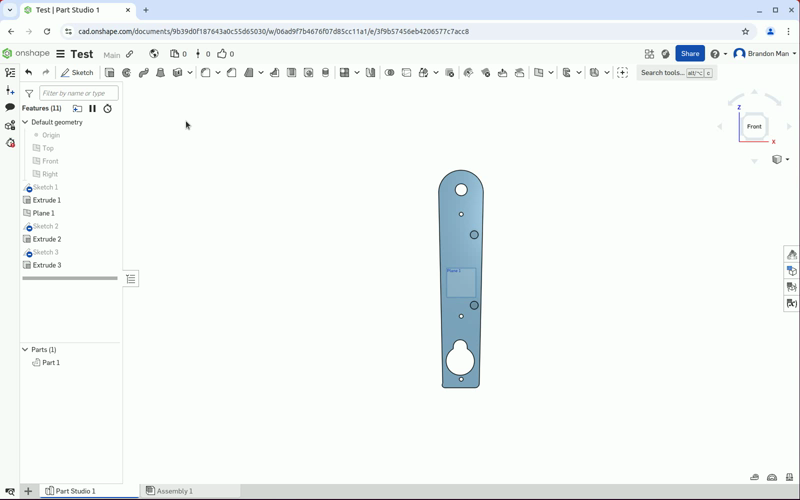
key(shift+h)
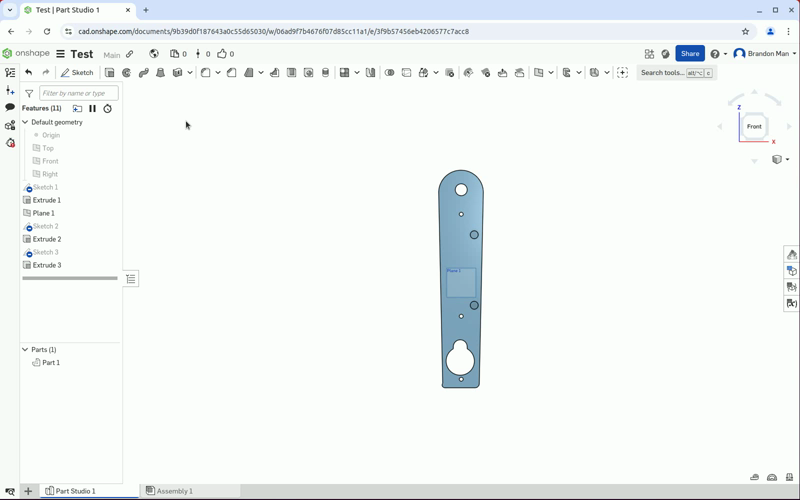
key(shift+h)
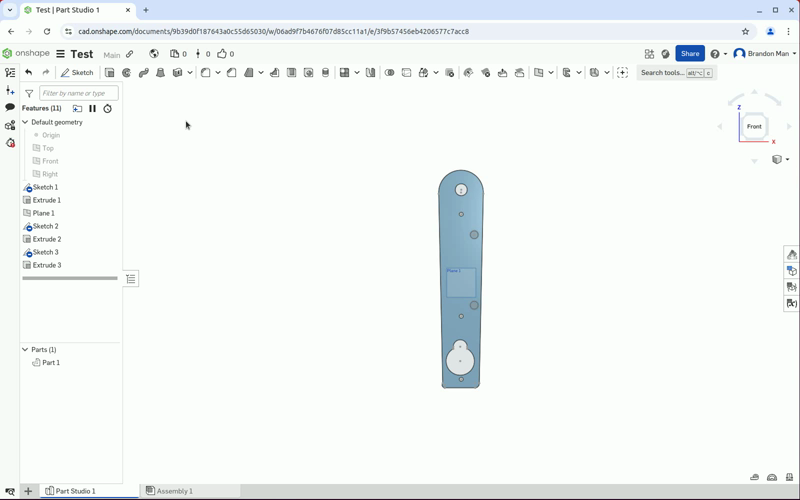
key(shift+7)
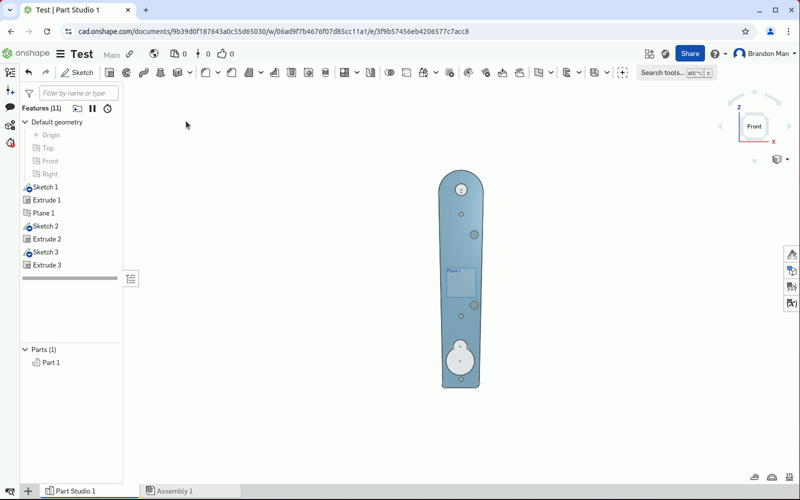
key(left, 2)
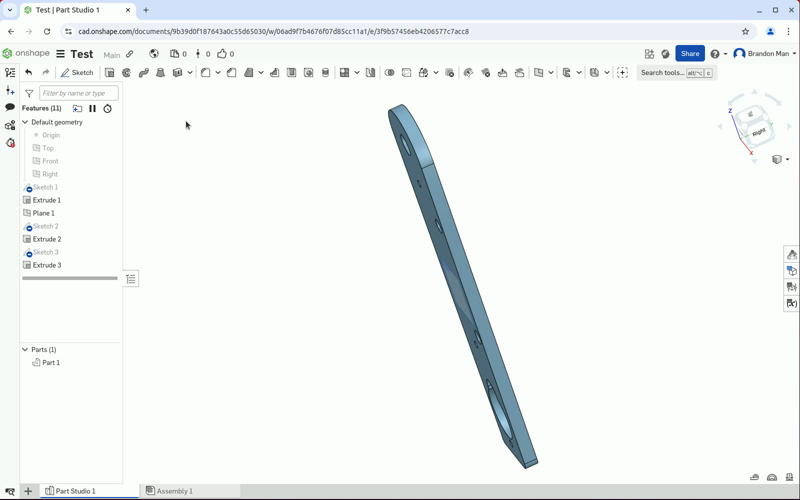
key(down, 2)
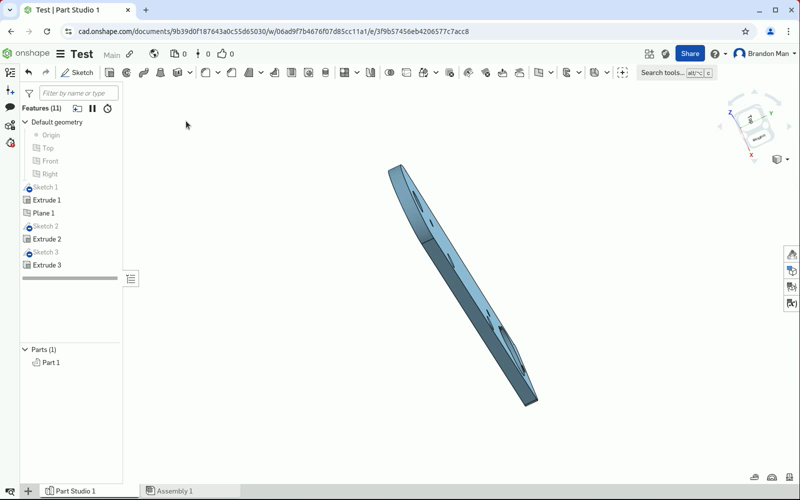
key(up, 2)
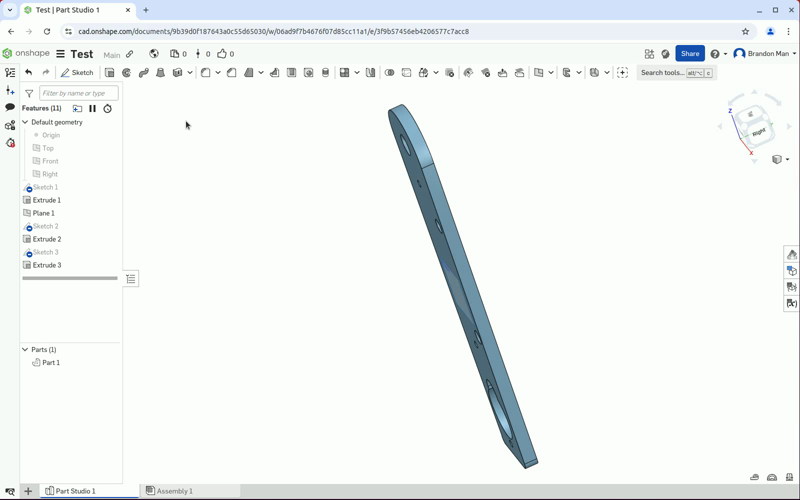
key(right, 2)
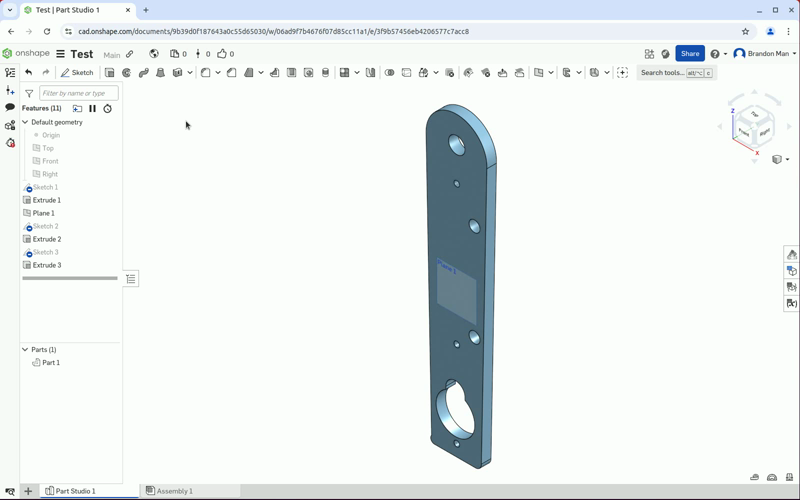
mouse_move(73, 189)
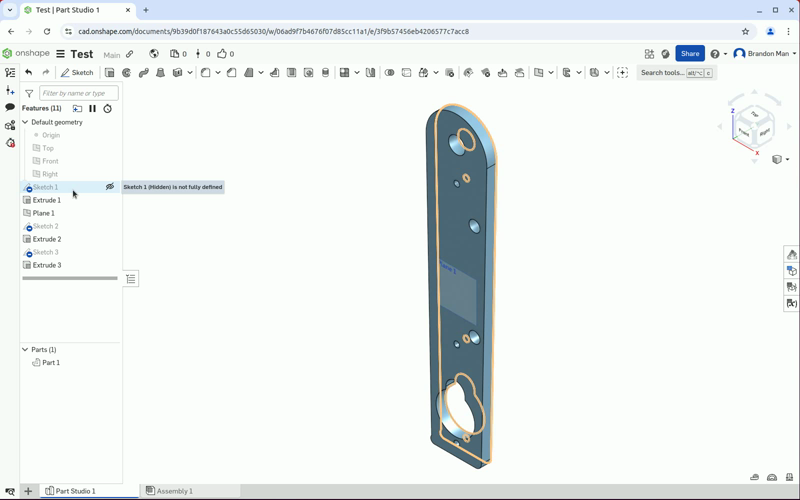
click(73, 189)